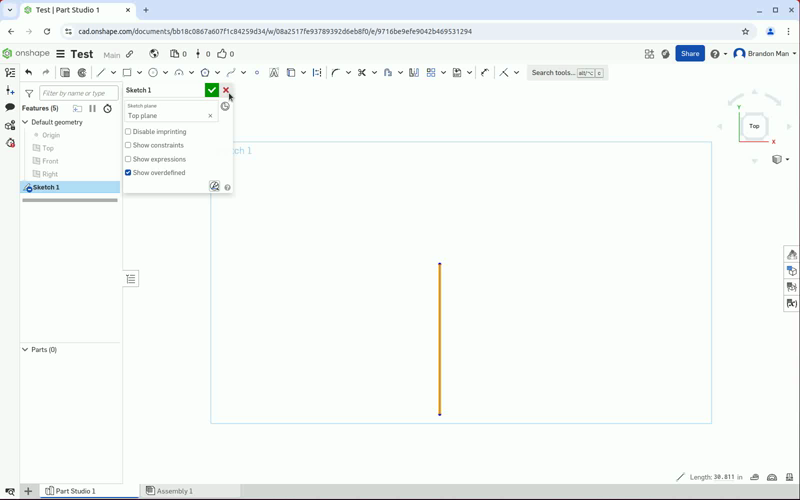
key(shift+h)
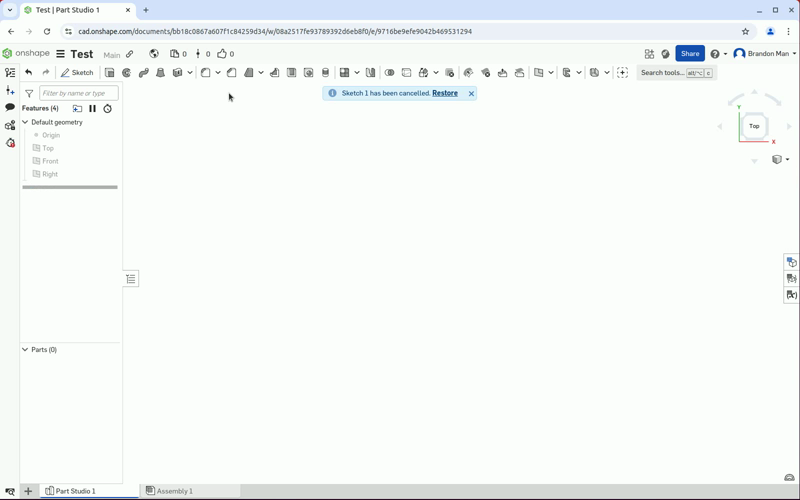
mouse_move(73, 352)
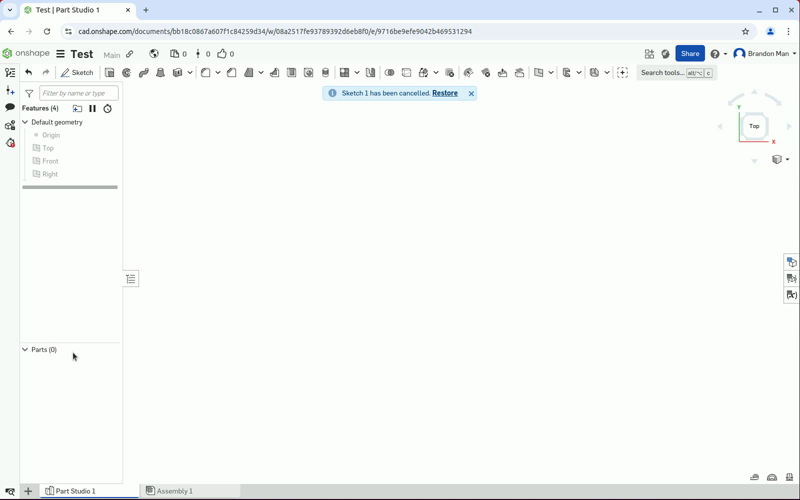
key(y)
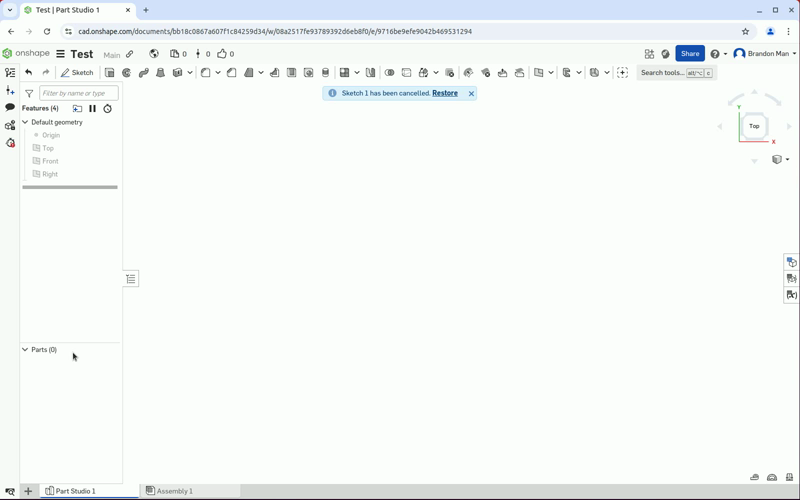
key(shift+p)
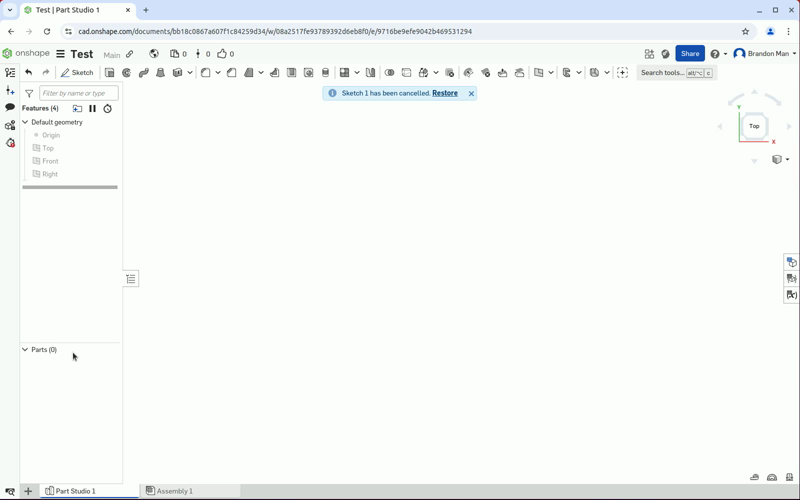
key(space)
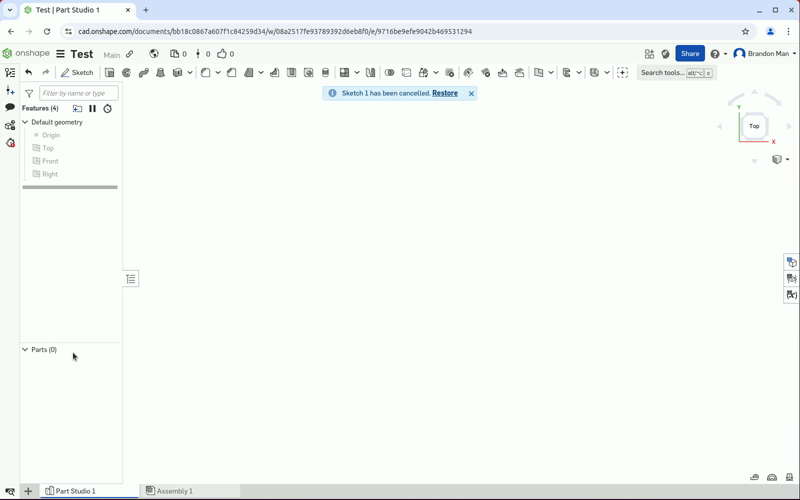
key_down(shift)
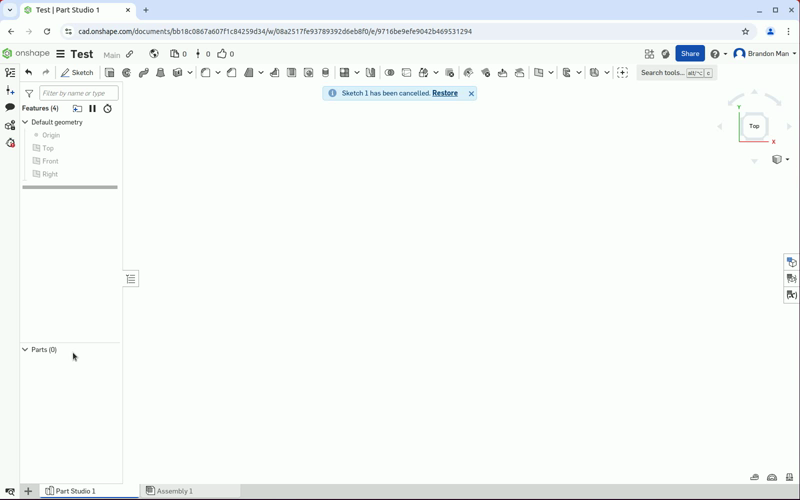
key(up)
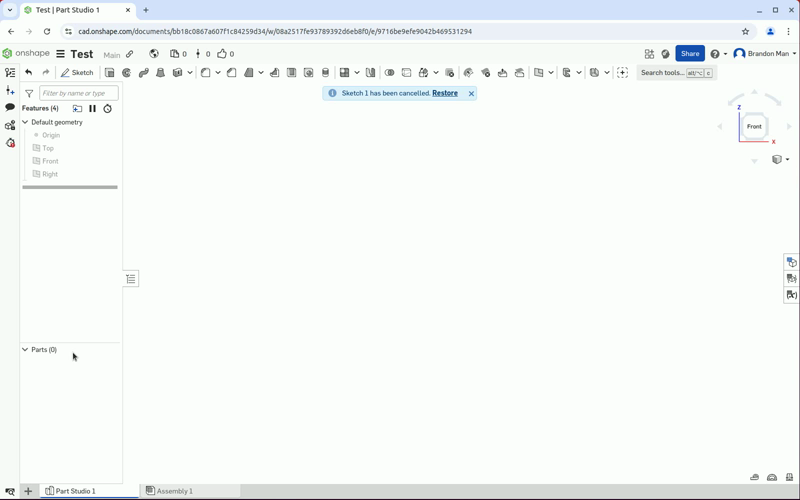
key_up(shift)
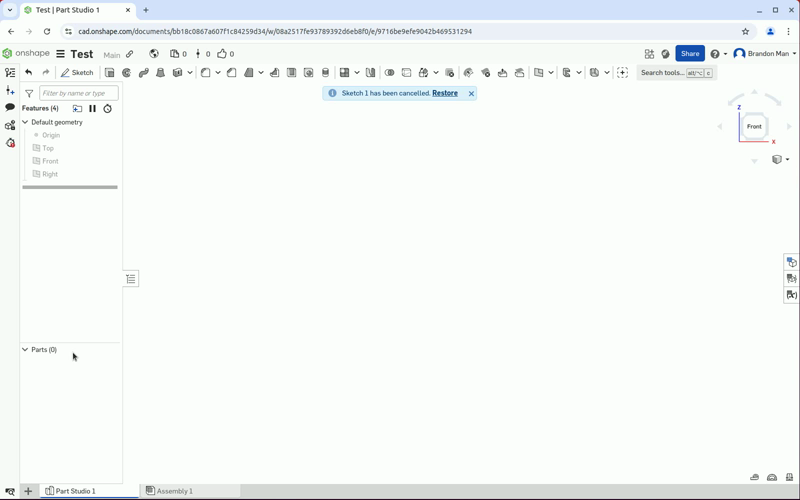
key(space)
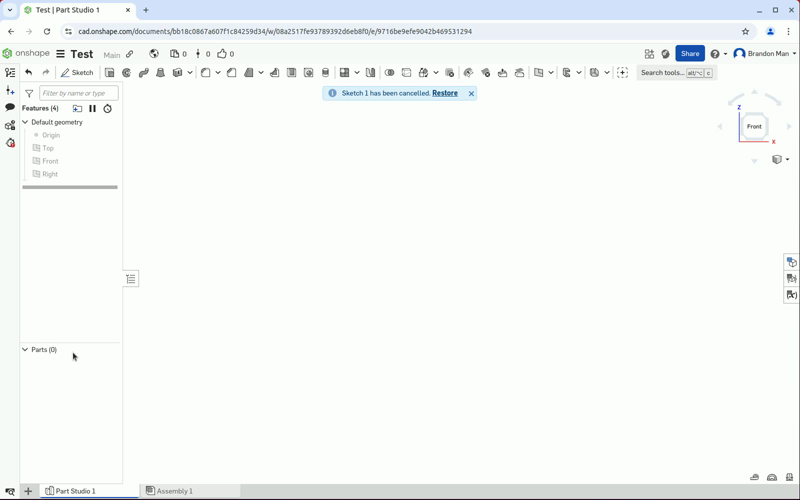
key_down(shift)
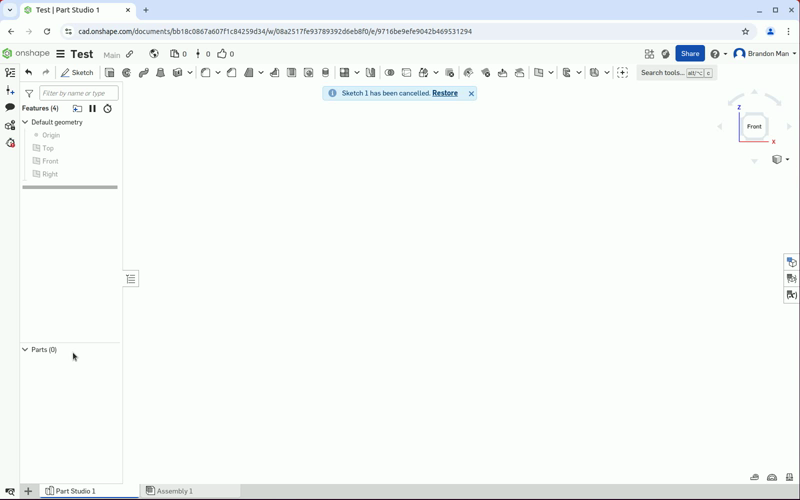
key(left)
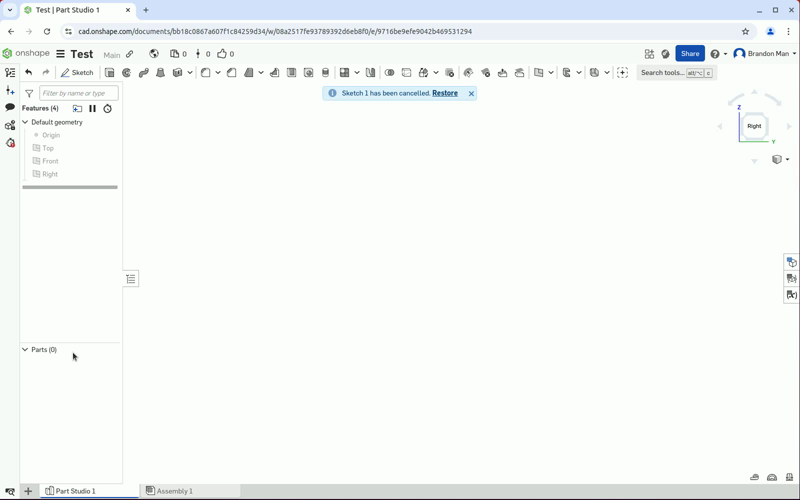
key_up(shift)
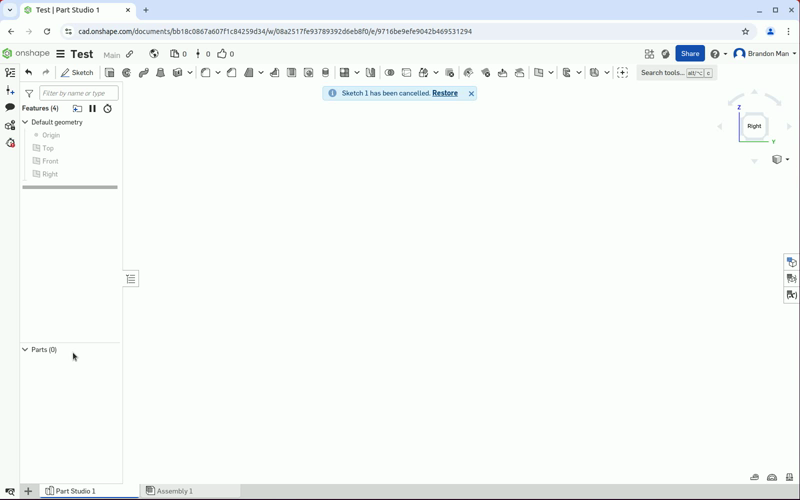
mouse_move(73, 352)
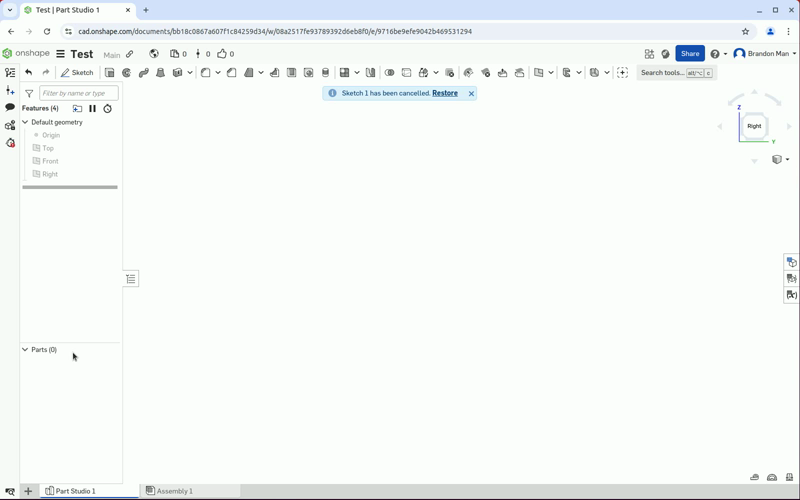
key(shift+y)
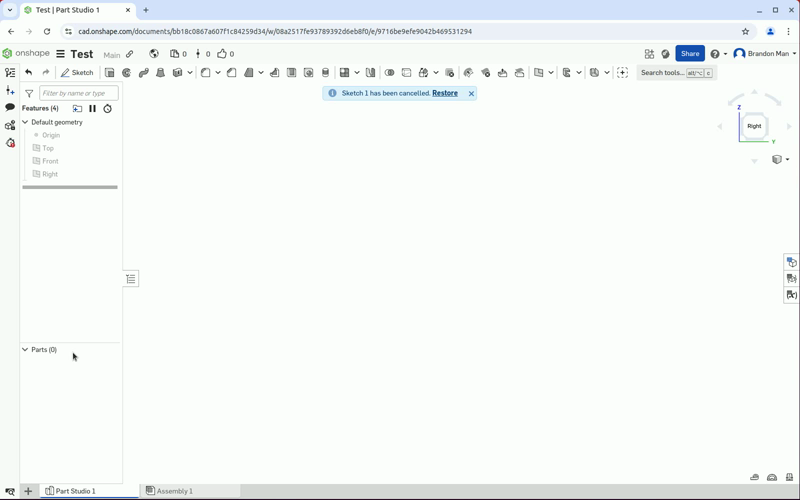
key(shift+s)
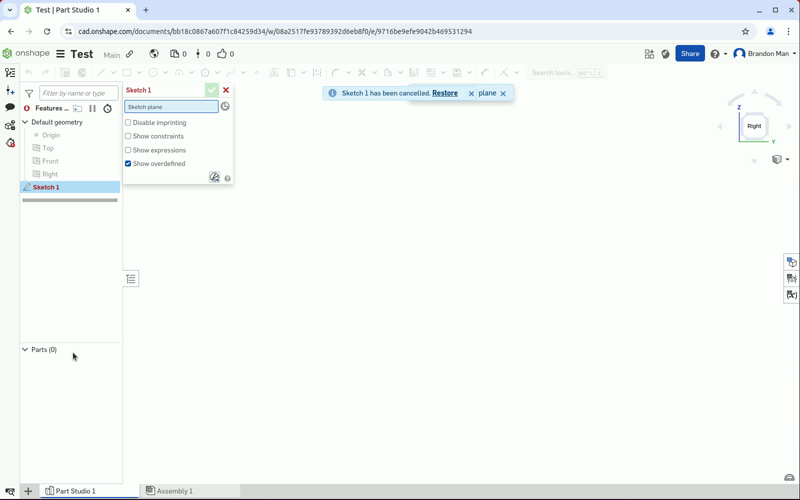
mouse_move(73, 176)
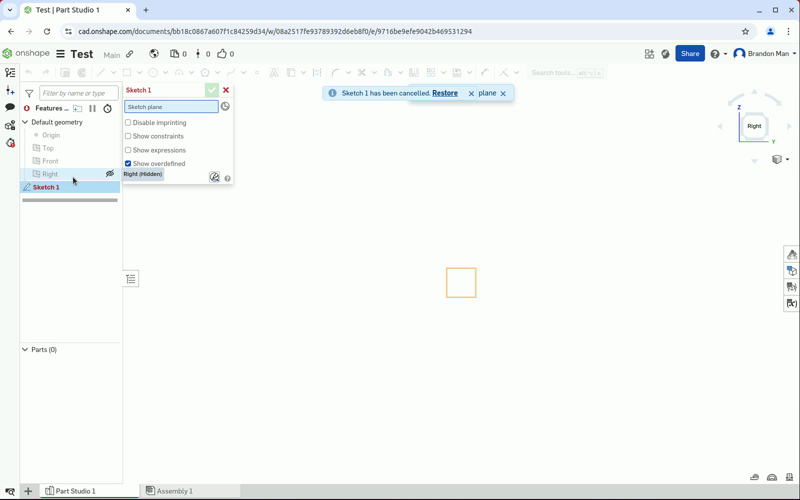
click(73, 176)
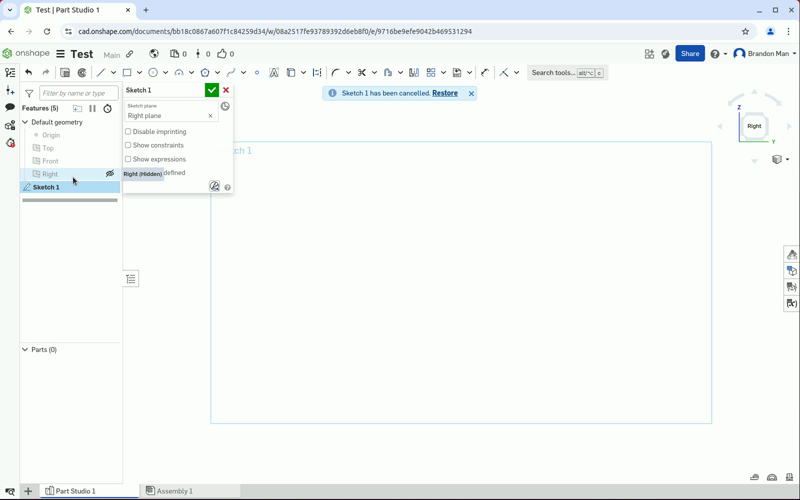
mouse_move(73, 352)
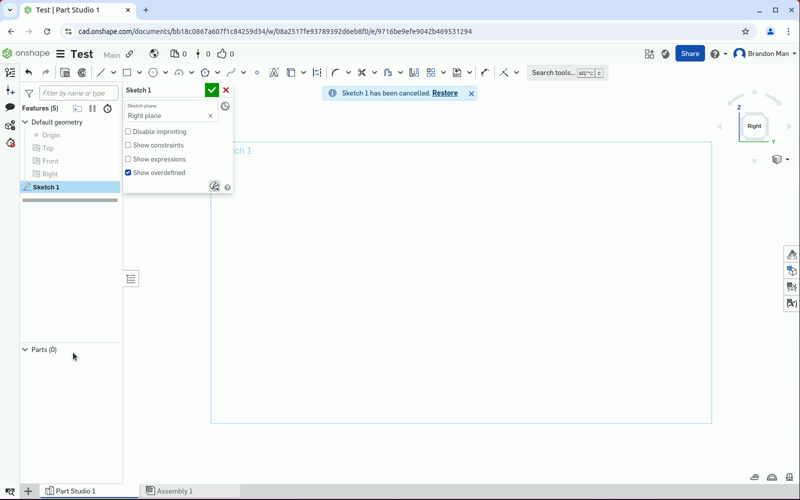
key(y)
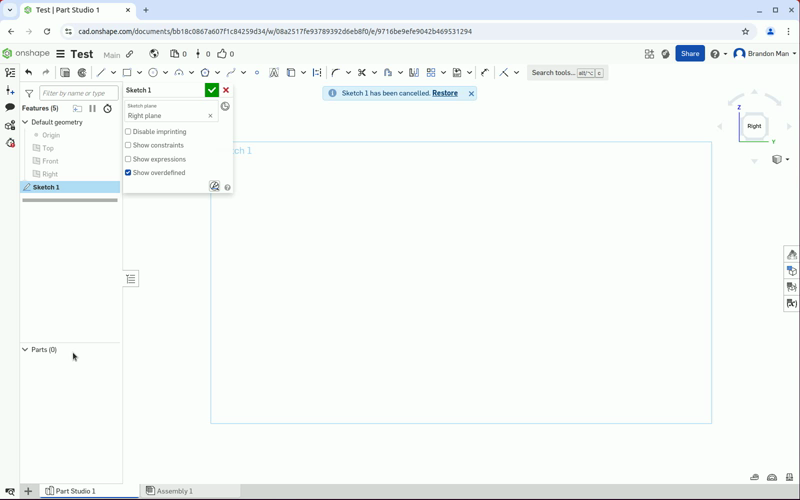
key(l)
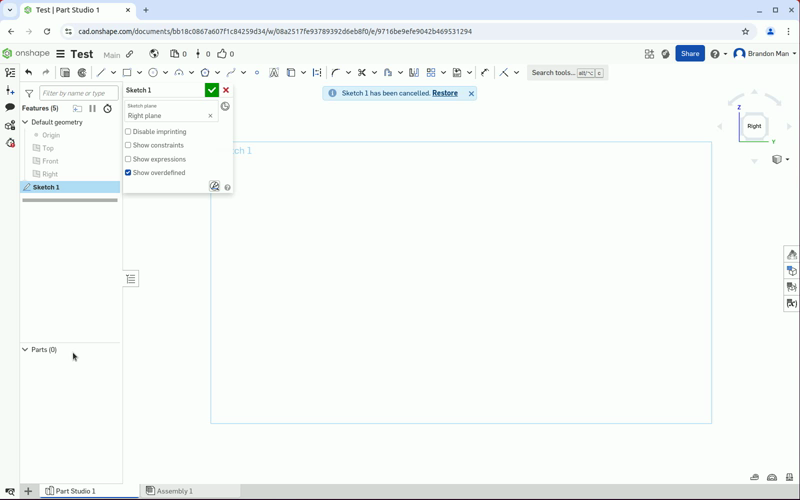
key_down(shift)
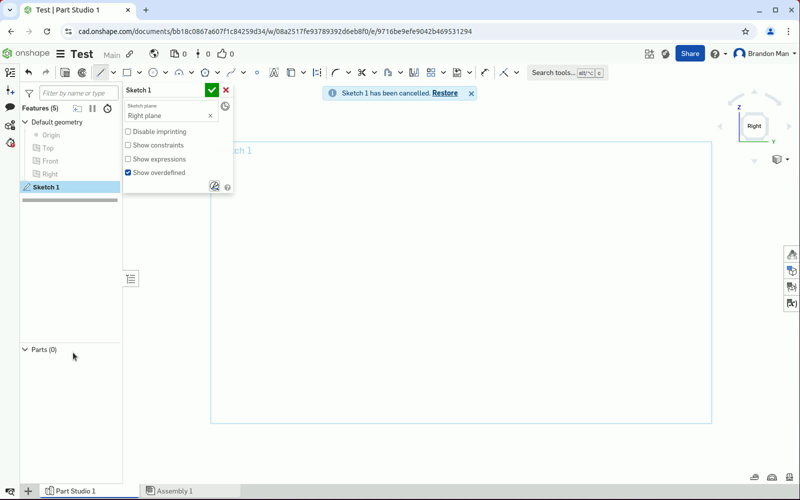
mouse_move(460, 274)
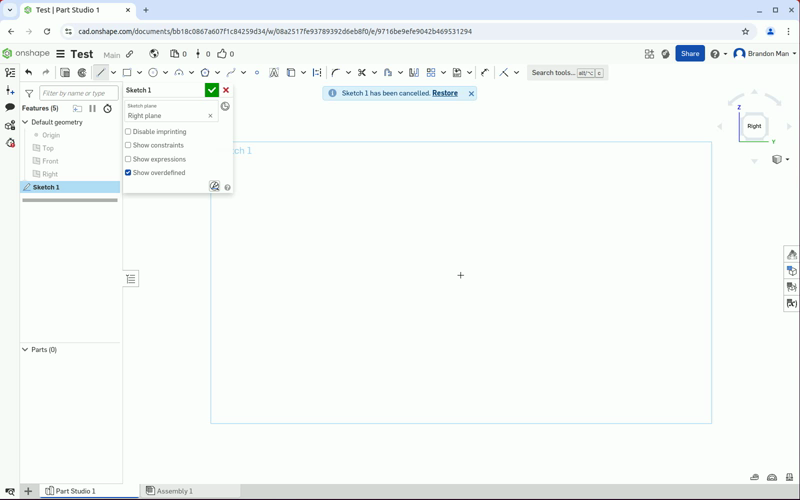
click(460, 274)
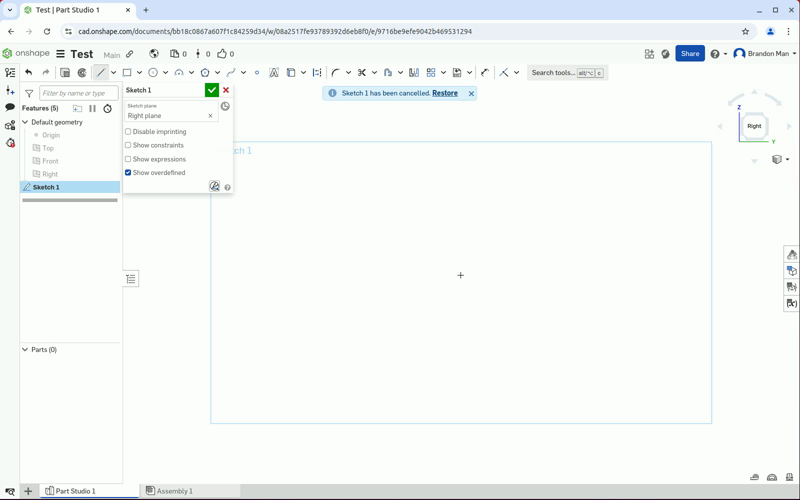
key_up(shift)
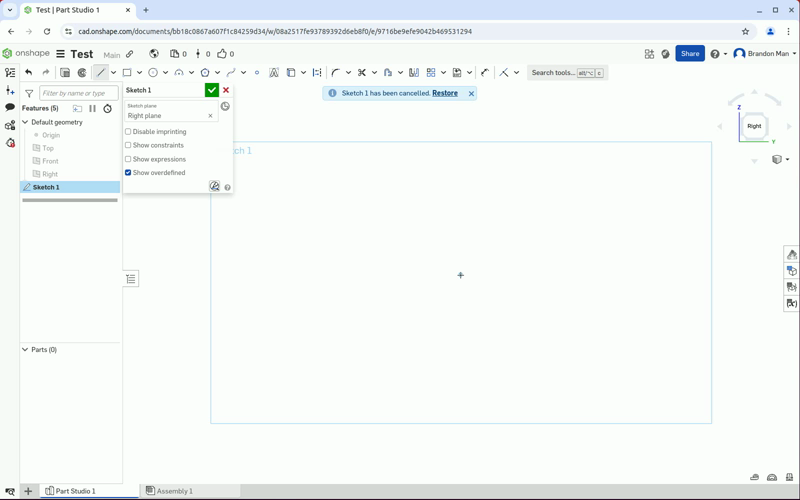
key_down(shift)
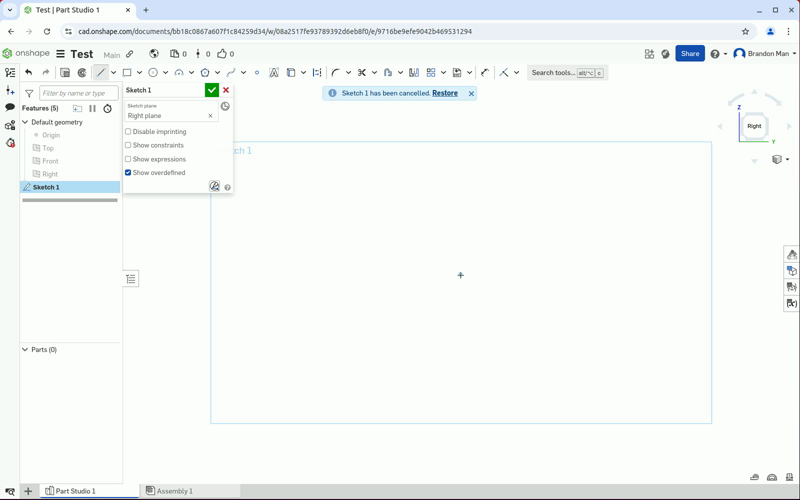
mouse_move(490, 274)
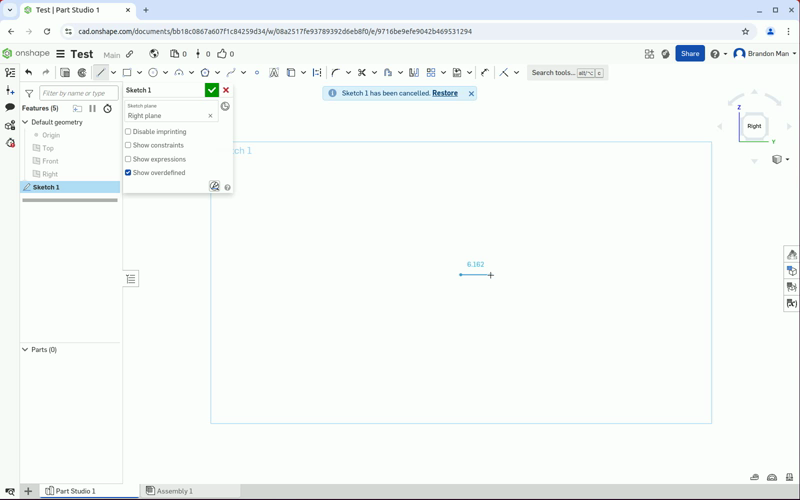
mouse_move(462, 274)
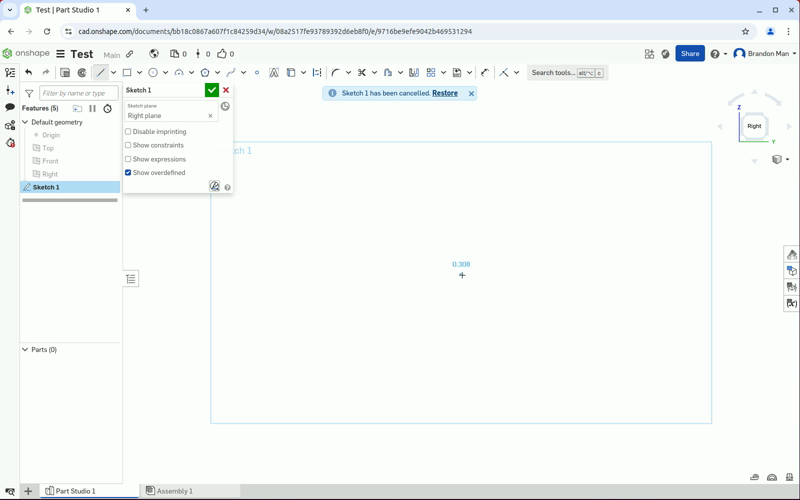
scroll(6)
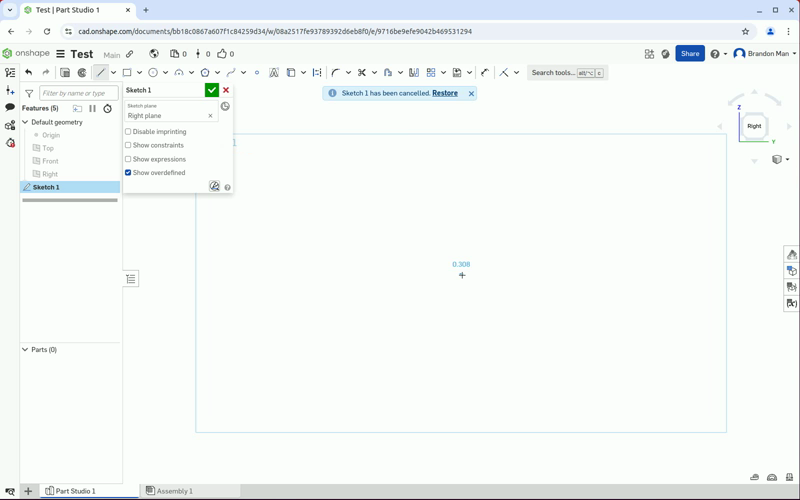
scroll(6)
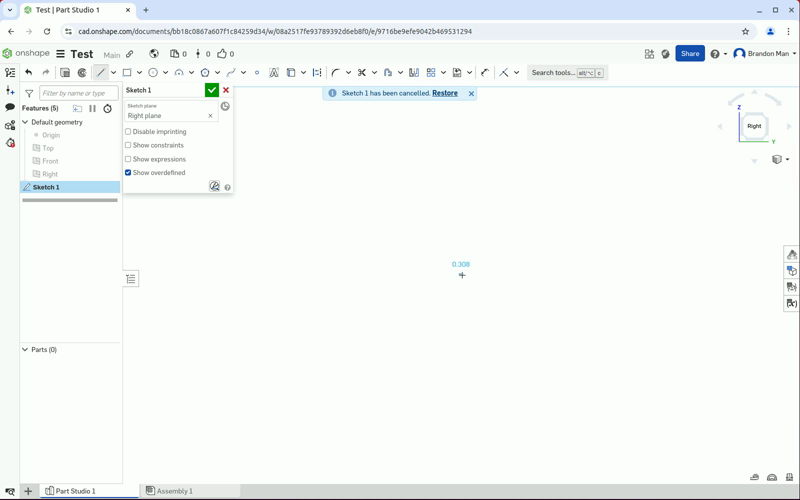
scroll(6)
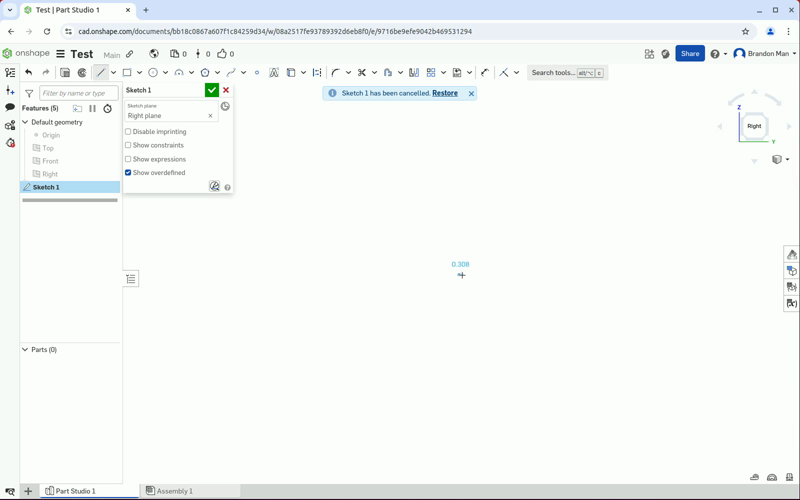
scroll(6)
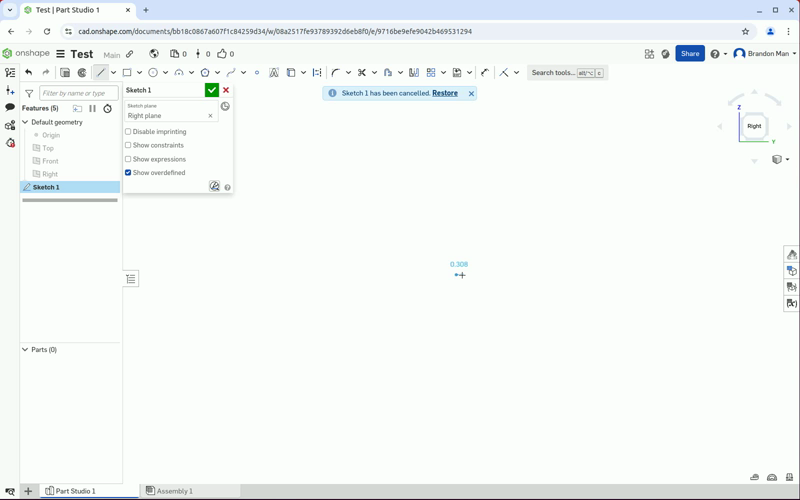
scroll(6)
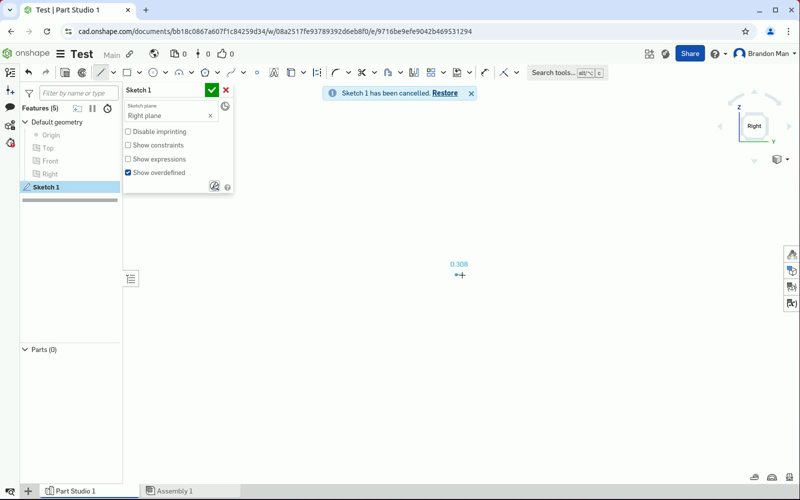
scroll(6)
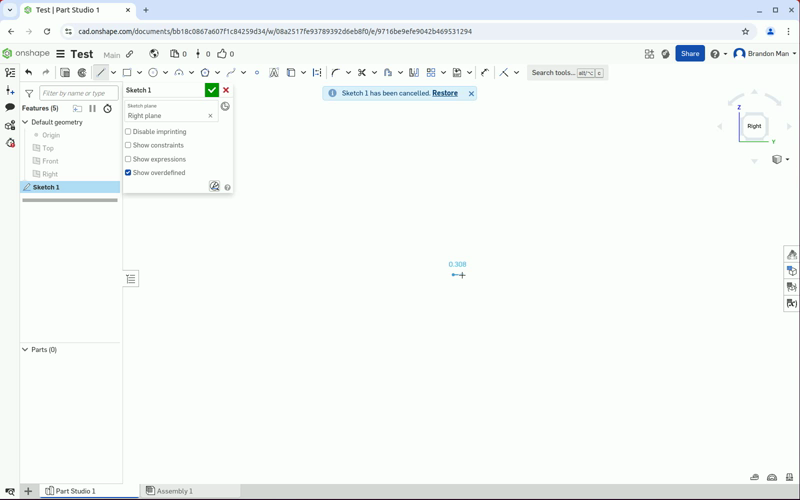
scroll(6)
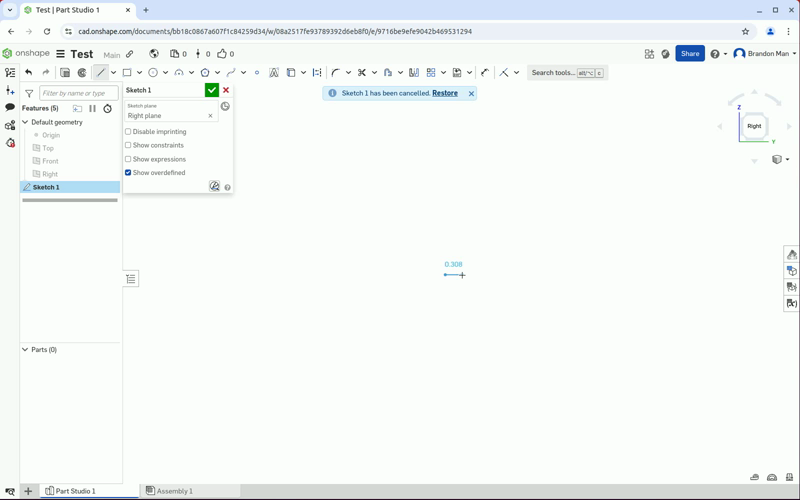
click(462, 274)
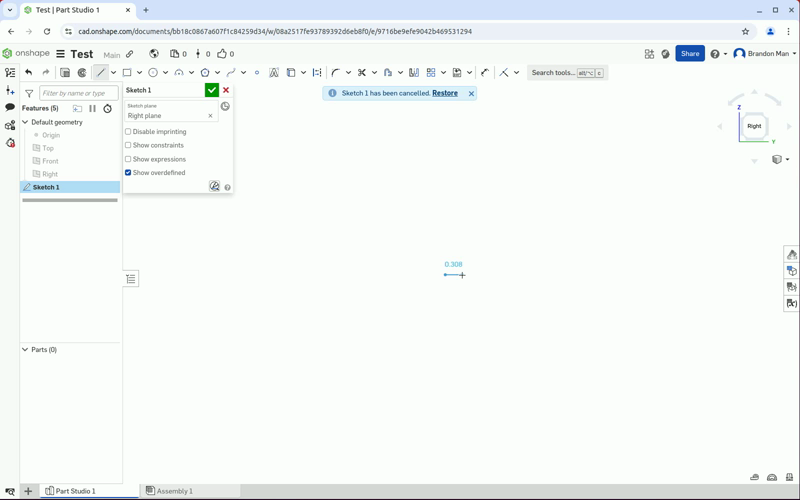
scroll(-6)
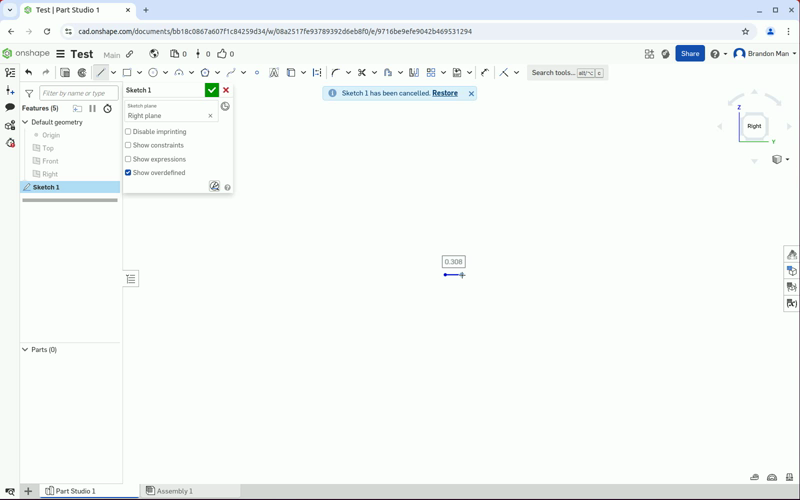
scroll(-6)
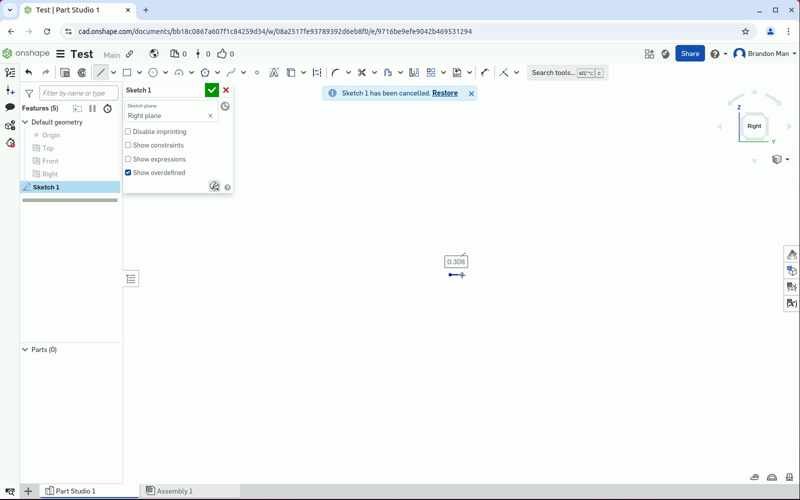
scroll(-6)
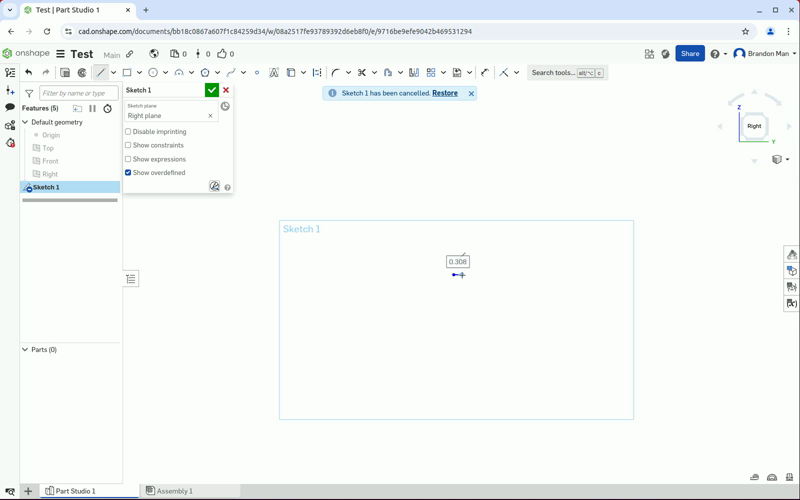
scroll(-6)
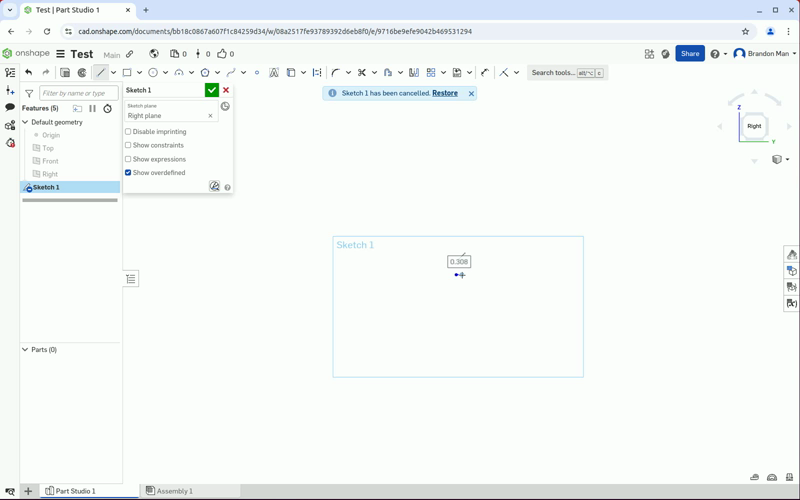
scroll(-6)
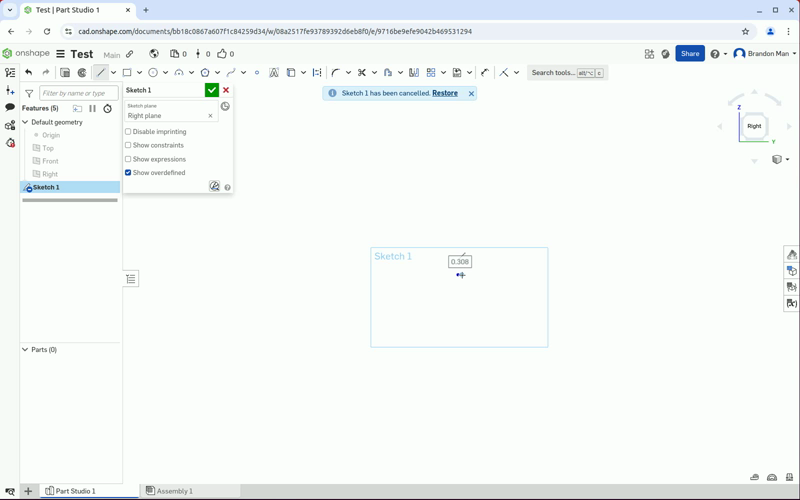
scroll(-6)
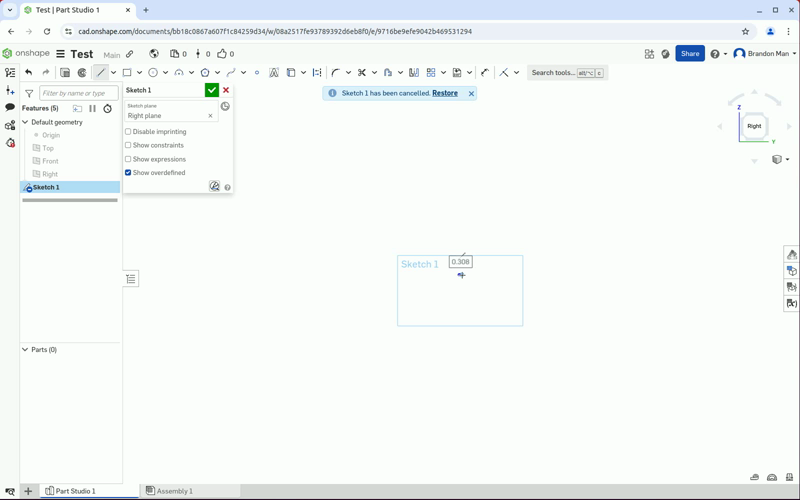
scroll(-6)
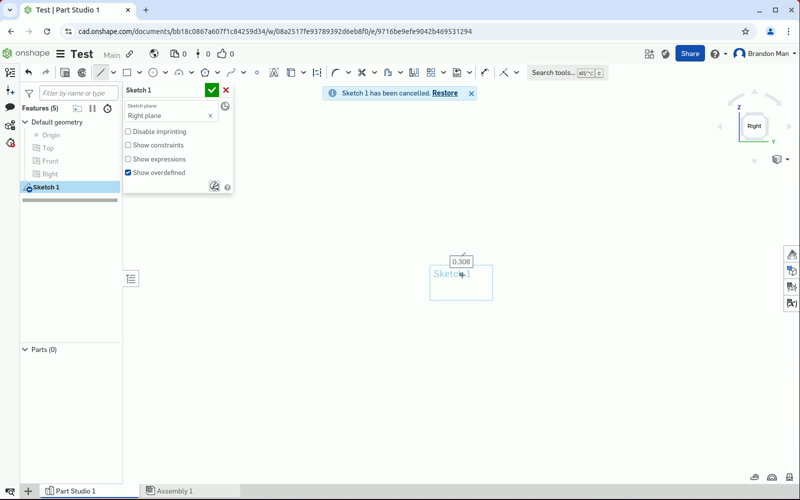
key_up(shift)
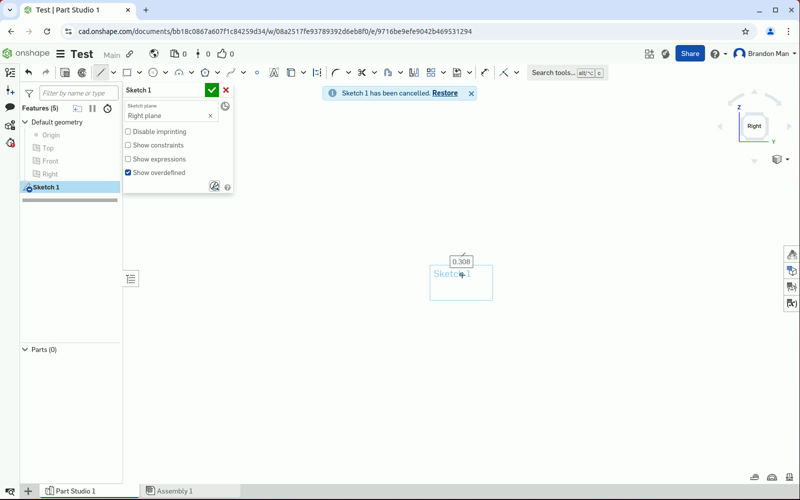
key_down(shift)
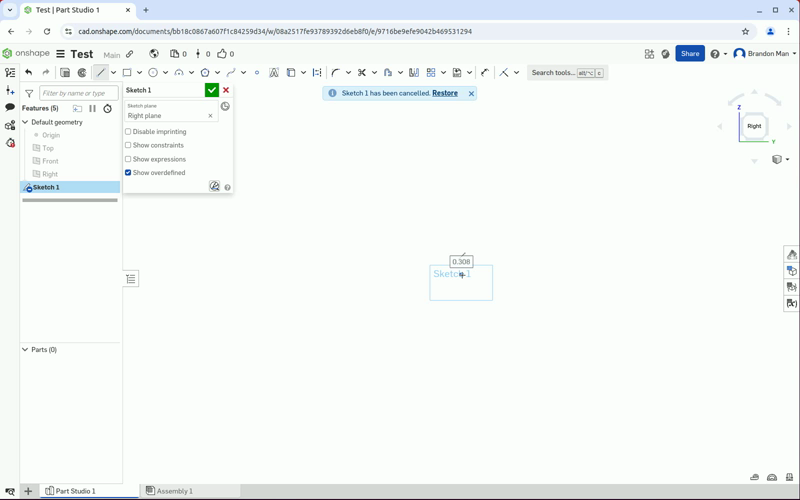
mouse_move(492, 274)
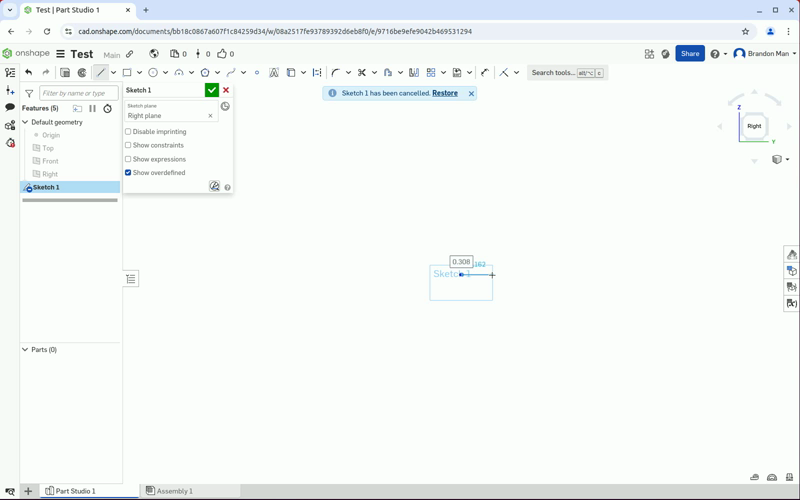
mouse_move(462, 269)
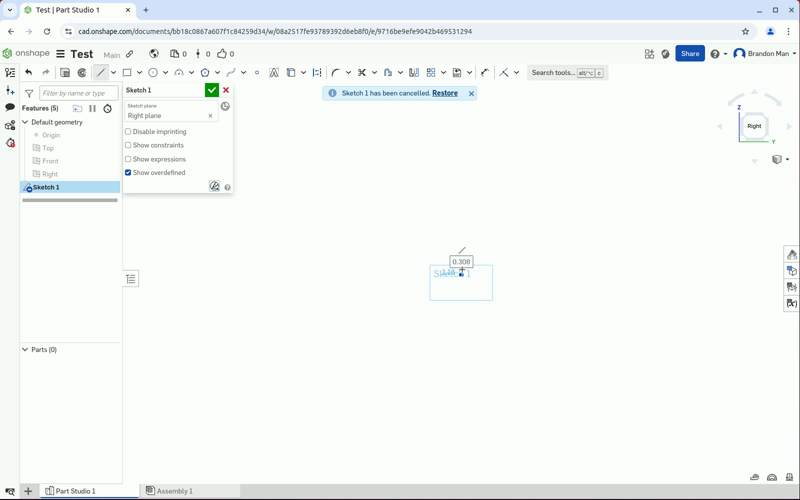
scroll(6)
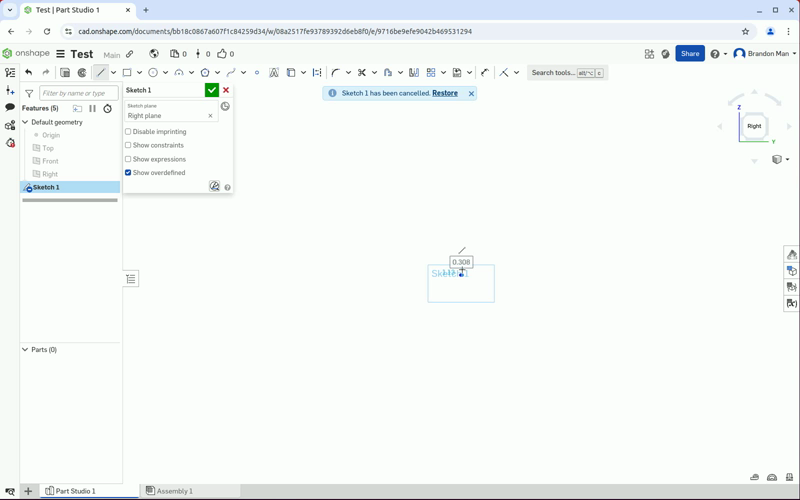
scroll(6)
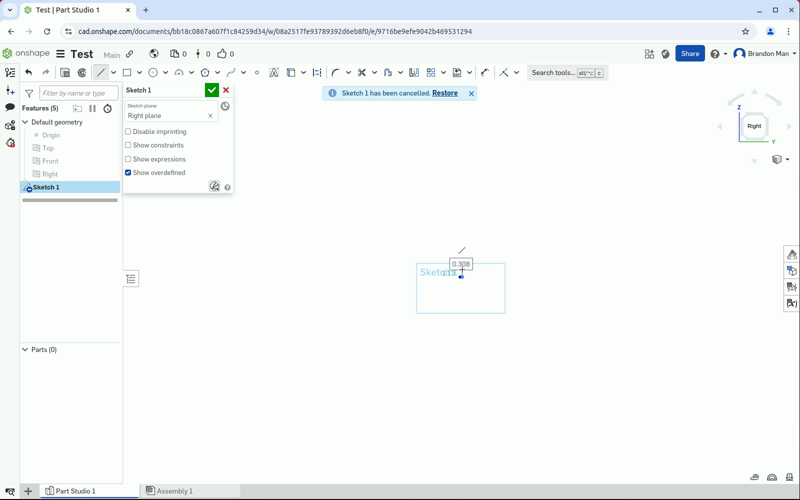
scroll(6)
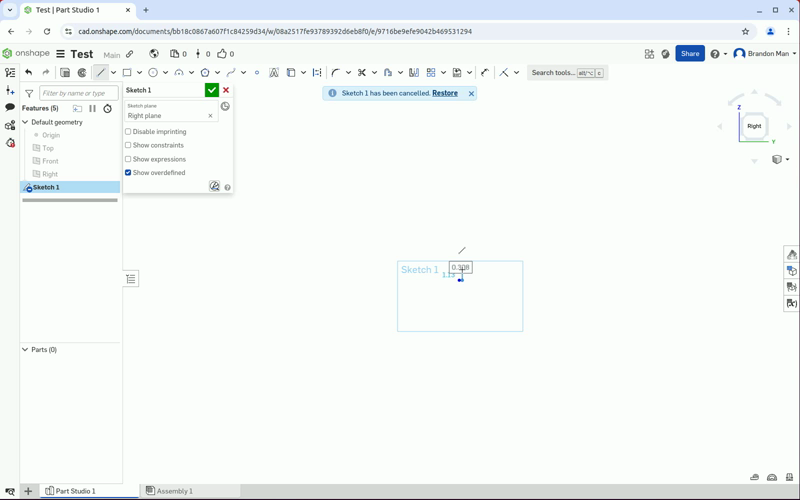
scroll(6)
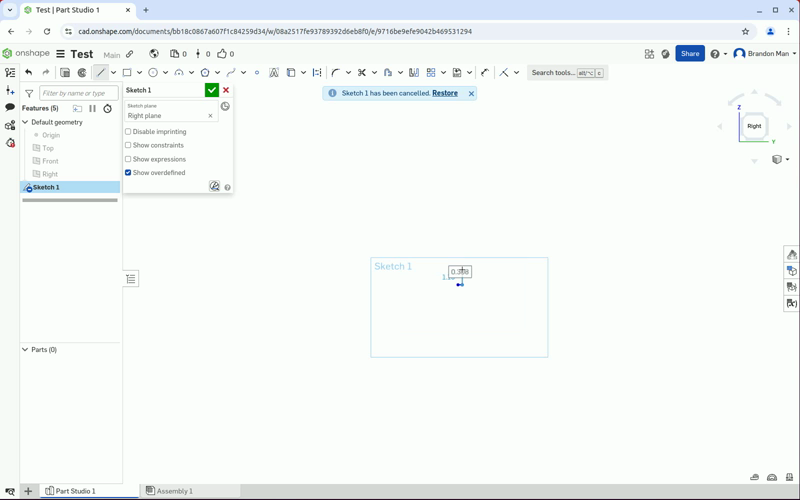
scroll(6)
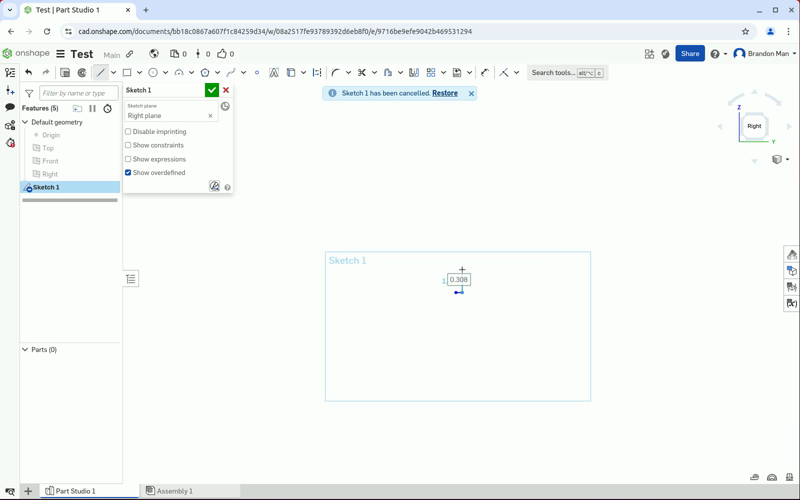
scroll(6)
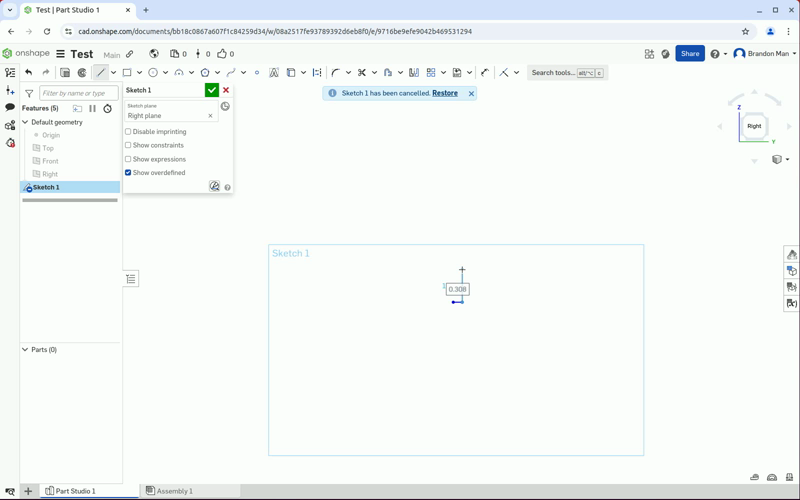
scroll(6)
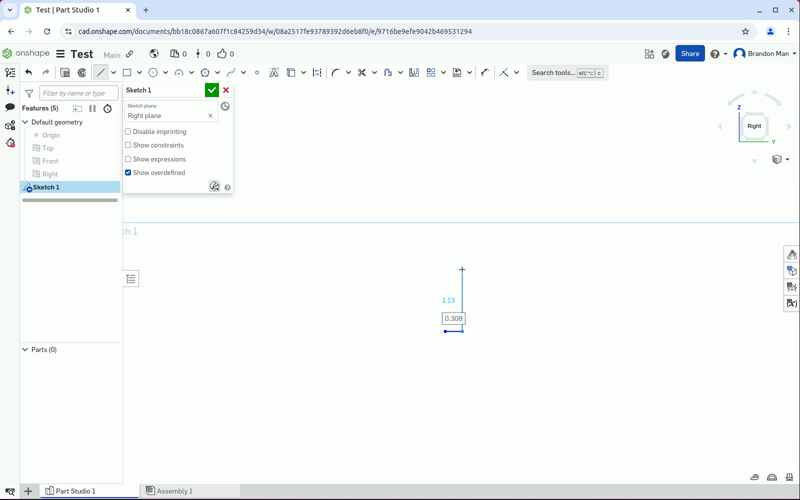
click(462, 269)
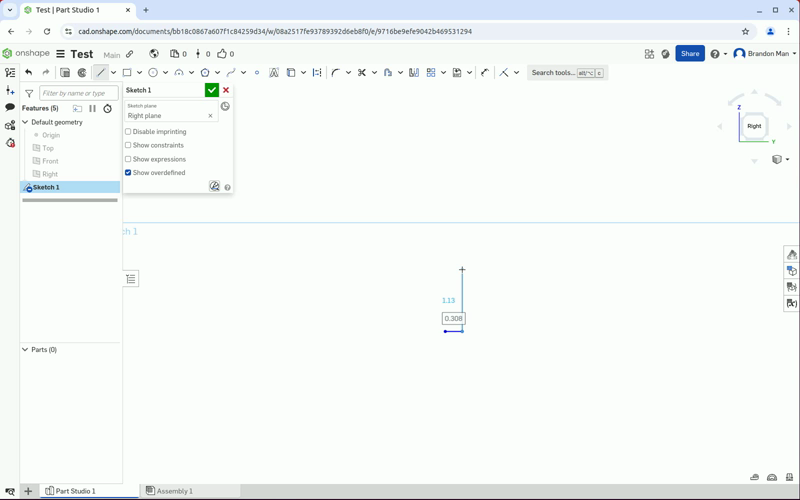
scroll(-6)
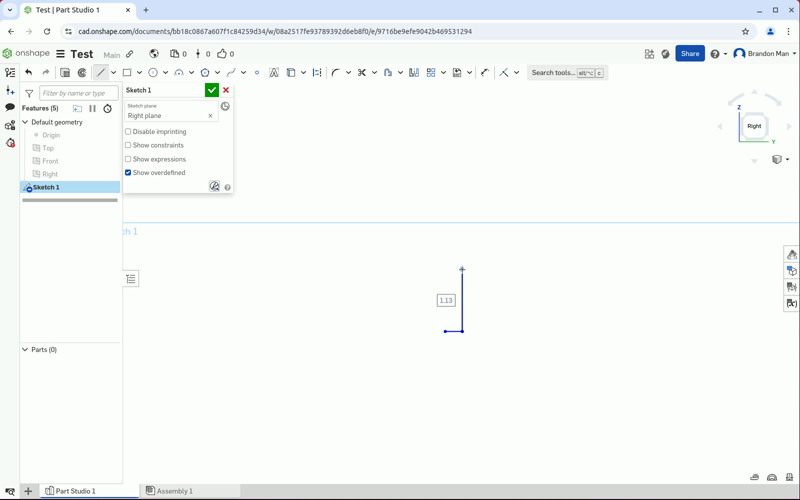
scroll(-6)
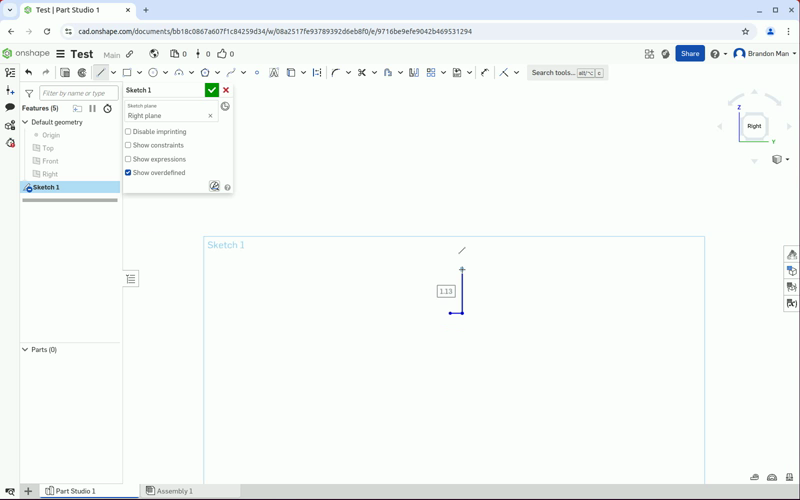
scroll(-6)
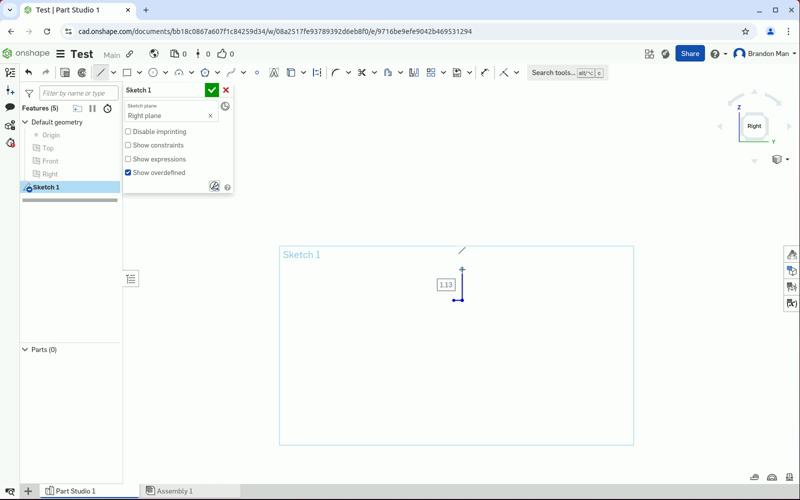
scroll(-6)
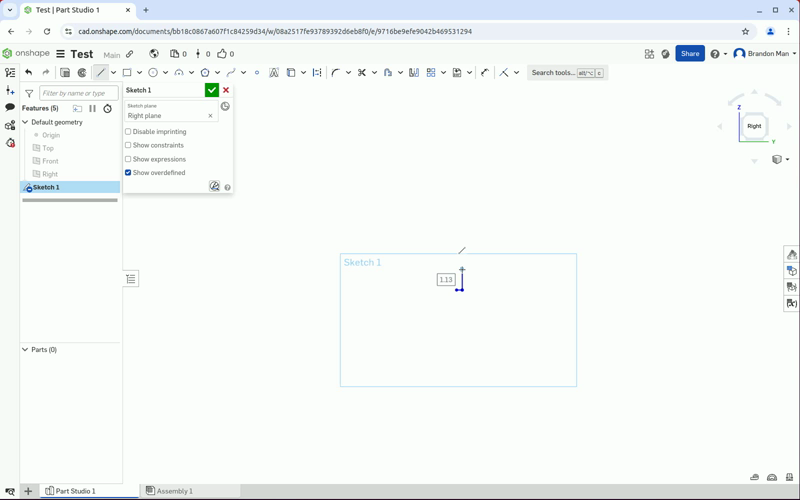
scroll(-6)
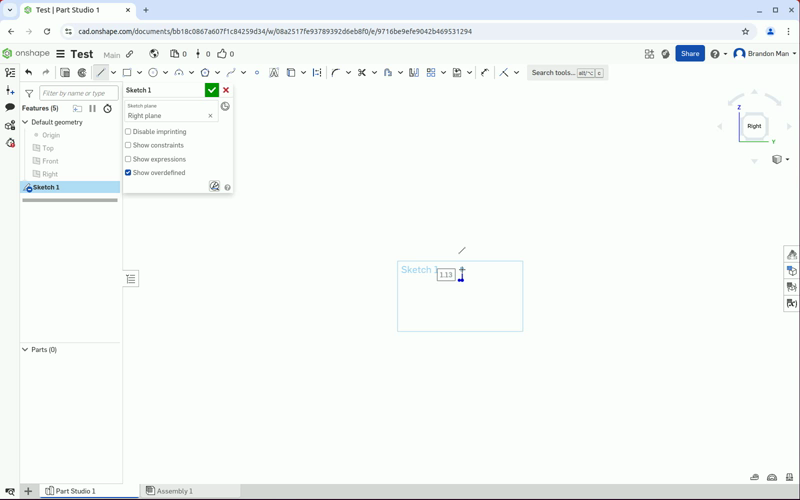
scroll(-6)
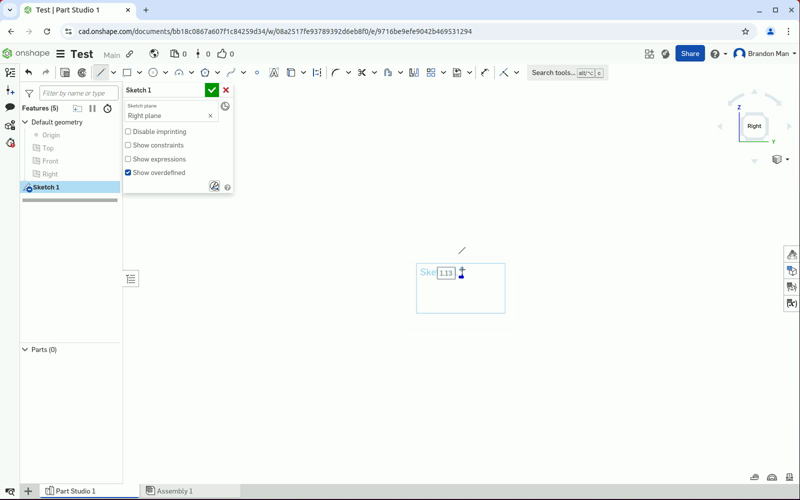
scroll(-6)
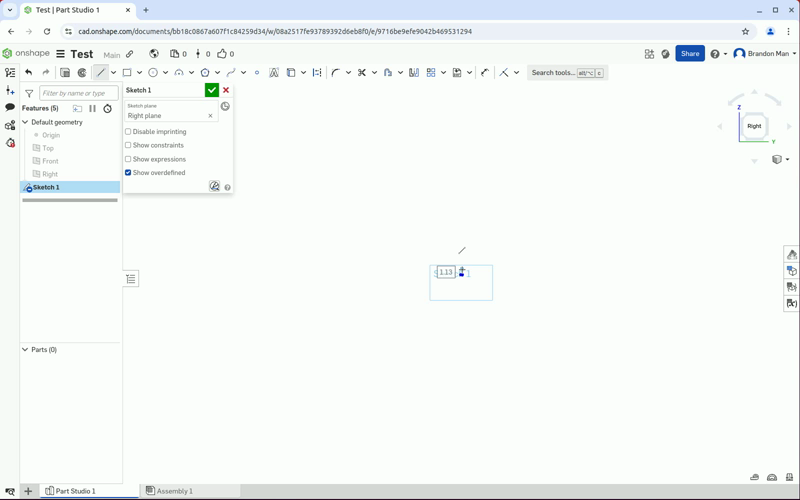
key_up(shift)
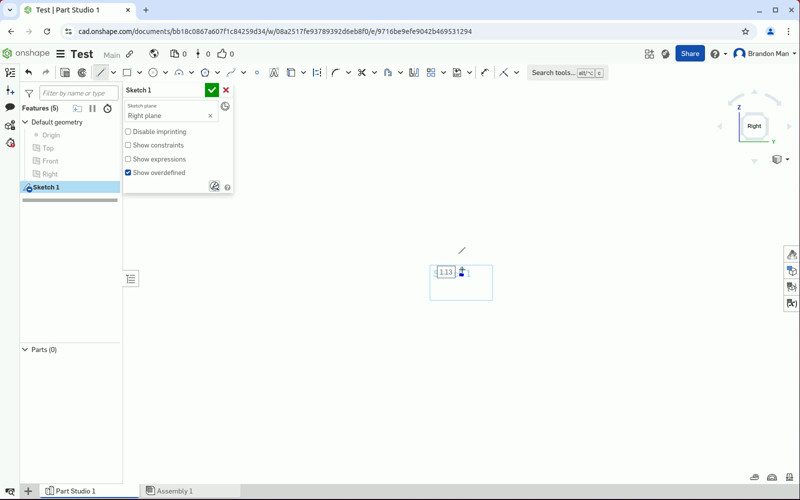
key(esc)
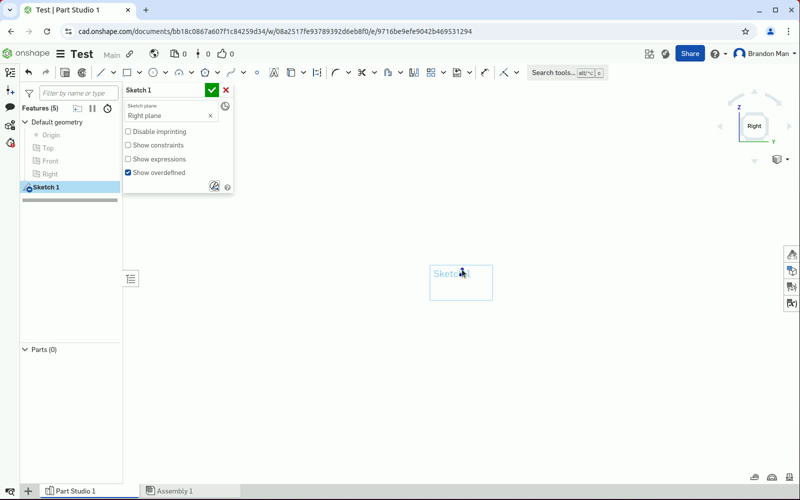
key(a)
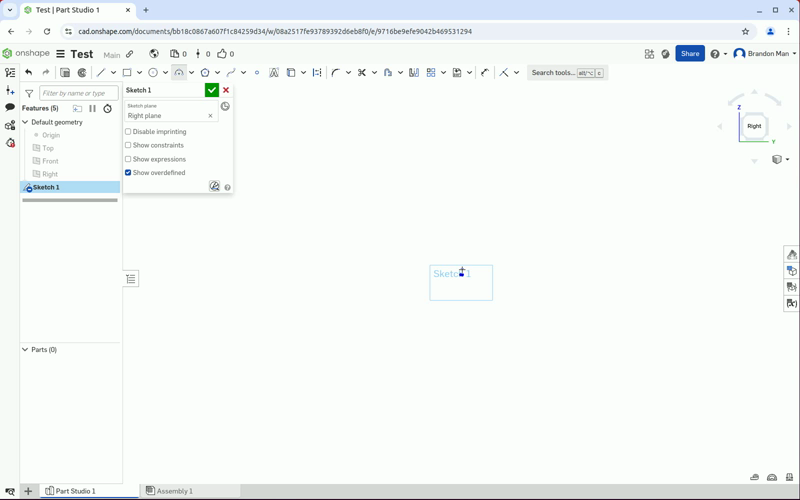
mouse_move(462, 269)
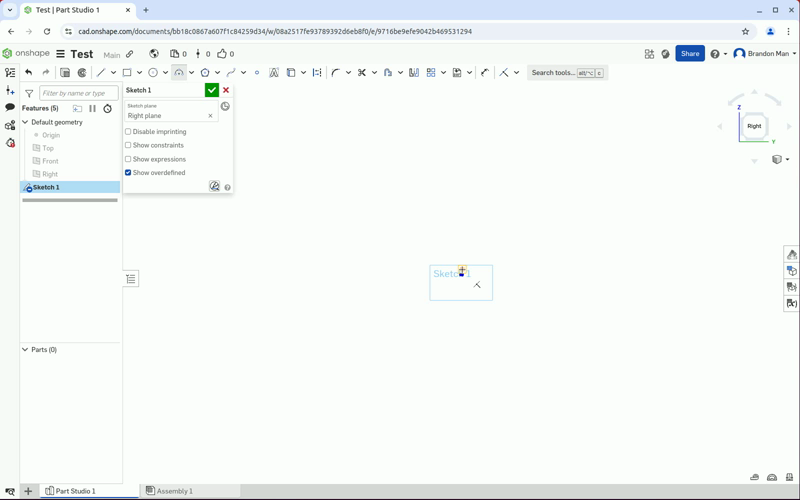
click(462, 269)
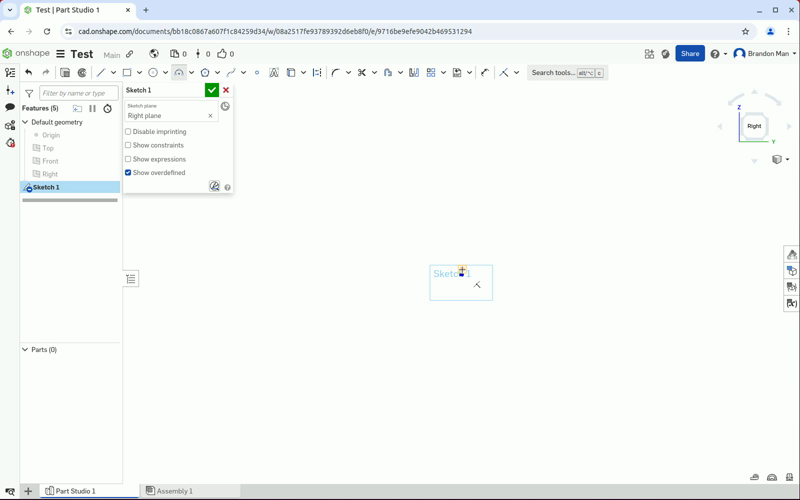
key_down(shift)
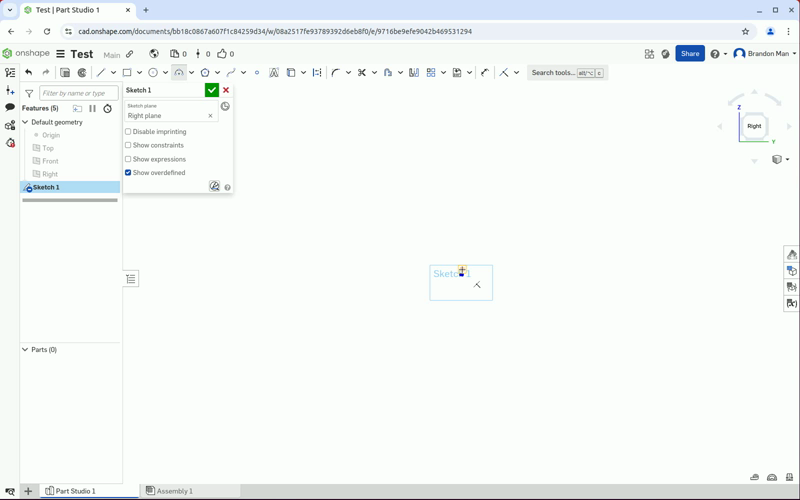
mouse_move(464, 267)
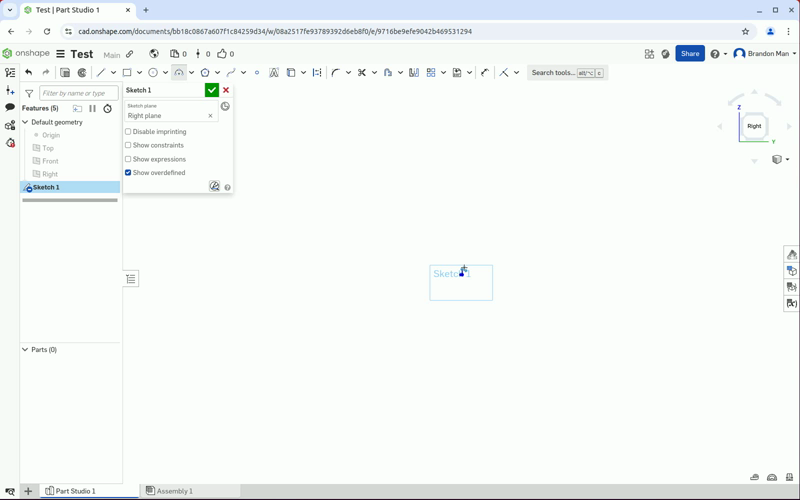
scroll(6)
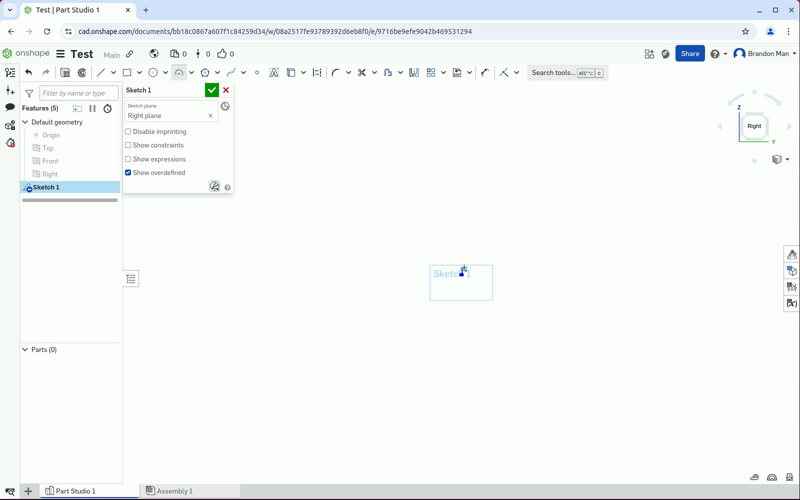
scroll(6)
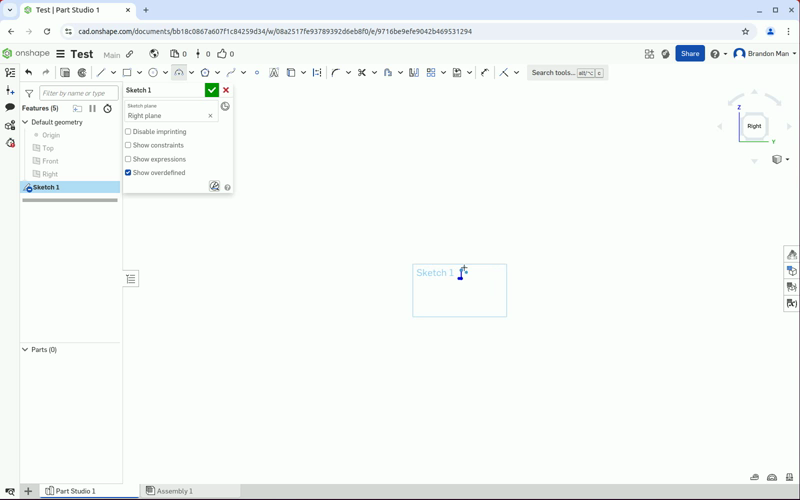
scroll(6)
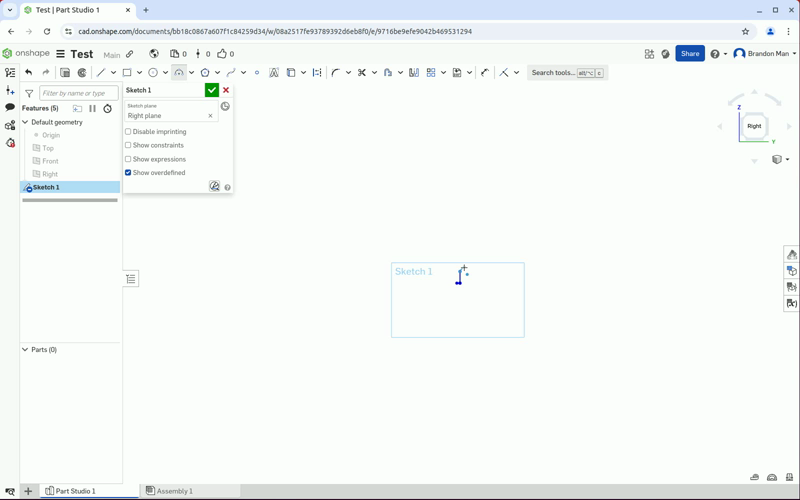
scroll(6)
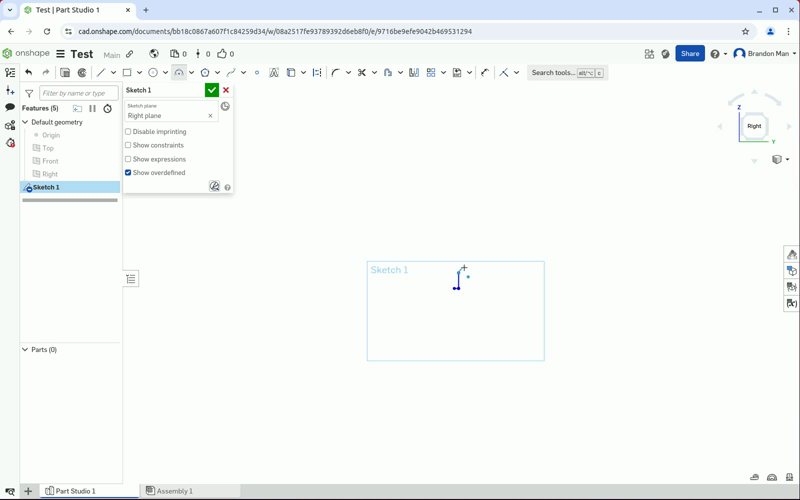
scroll(6)
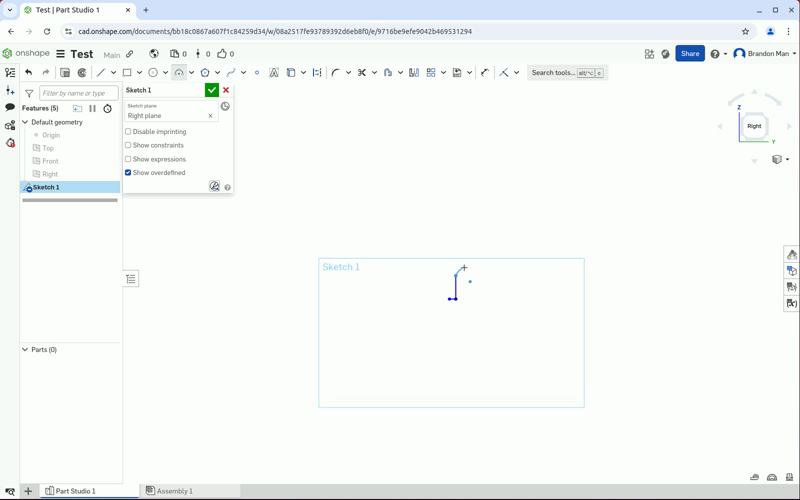
scroll(6)
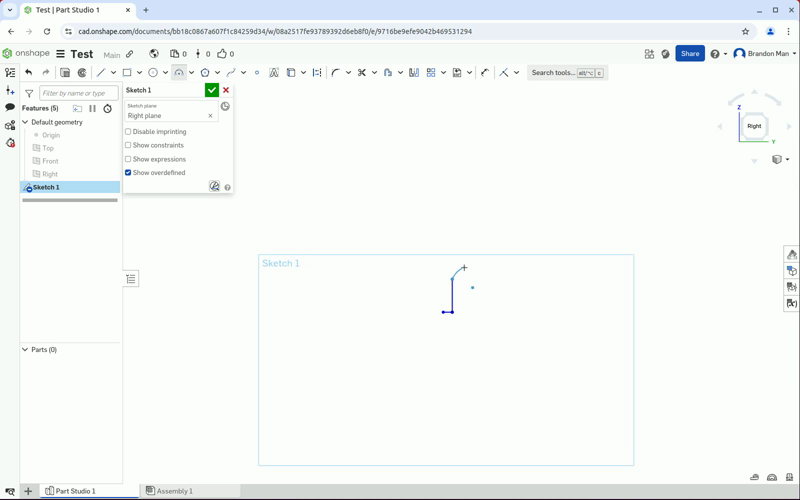
scroll(6)
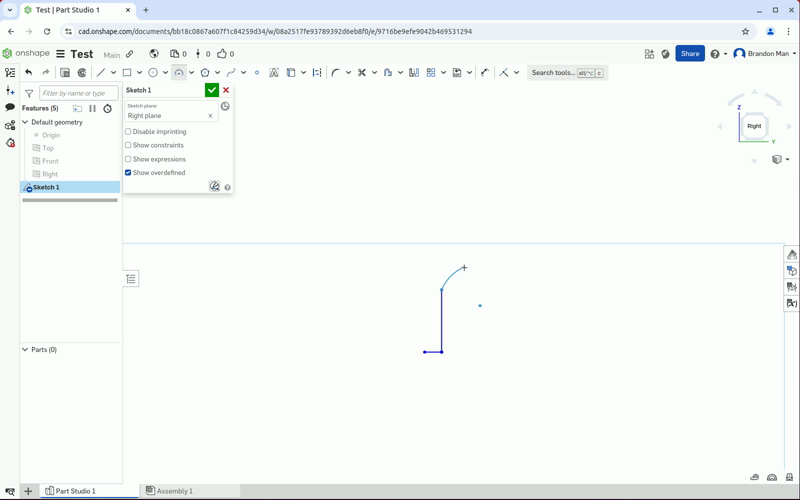
click(464, 267)
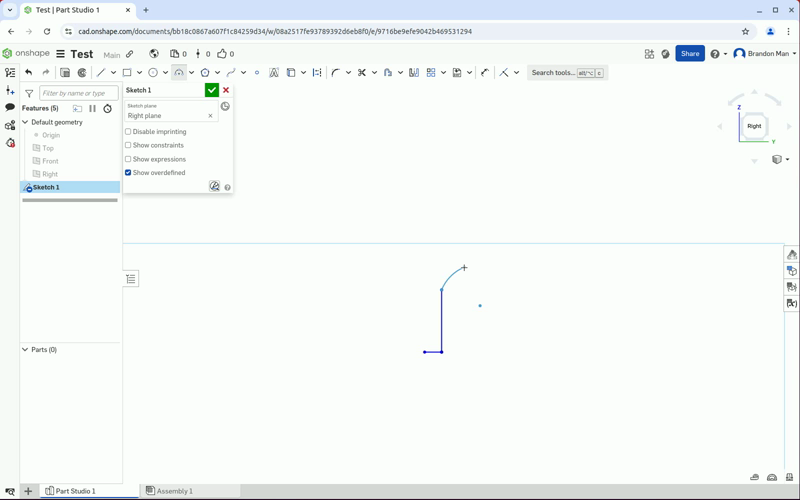
scroll(-6)
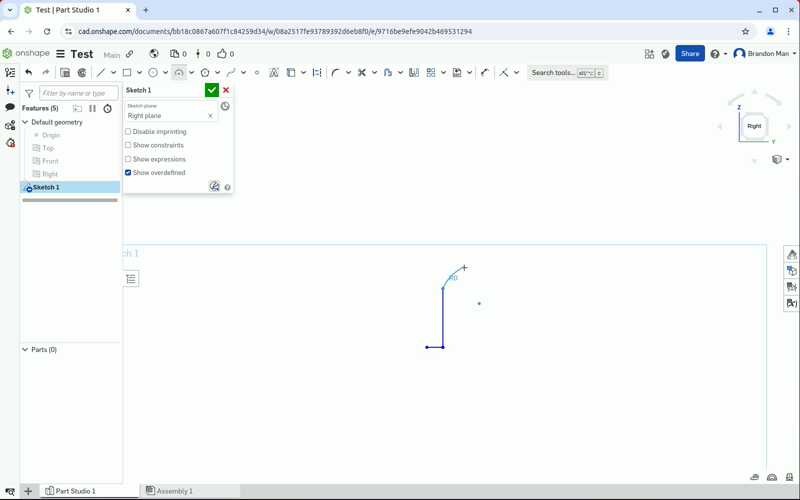
scroll(-6)
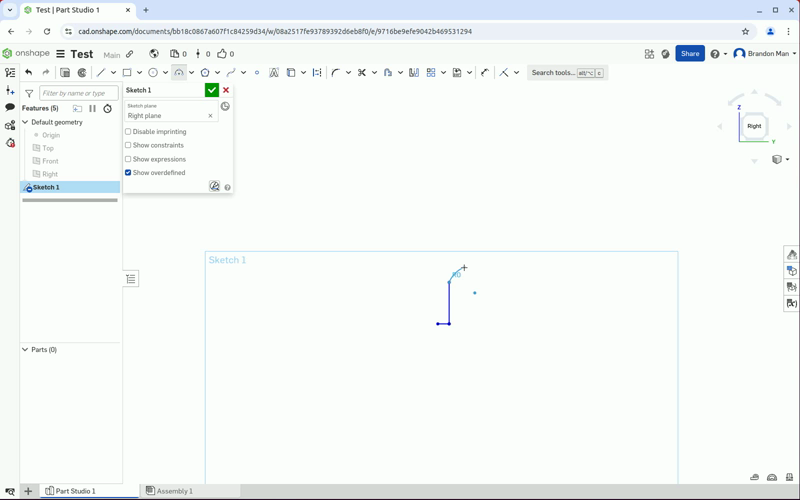
scroll(-6)
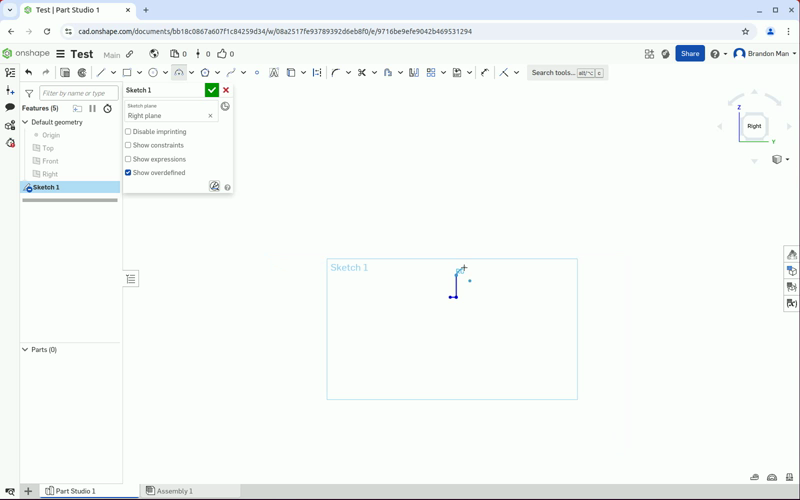
scroll(-6)
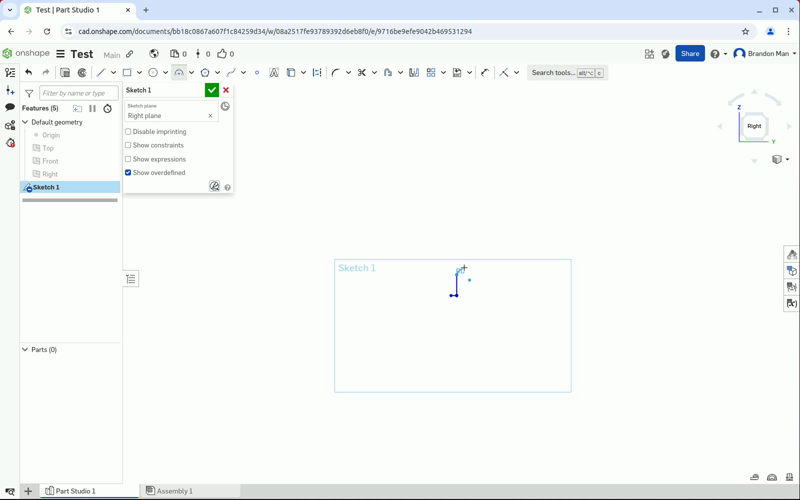
scroll(-6)
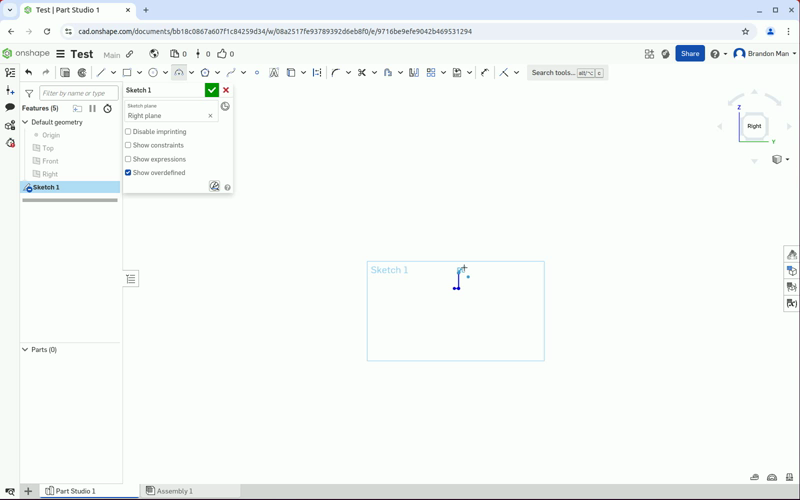
scroll(-6)
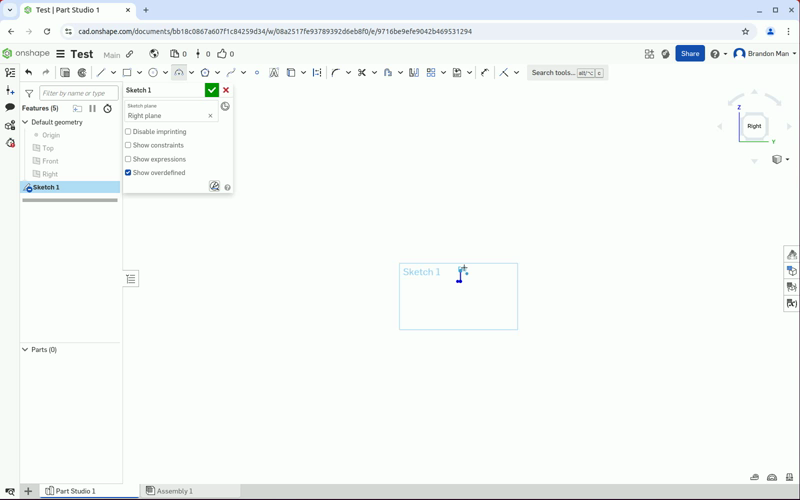
scroll(-6)
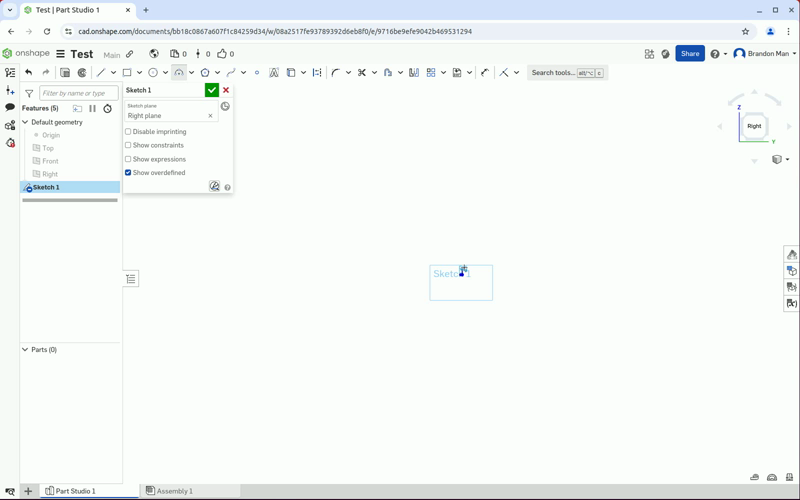
mouse_move(462, 267)
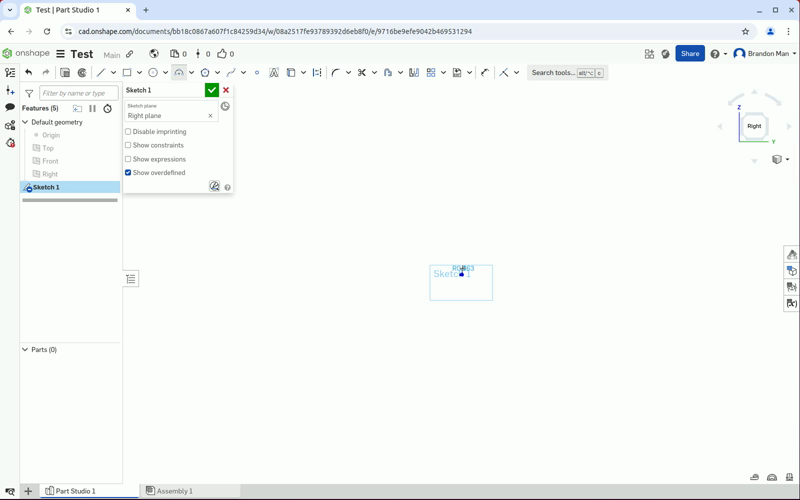
scroll(6)
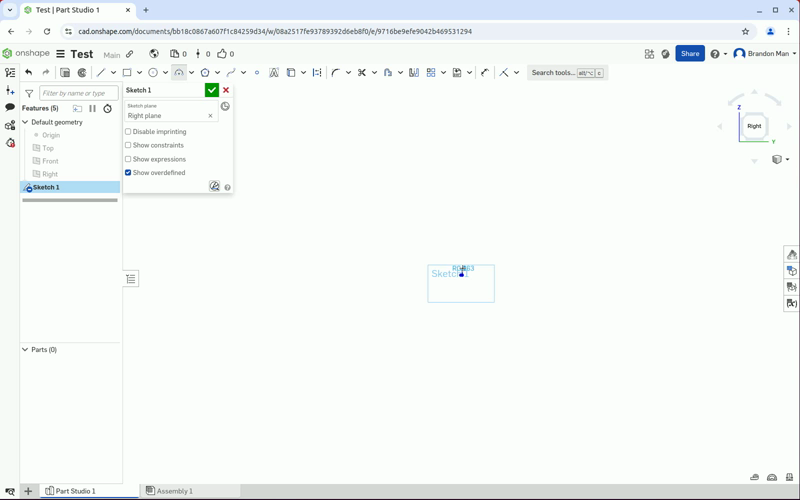
scroll(6)
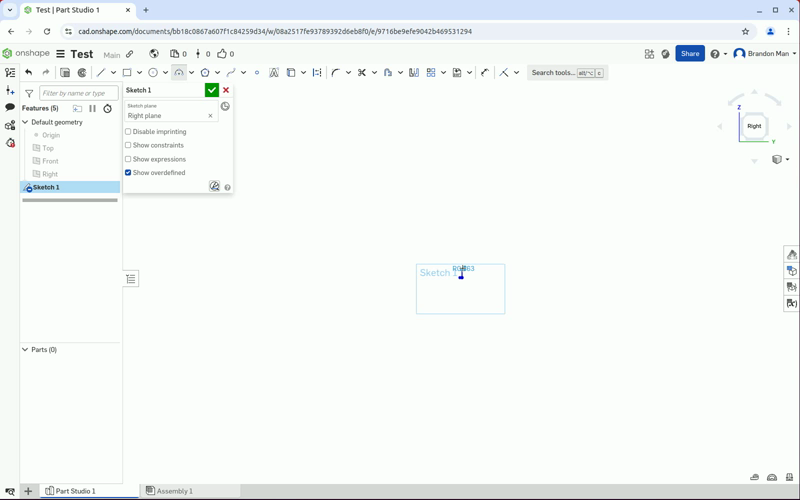
scroll(6)
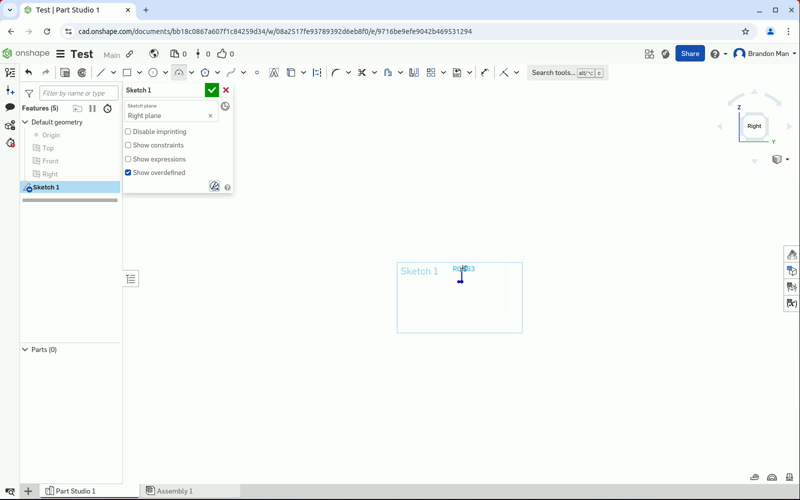
scroll(6)
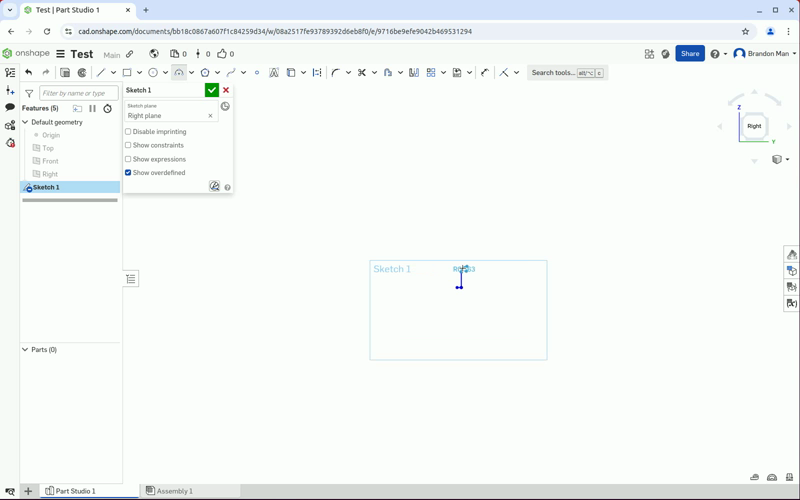
scroll(6)
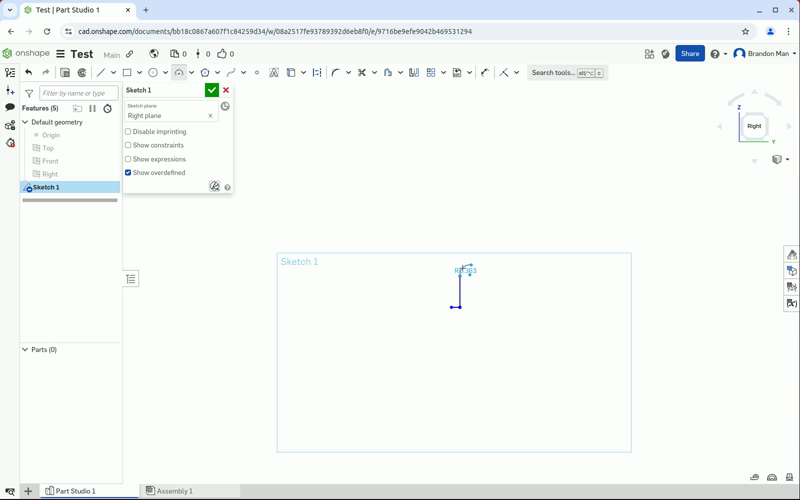
scroll(6)
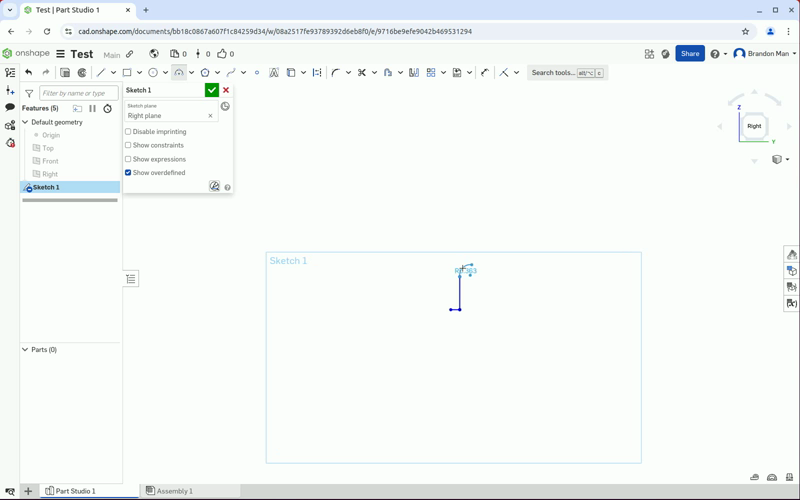
scroll(6)
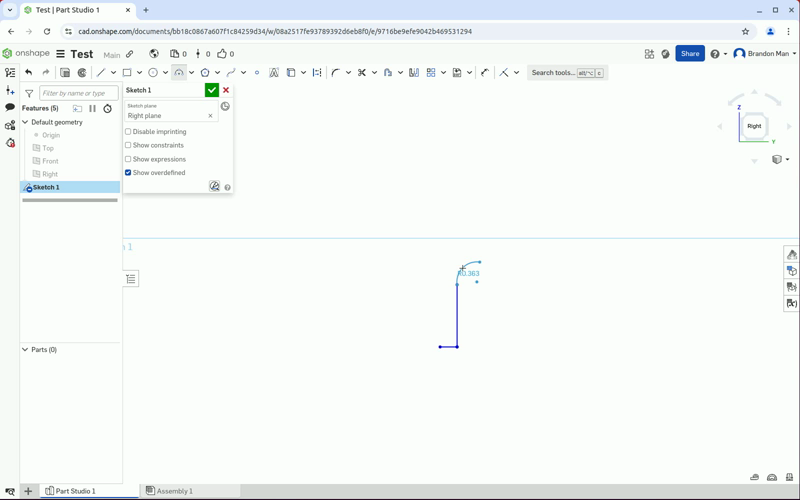
click(462, 267)
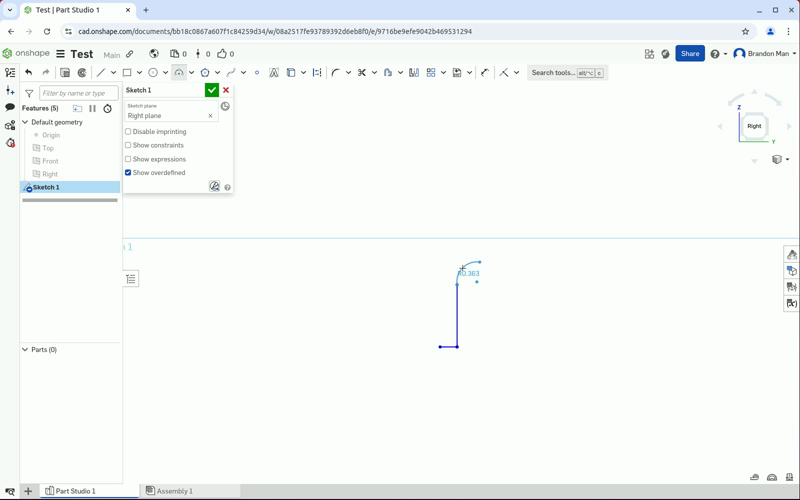
scroll(-6)
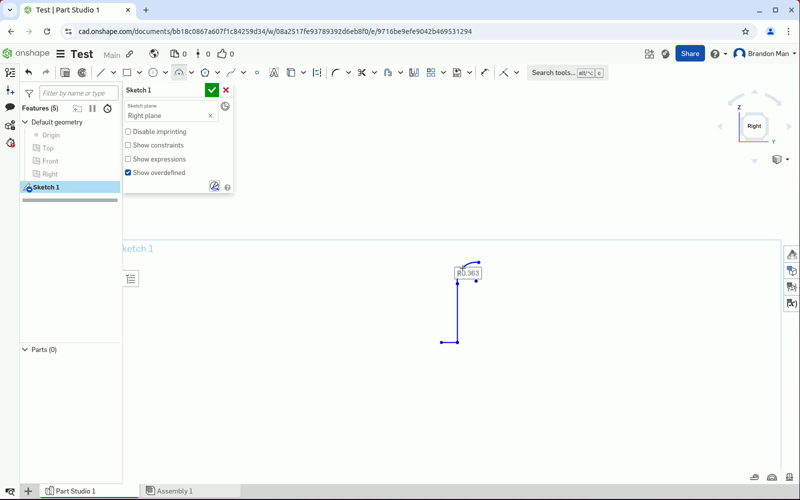
scroll(-6)
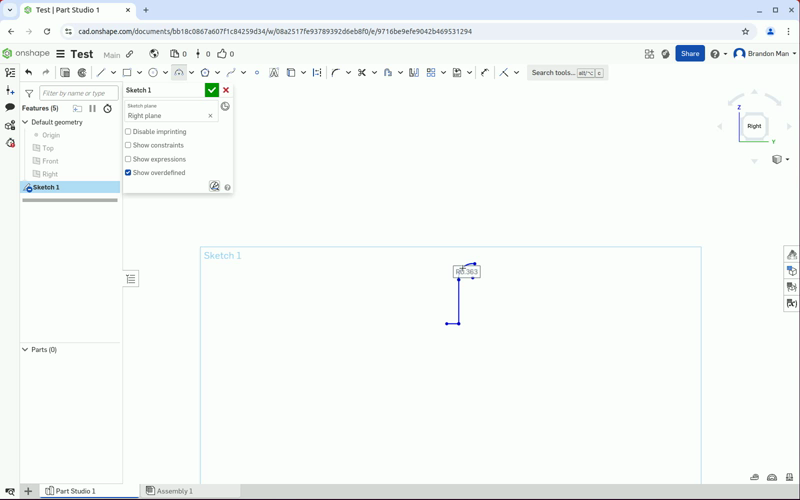
scroll(-6)
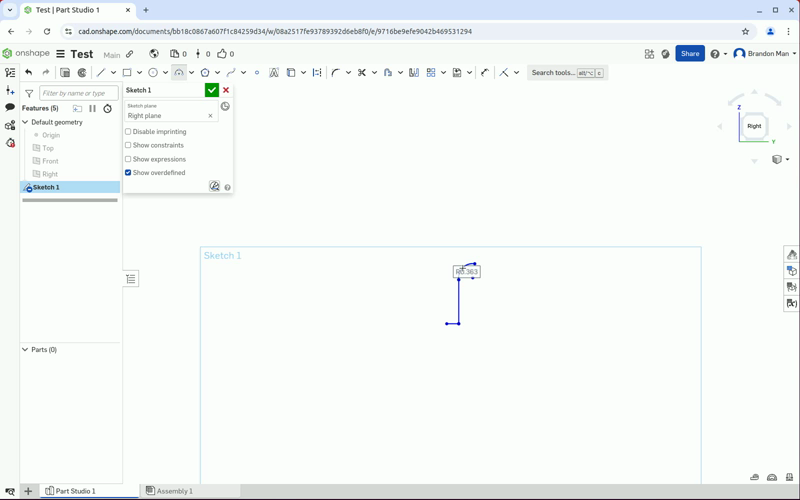
scroll(-6)
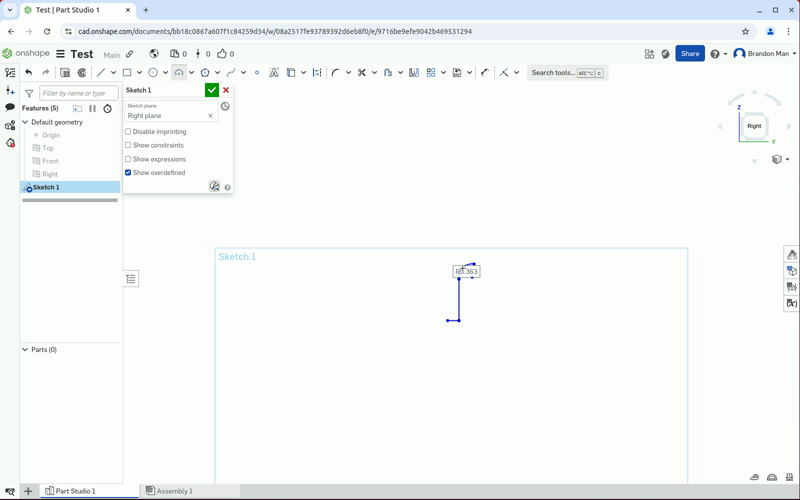
scroll(-6)
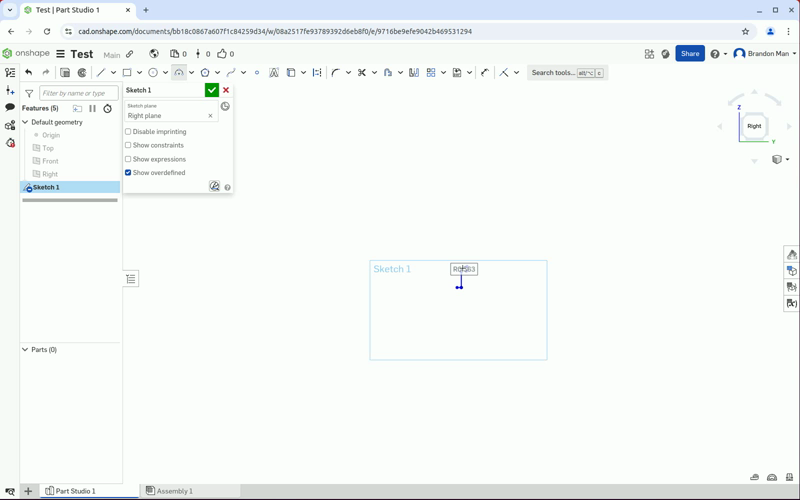
scroll(-6)
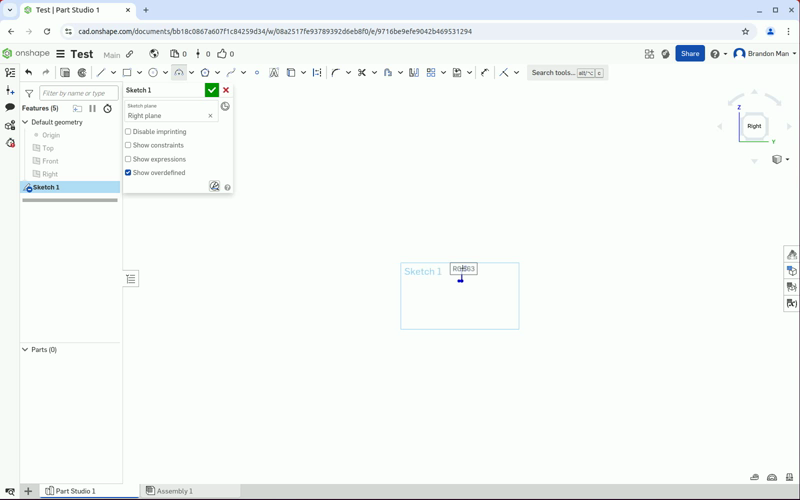
scroll(-6)
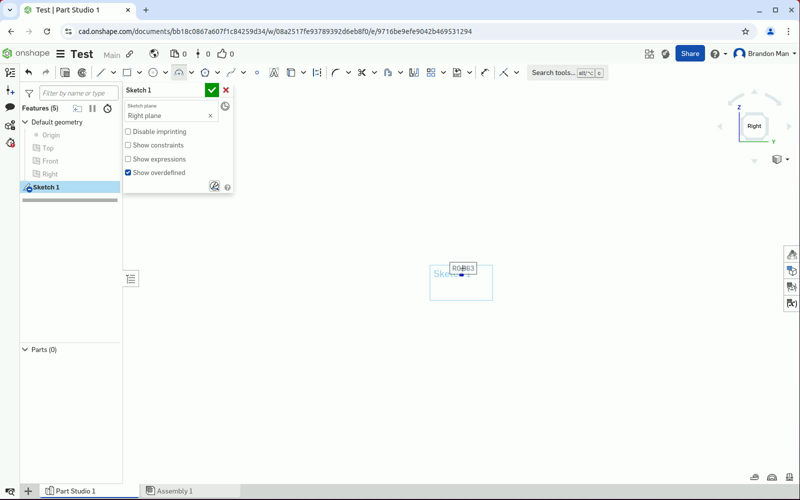
key_up(shift)
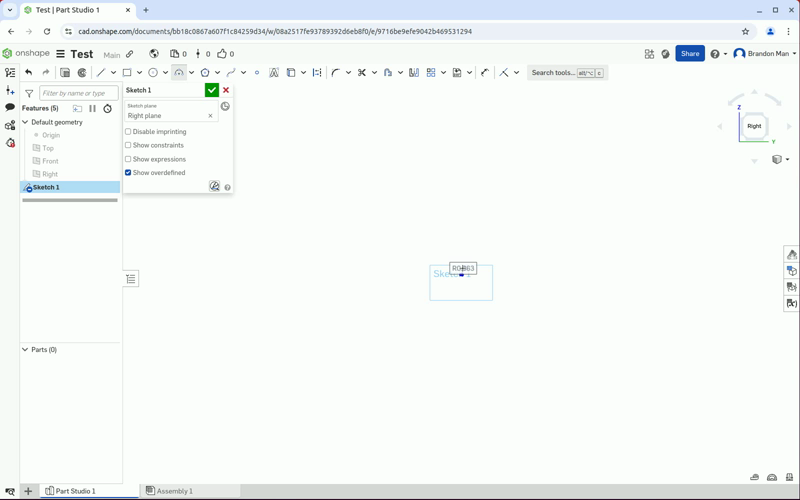
key(esc)
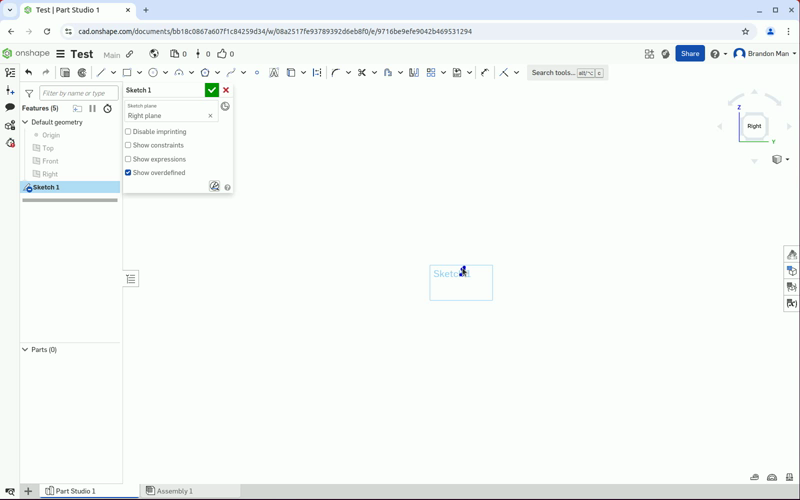
key(l)
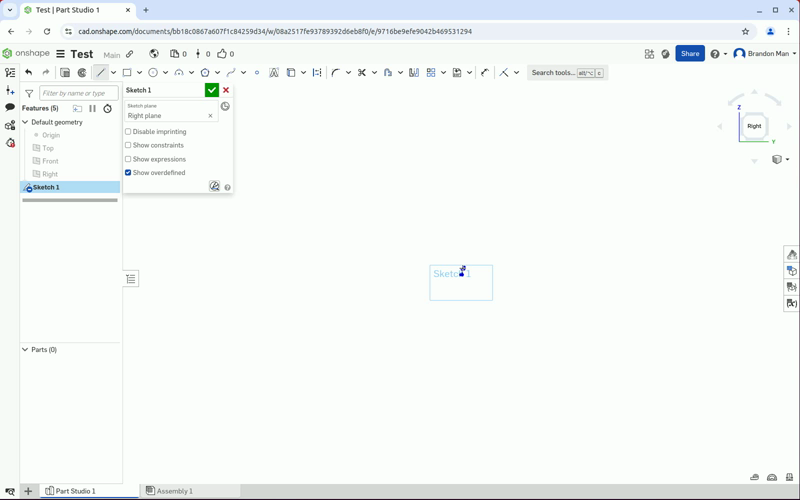
mouse_move(464, 267)
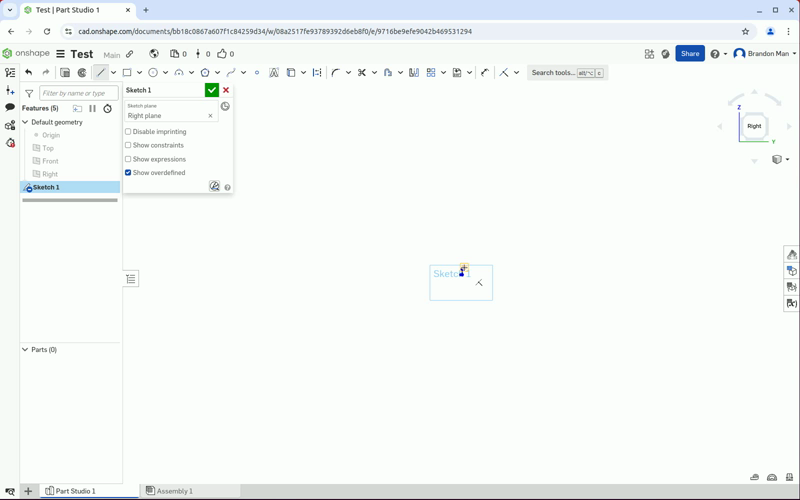
scroll(6)
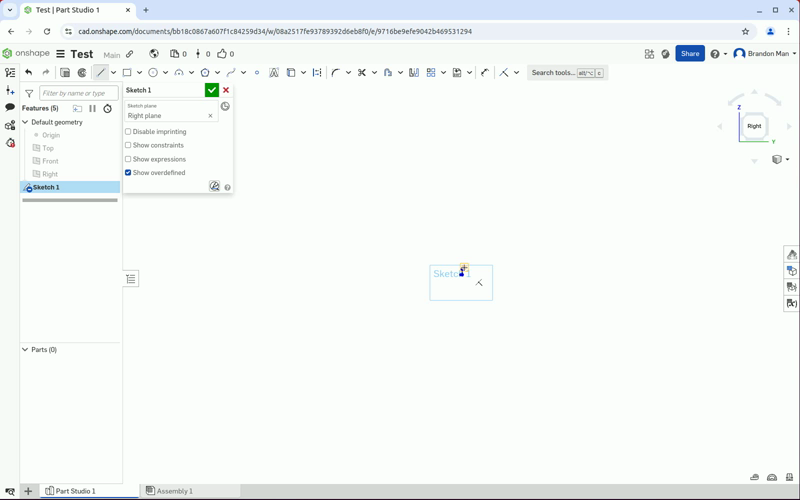
scroll(6)
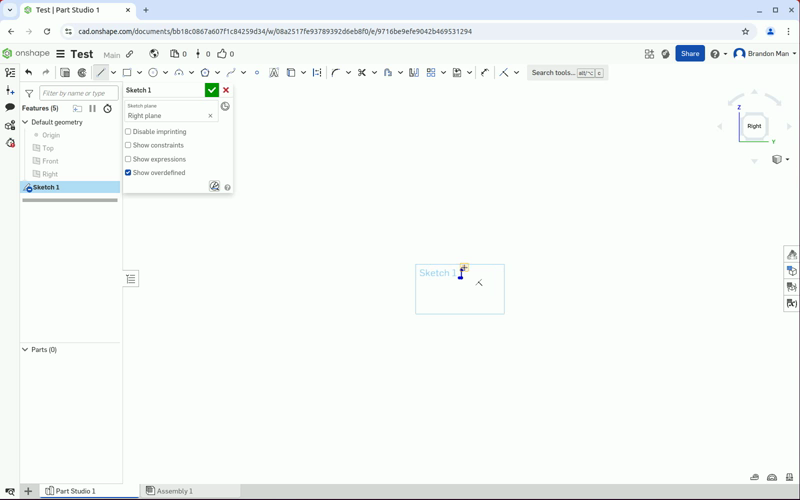
scroll(6)
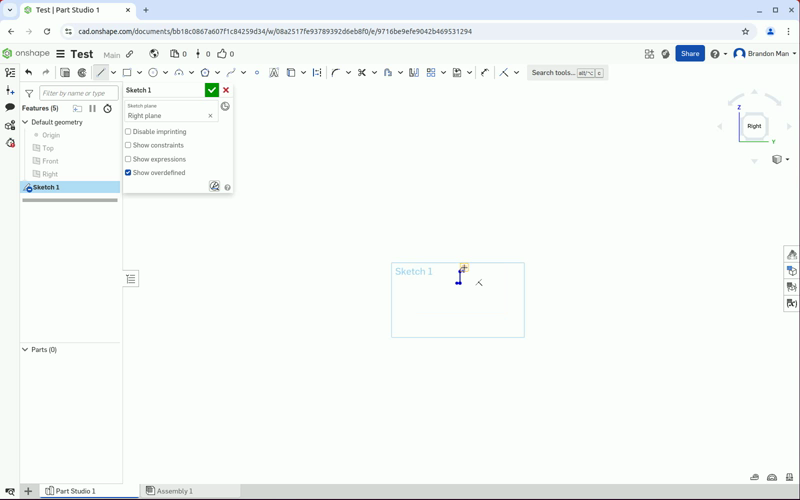
scroll(6)
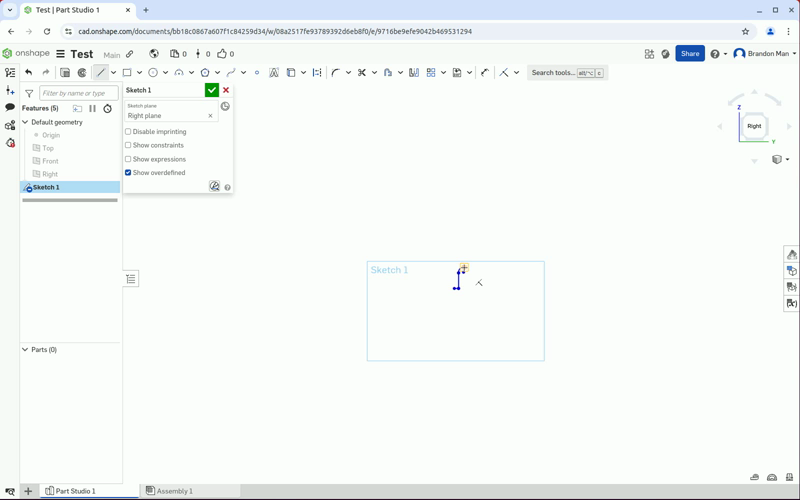
scroll(6)
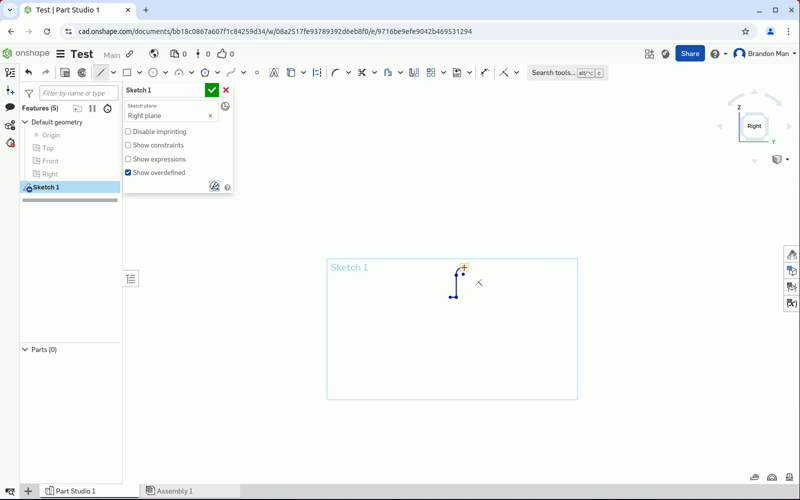
scroll(6)
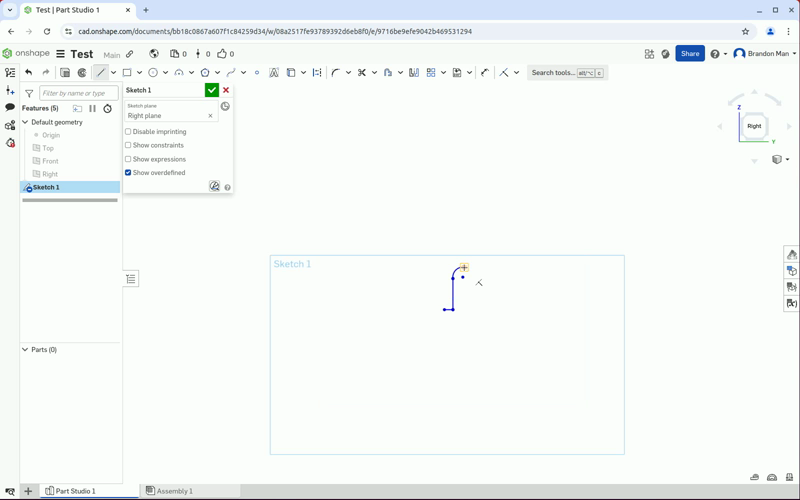
scroll(6)
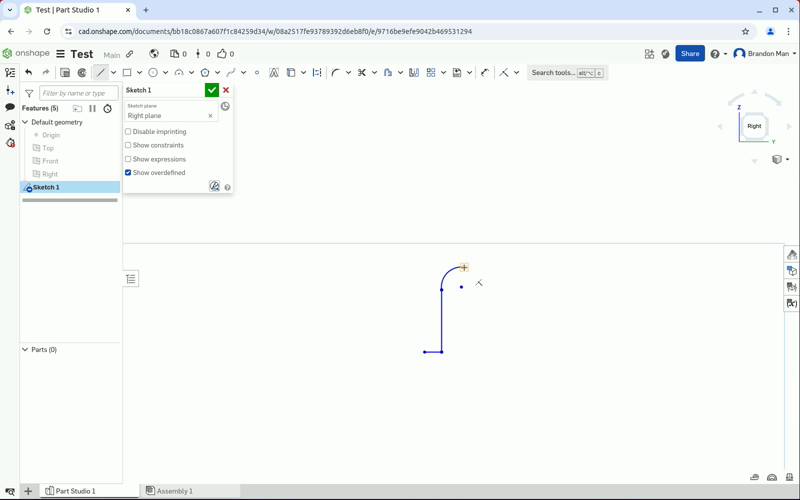
click(464, 267)
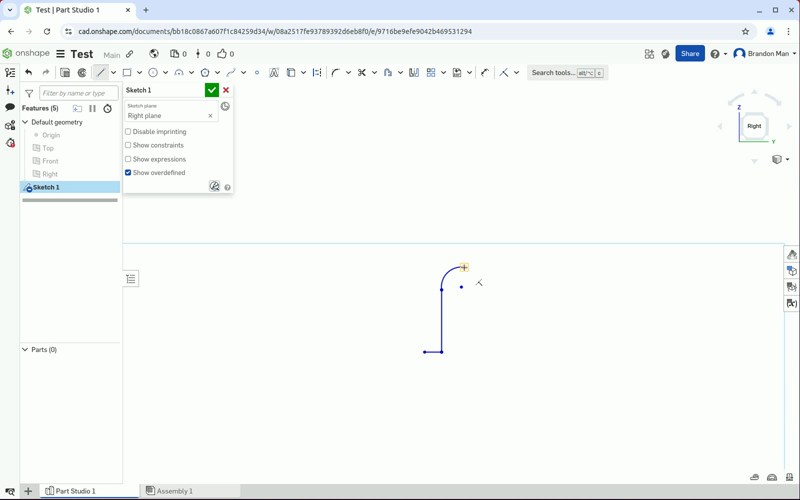
scroll(-6)
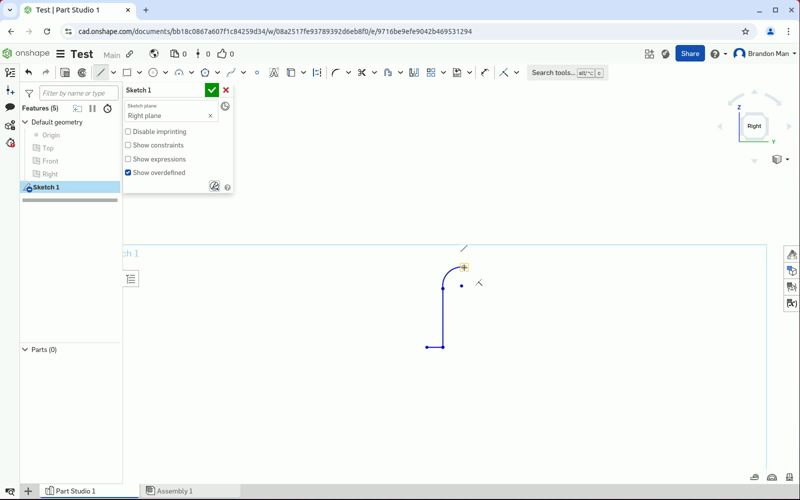
scroll(-6)
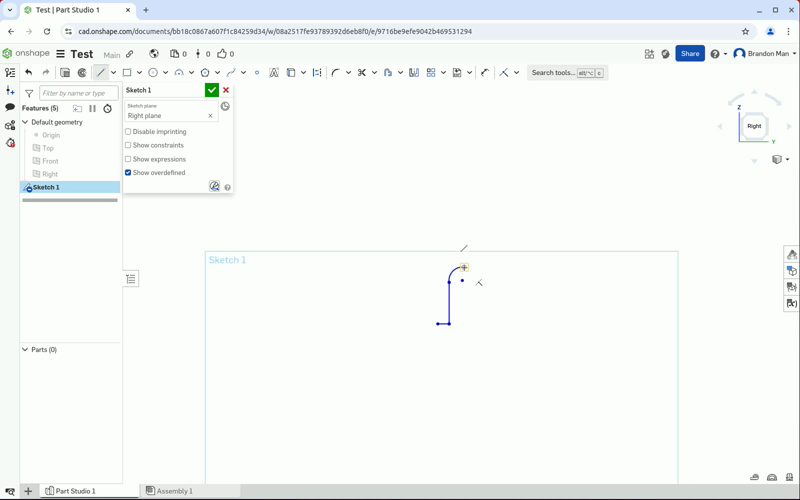
scroll(-6)
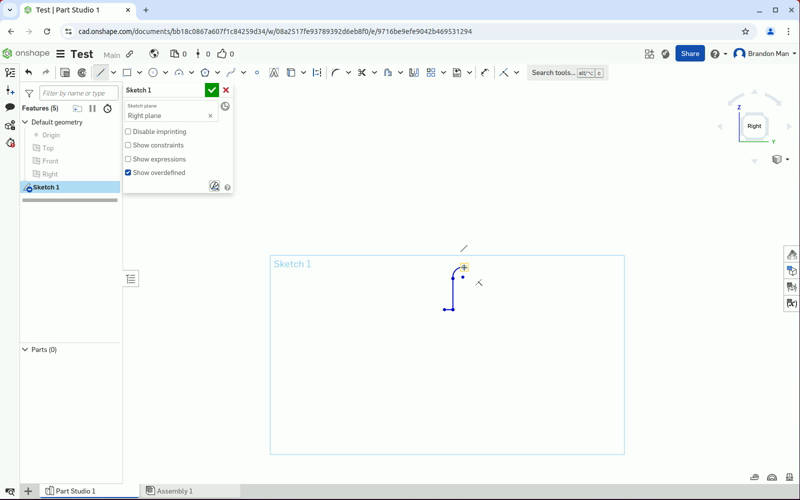
scroll(-6)
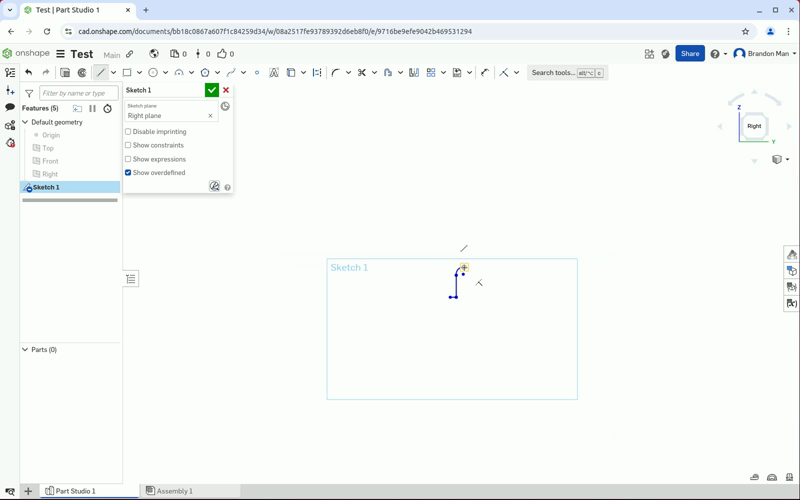
scroll(-6)
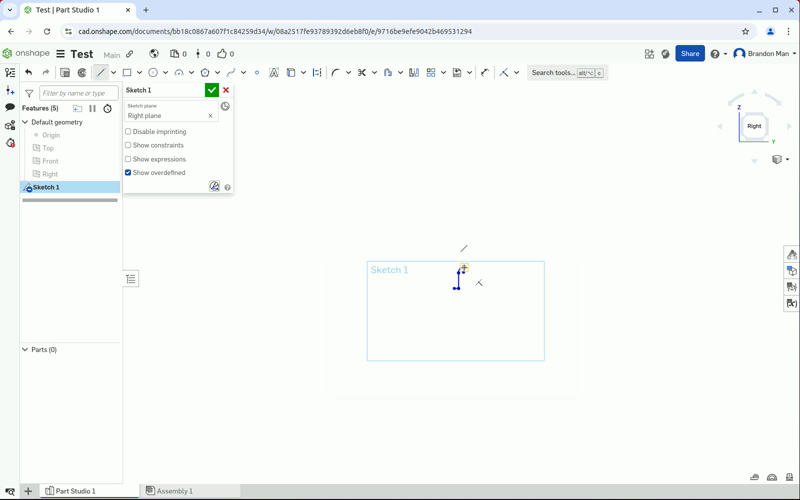
scroll(-6)
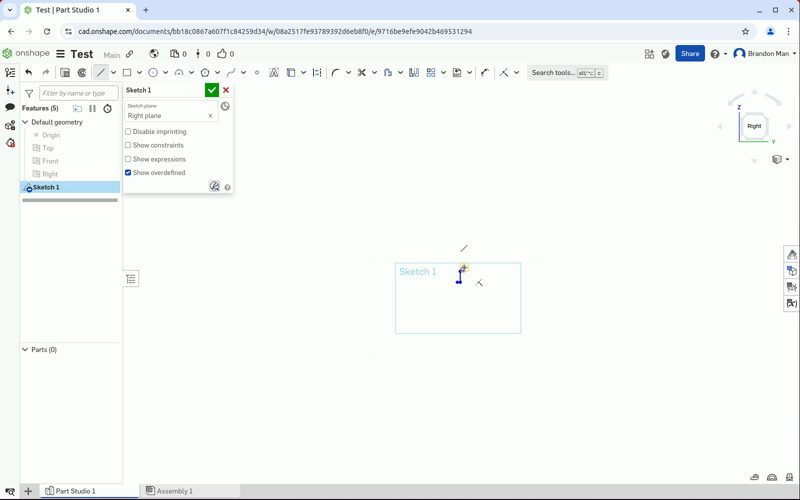
scroll(-6)
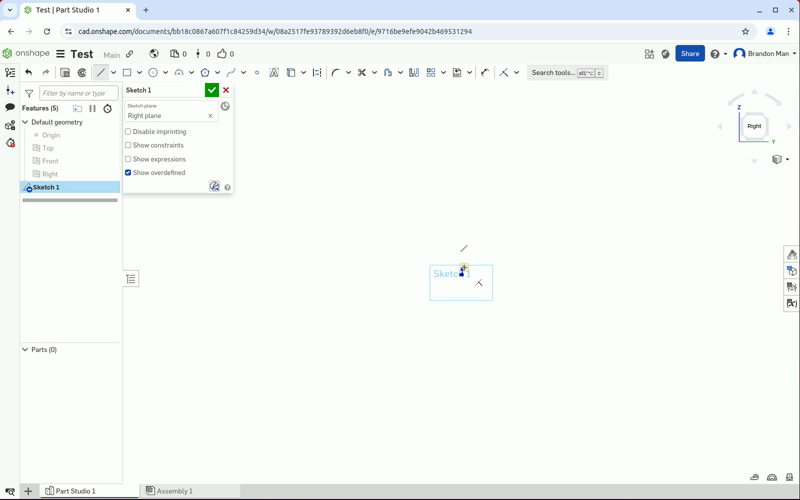
key_down(shift)
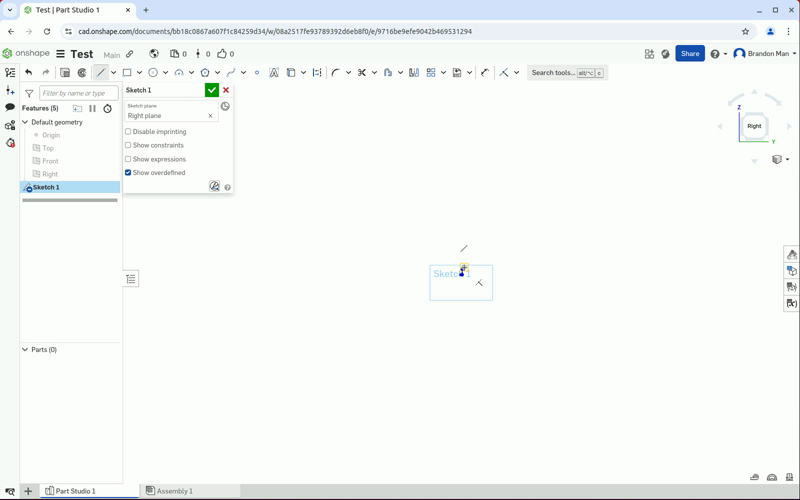
mouse_move(494, 267)
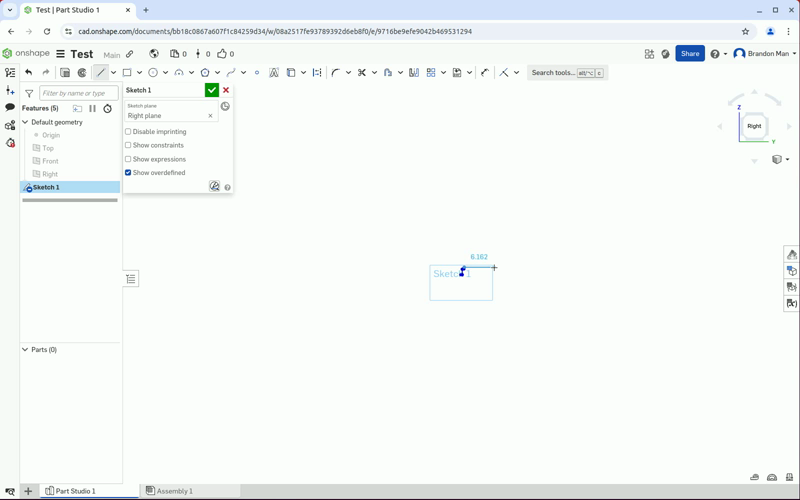
mouse_move(470, 266)
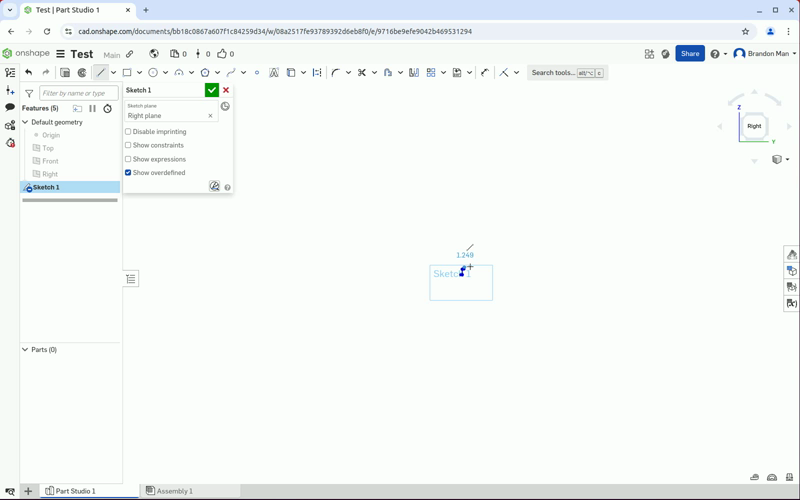
scroll(6)
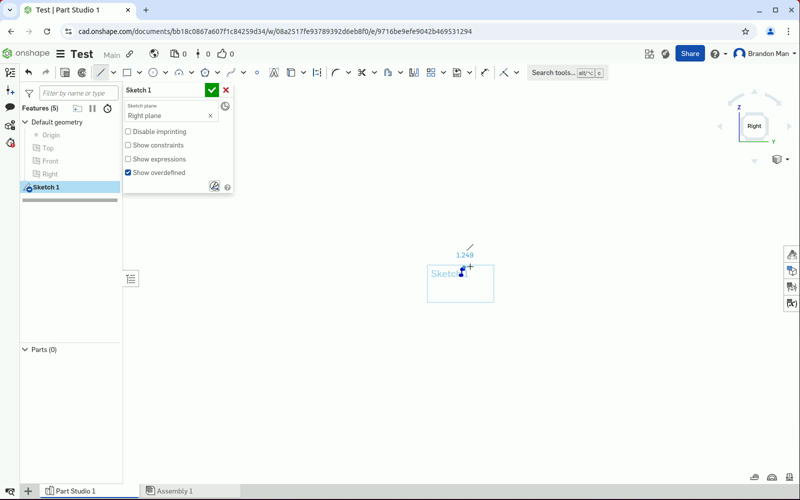
scroll(6)
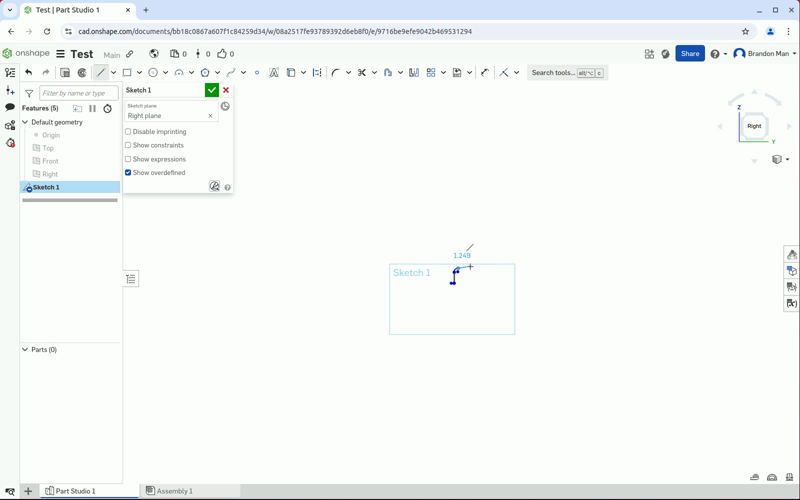
scroll(6)
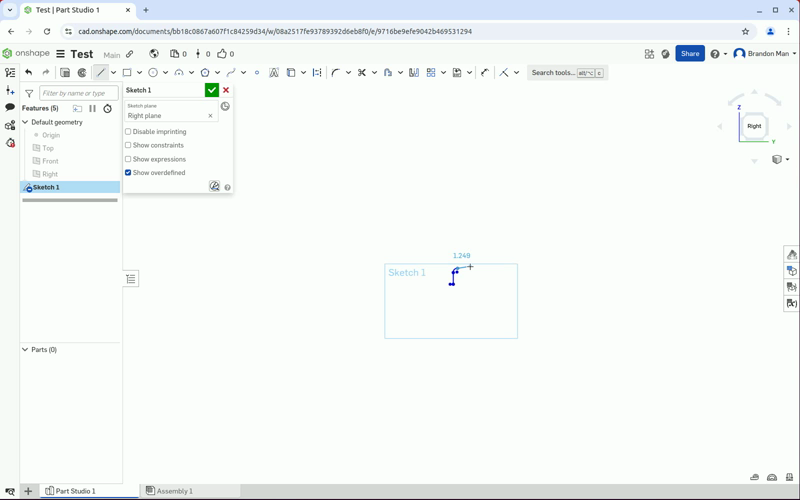
scroll(6)
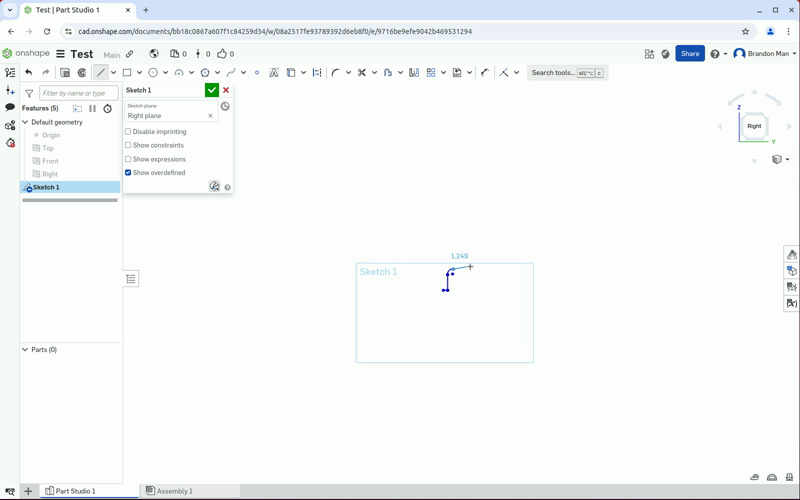
scroll(6)
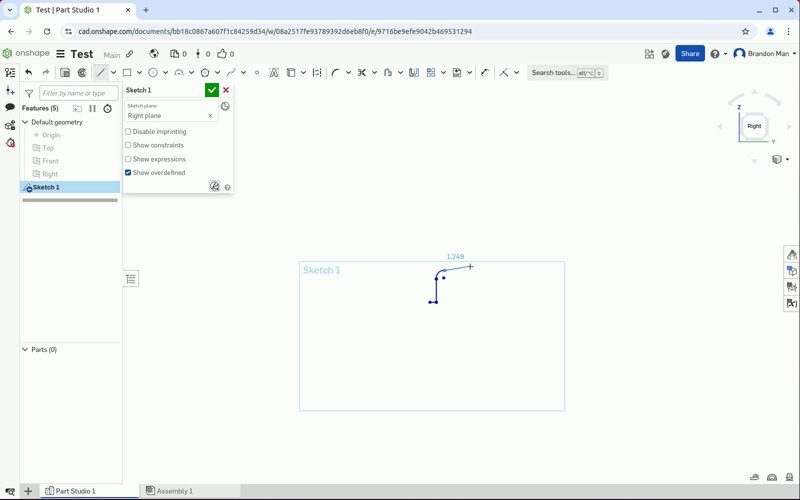
scroll(6)
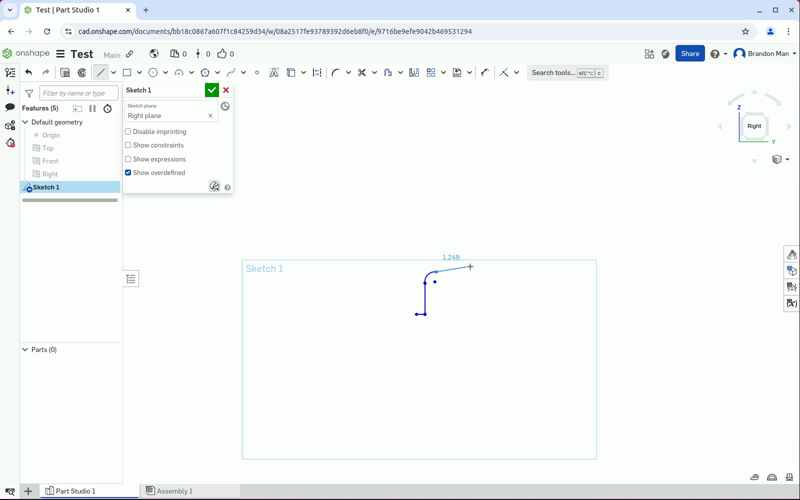
scroll(6)
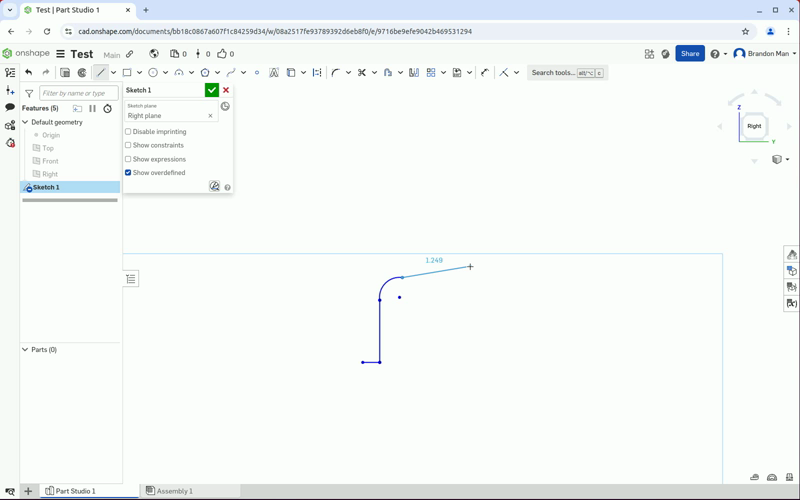
click(470, 266)
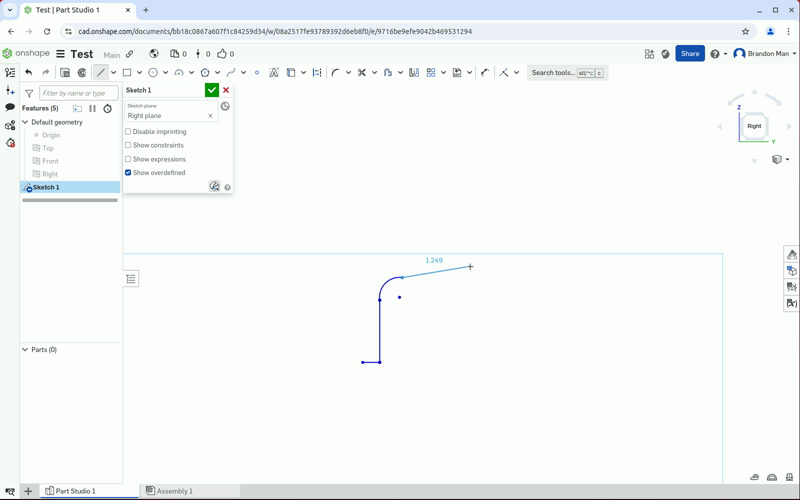
scroll(-6)
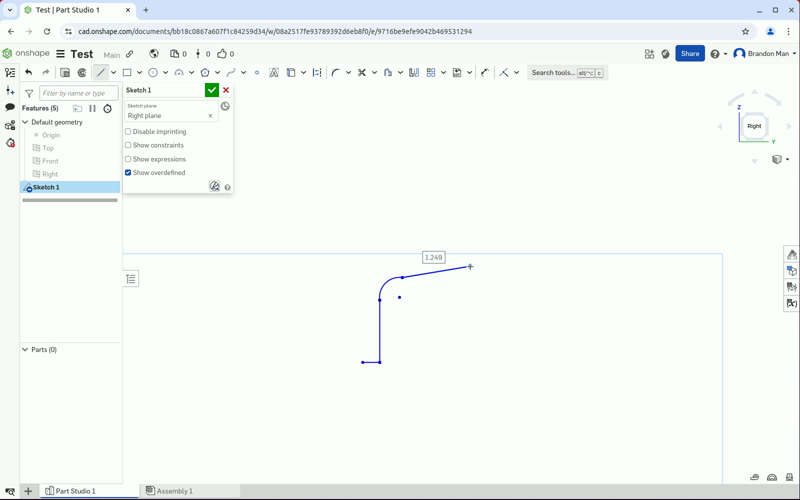
scroll(-6)
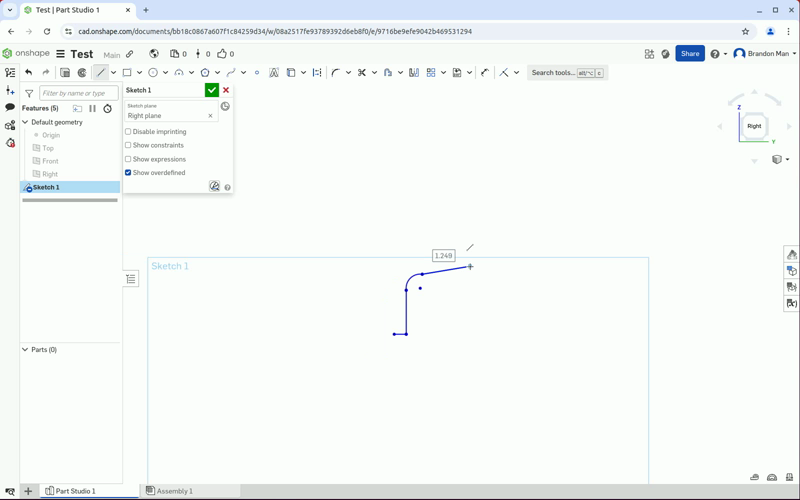
scroll(-6)
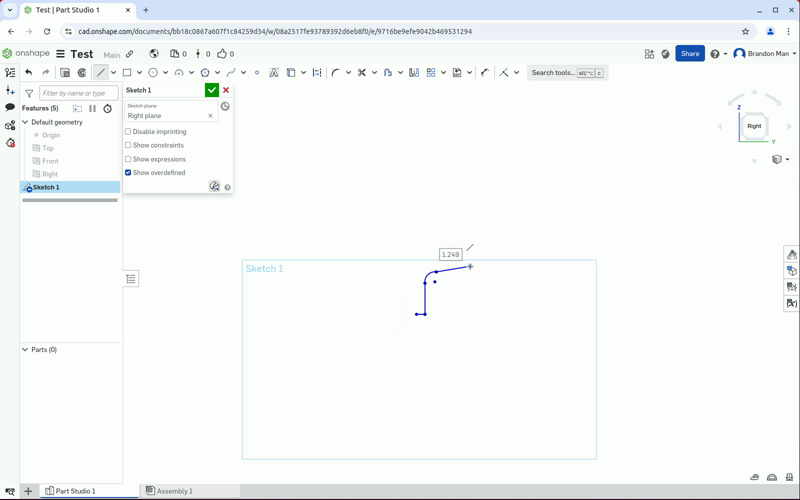
scroll(-6)
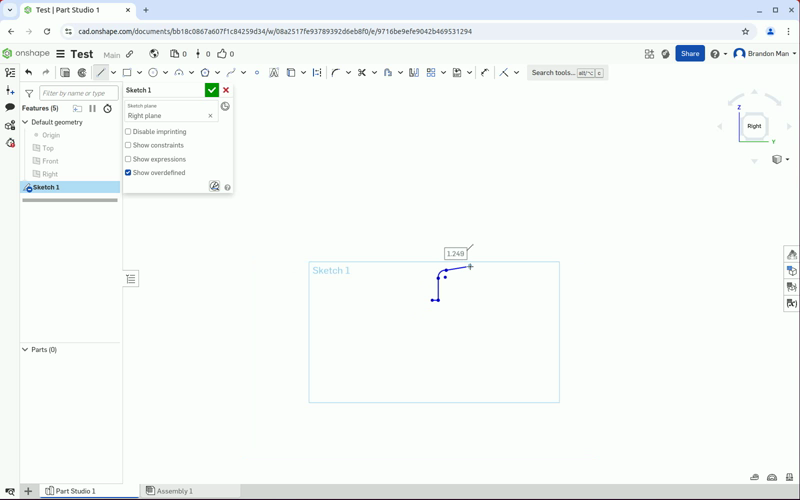
scroll(-6)
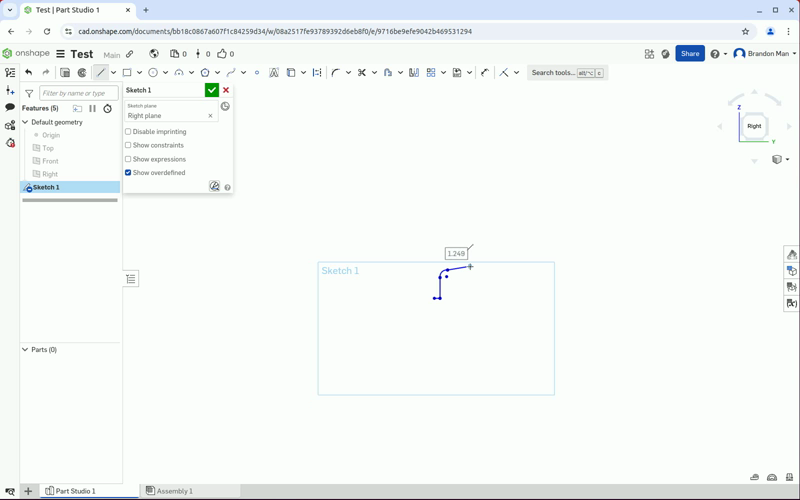
scroll(-6)
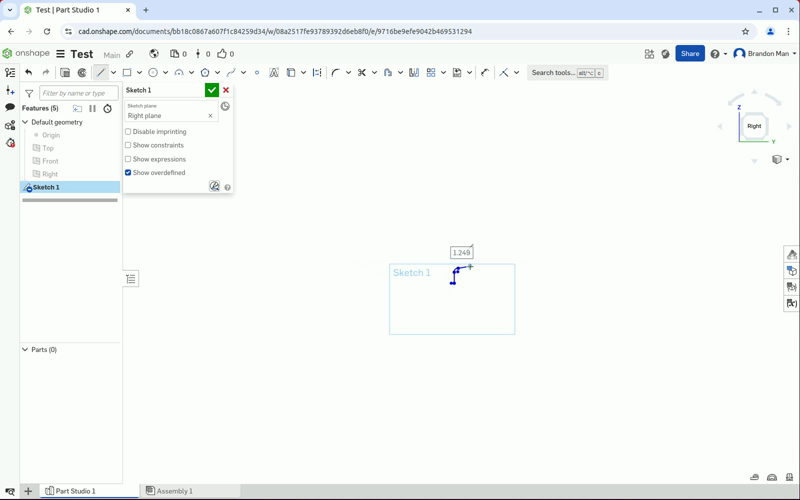
scroll(-6)
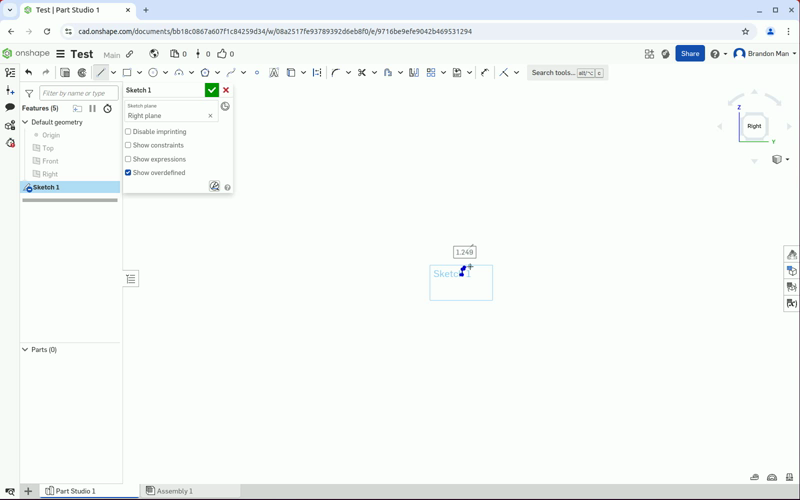
key_up(shift)
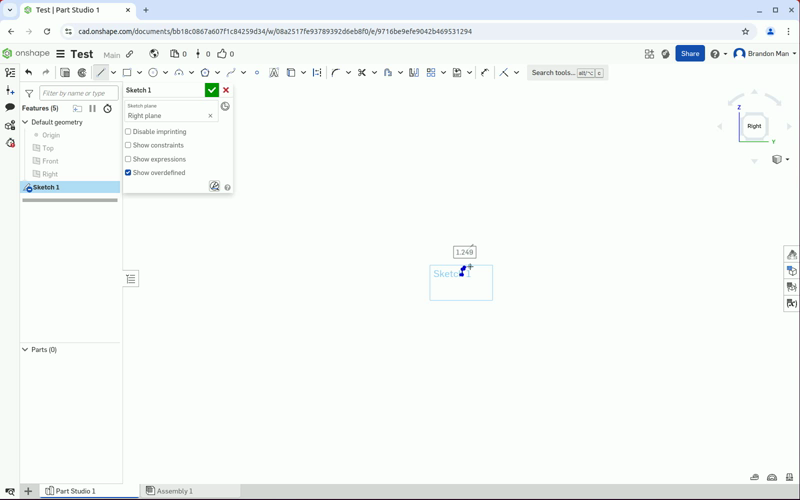
key(esc)
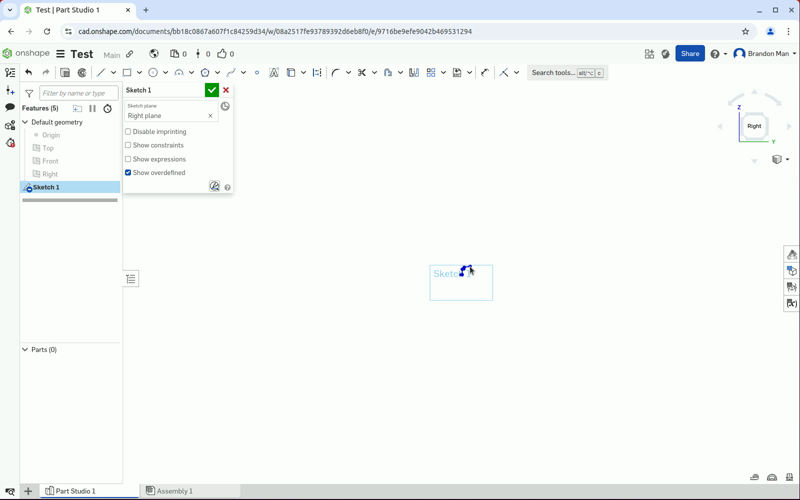
key(a)
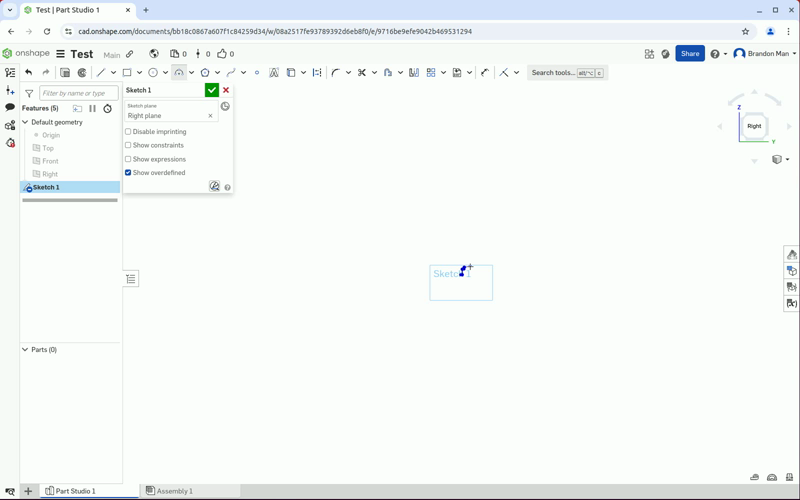
mouse_move(470, 266)
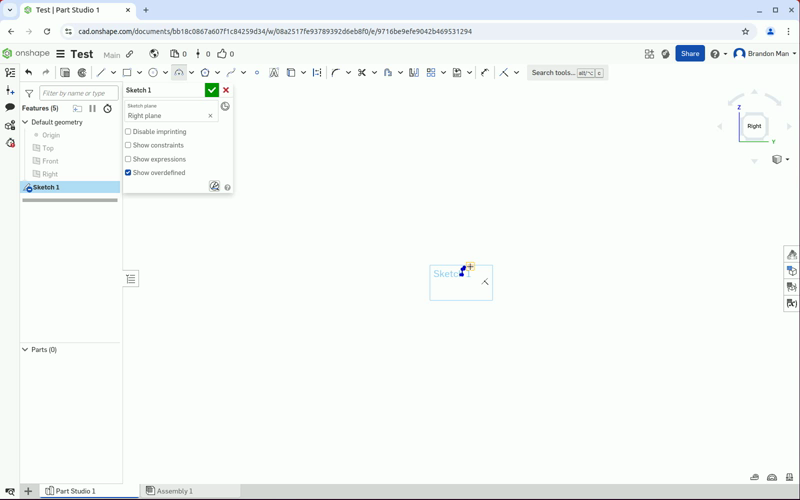
click(470, 266)
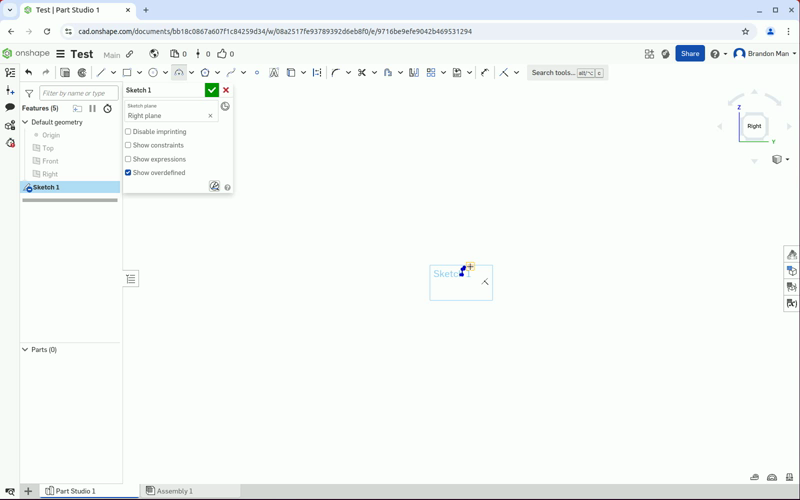
key_down(shift)
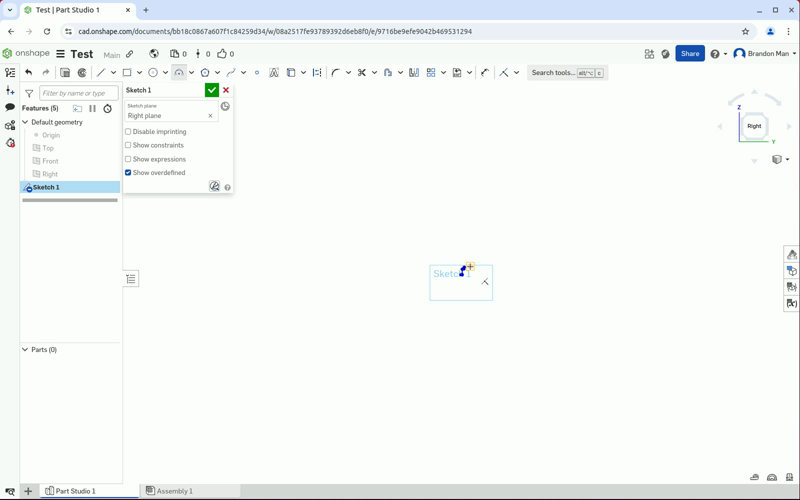
mouse_move(471, 265)
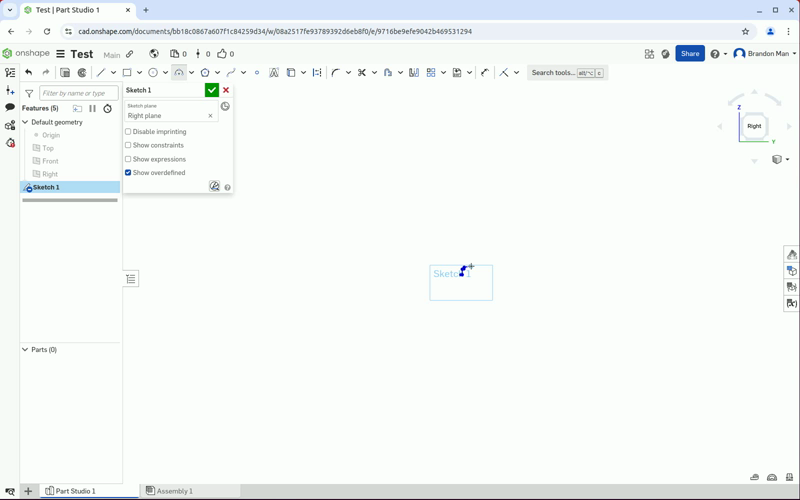
scroll(6)
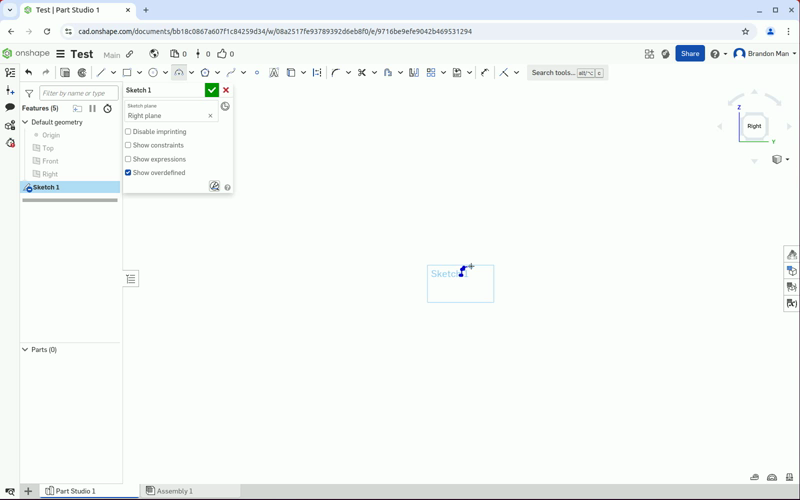
scroll(6)
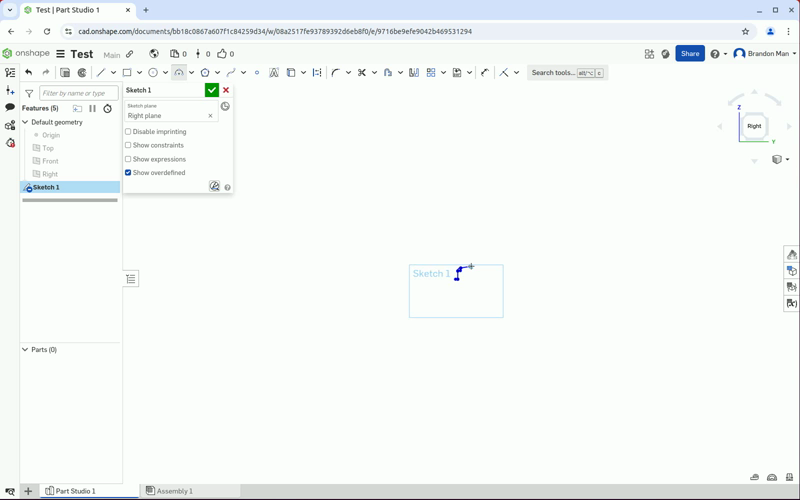
scroll(6)
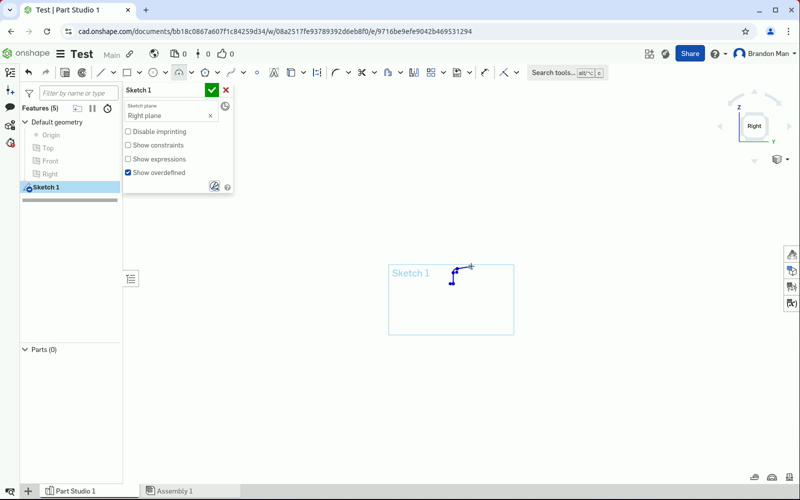
scroll(6)
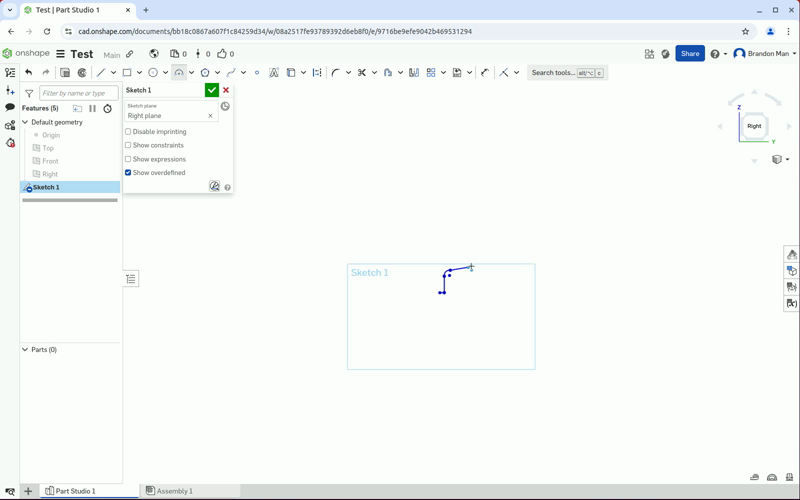
scroll(6)
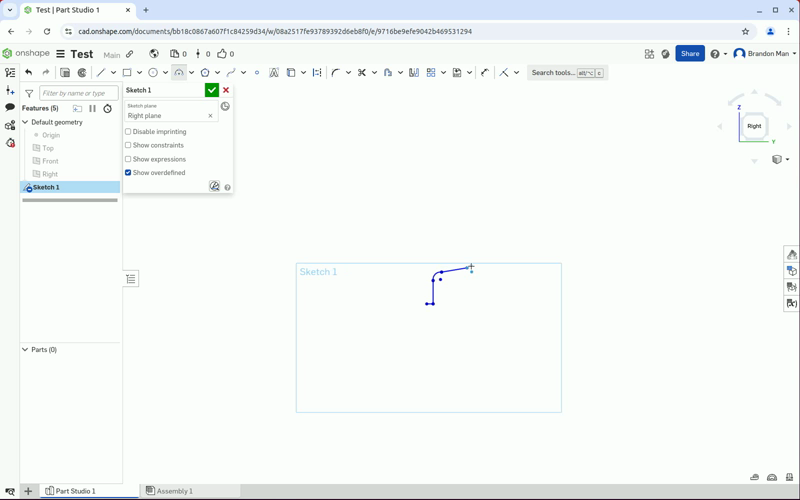
scroll(6)
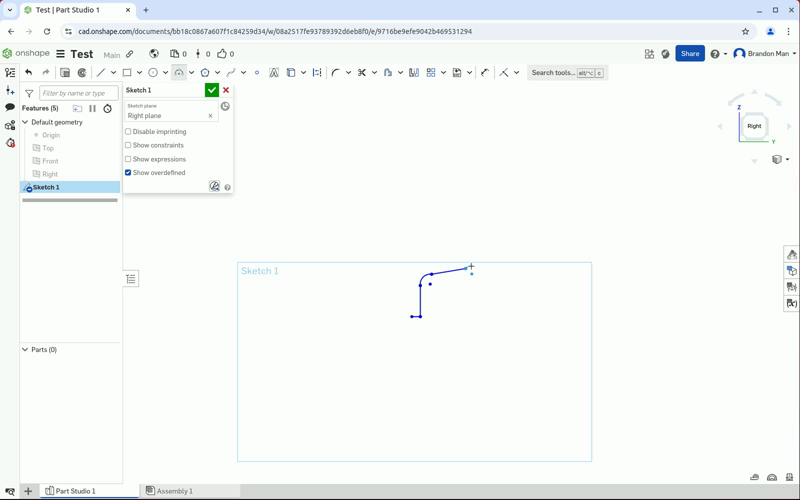
scroll(6)
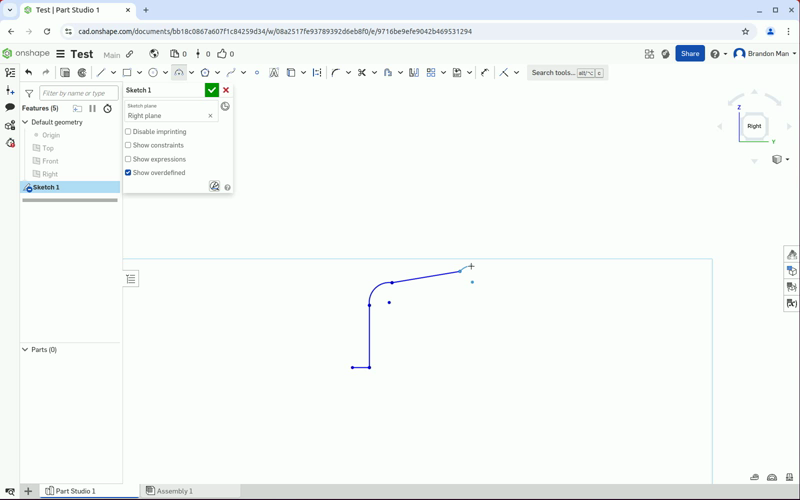
click(471, 265)
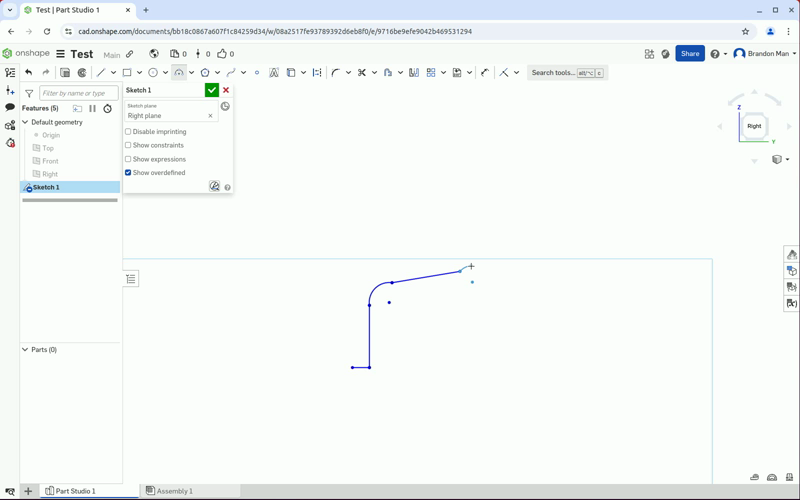
scroll(-6)
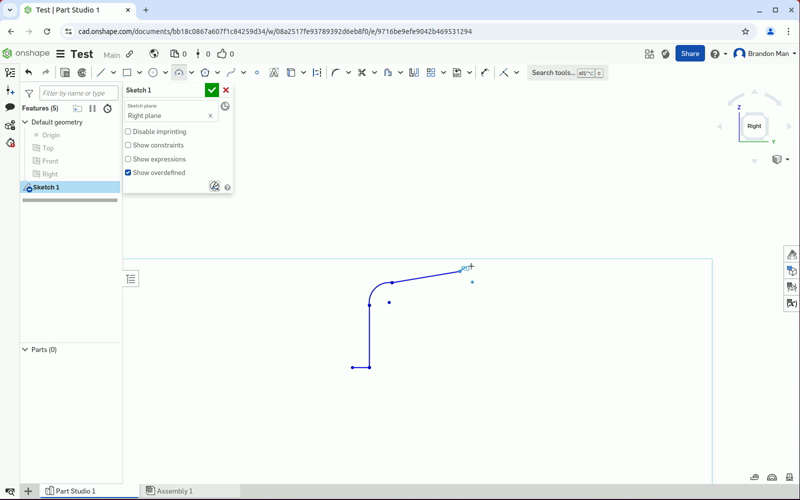
scroll(-6)
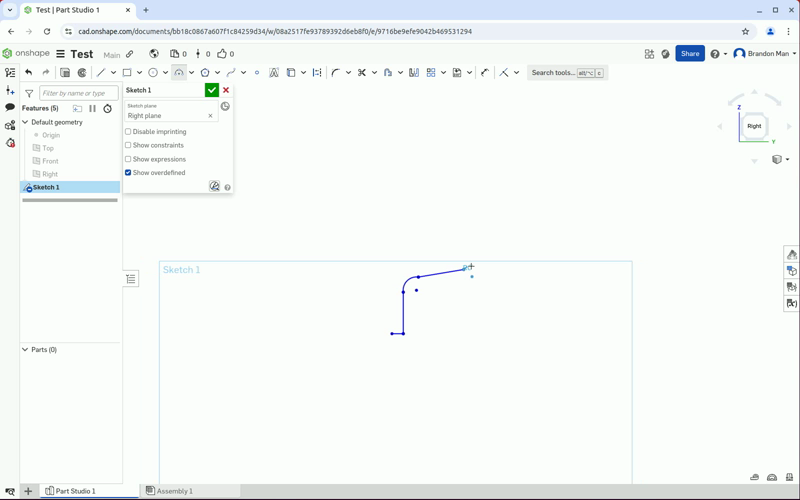
scroll(-6)
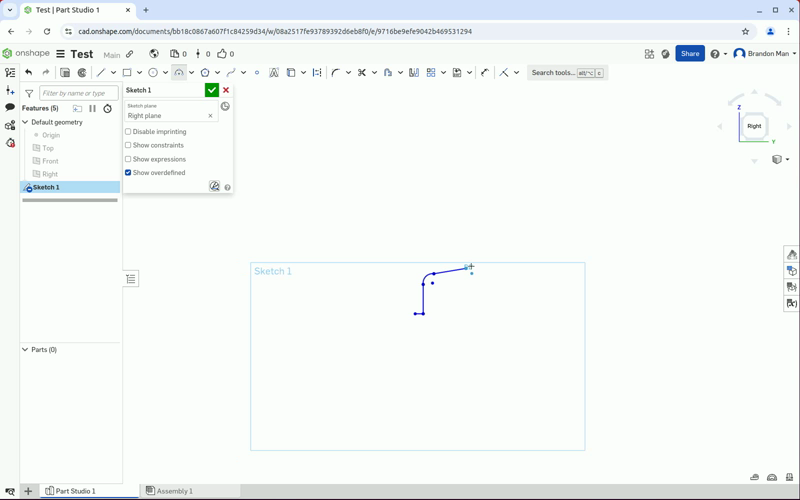
scroll(-6)
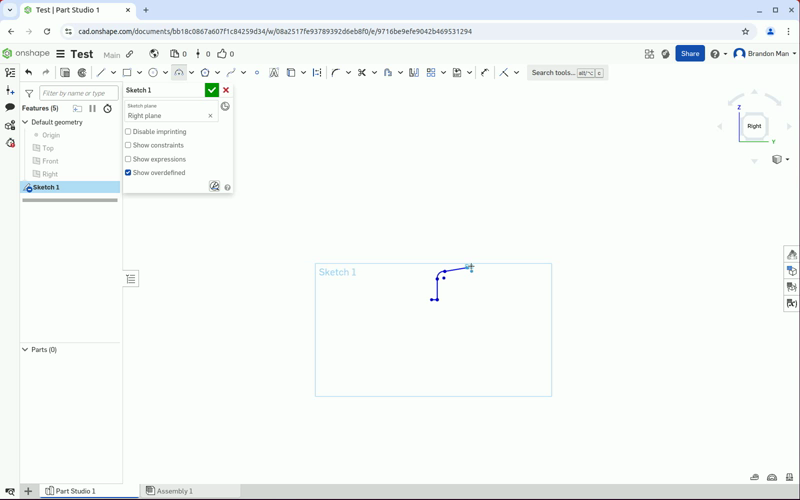
scroll(-6)
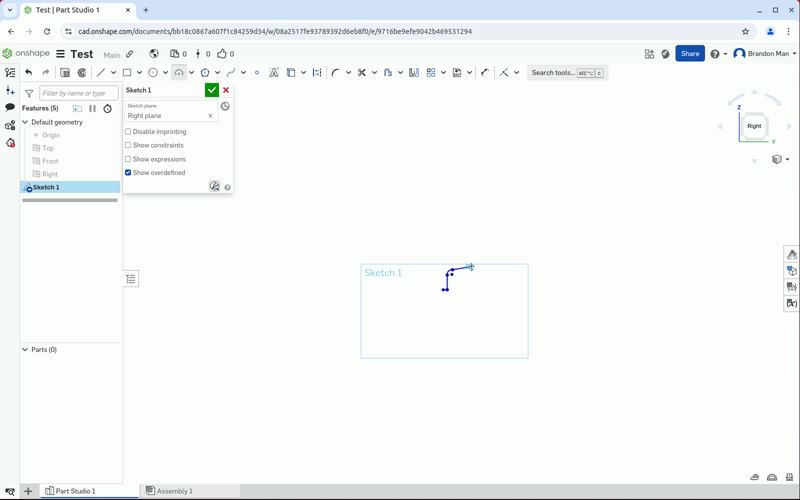
scroll(-6)
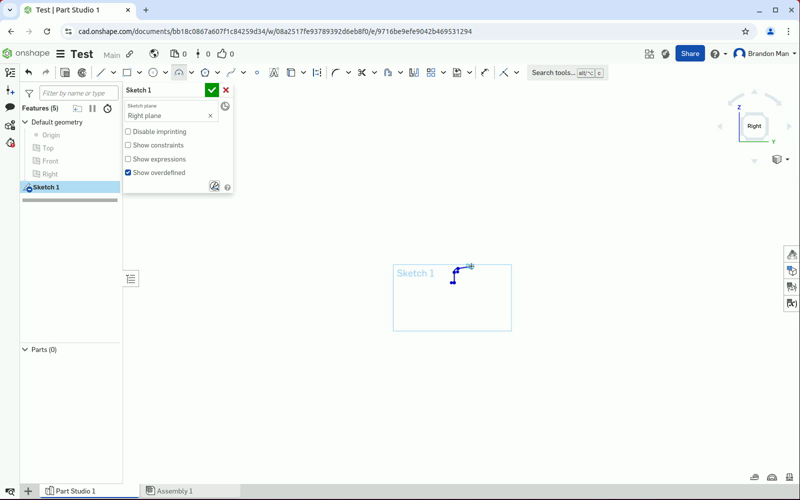
scroll(-6)
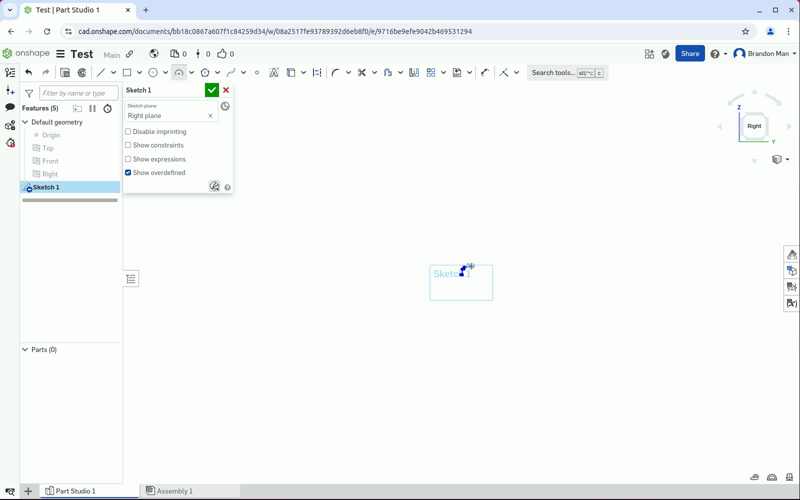
mouse_move(470, 266)
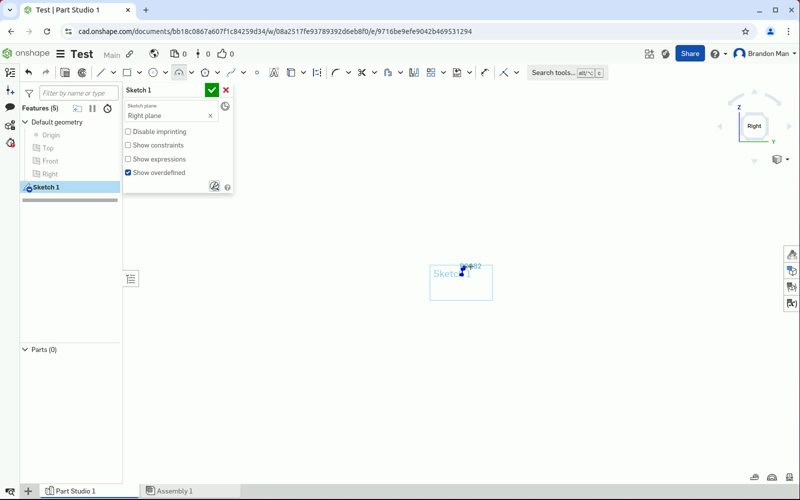
scroll(6)
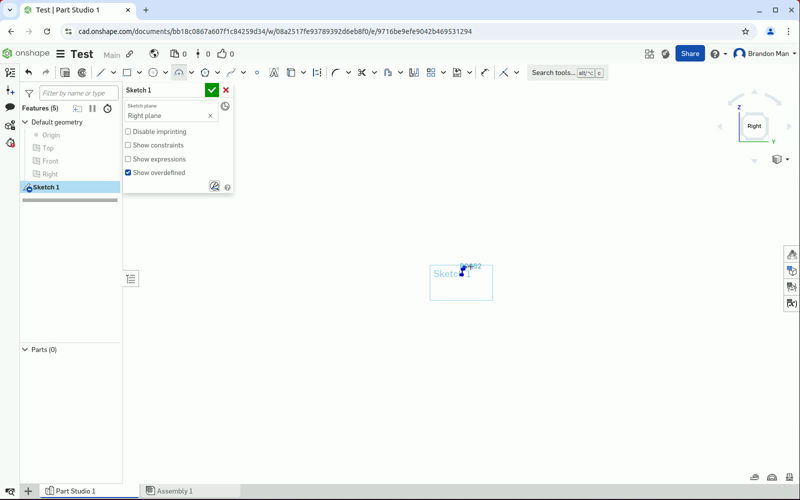
scroll(6)
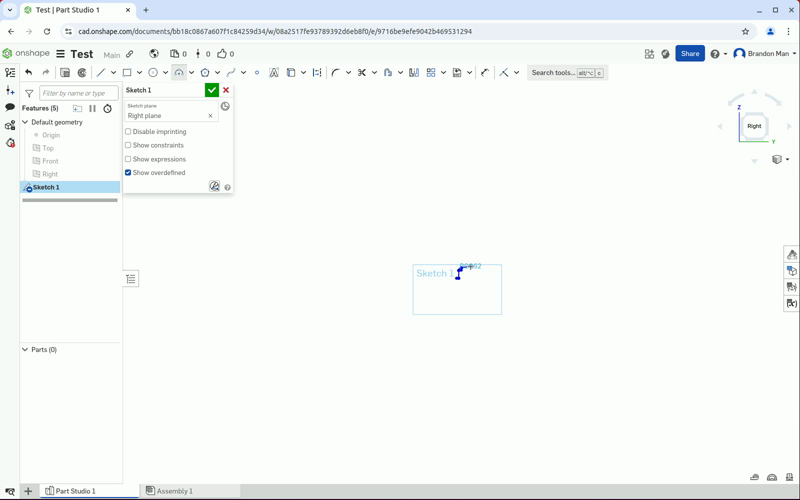
scroll(6)
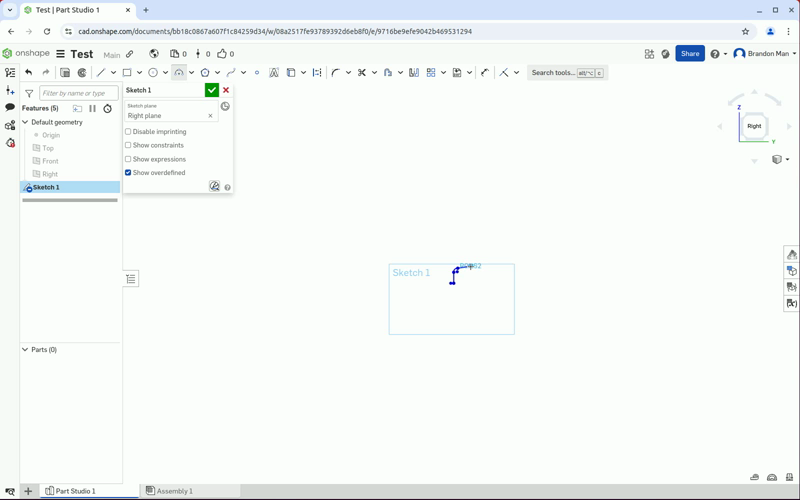
scroll(6)
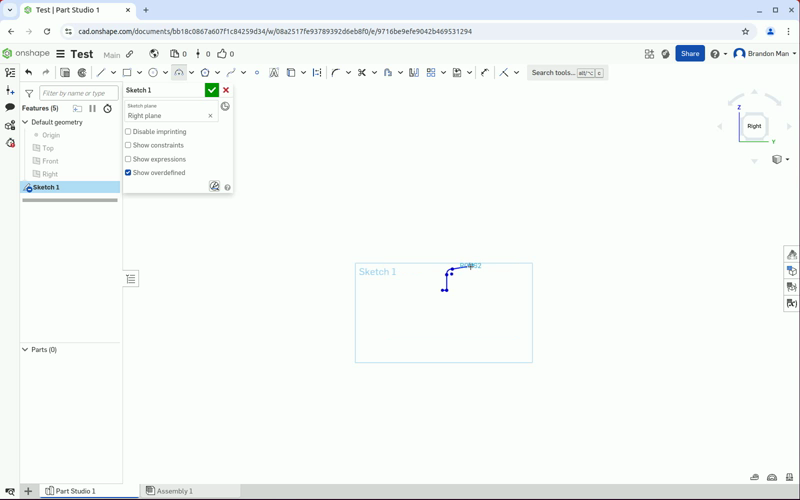
scroll(6)
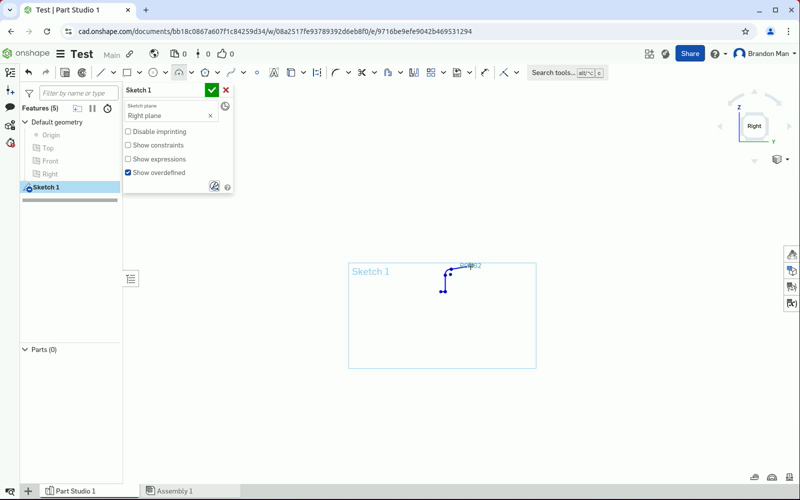
scroll(6)
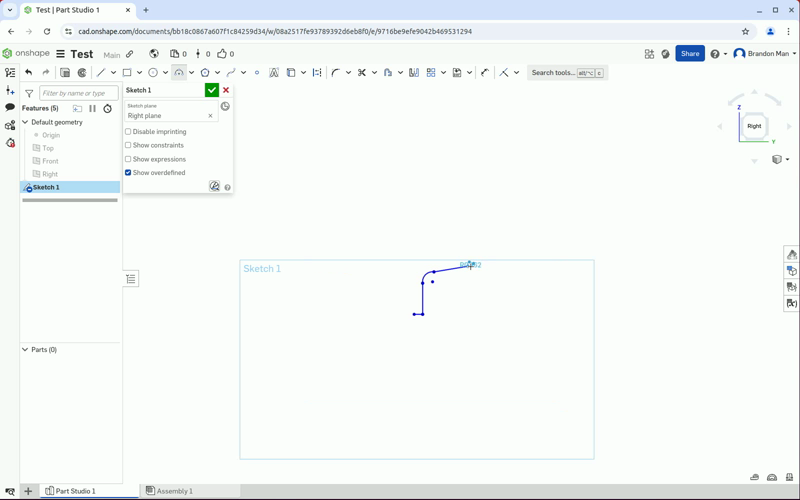
scroll(6)
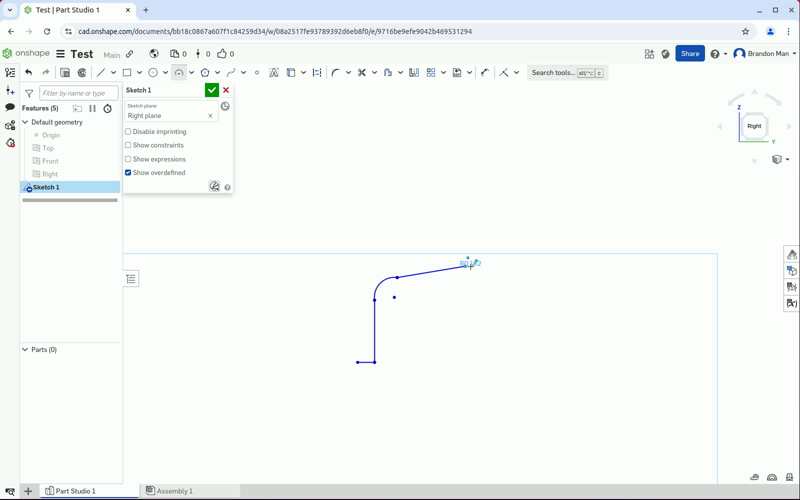
click(470, 266)
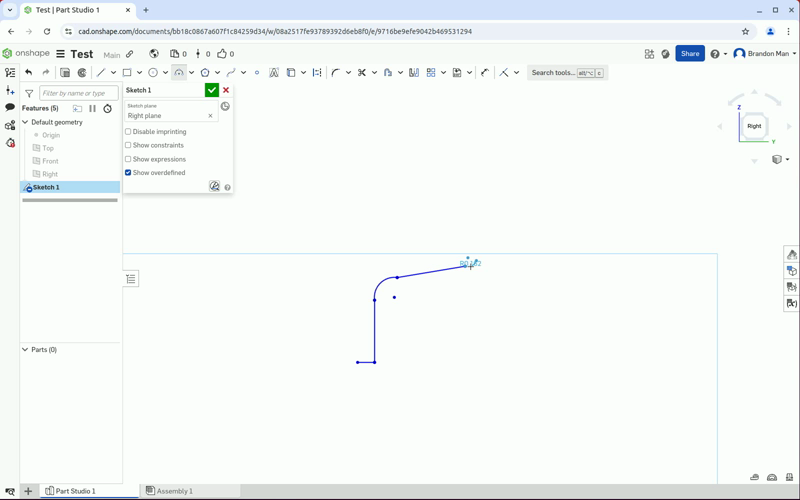
scroll(-6)
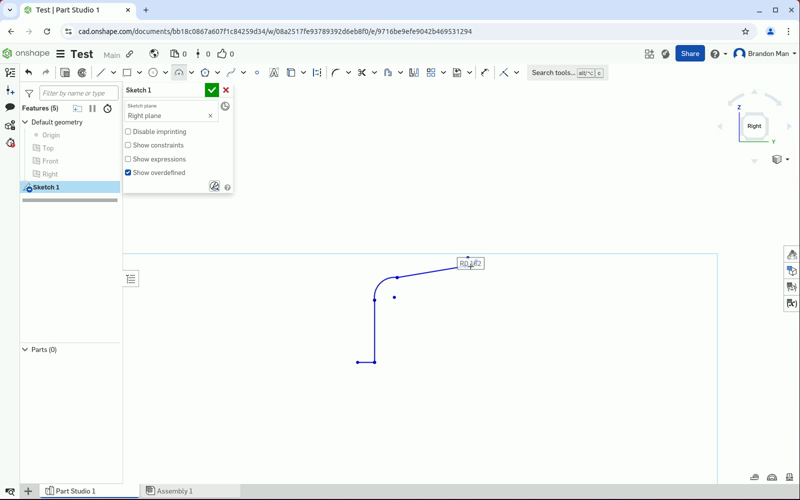
scroll(-6)
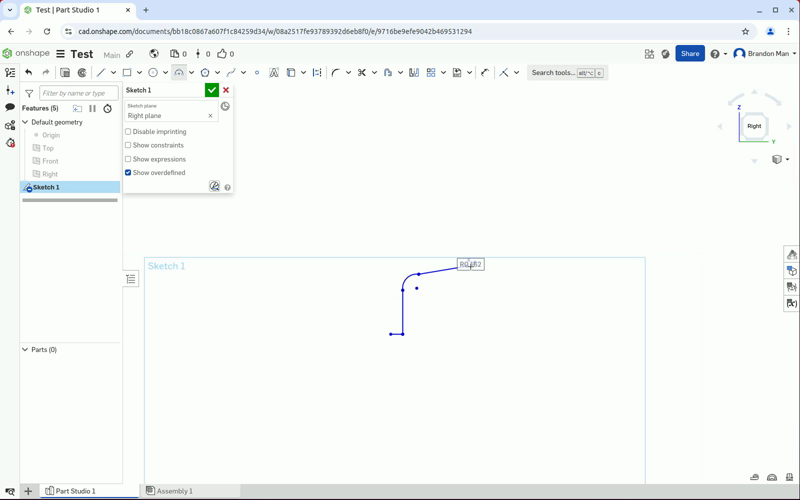
scroll(-6)
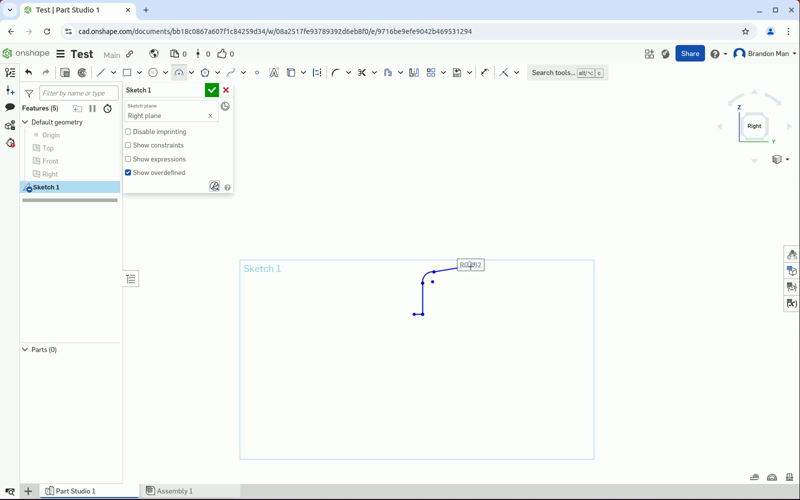
scroll(-6)
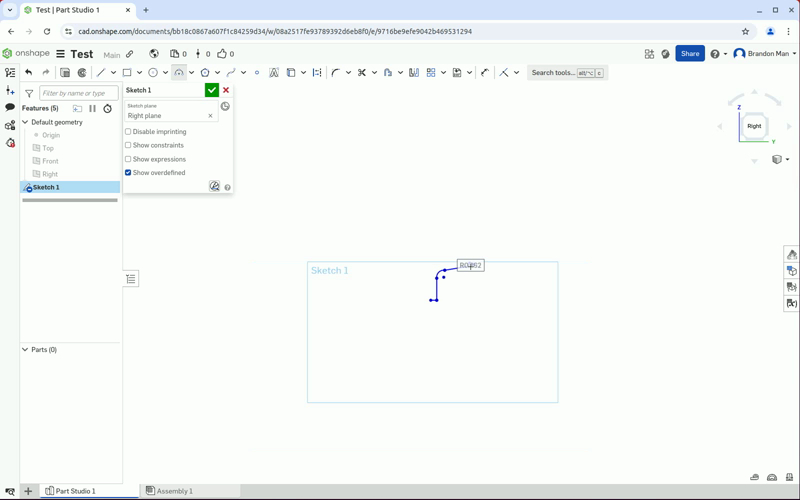
scroll(-6)
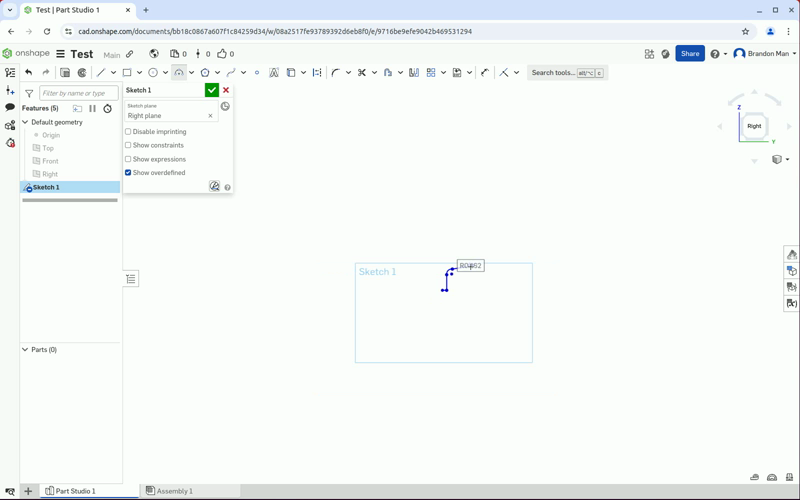
scroll(-6)
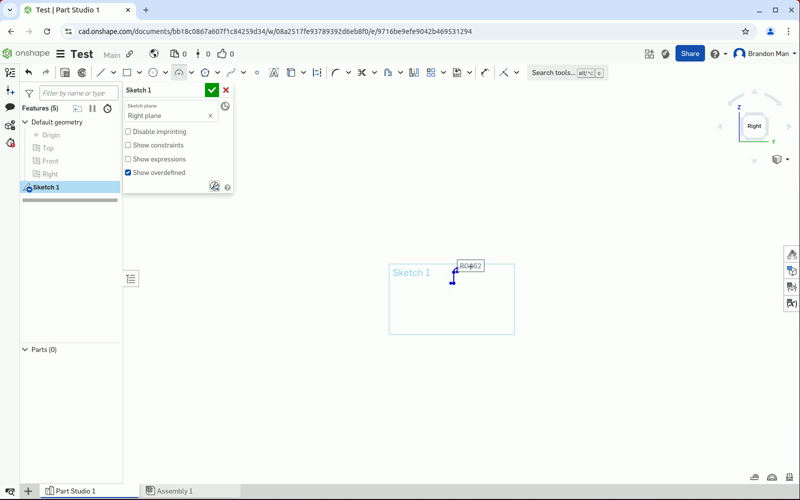
scroll(-6)
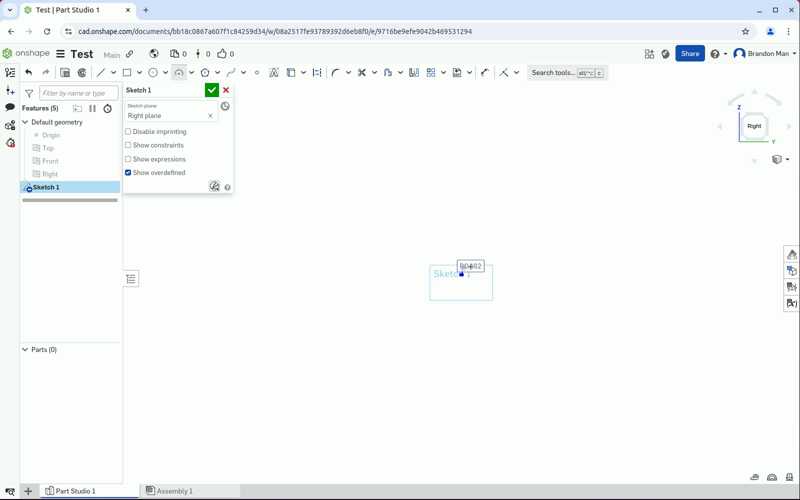
key_up(shift)
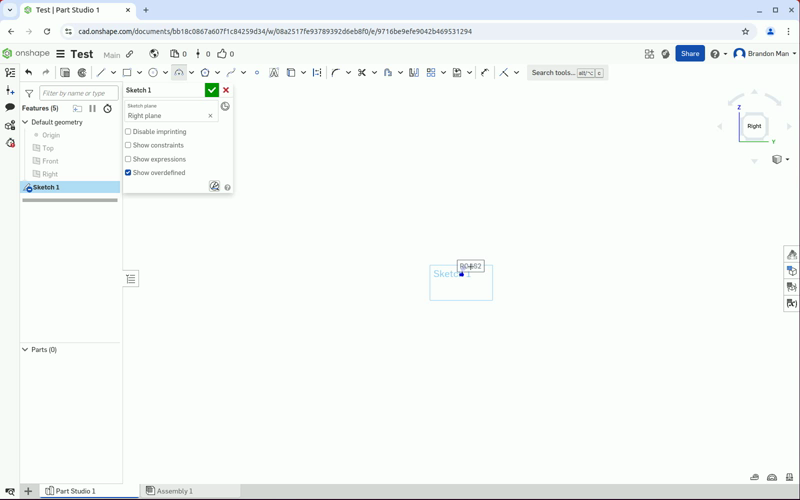
key(esc)
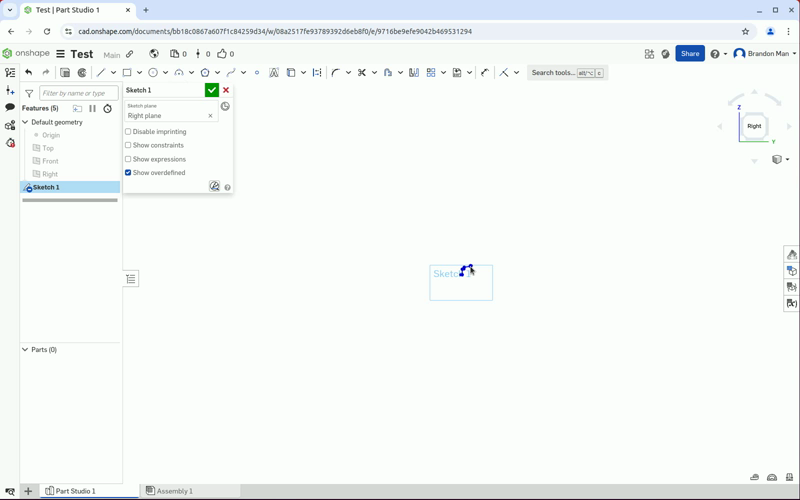
key(l)
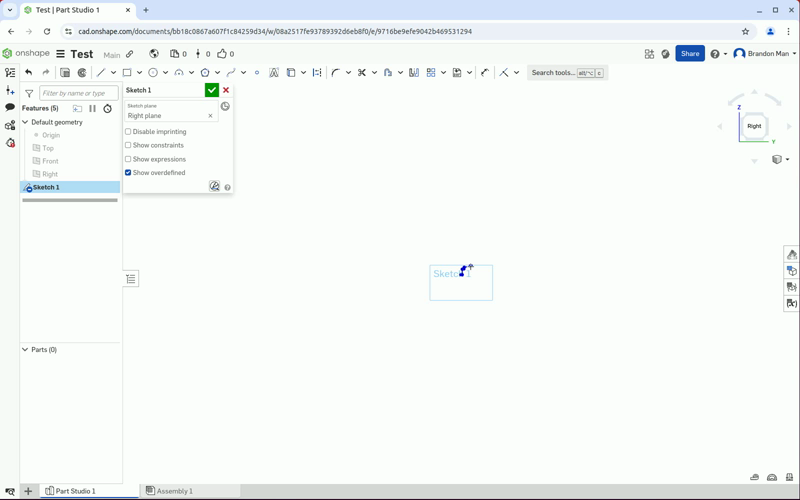
mouse_move(471, 265)
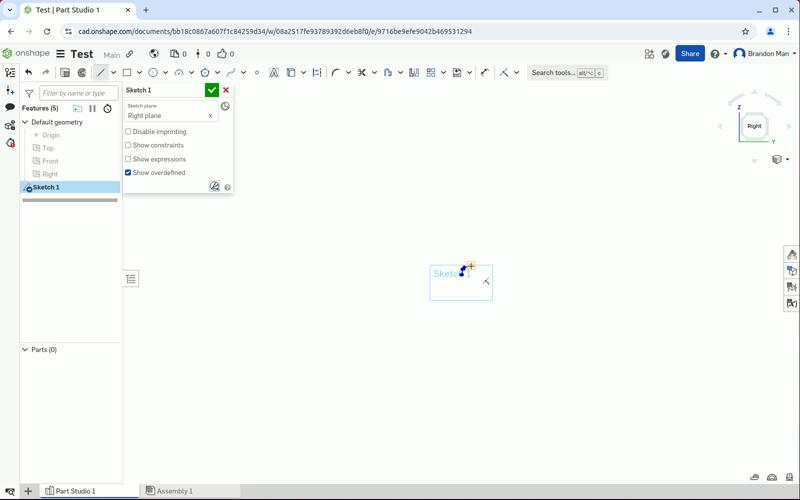
scroll(6)
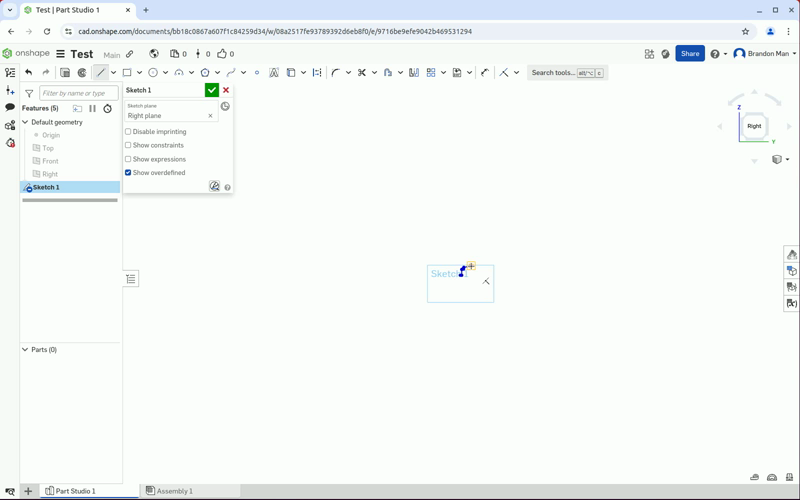
scroll(6)
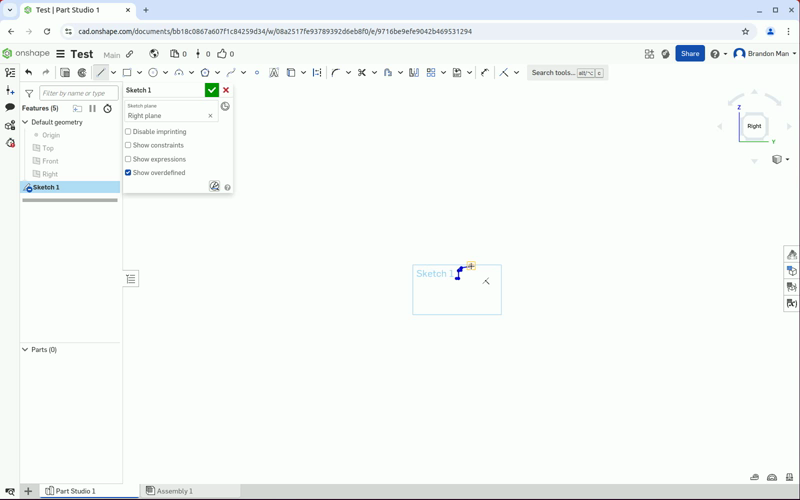
scroll(6)
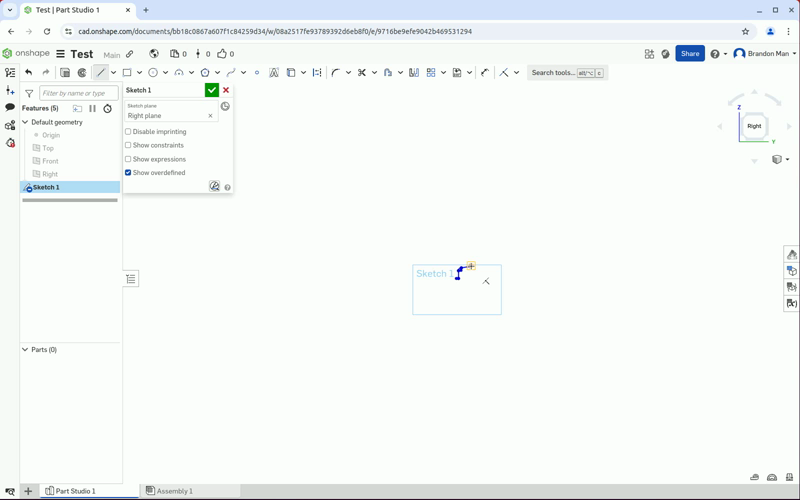
scroll(6)
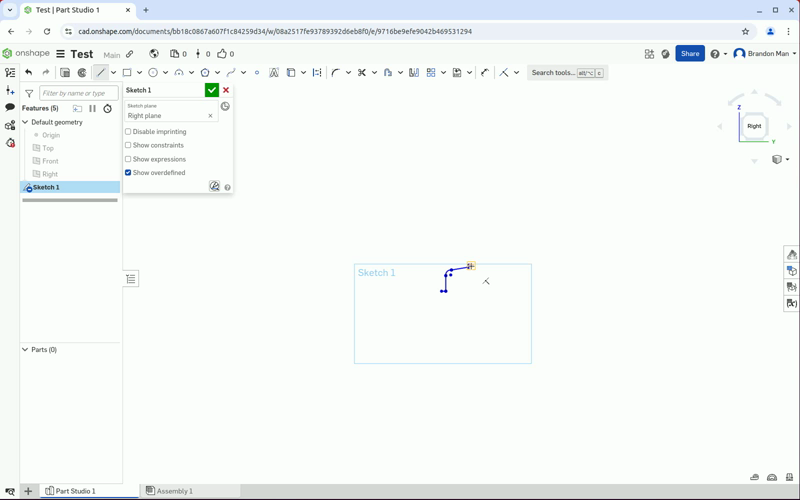
scroll(6)
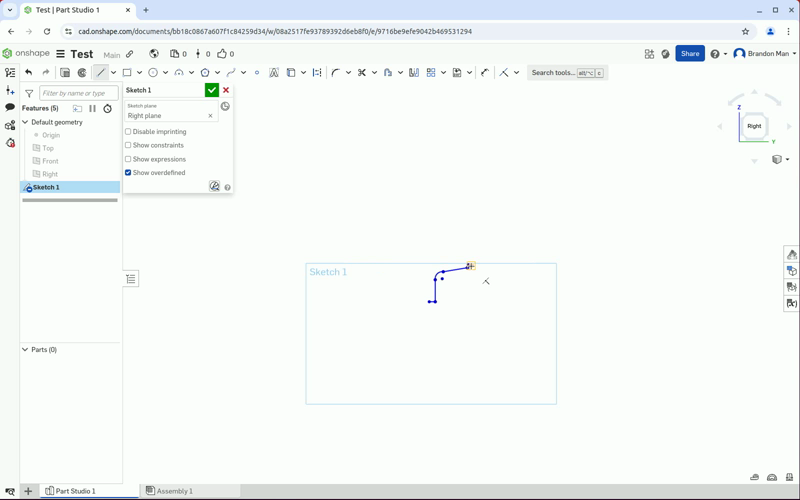
scroll(6)
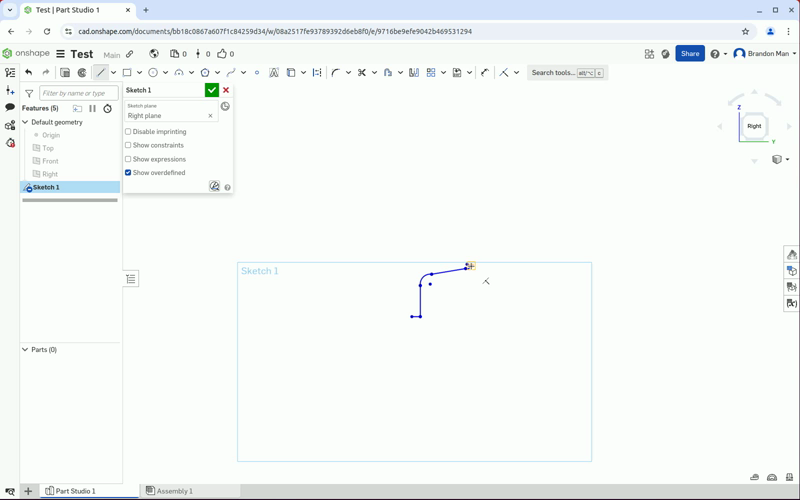
scroll(6)
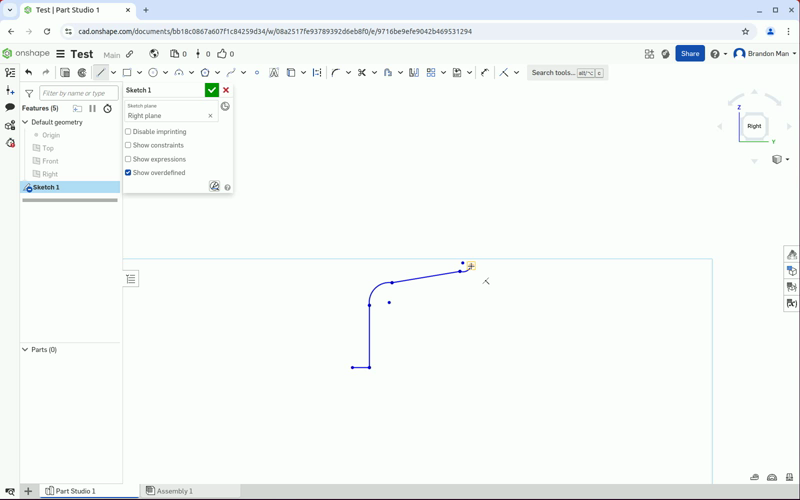
click(471, 265)
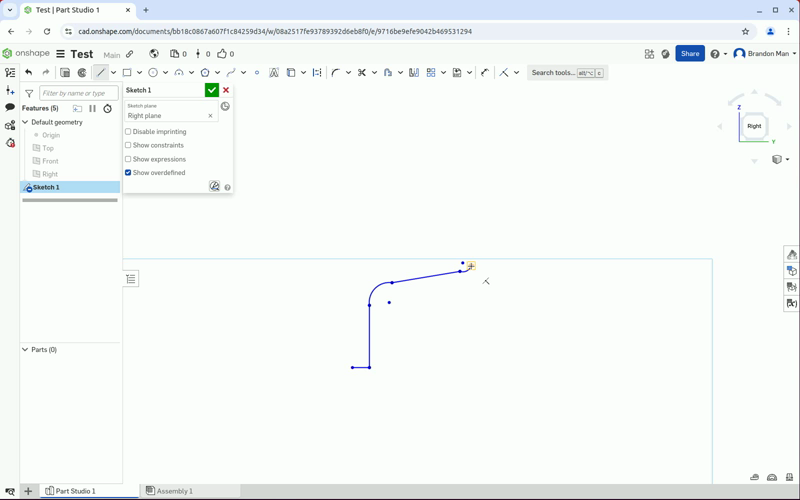
scroll(-6)
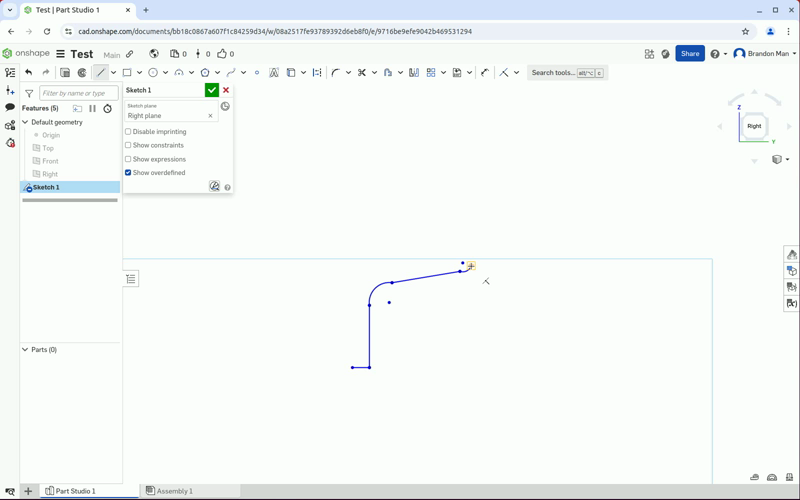
scroll(-6)
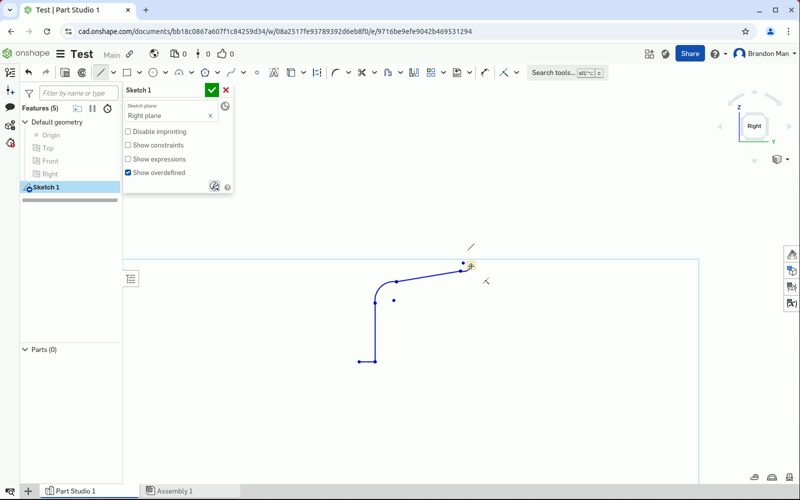
scroll(-6)
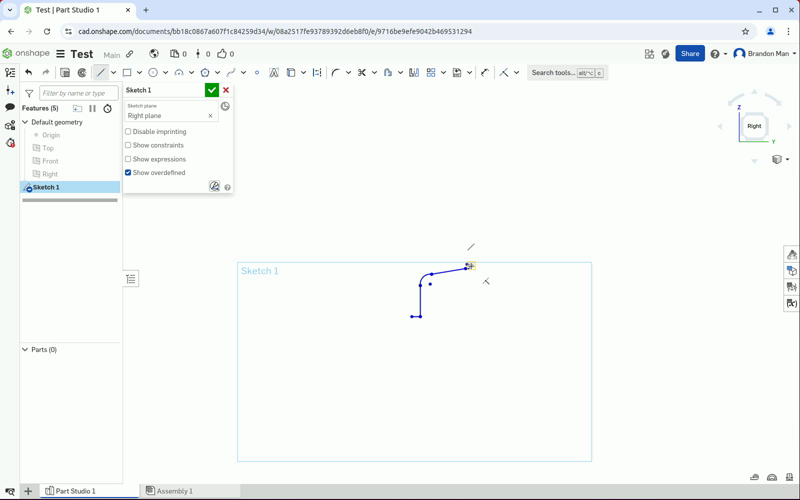
scroll(-6)
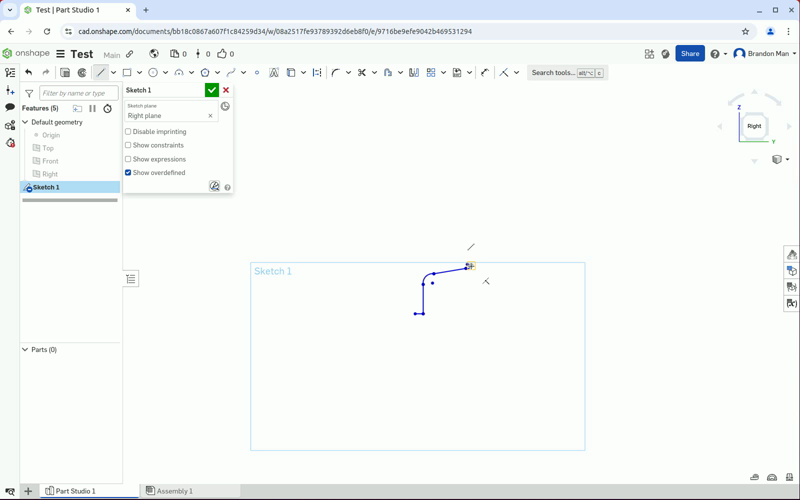
scroll(-6)
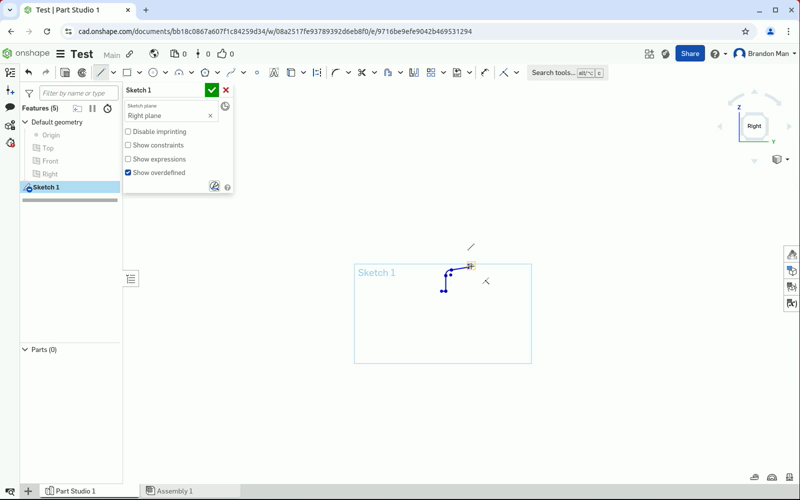
scroll(-6)
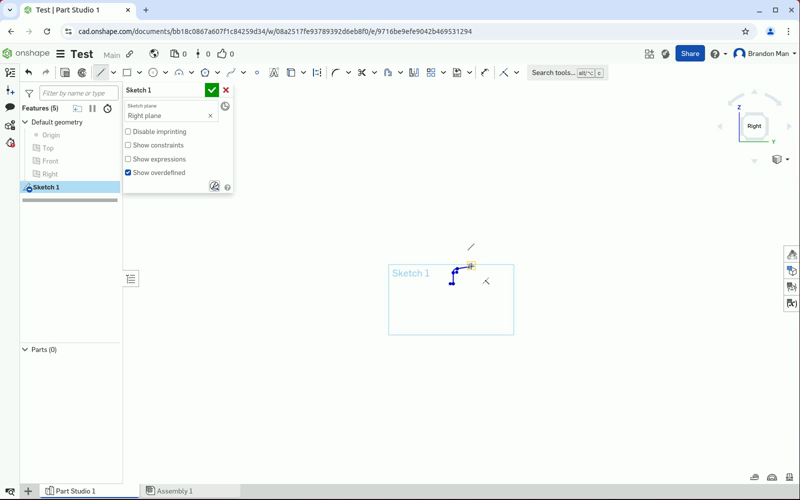
scroll(-6)
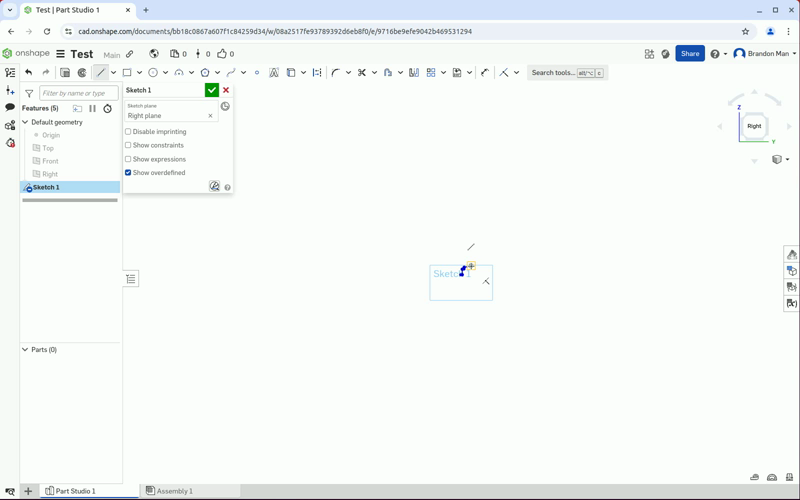
key_down(shift)
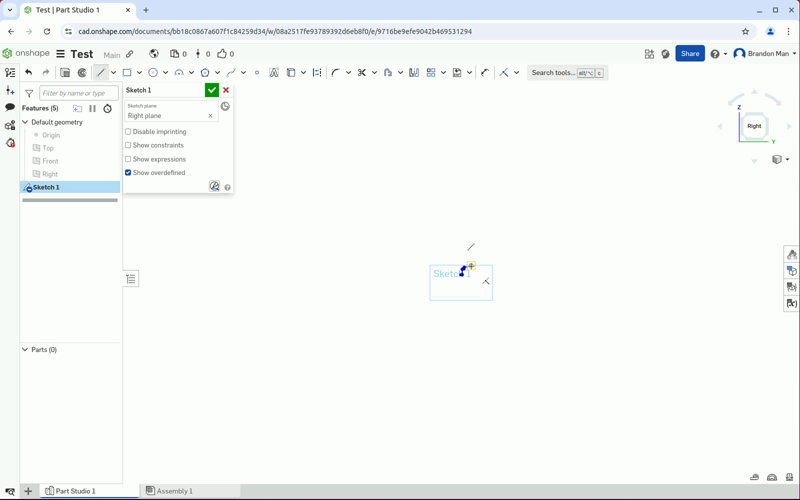
mouse_move(501, 265)
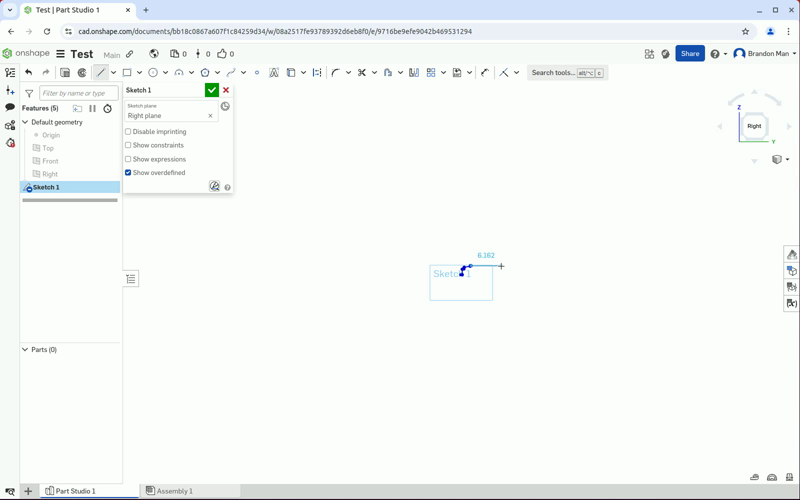
mouse_move(460, 265)
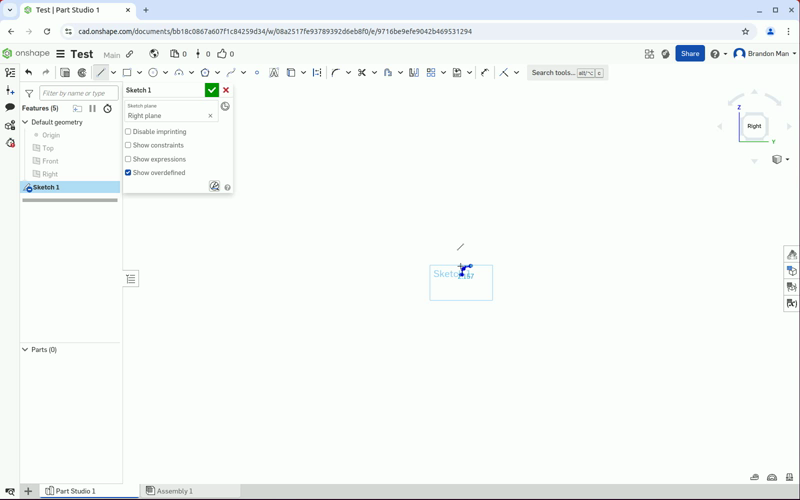
scroll(6)
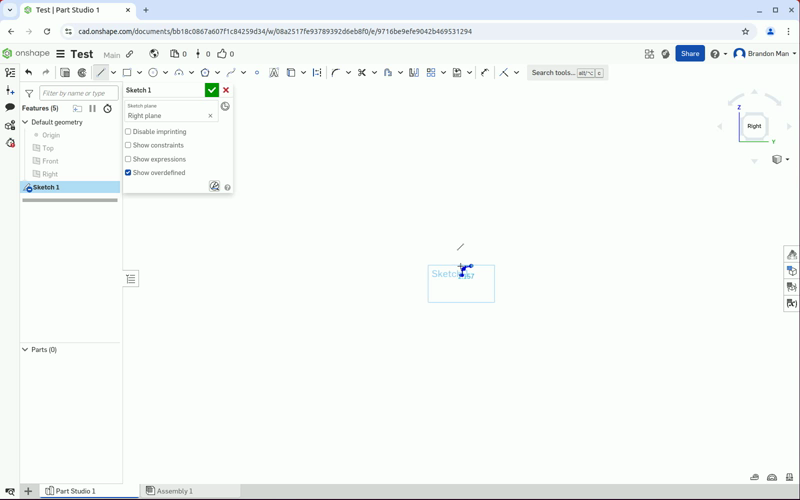
scroll(6)
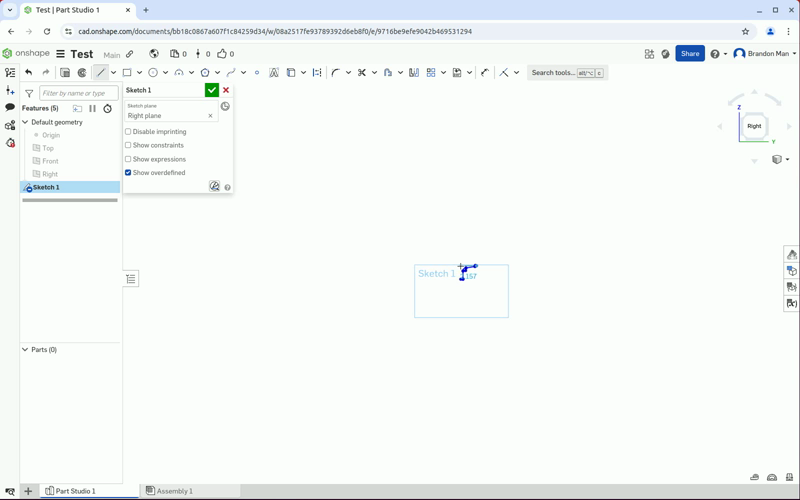
scroll(6)
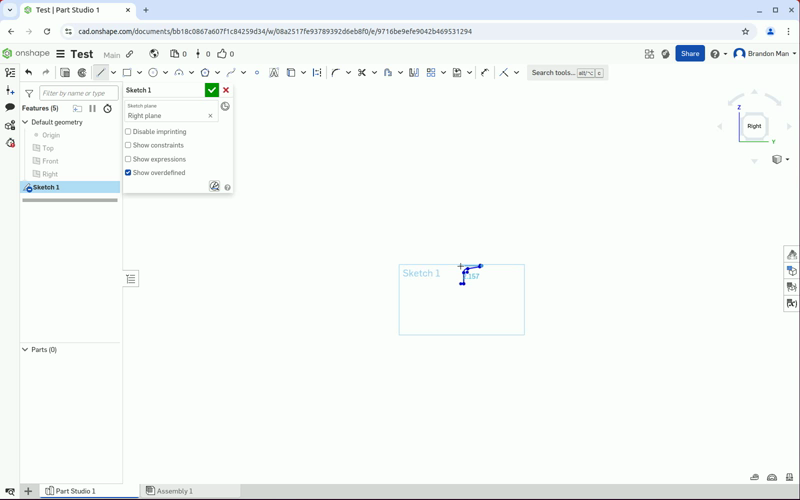
scroll(6)
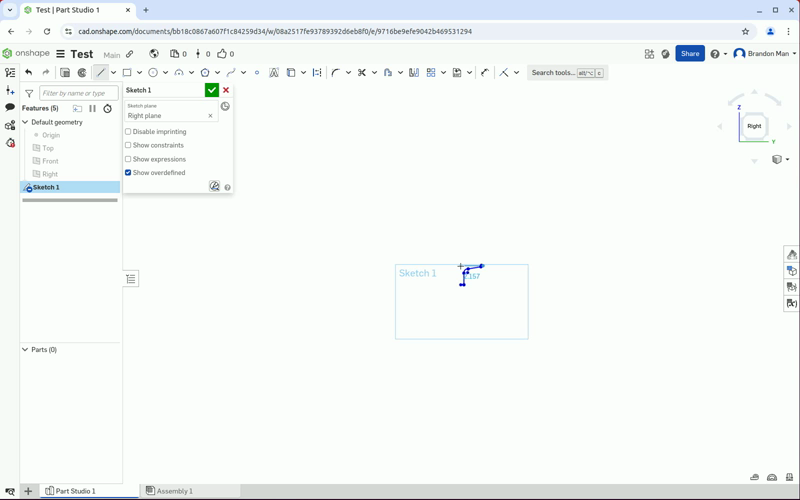
scroll(6)
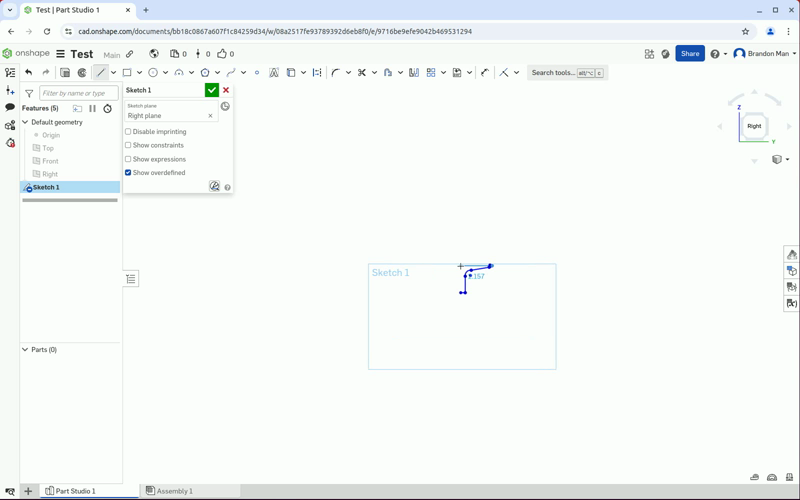
scroll(6)
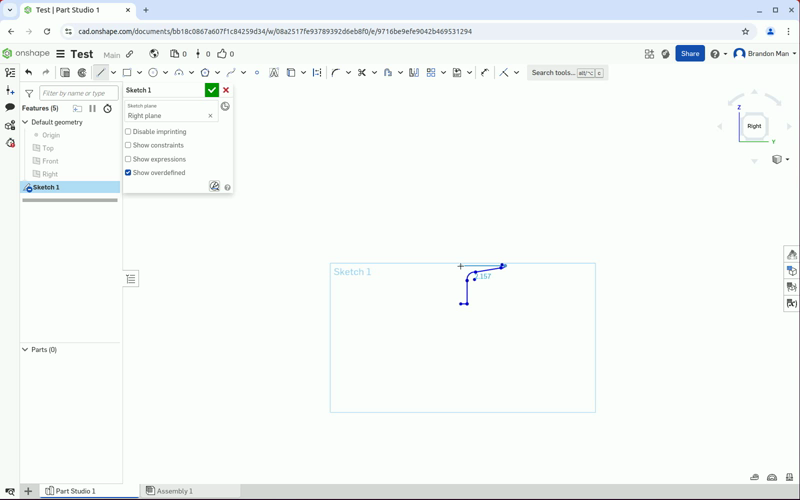
scroll(6)
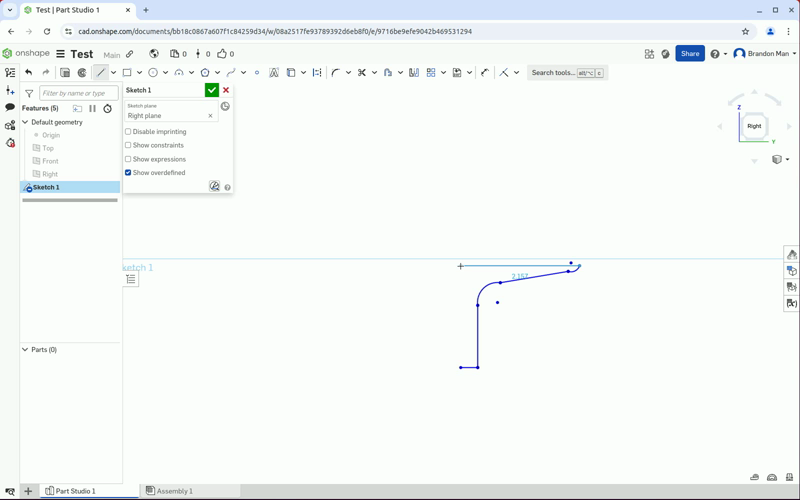
click(460, 265)
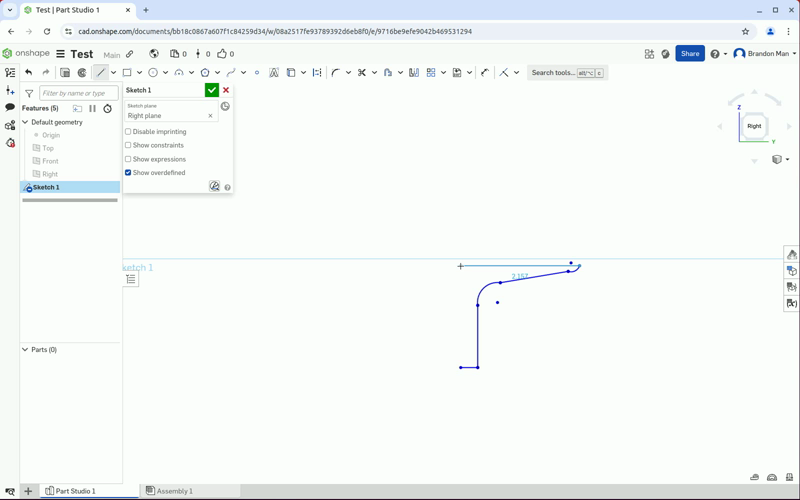
scroll(-6)
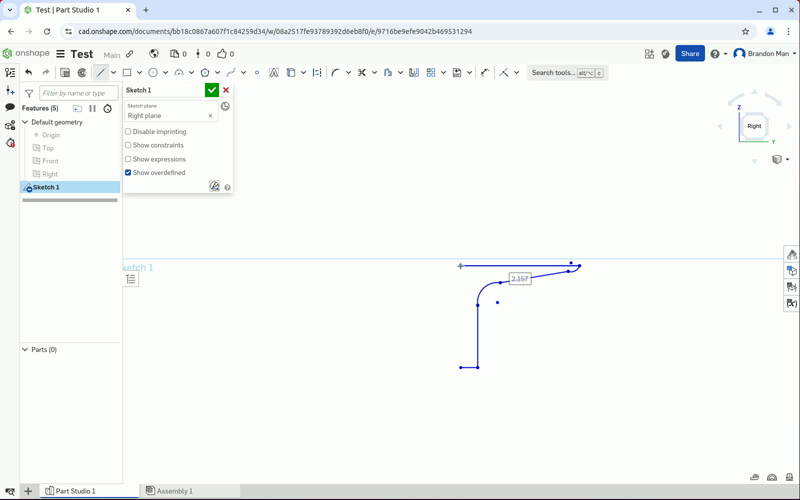
scroll(-6)
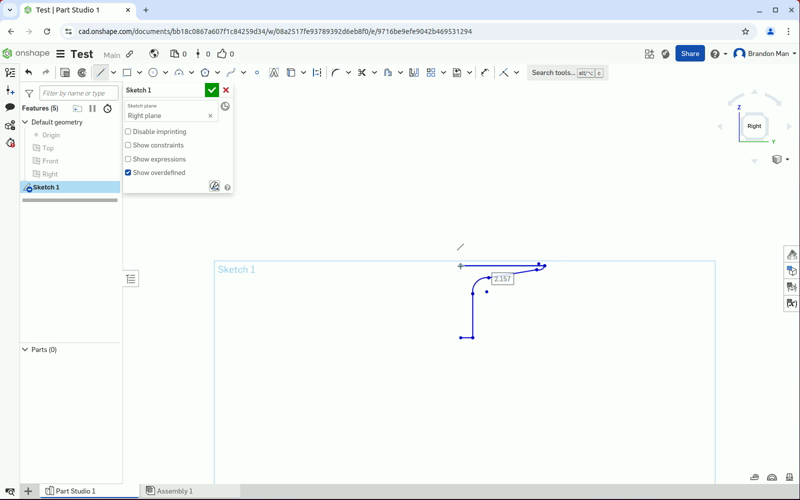
scroll(-6)
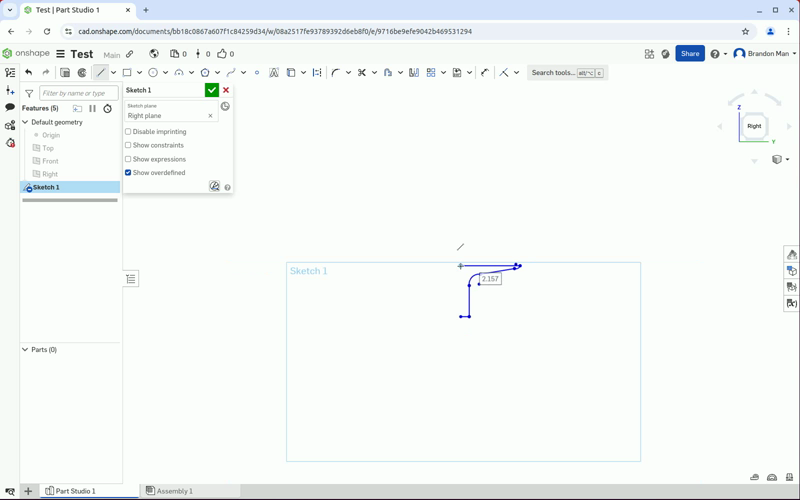
scroll(-6)
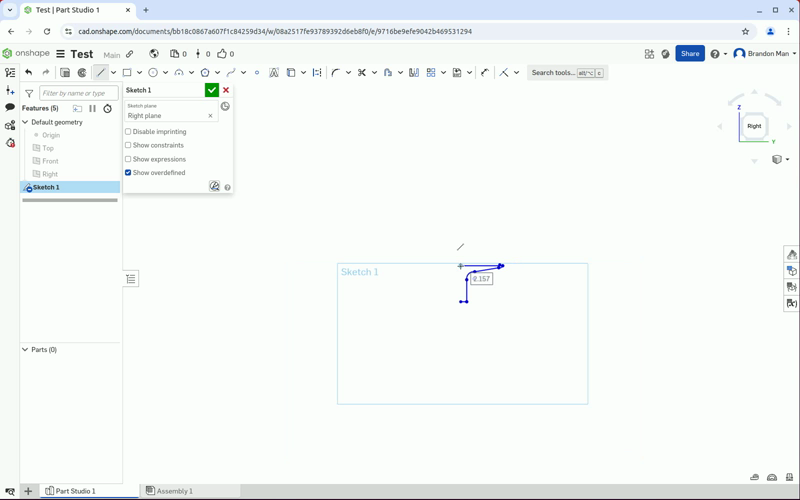
scroll(-6)
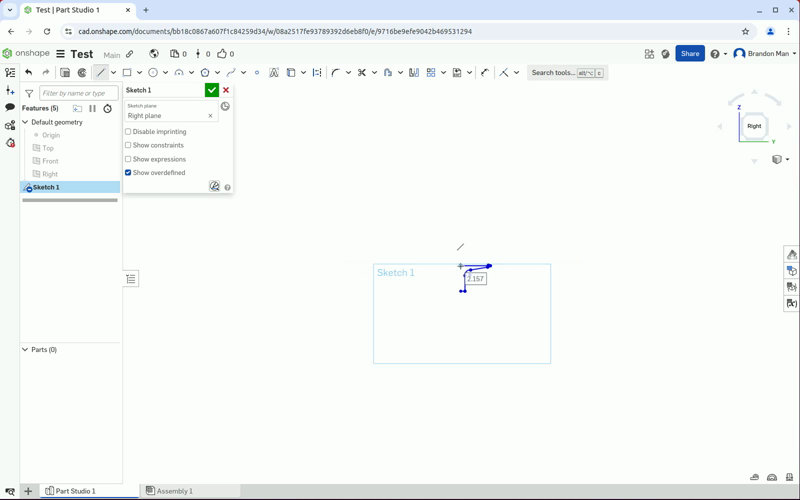
scroll(-6)
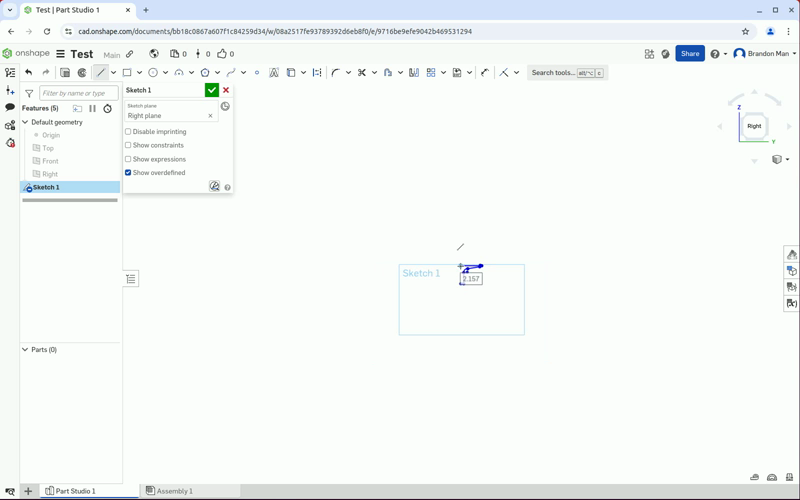
scroll(-6)
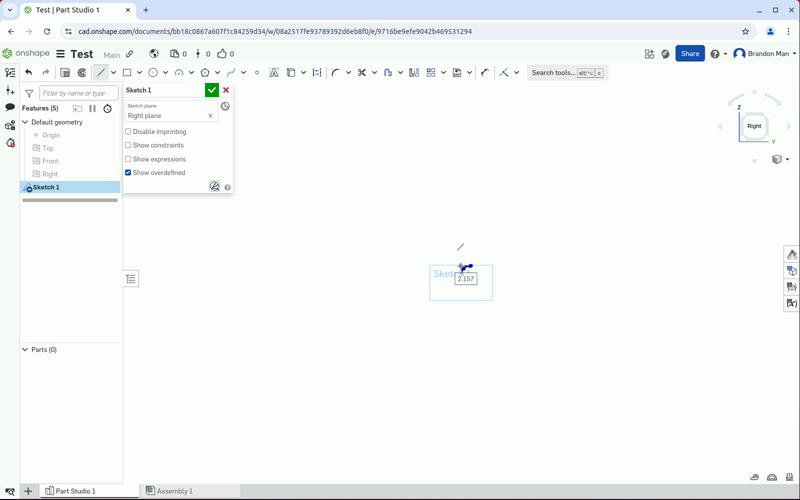
key_up(shift)
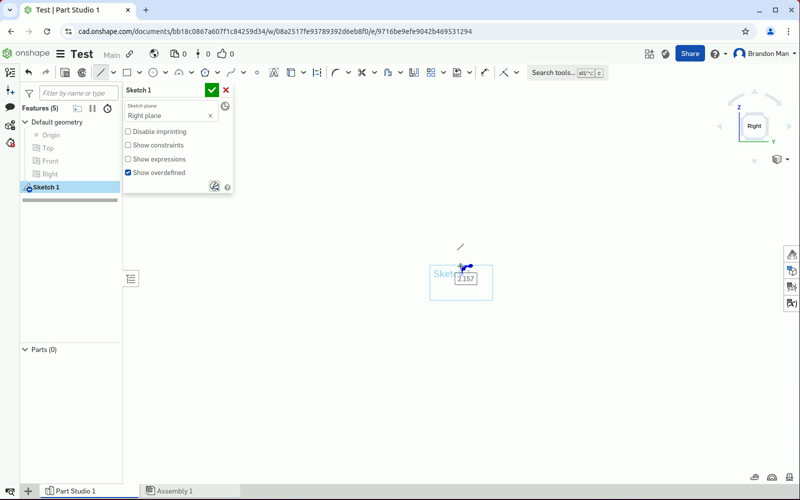
mouse_move(490, 265)
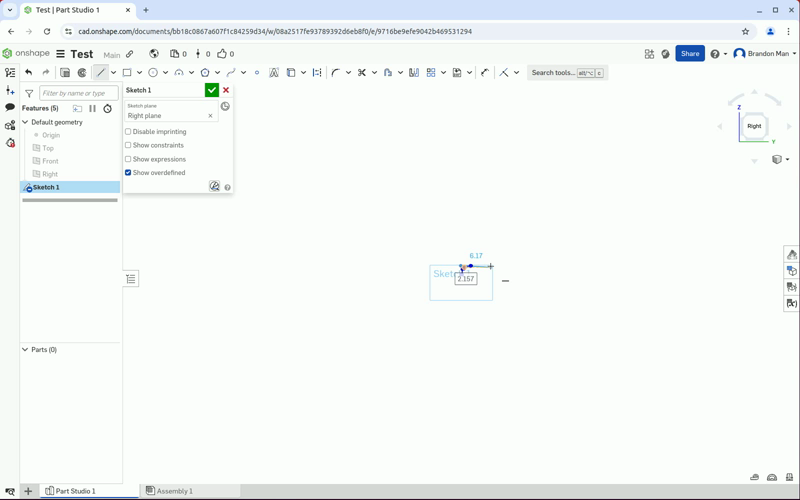
key_down(shift)
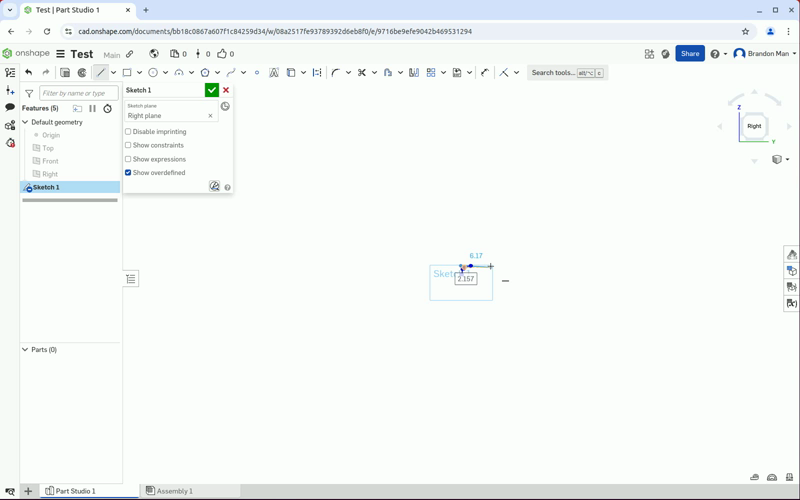
mouse_move(460, 274)
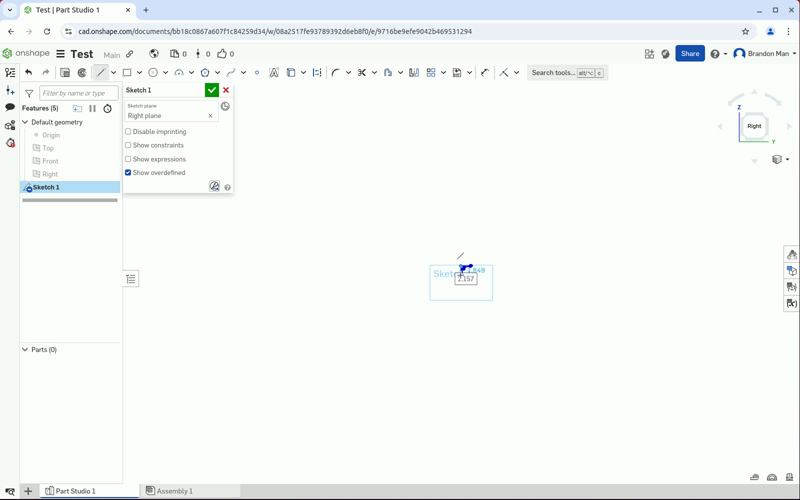
scroll(6)
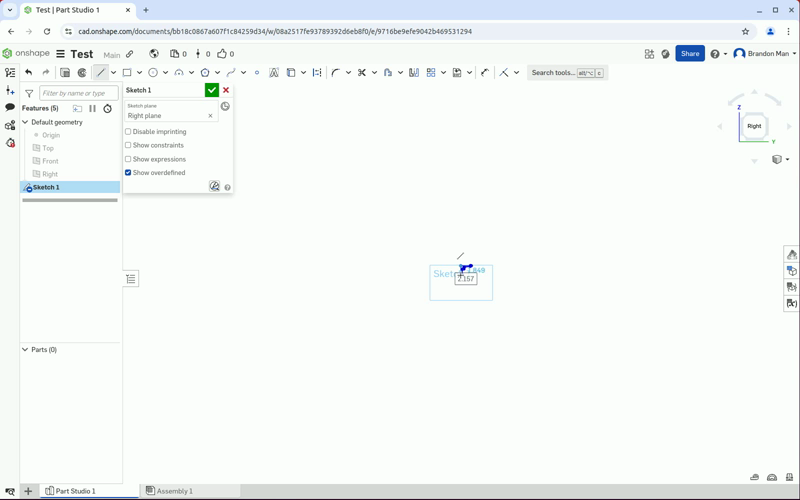
scroll(6)
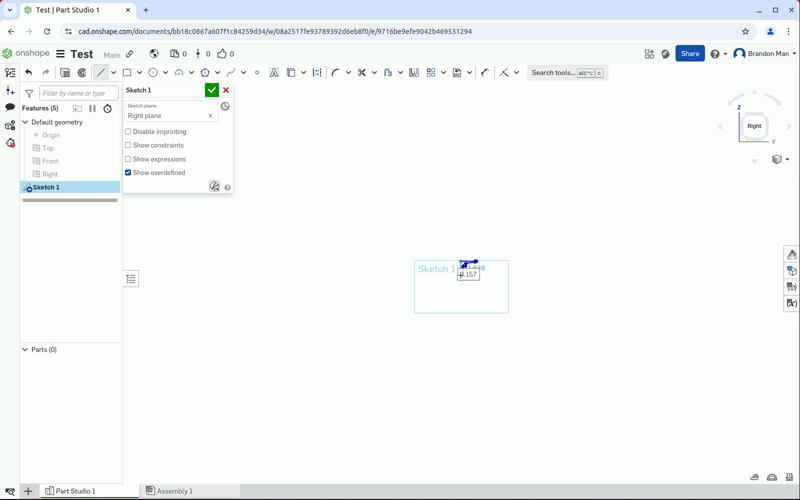
scroll(6)
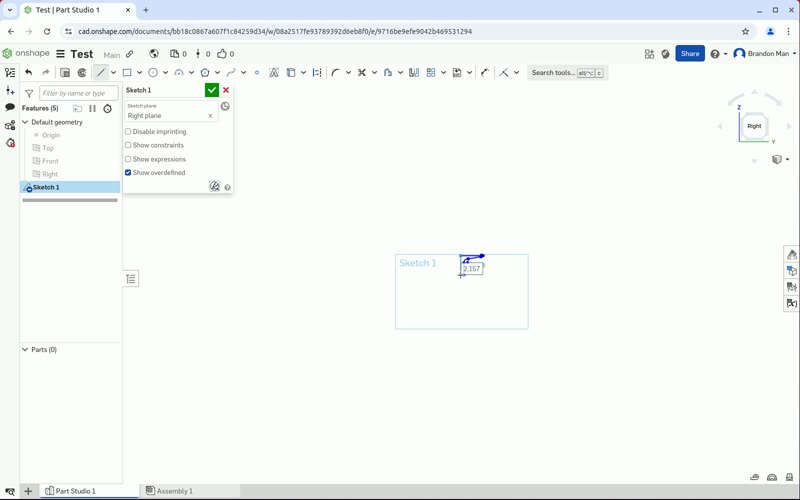
scroll(6)
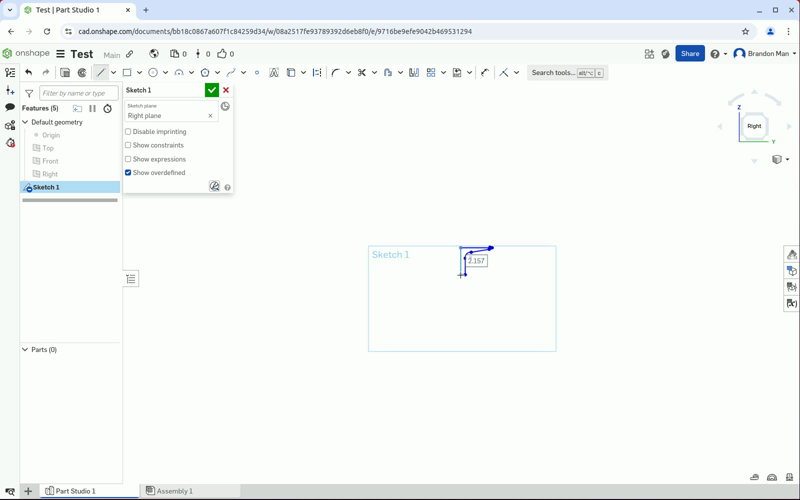
scroll(6)
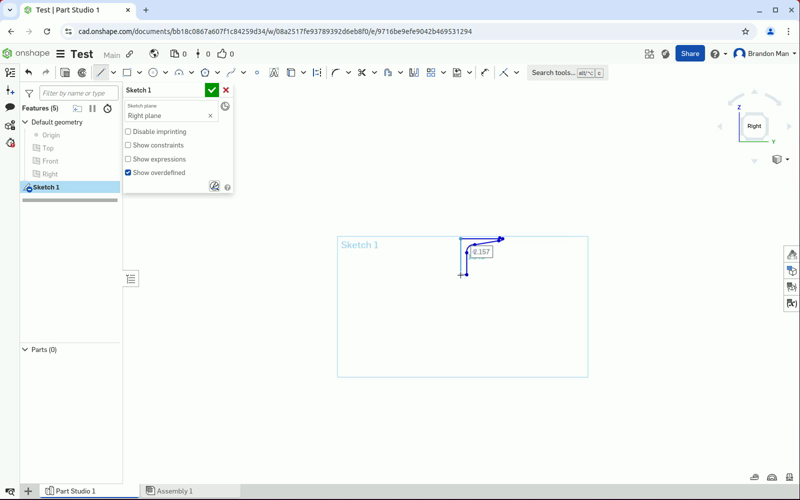
scroll(6)
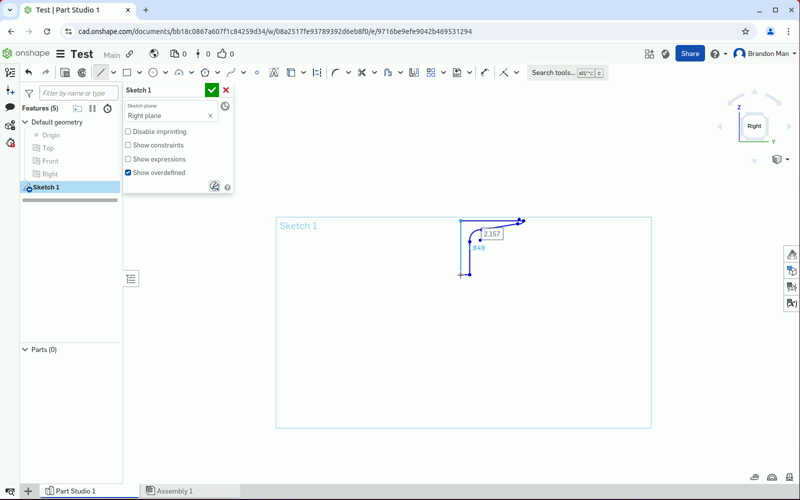
scroll(6)
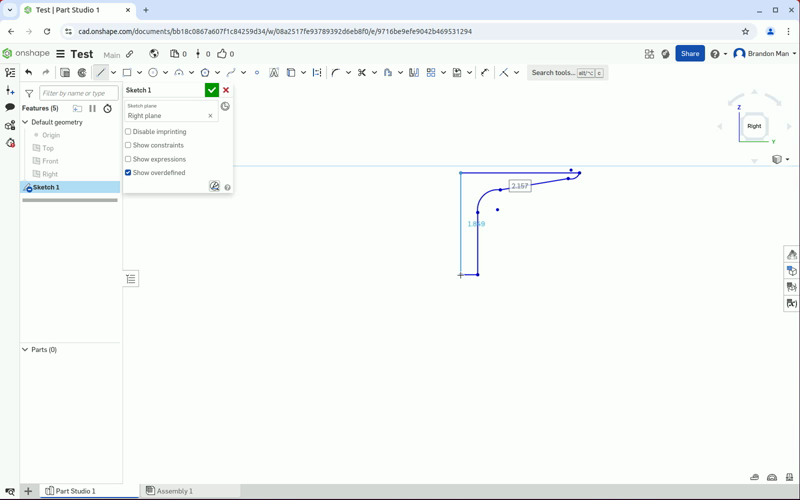
key_up(shift)
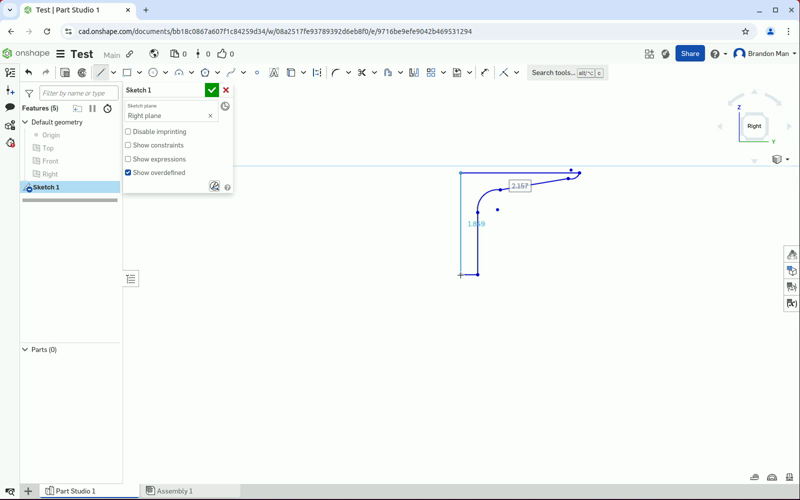
click(460, 274)
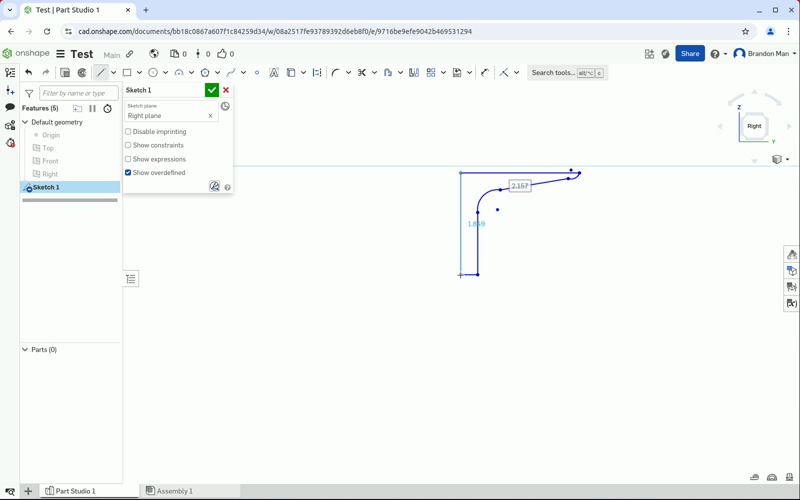
scroll(-6)
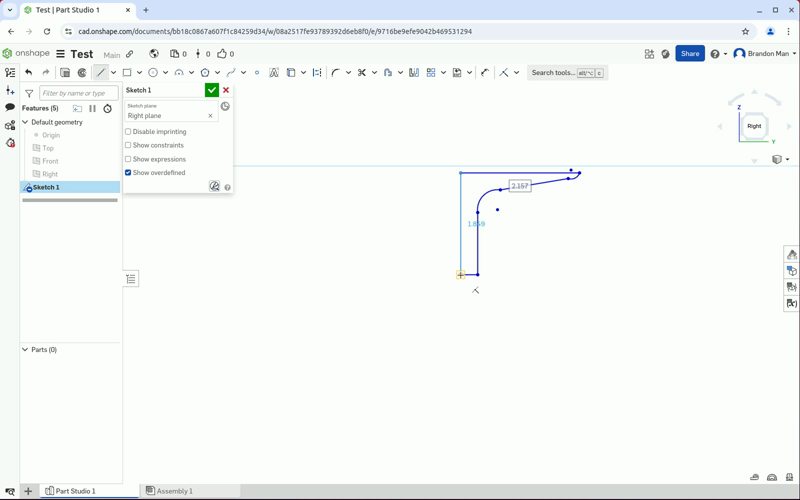
scroll(-6)
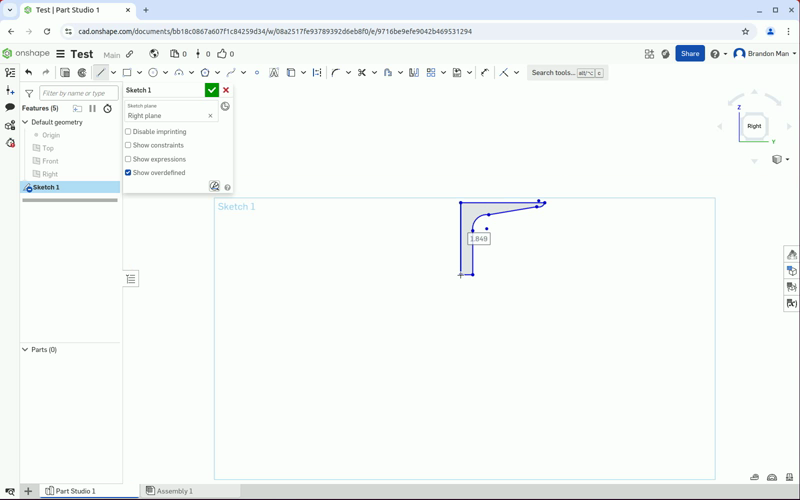
scroll(-6)
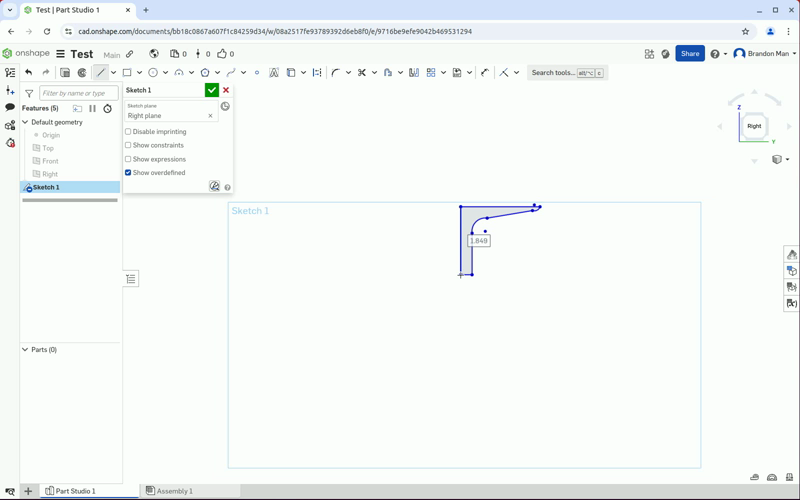
scroll(-6)
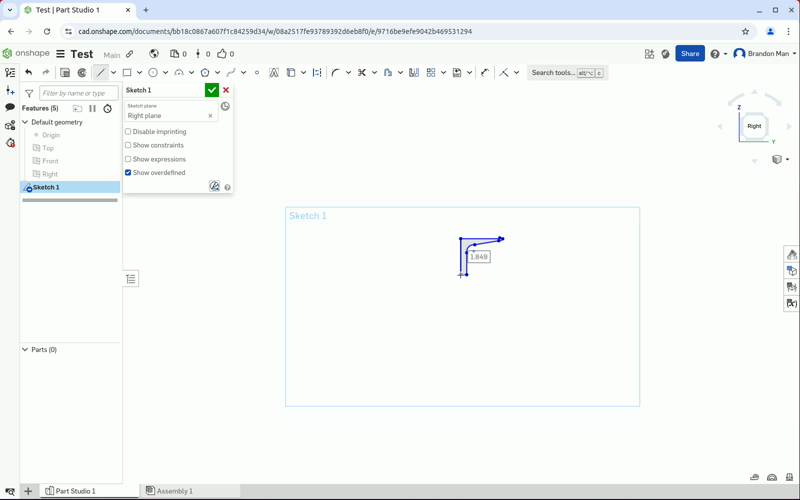
scroll(-6)
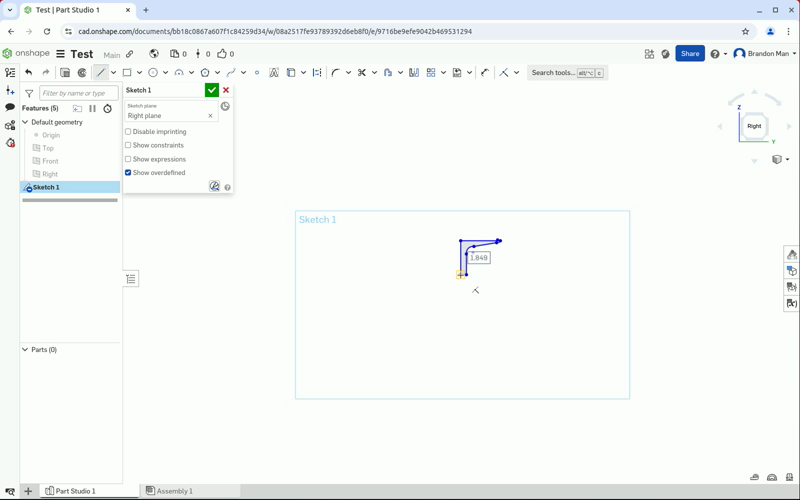
scroll(-6)
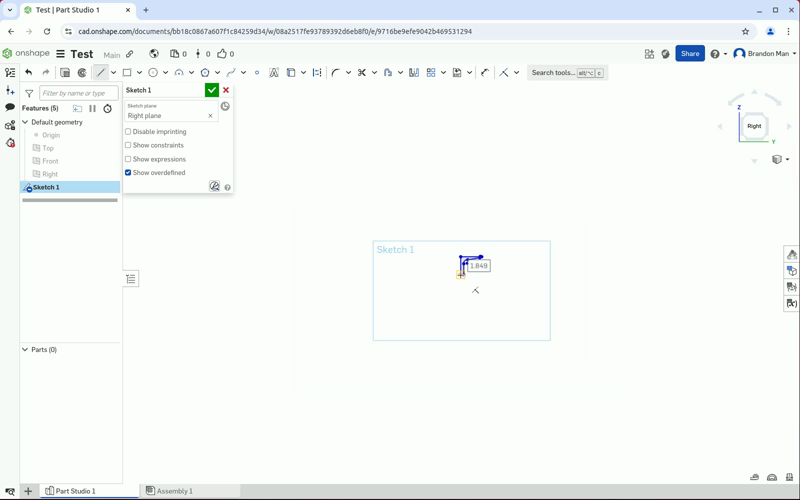
scroll(-6)
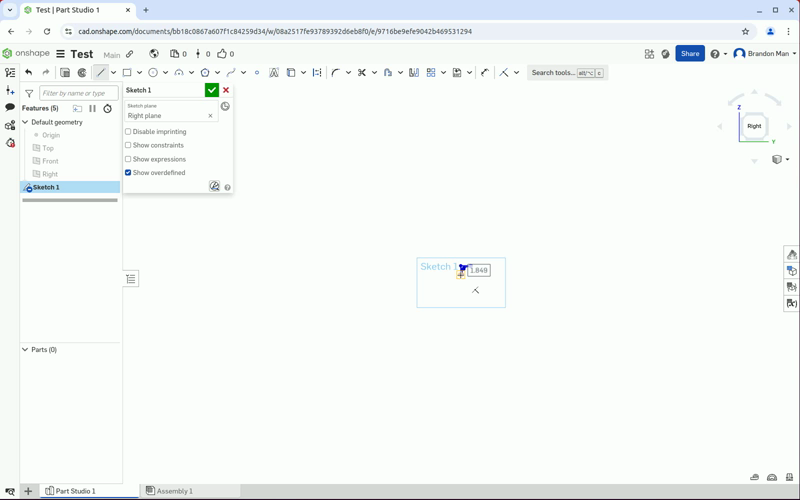
key(esc)
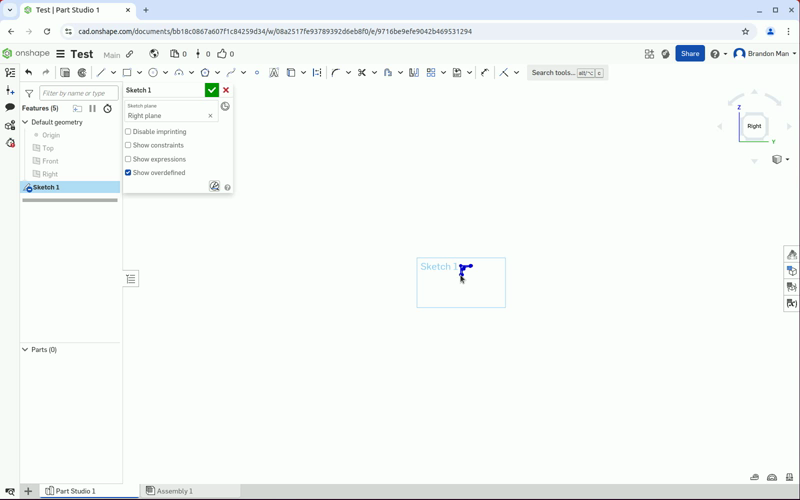
mouse_move(460, 268)
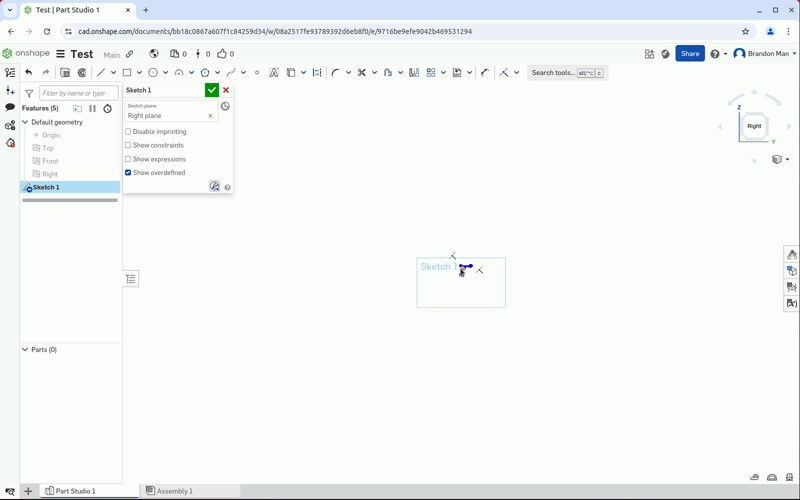
scroll(6)
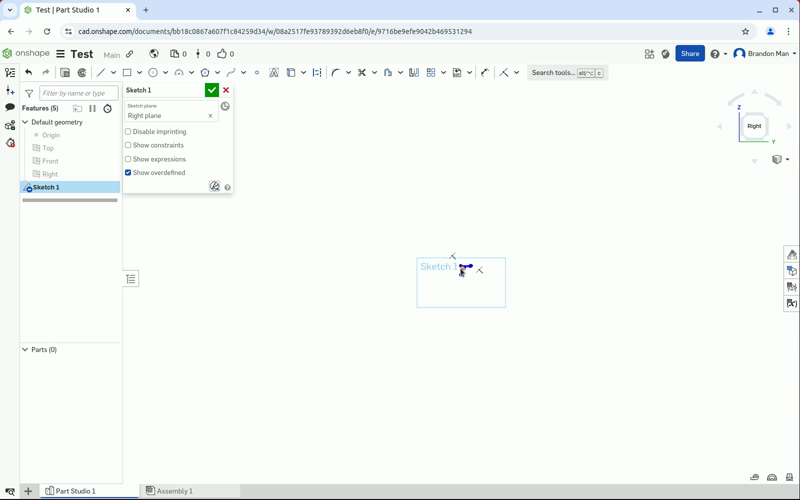
scroll(6)
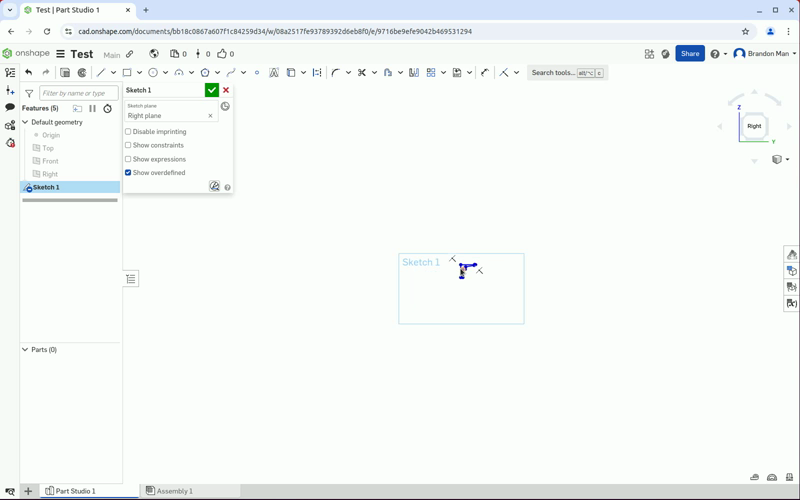
scroll(6)
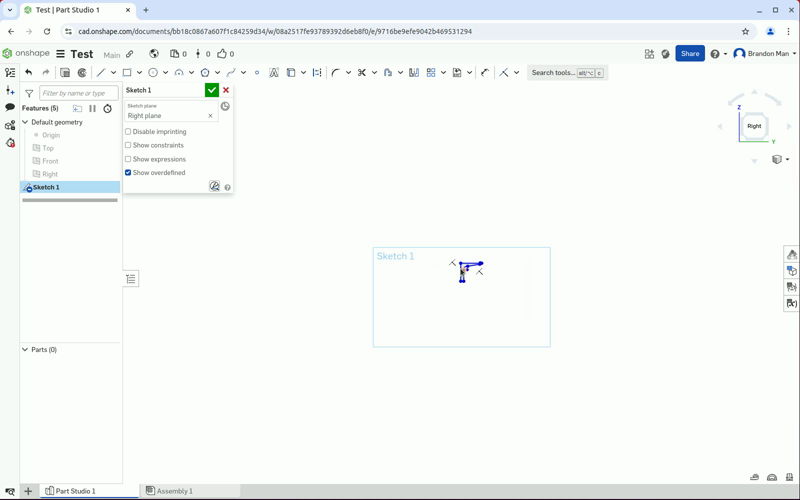
scroll(6)
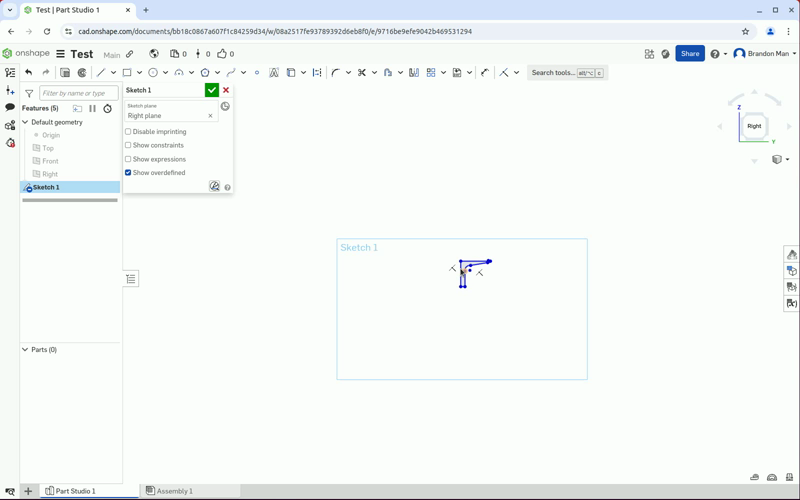
scroll(6)
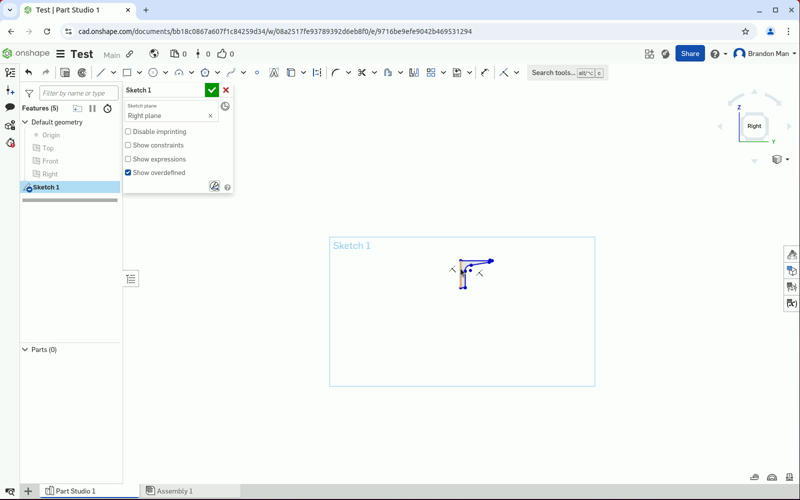
scroll(6)
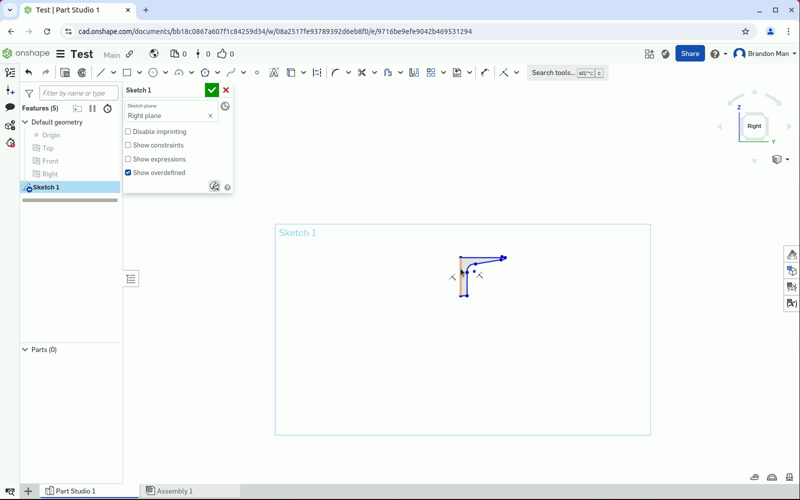
scroll(6)
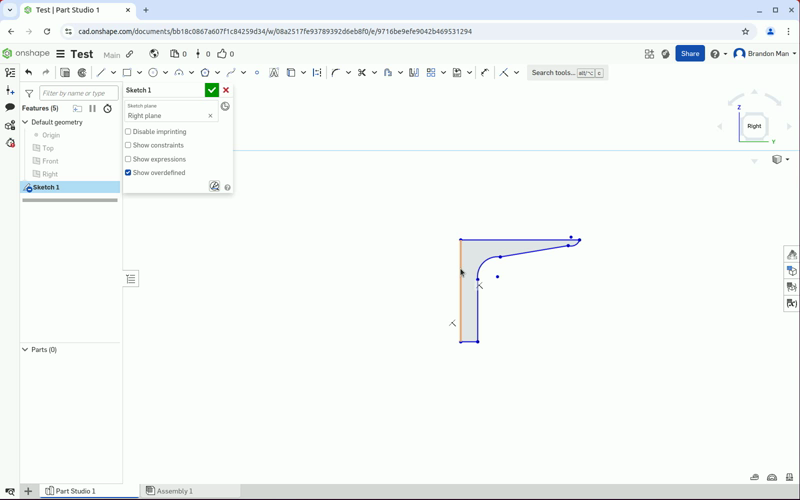
click(460, 268)
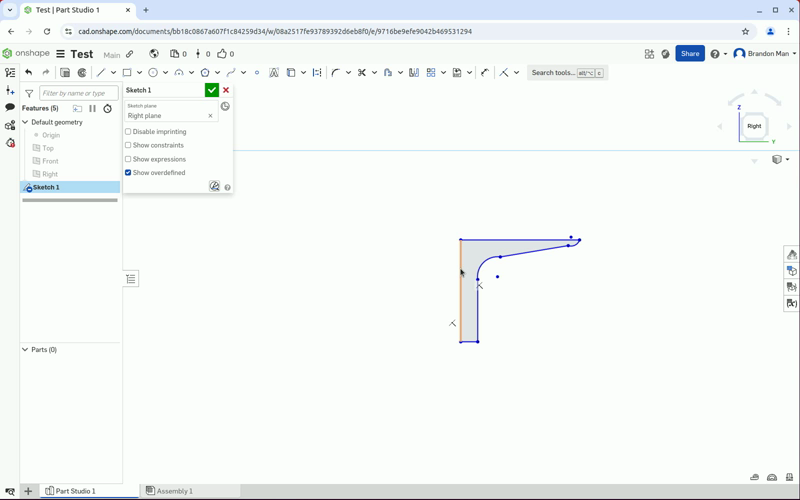
scroll(-6)
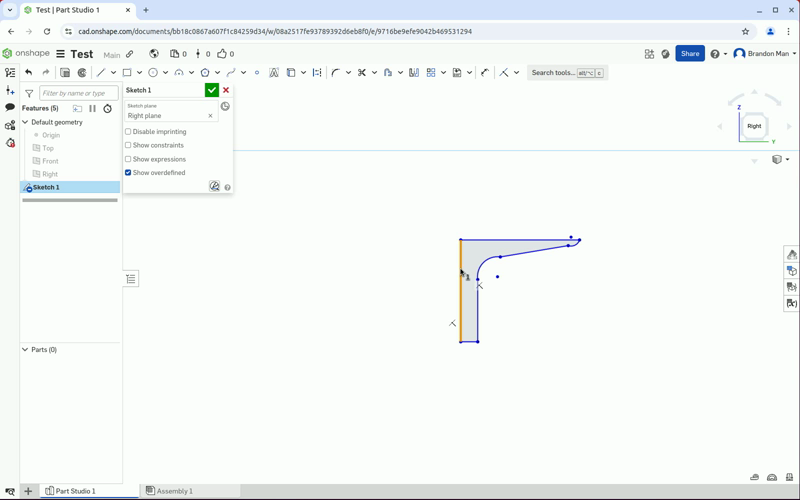
scroll(-6)
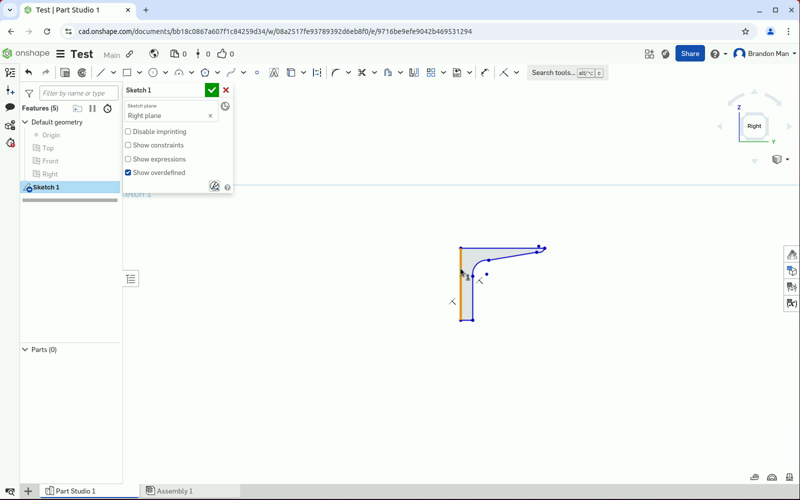
scroll(-6)
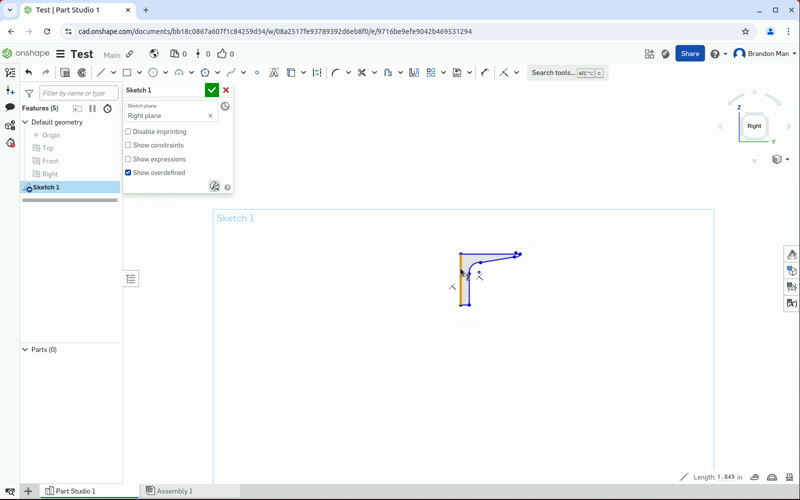
scroll(-6)
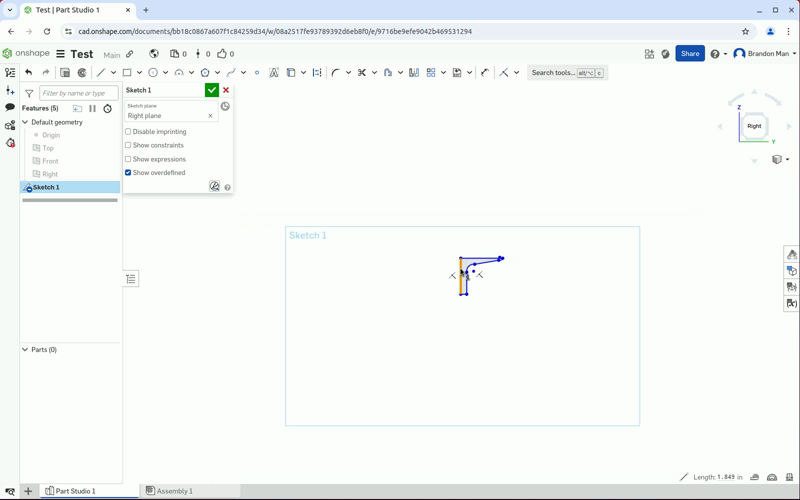
scroll(-6)
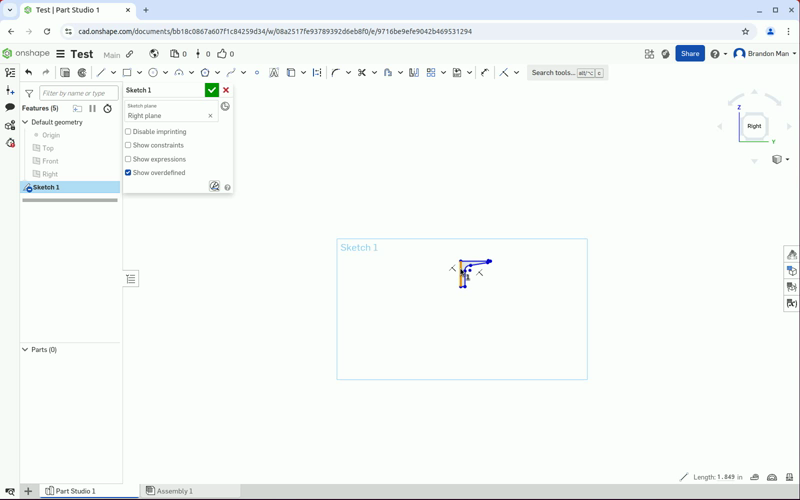
scroll(-6)
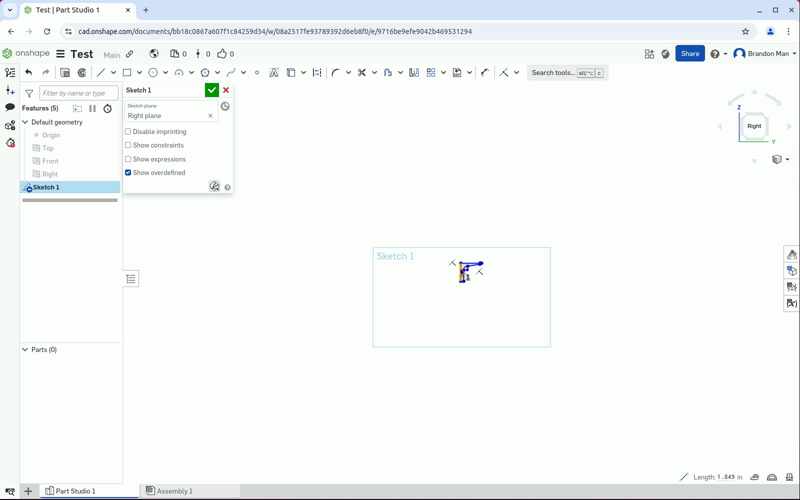
scroll(-6)
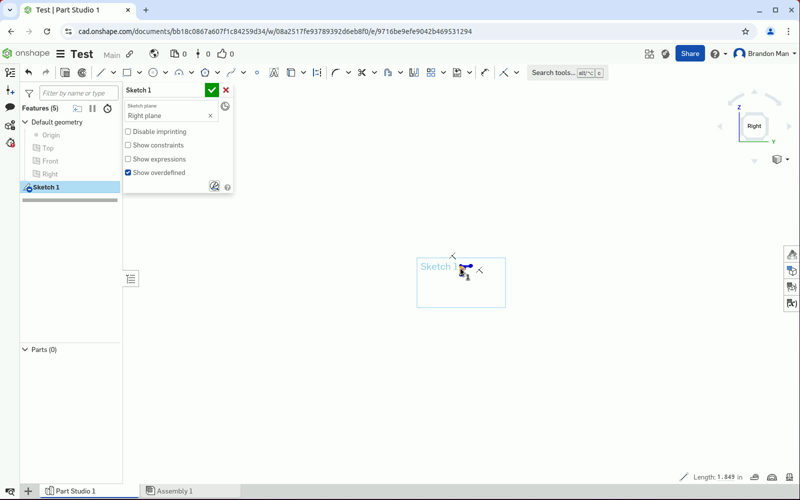
mouse_move(73, 352)
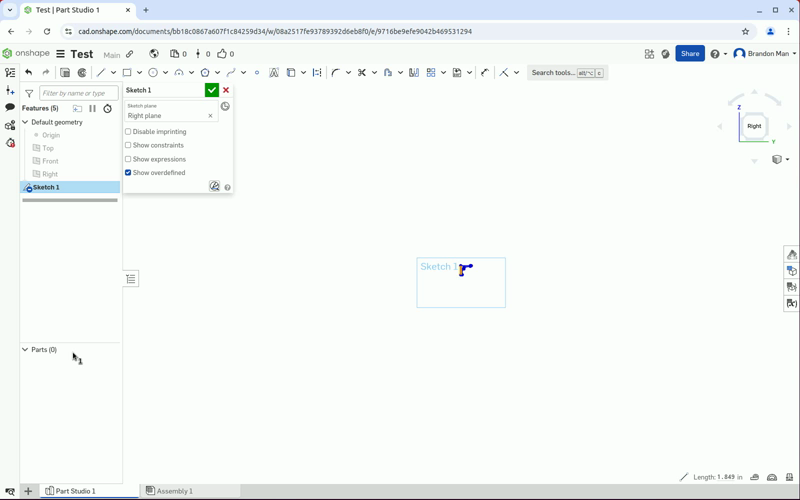
key(shift+y)
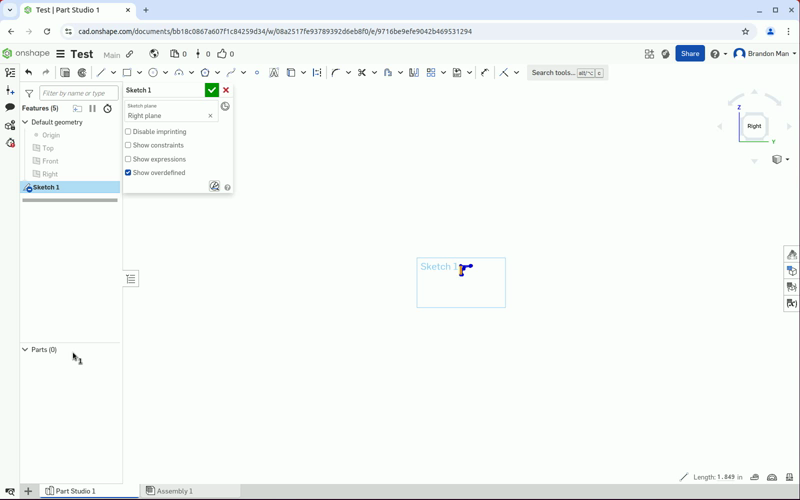
key(shift+e)
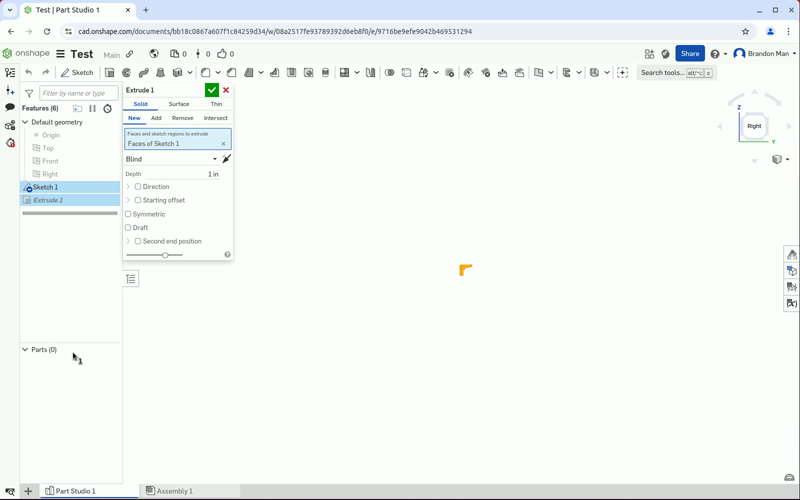
mouse_move(143, 106)
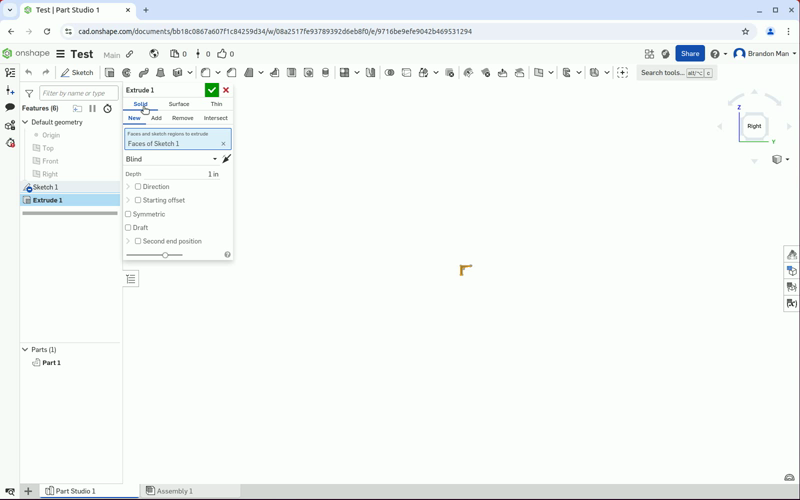
click(143, 106)
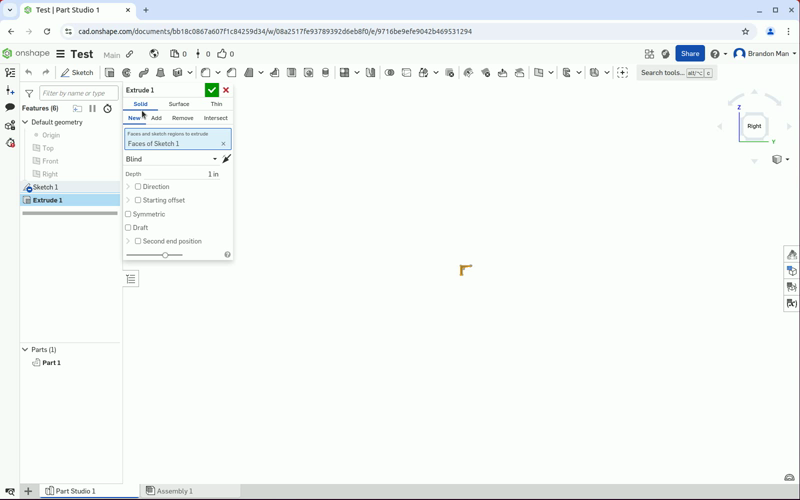
mouse_move(137, 120)
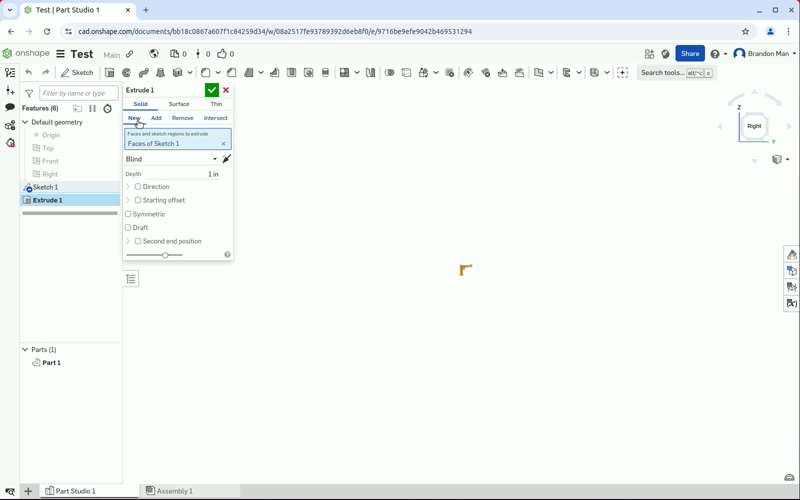
click(137, 120)
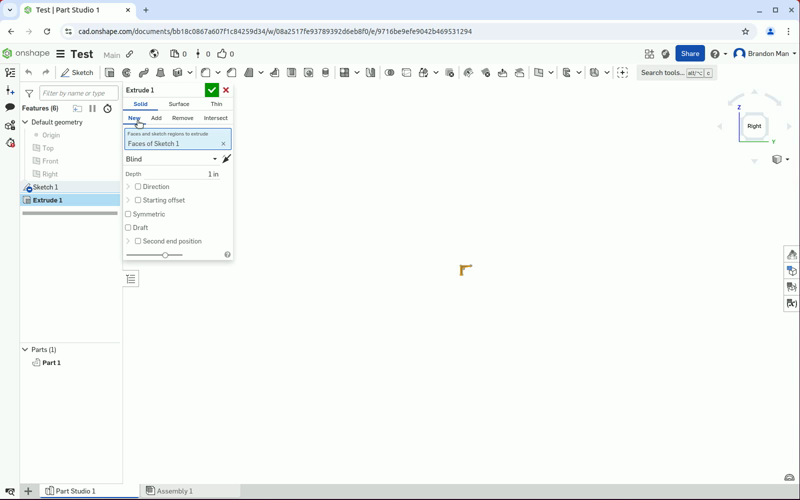
key(tab, 4)
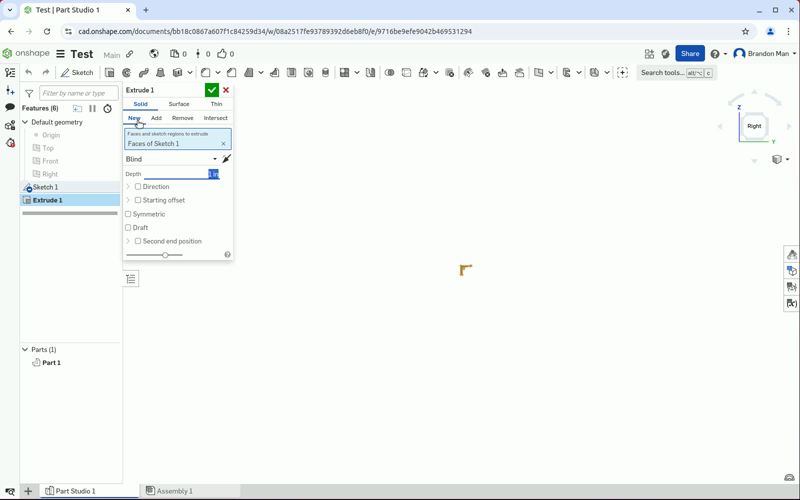
text(46.216)
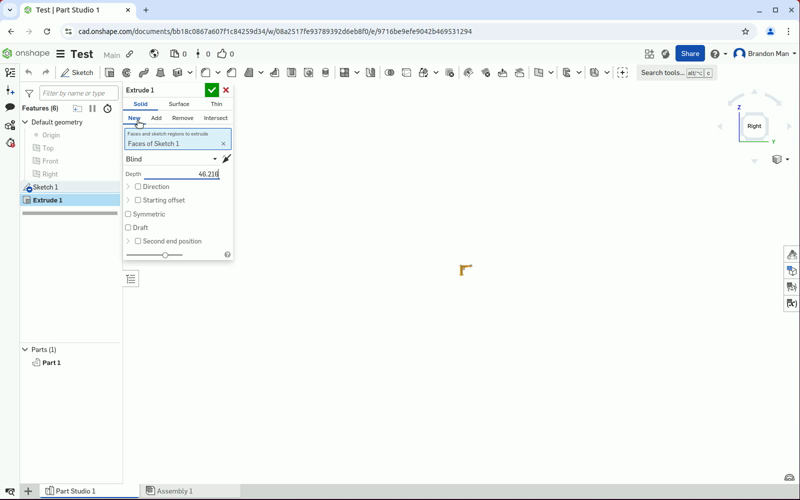
key(tab, 3)
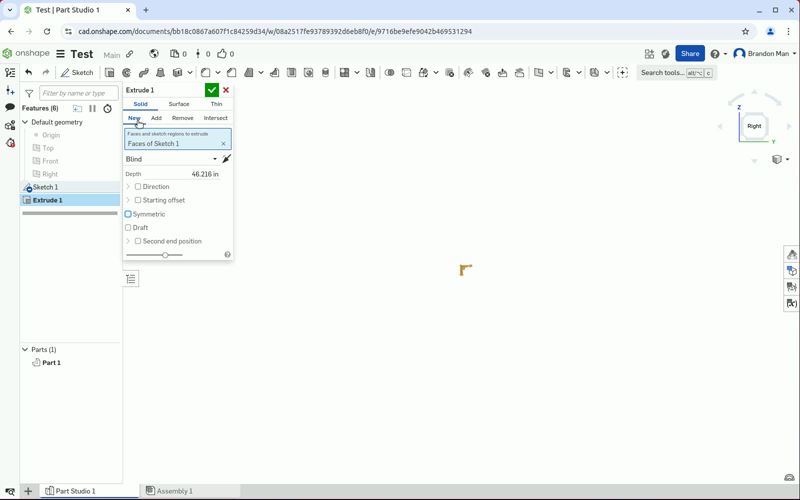
key(space)
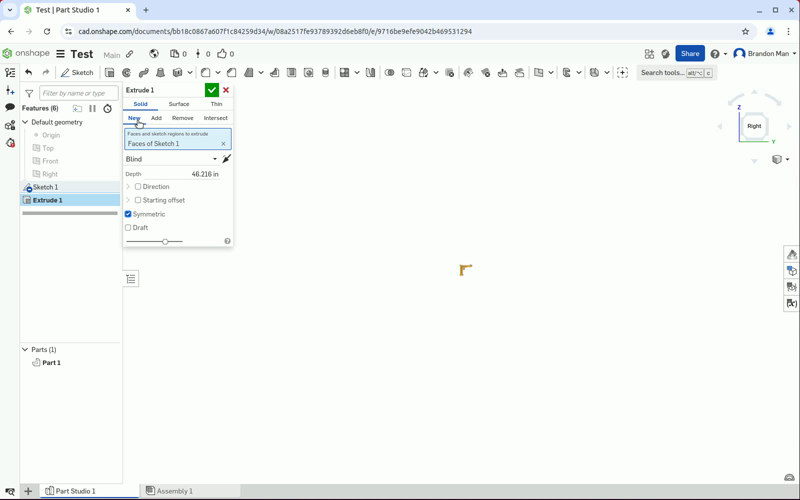
key(enter)
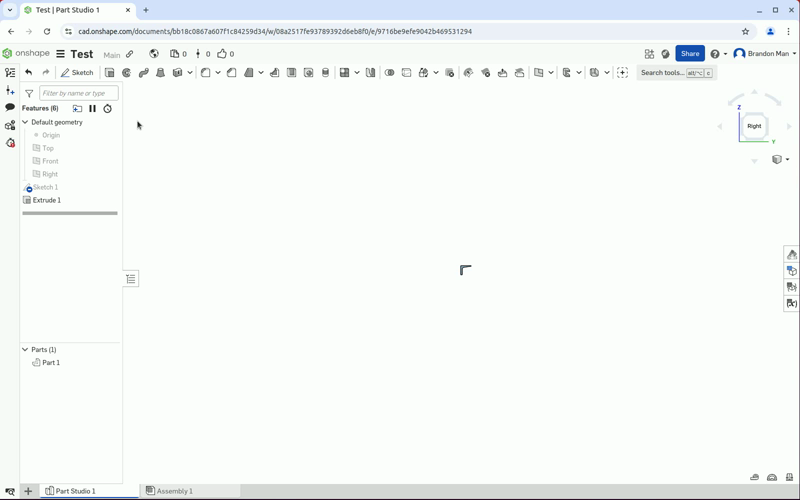
key(shift+h)
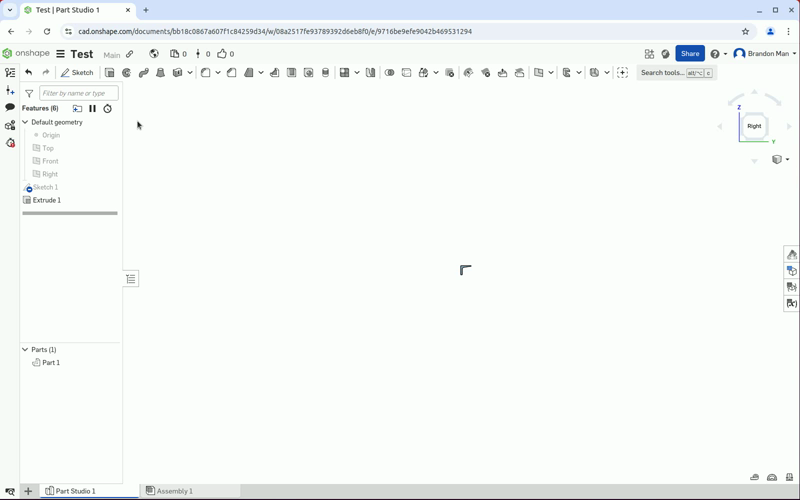
key(shift+h)
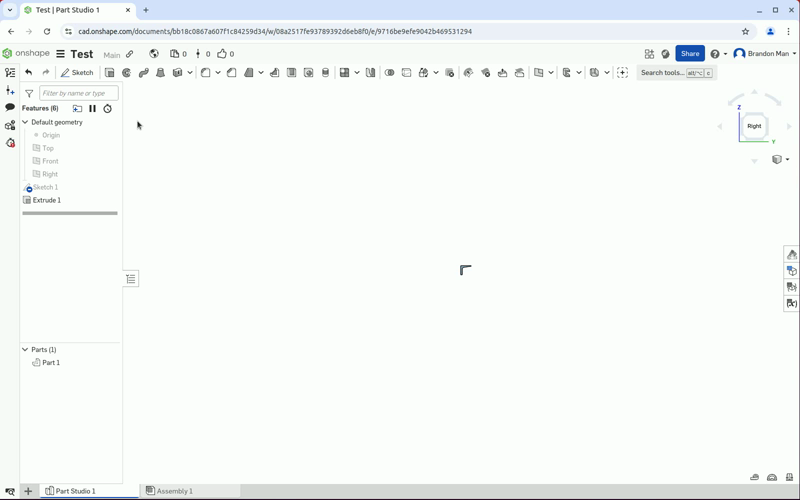
mouse_move(73, 189)
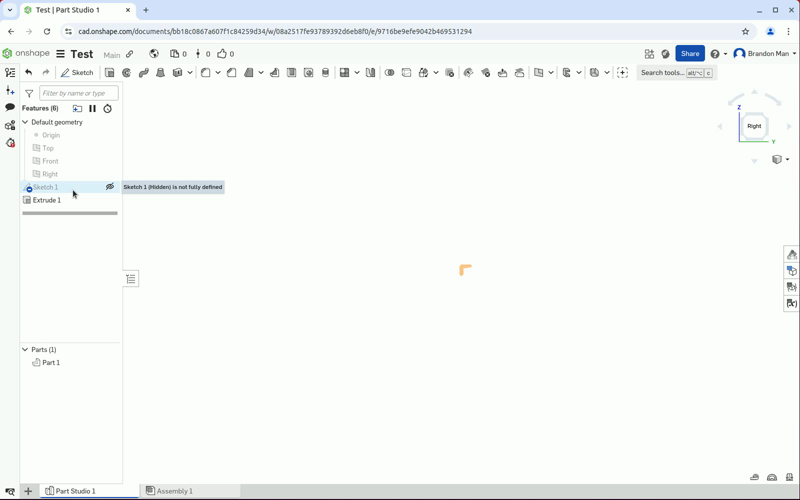
click(73, 189)
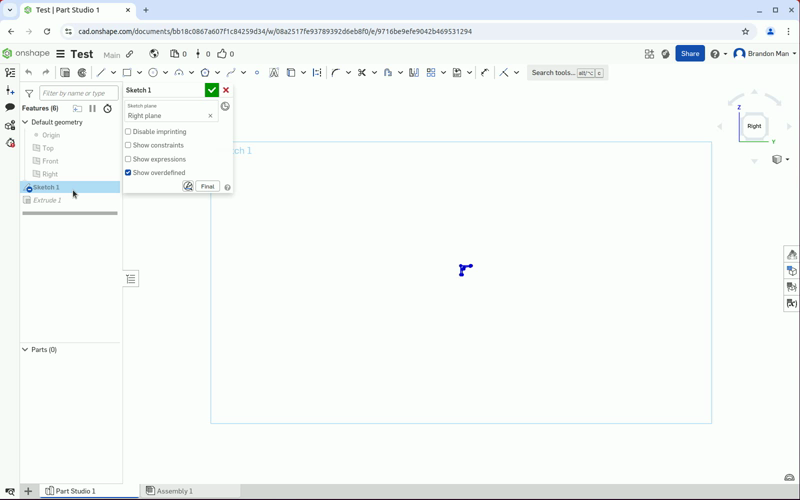
mouse_move(229, 92)
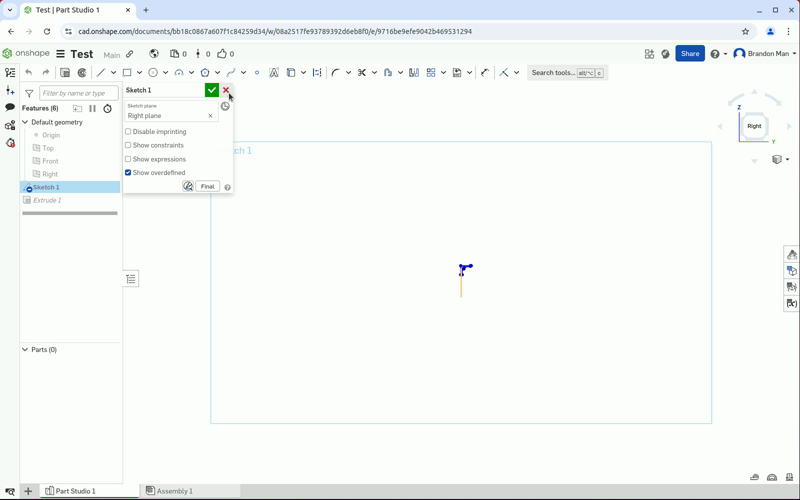
click(229, 92)
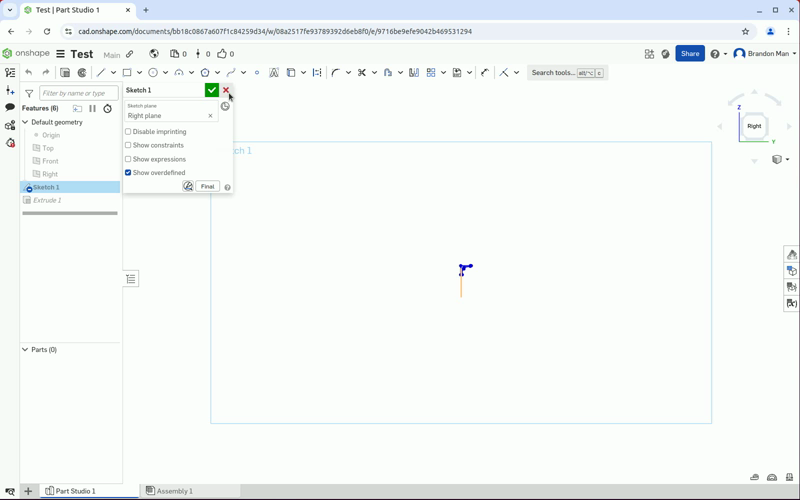
key(shift+s)
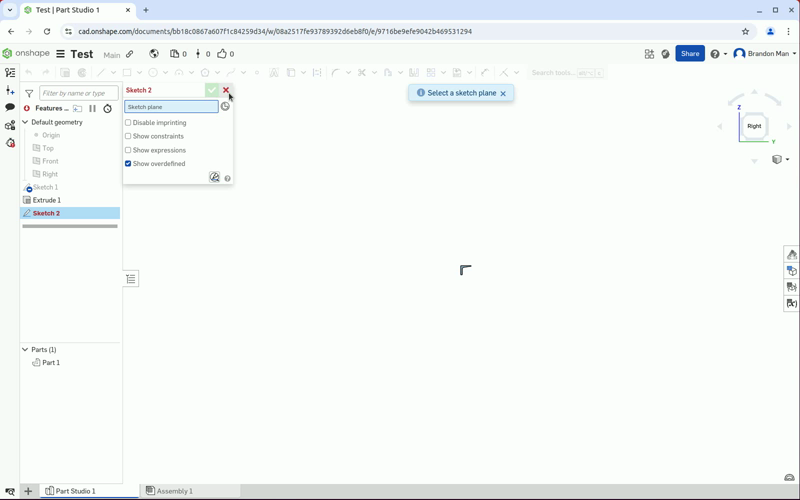
mouse_move(73, 176)
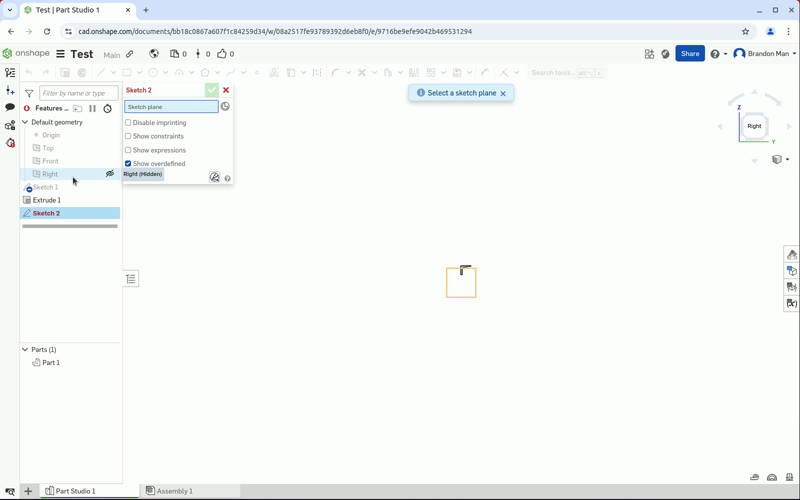
click(73, 176)
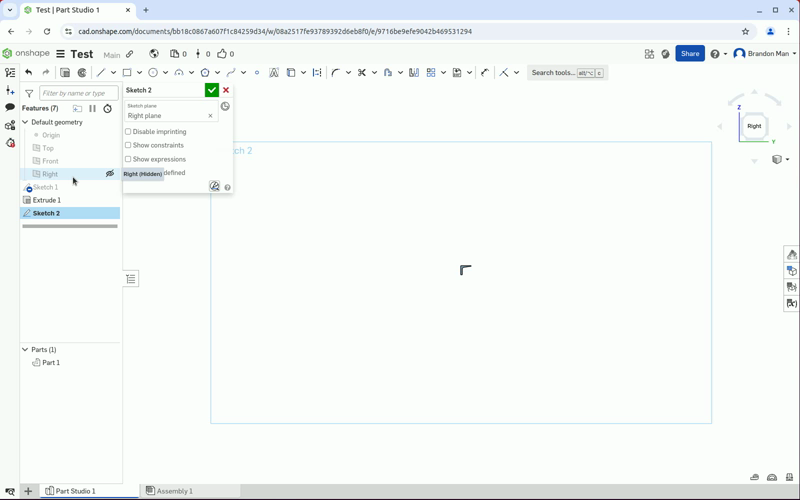
mouse_move(73, 352)
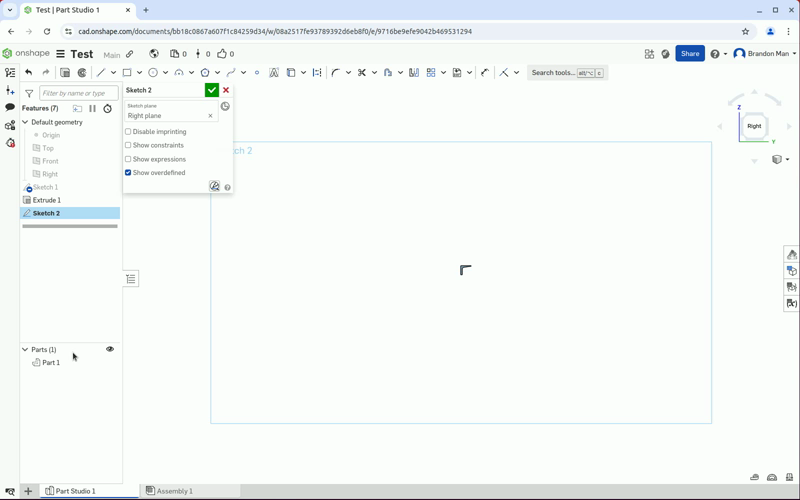
key(y)
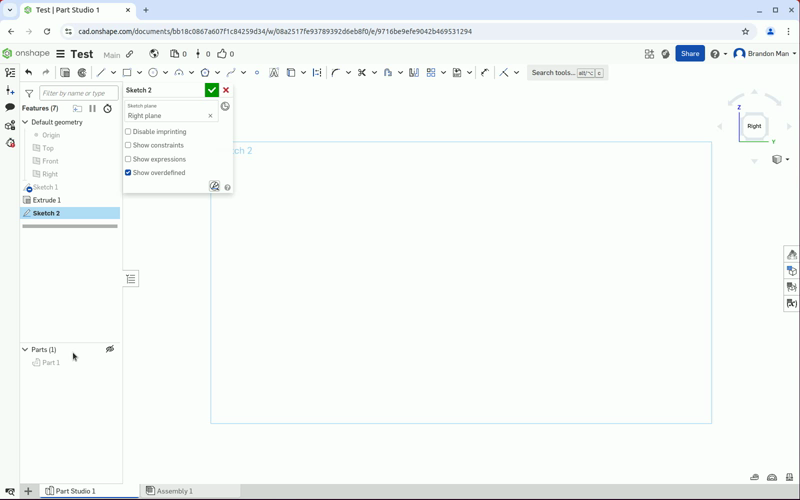
key(l)
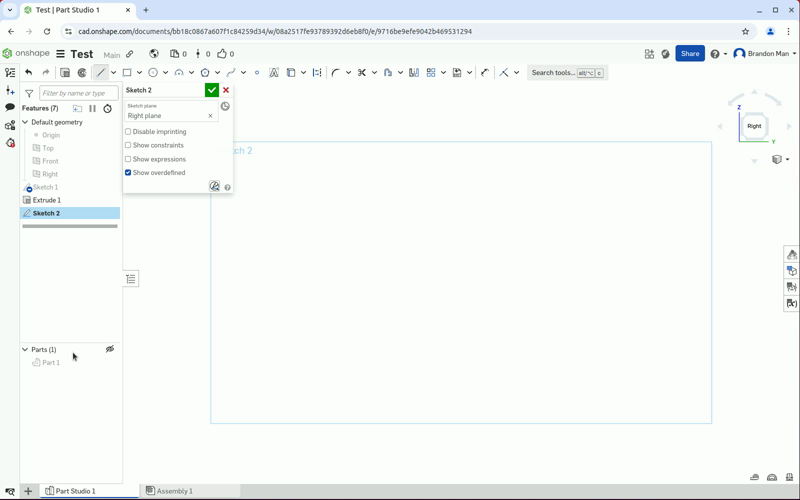
key_down(shift)
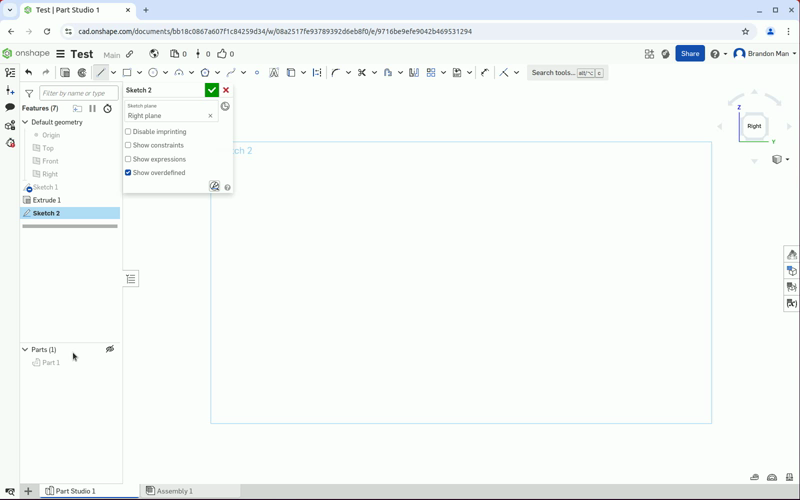
mouse_move(460, 282)
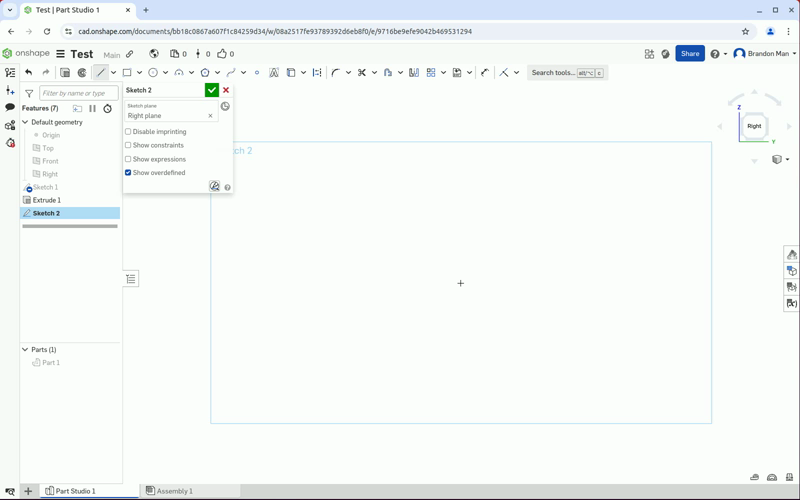
click(460, 282)
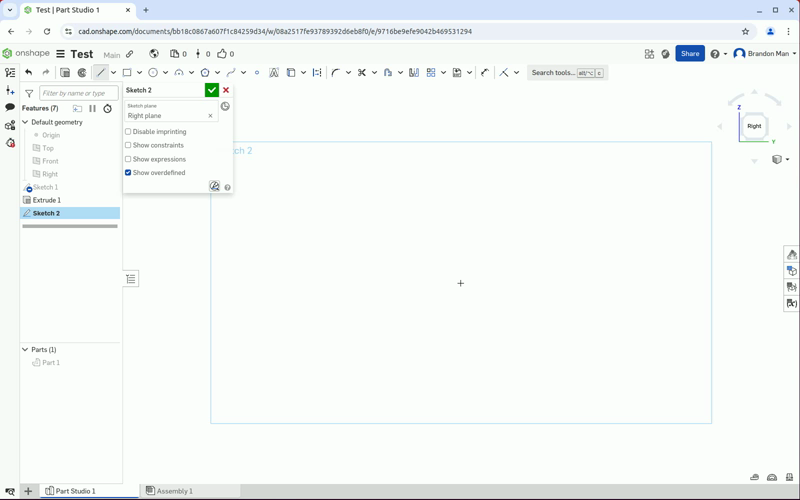
key_up(shift)
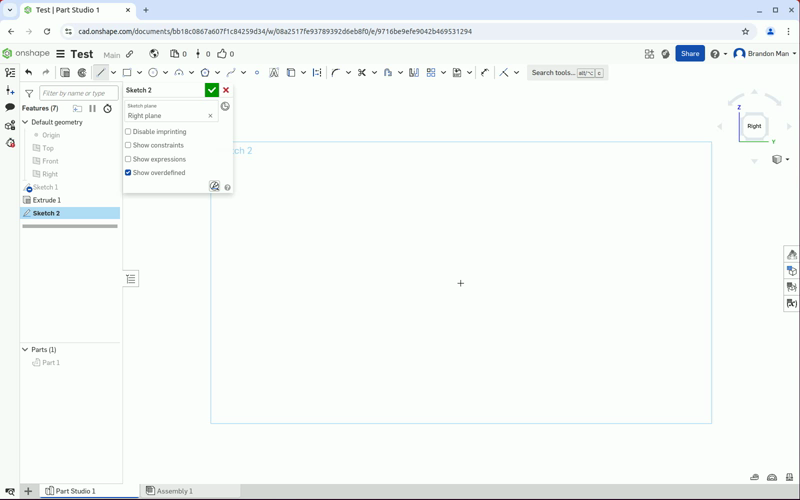
key_down(shift)
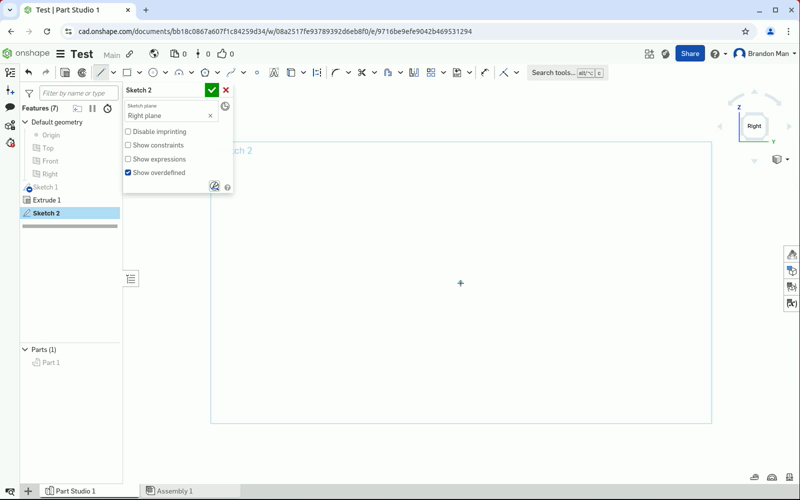
mouse_move(490, 282)
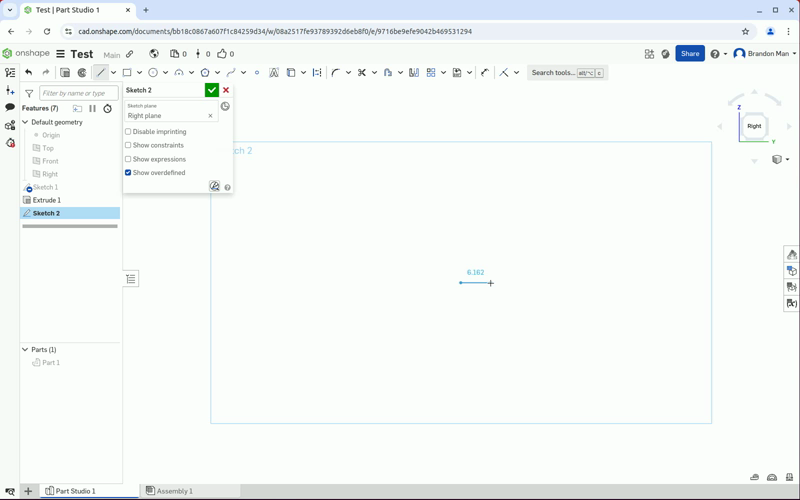
mouse_move(471, 282)
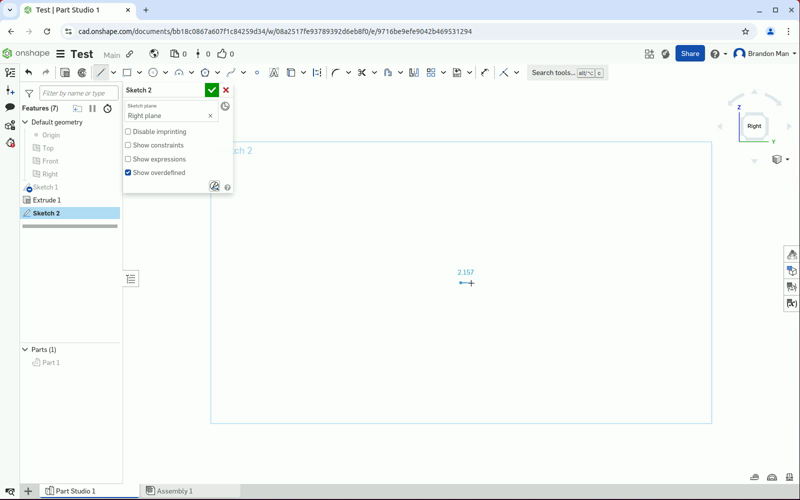
click(471, 282)
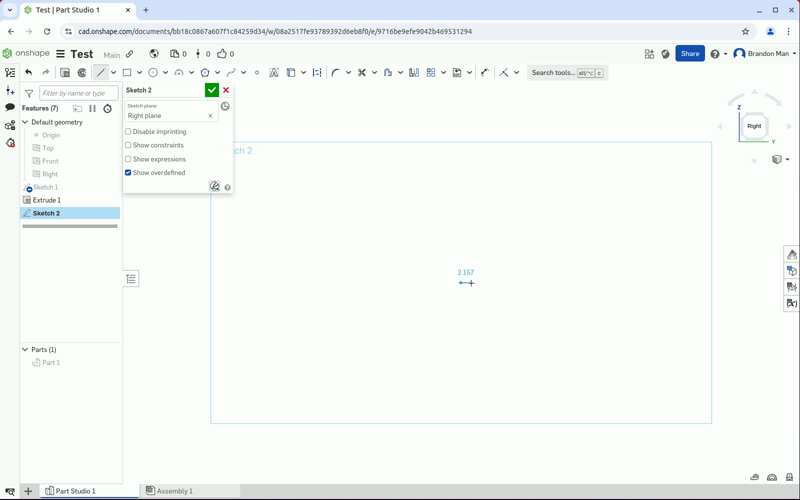
key_up(shift)
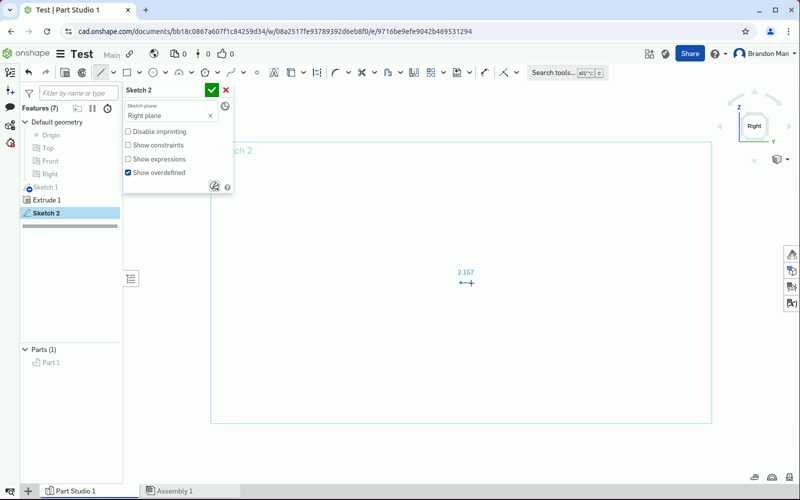
key(esc)
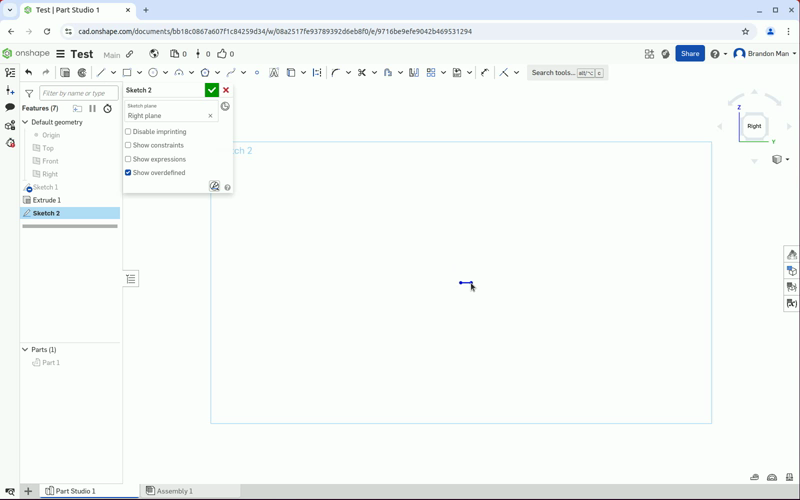
key(a)
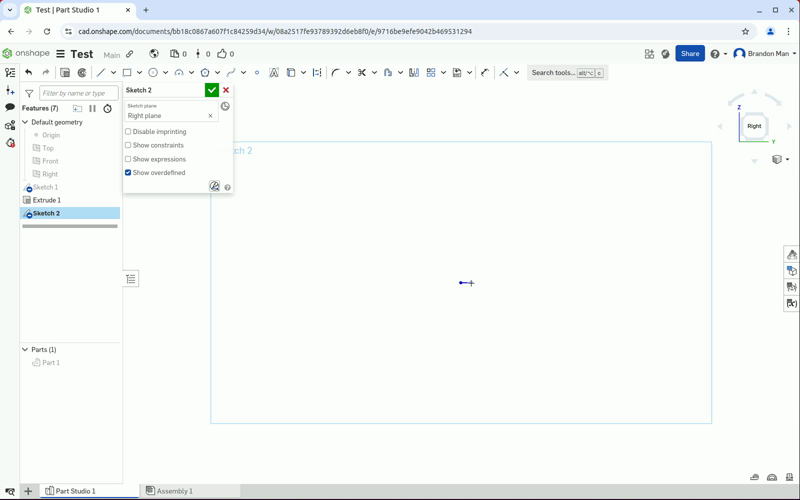
mouse_move(471, 282)
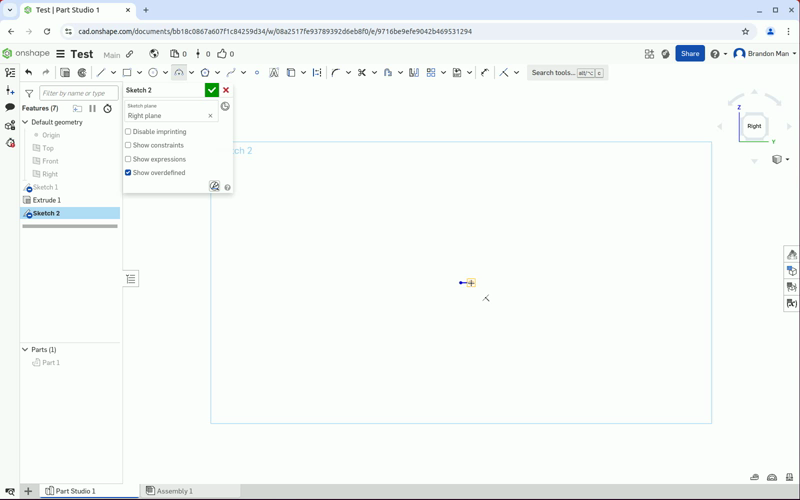
click(471, 282)
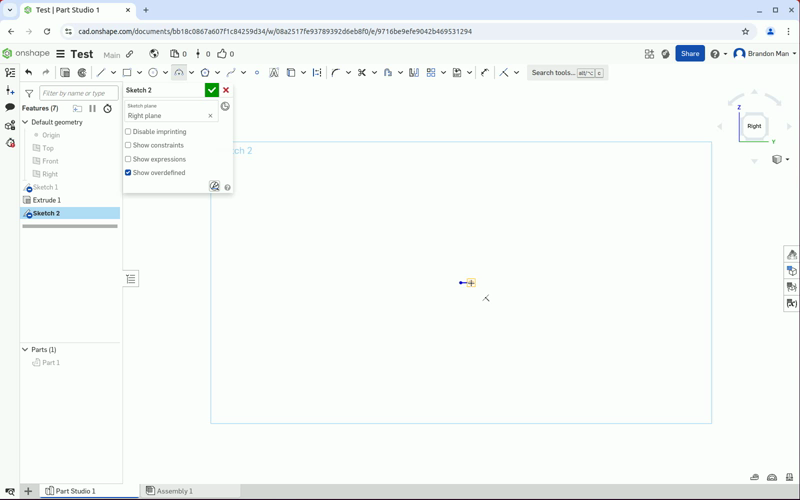
key_down(shift)
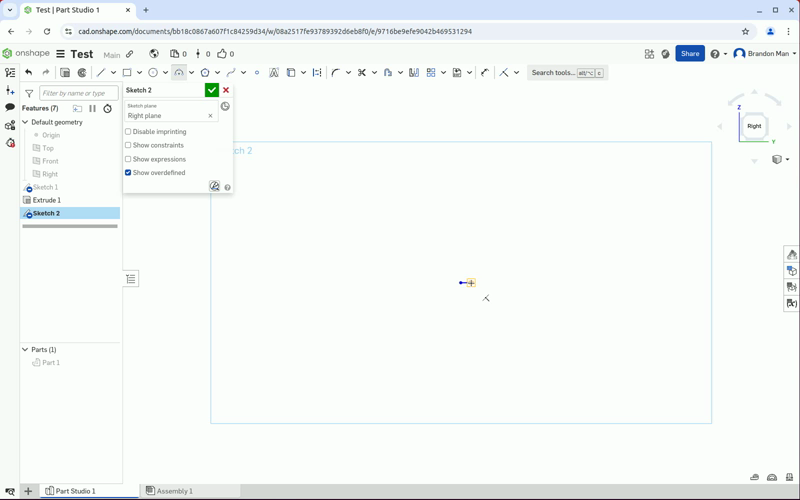
mouse_move(470, 282)
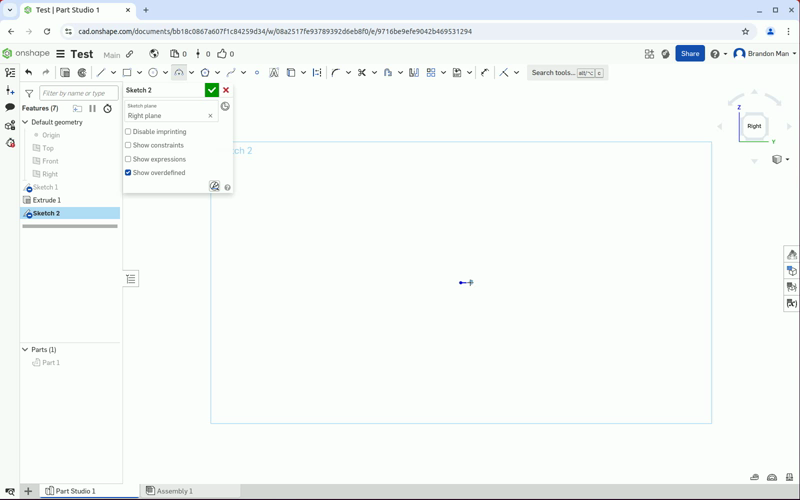
scroll(6)
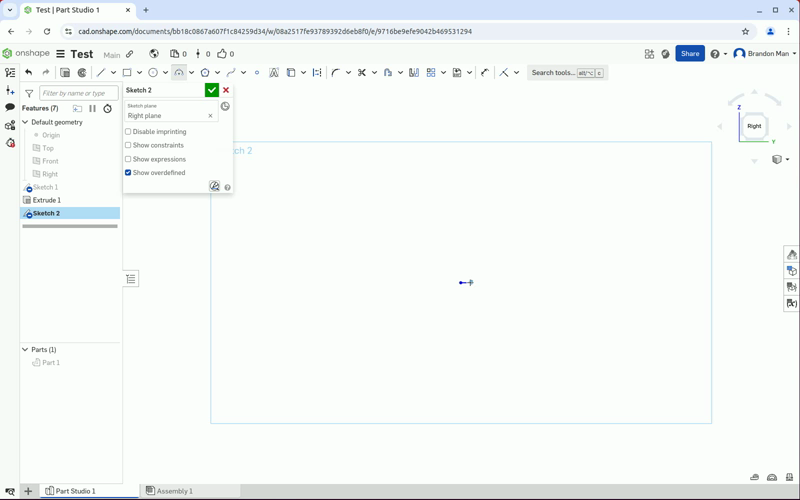
scroll(6)
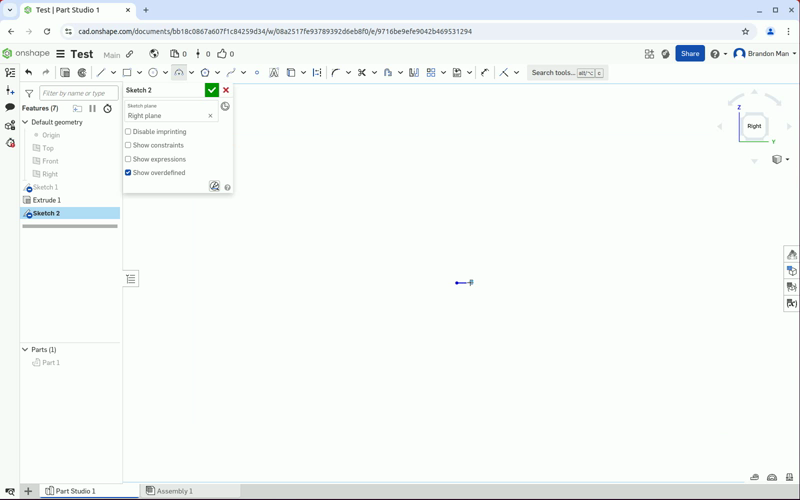
scroll(6)
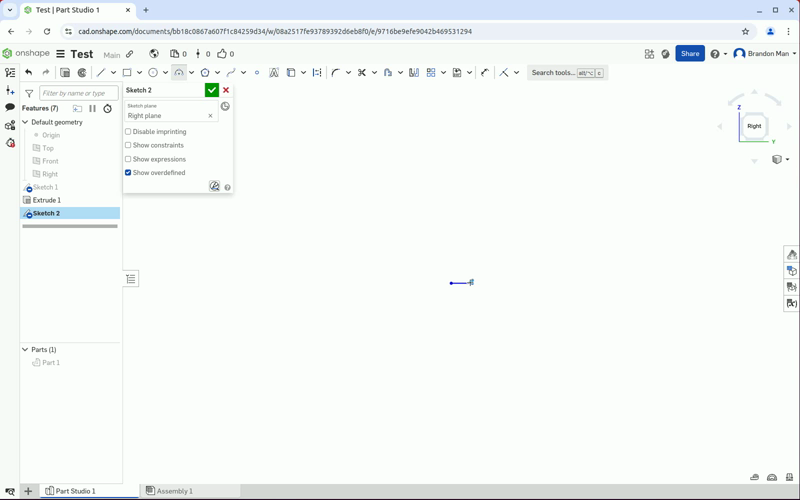
scroll(6)
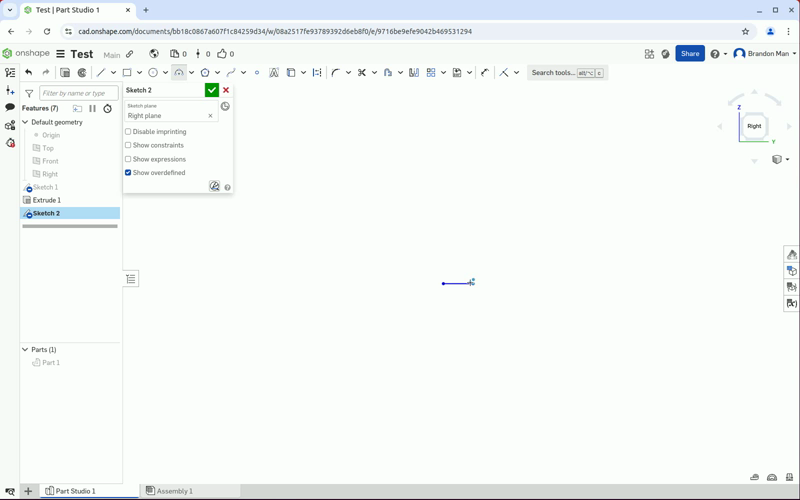
scroll(6)
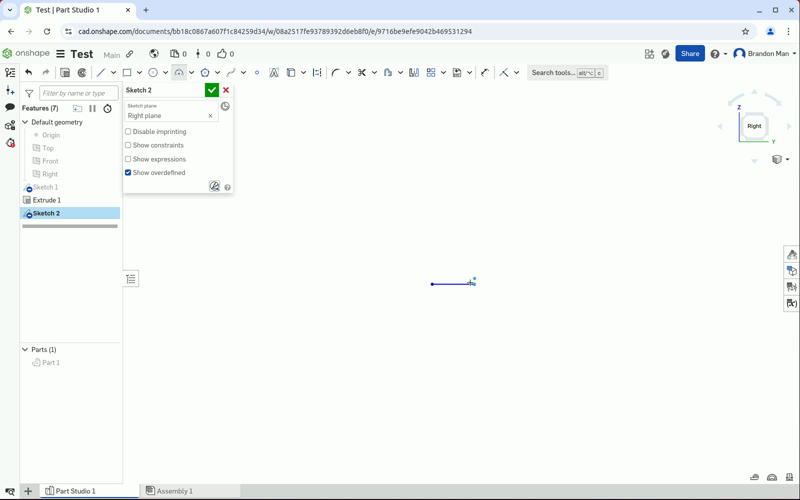
scroll(6)
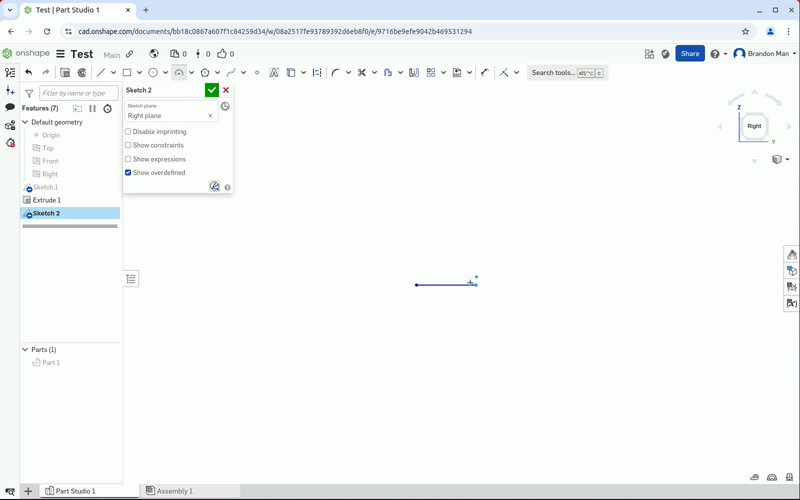
scroll(6)
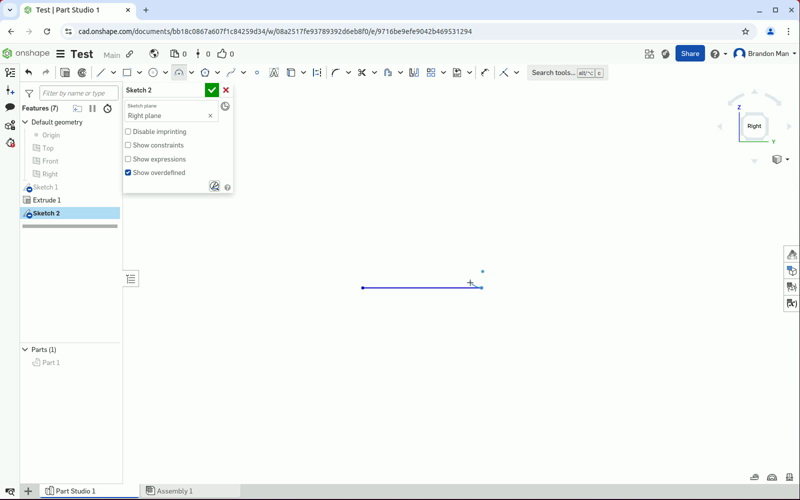
click(470, 282)
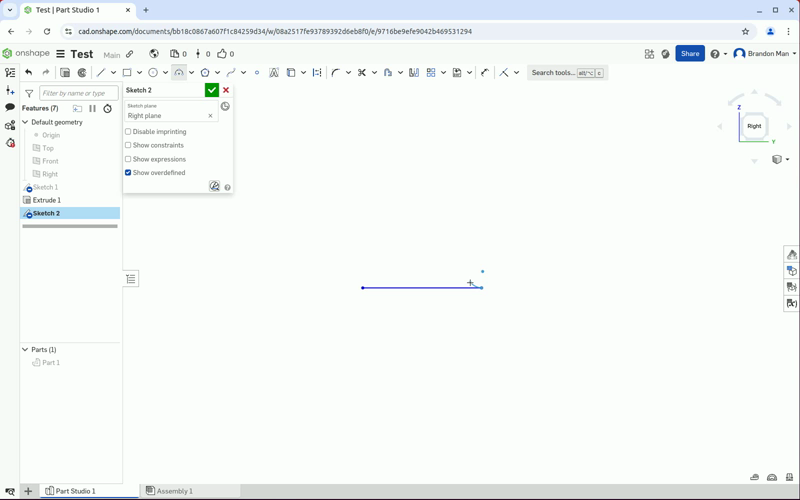
scroll(-6)
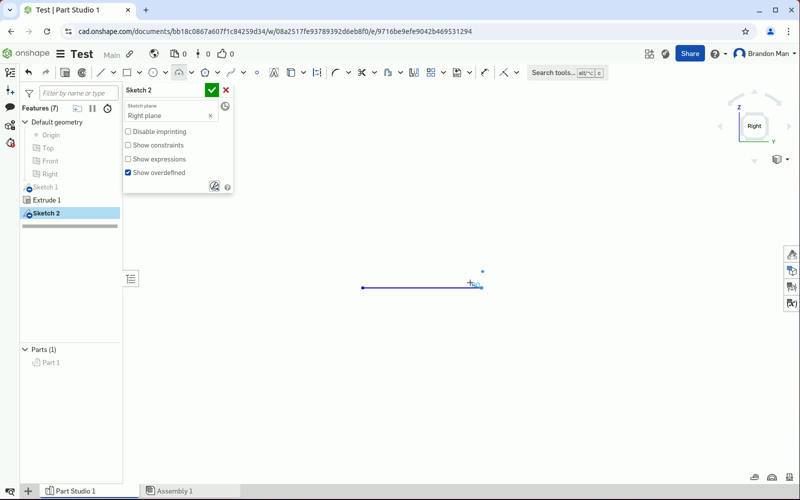
scroll(-6)
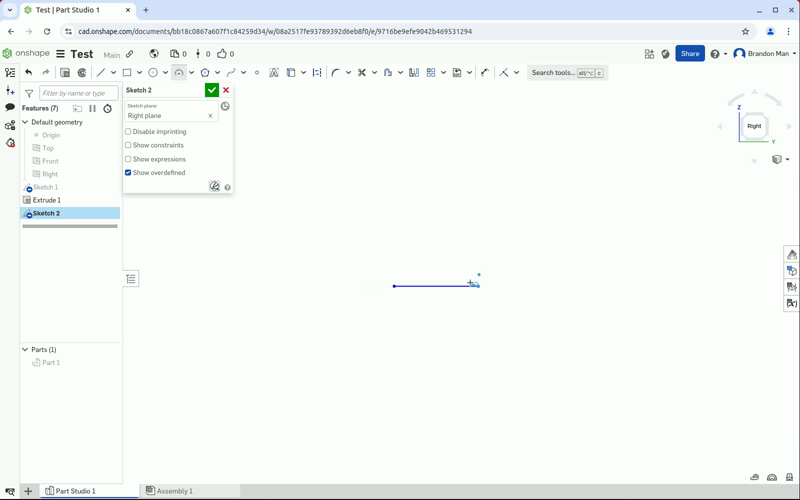
scroll(-6)
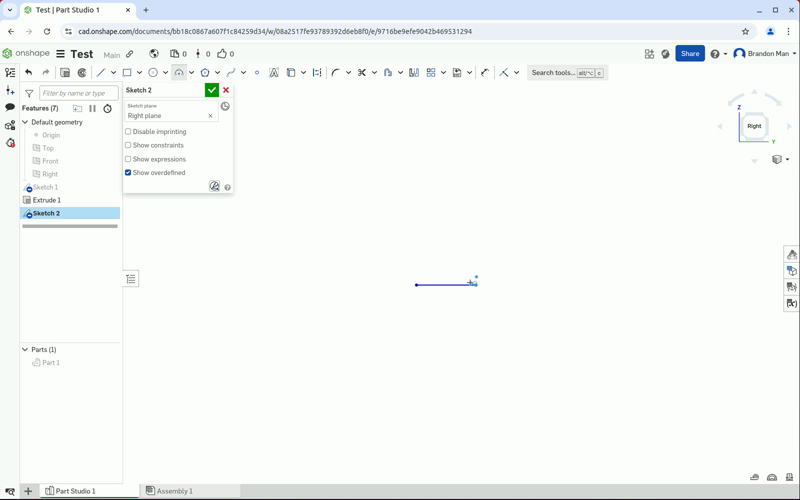
scroll(-6)
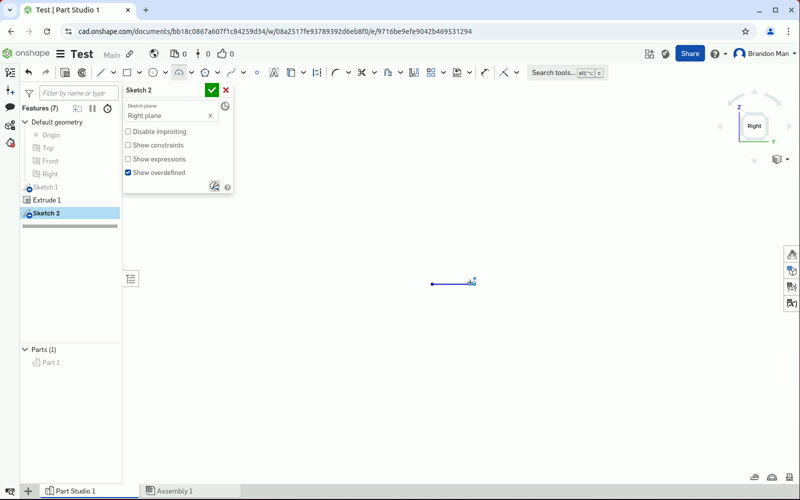
scroll(-6)
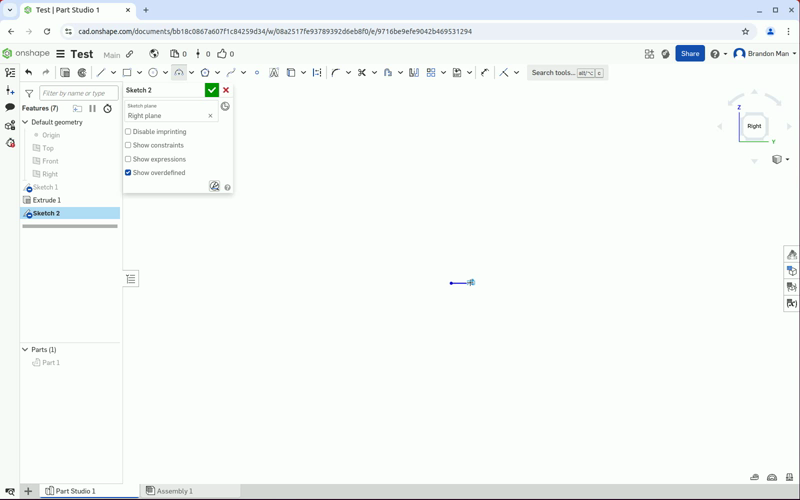
scroll(-6)
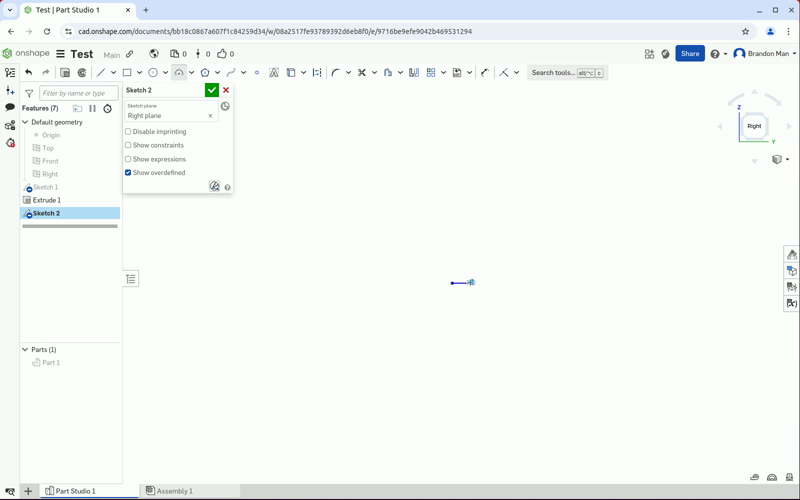
scroll(-6)
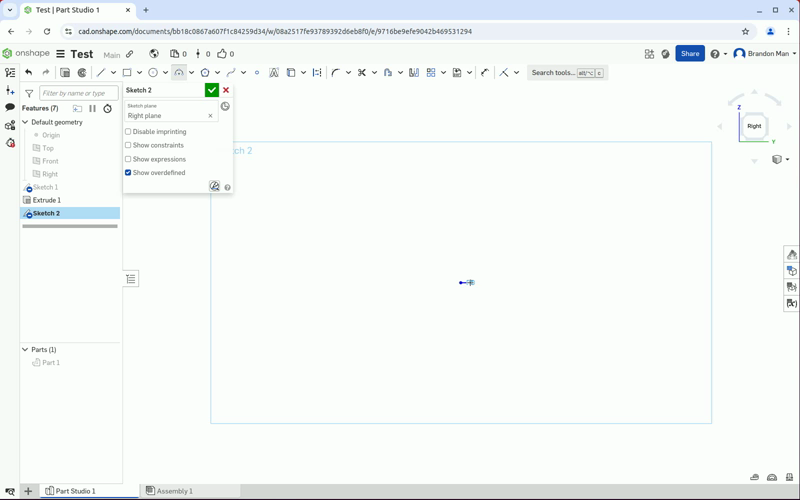
mouse_move(470, 282)
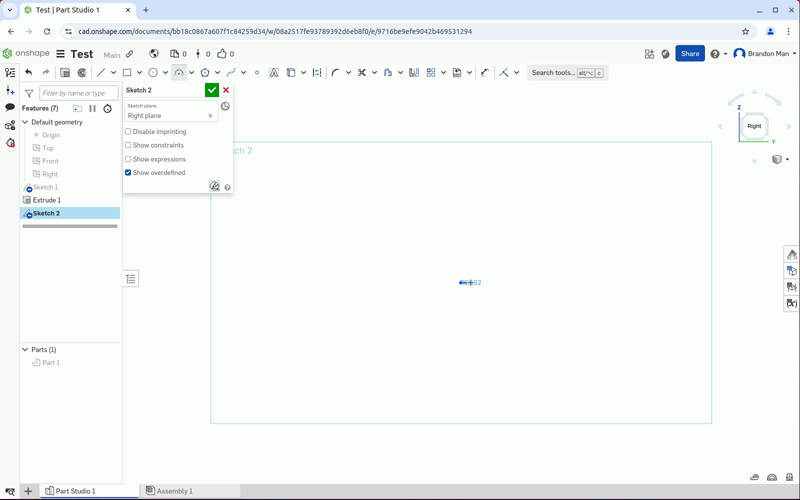
scroll(6)
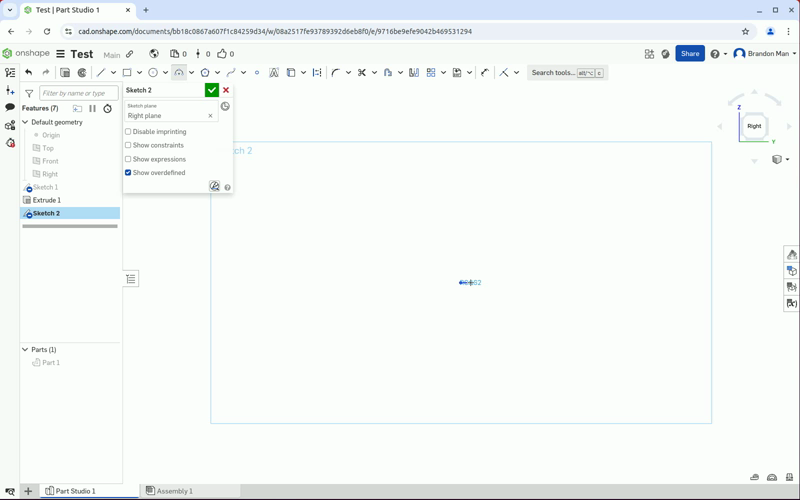
scroll(6)
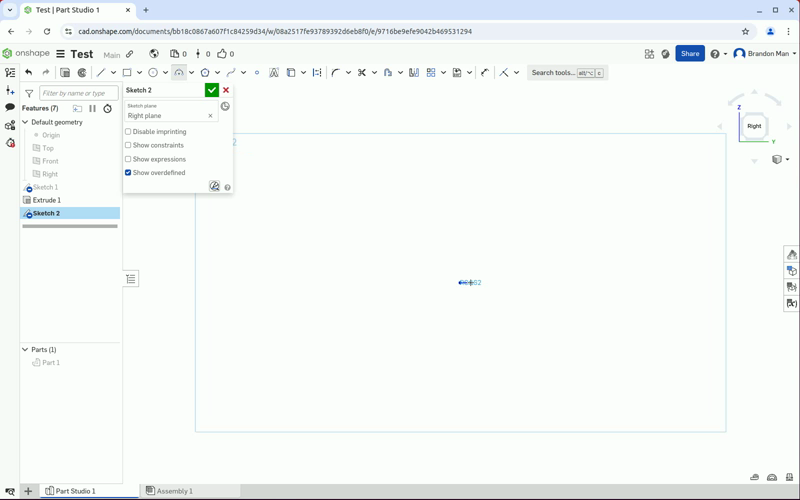
scroll(6)
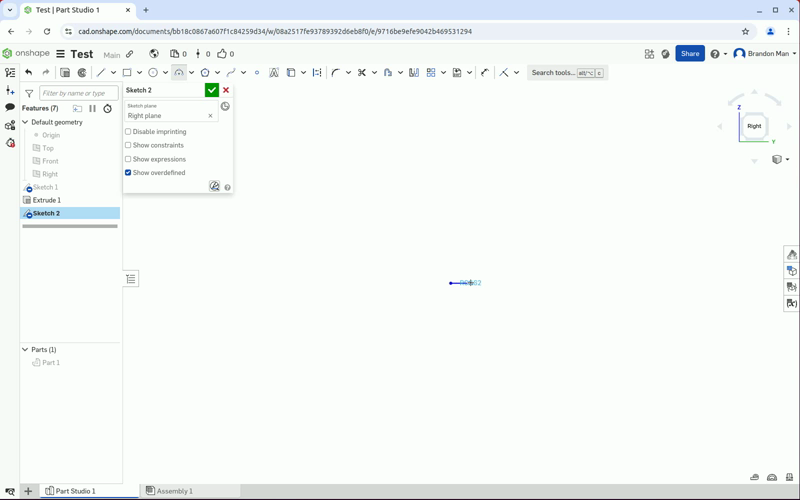
scroll(6)
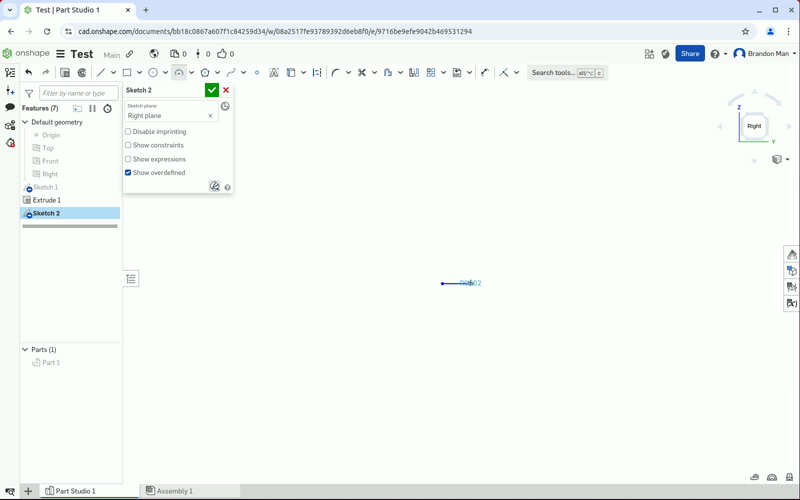
scroll(6)
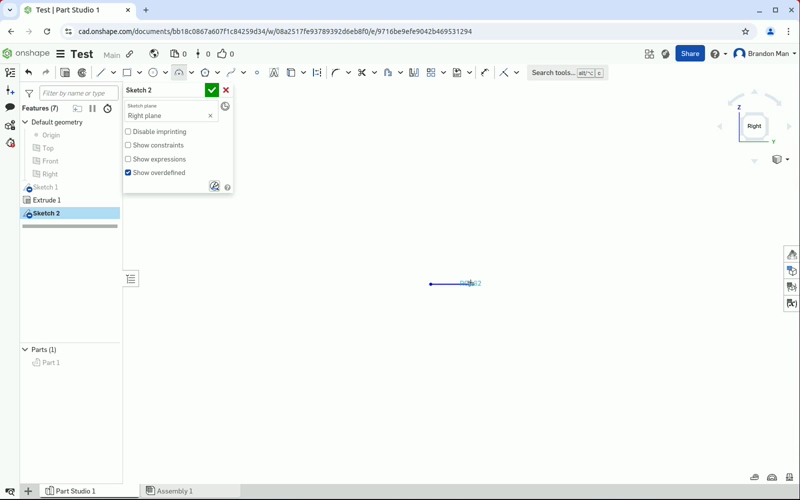
scroll(6)
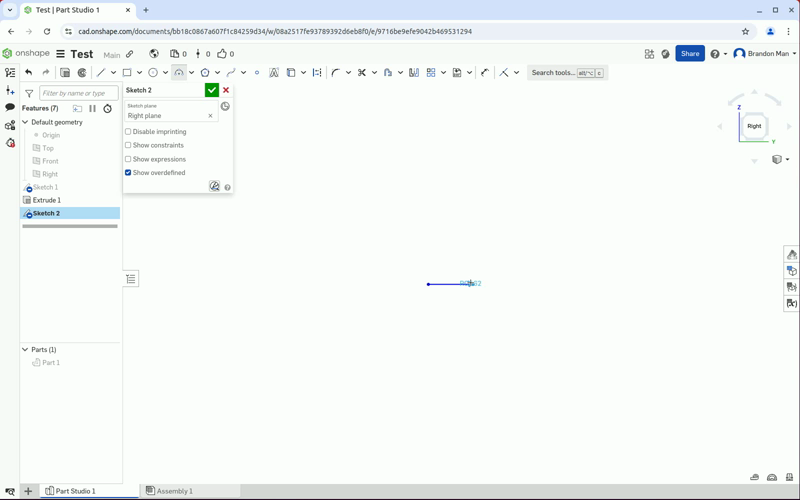
scroll(6)
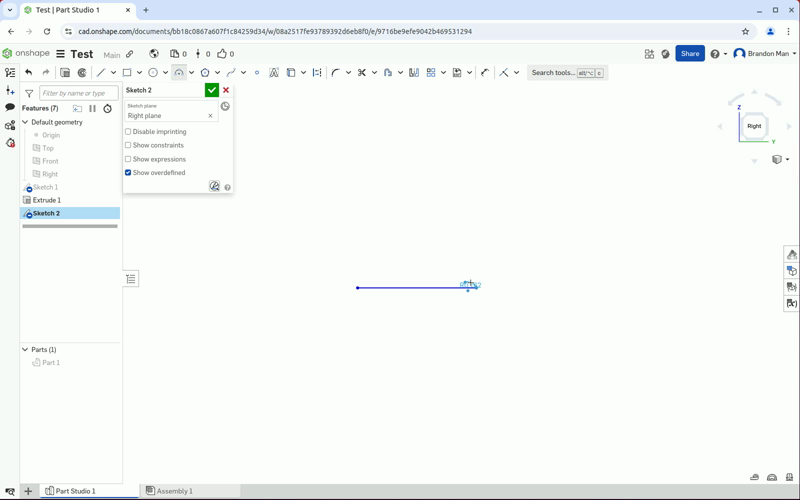
click(470, 282)
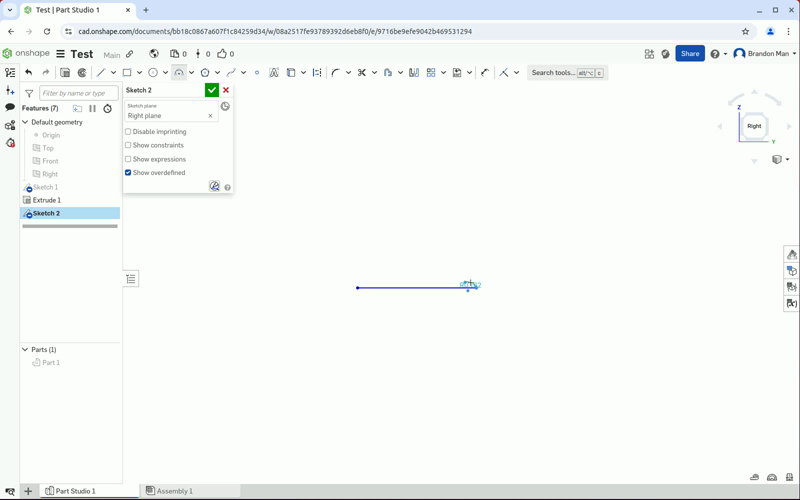
scroll(-6)
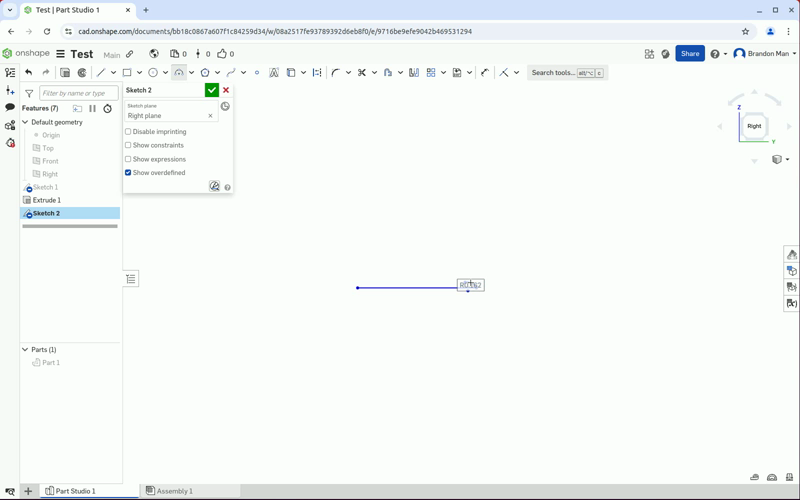
scroll(-6)
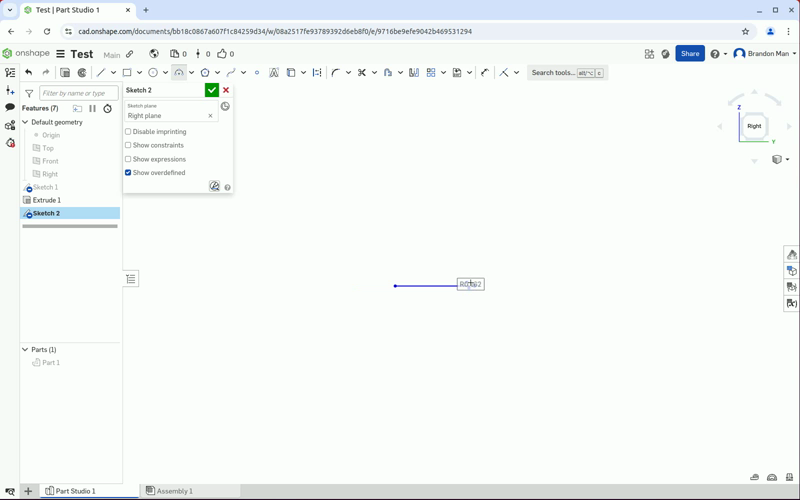
scroll(-6)
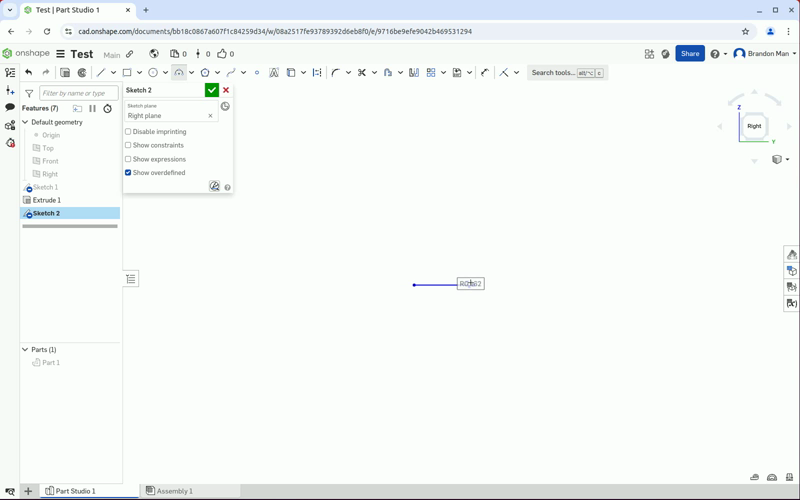
scroll(-6)
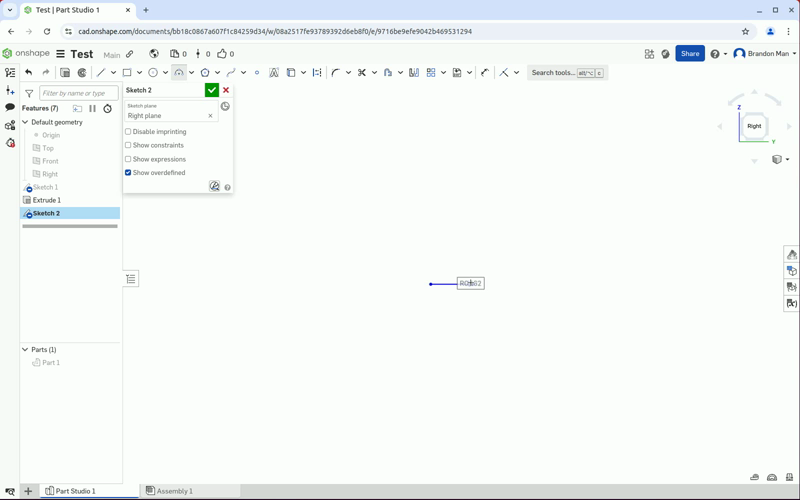
scroll(-6)
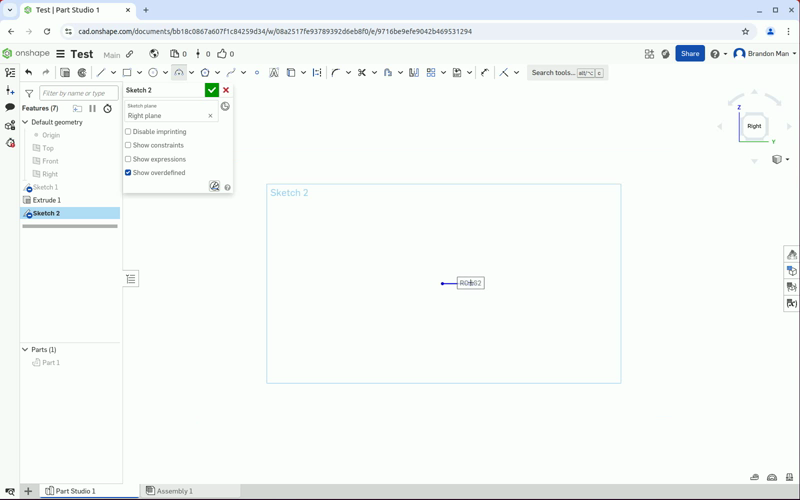
scroll(-6)
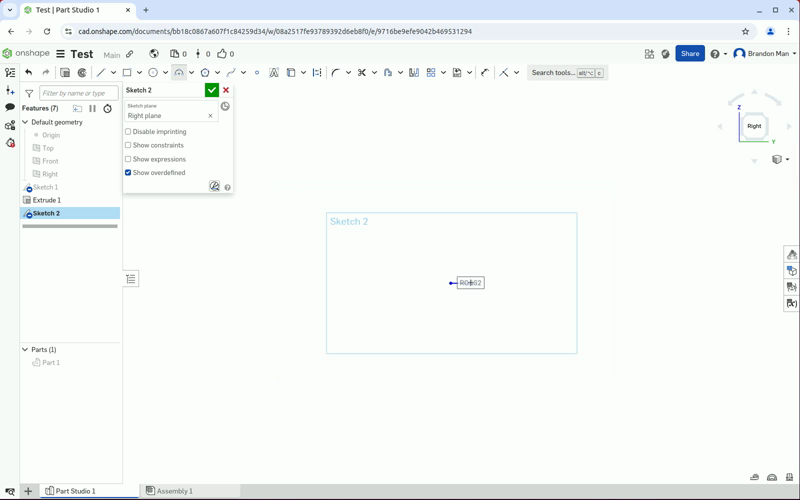
scroll(-6)
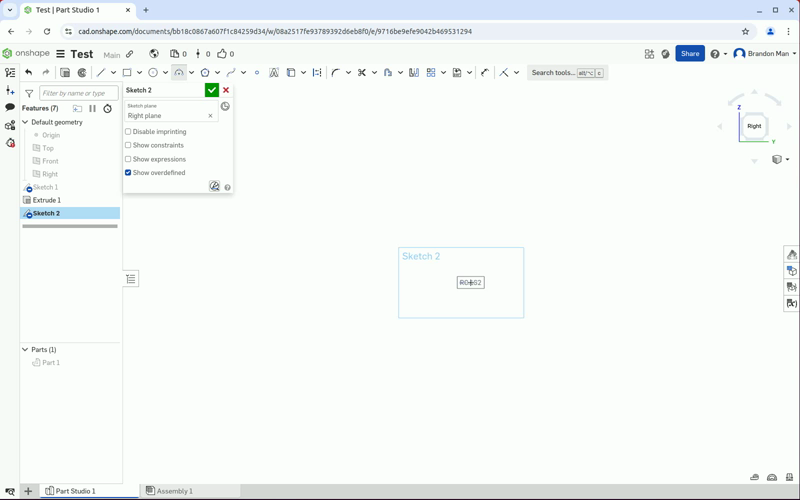
key_up(shift)
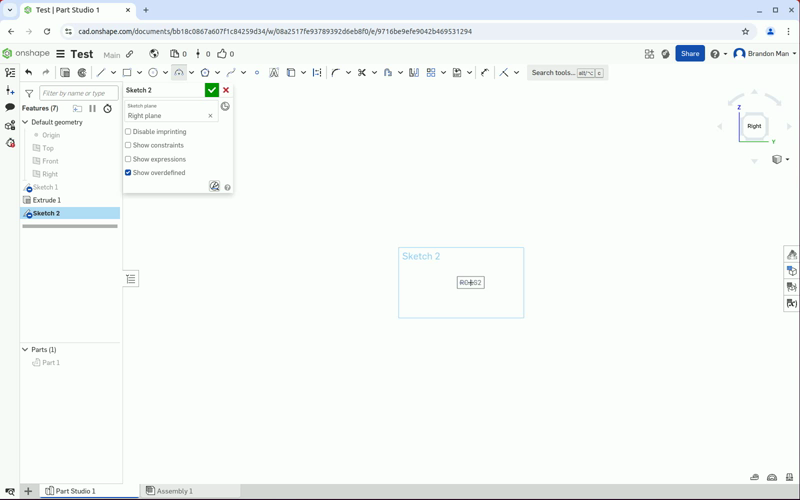
key(esc)
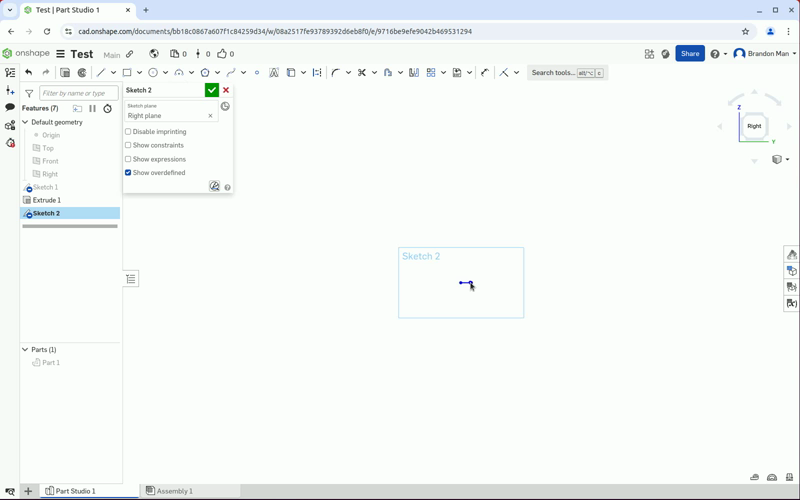
key(l)
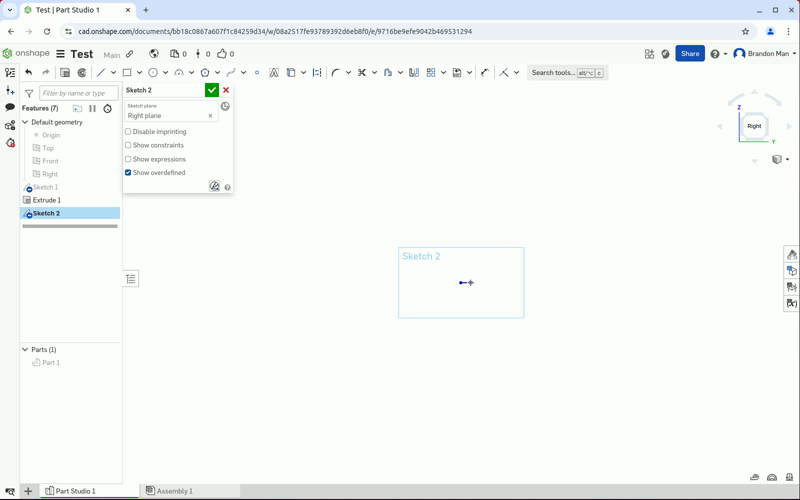
mouse_move(470, 282)
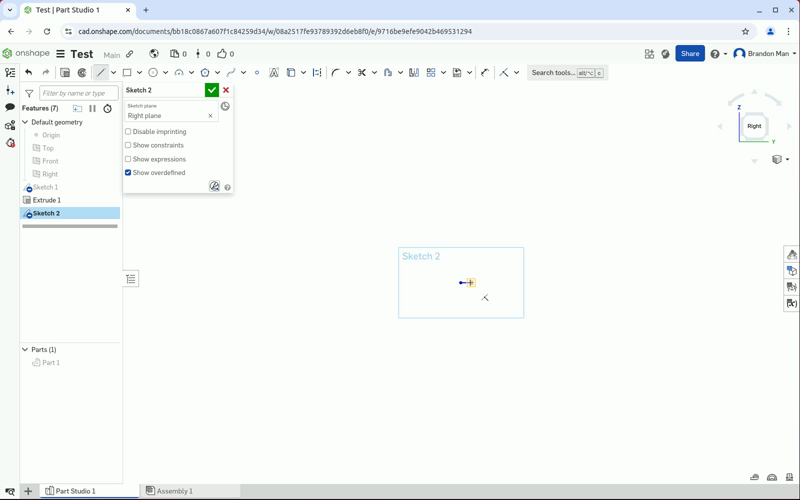
scroll(6)
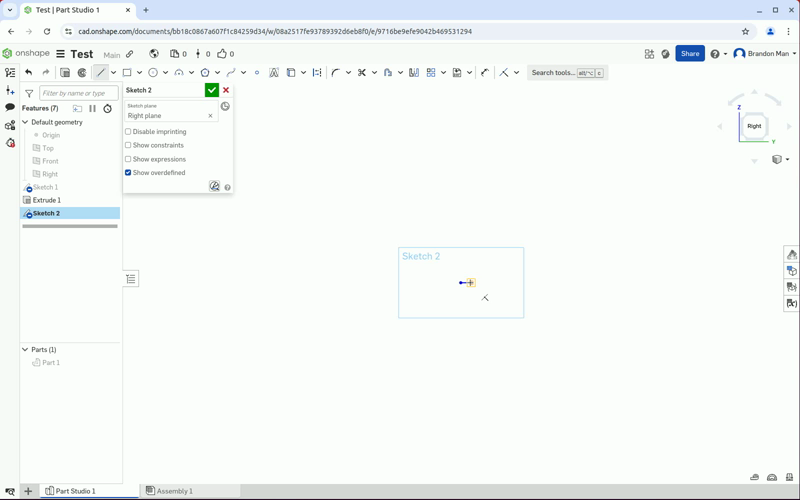
scroll(6)
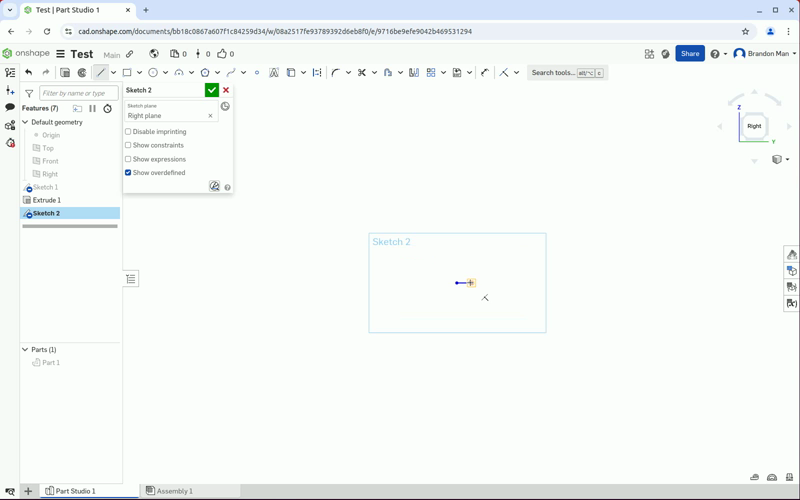
scroll(6)
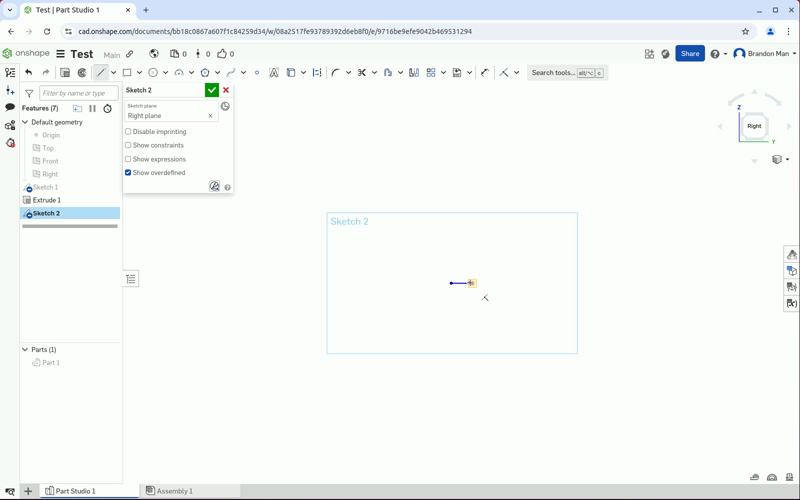
scroll(6)
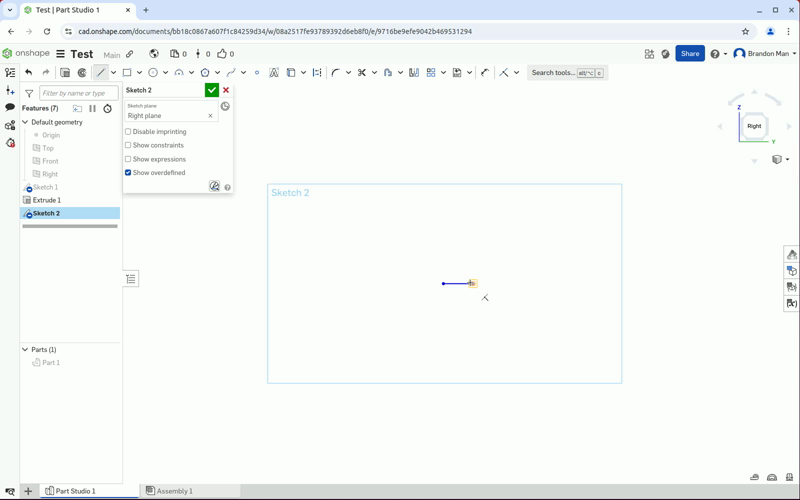
scroll(6)
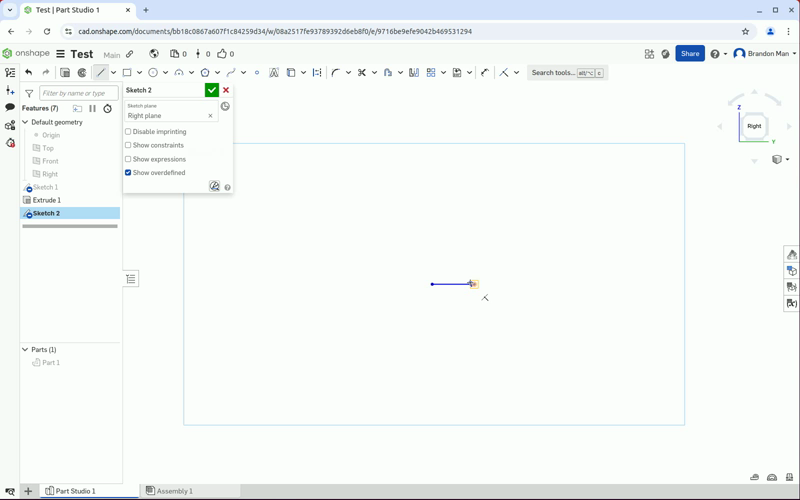
scroll(6)
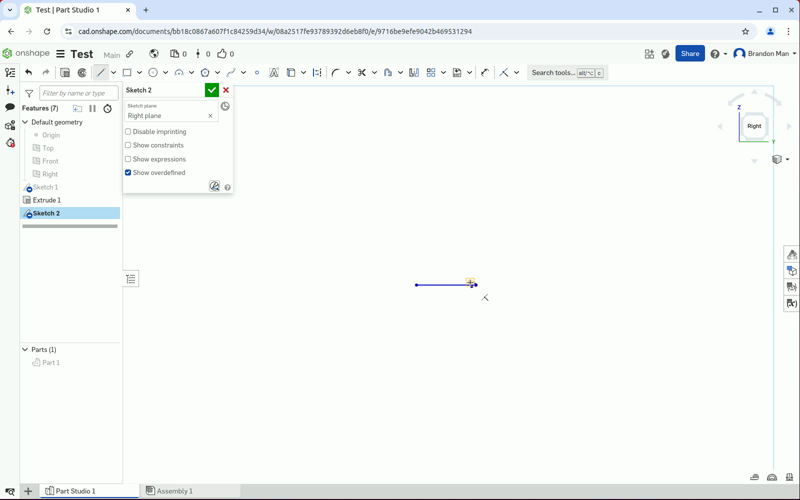
scroll(6)
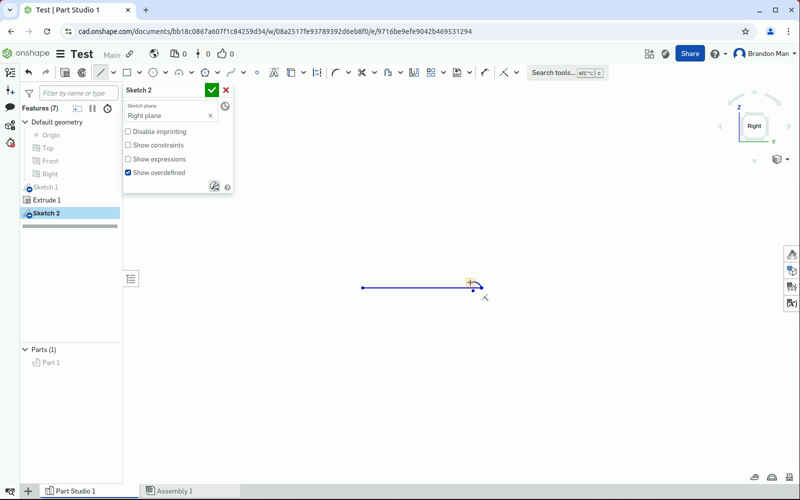
click(470, 282)
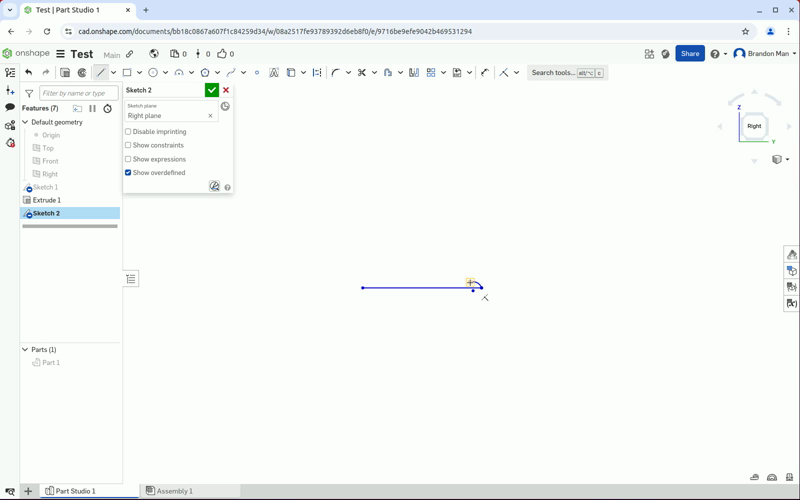
scroll(-6)
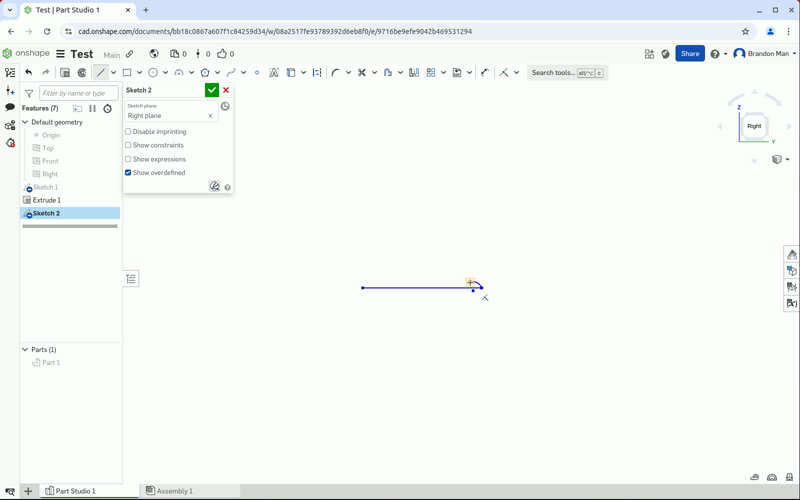
scroll(-6)
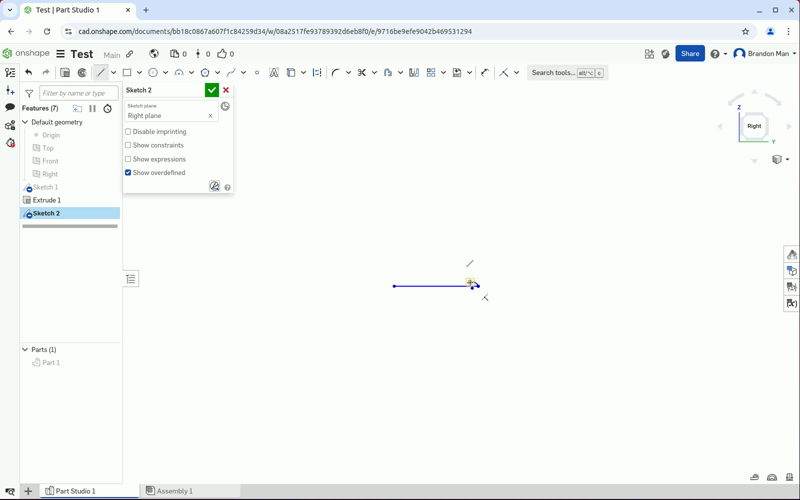
scroll(-6)
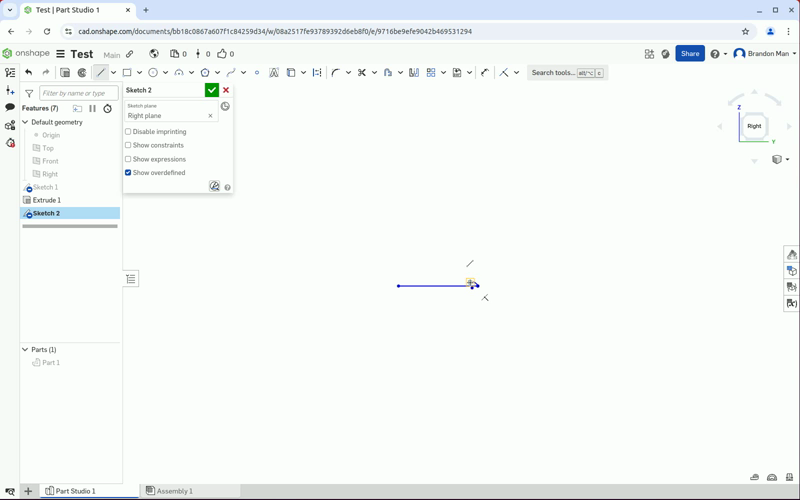
scroll(-6)
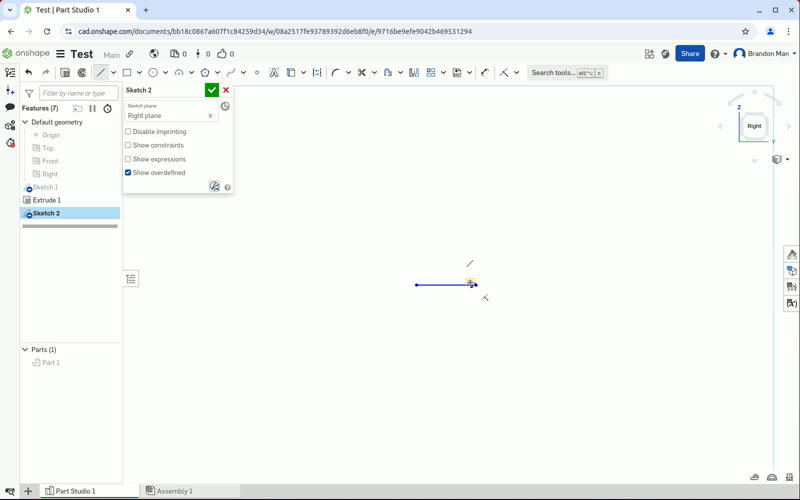
scroll(-6)
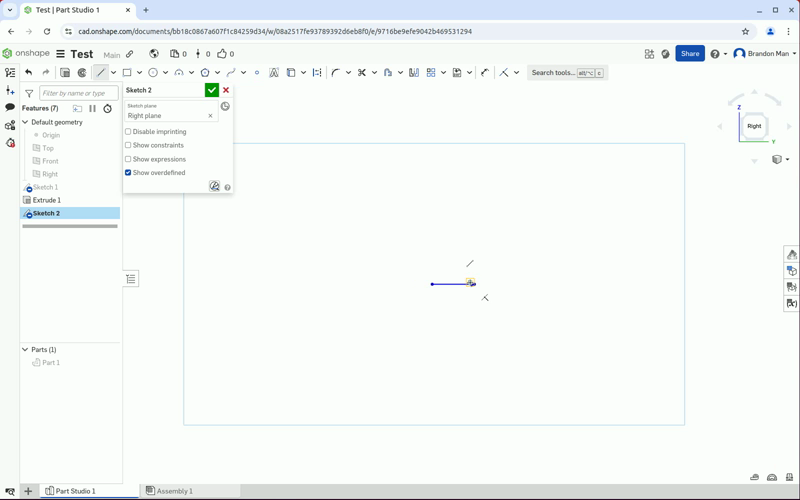
scroll(-6)
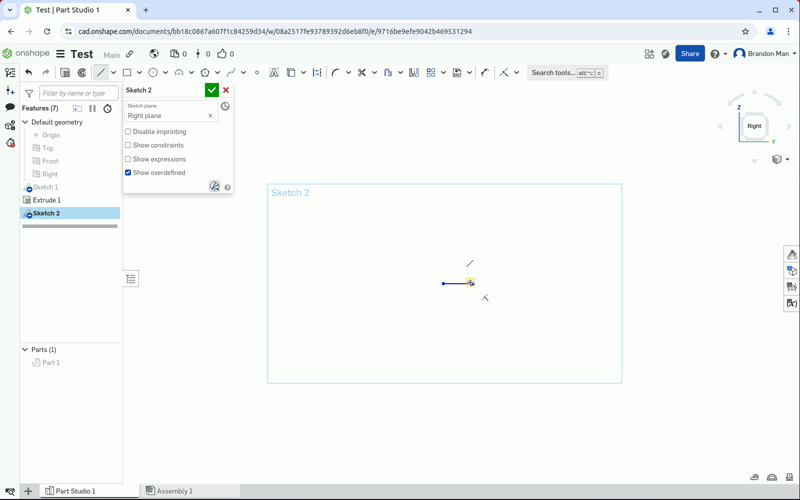
scroll(-6)
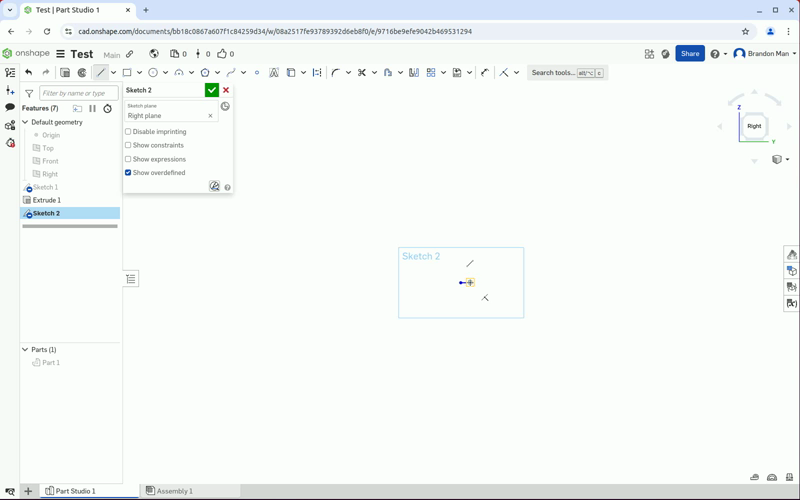
key_down(shift)
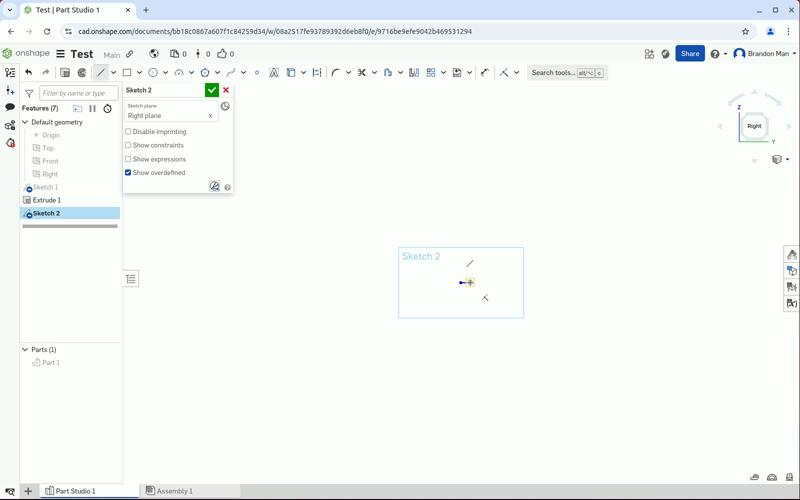
mouse_move(500, 282)
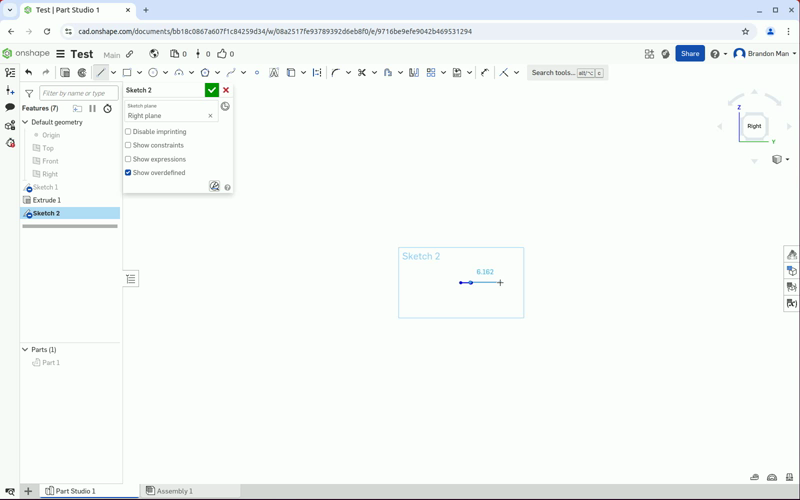
mouse_move(464, 281)
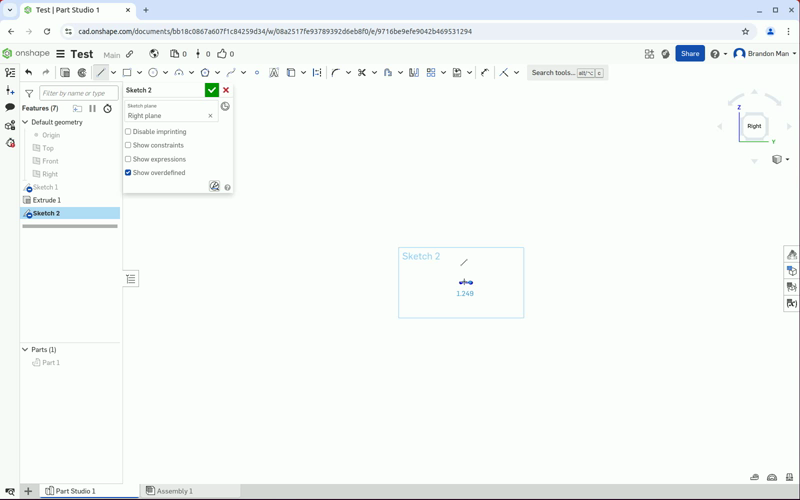
scroll(6)
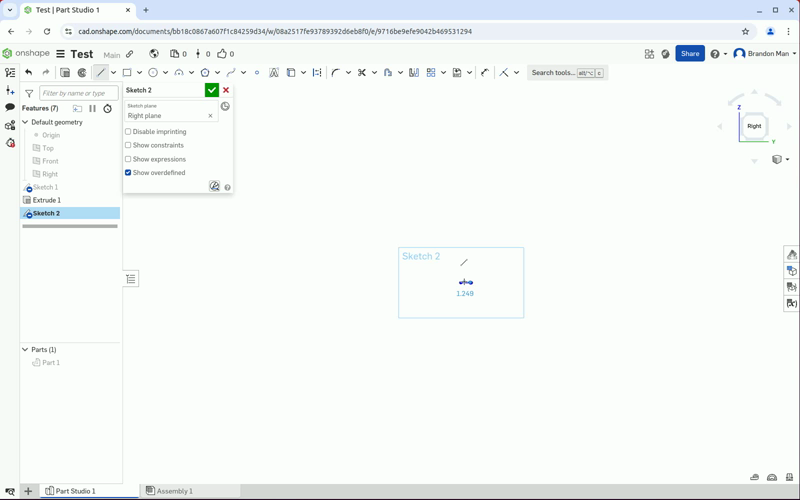
scroll(6)
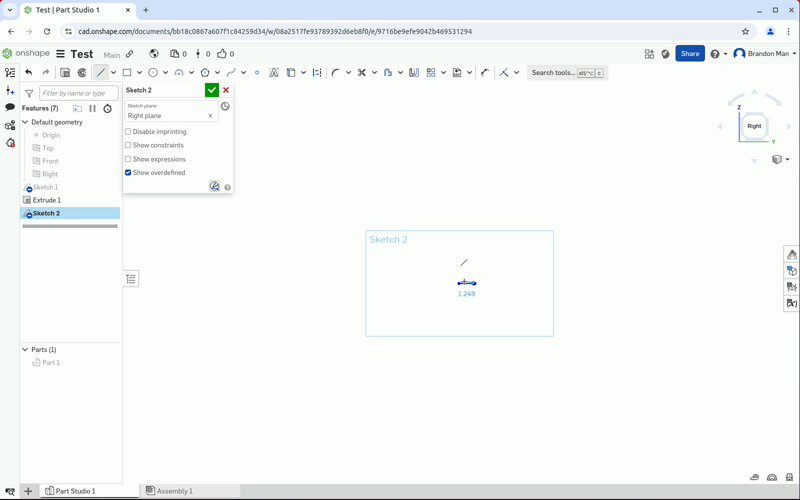
scroll(6)
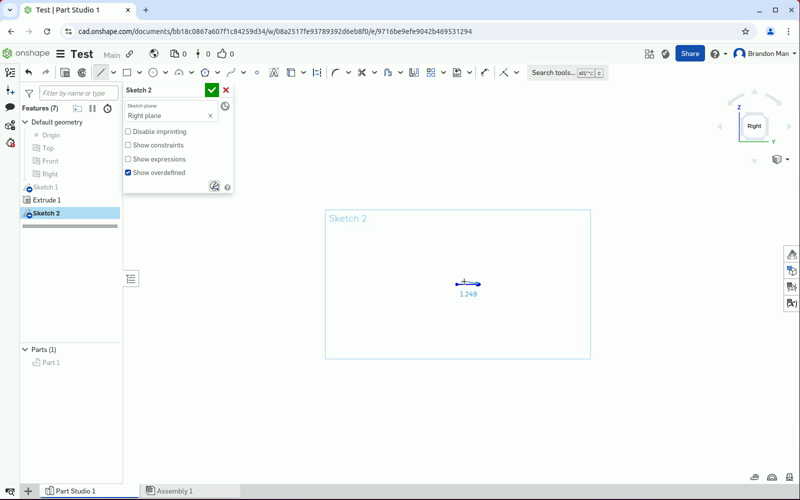
scroll(6)
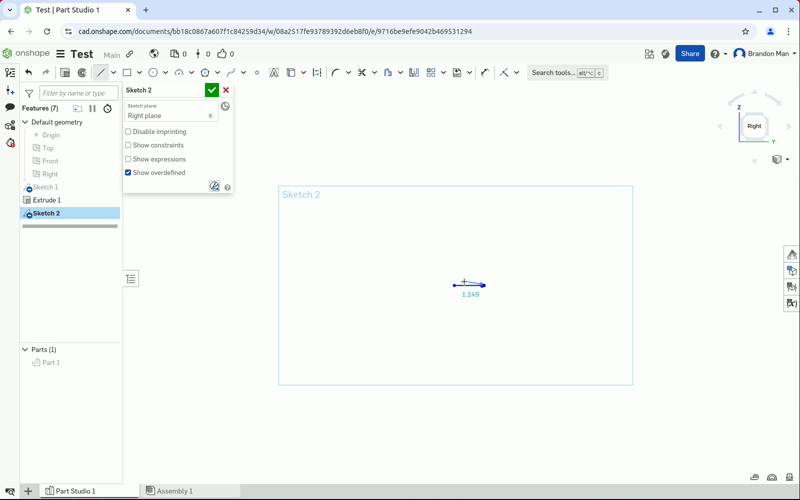
scroll(6)
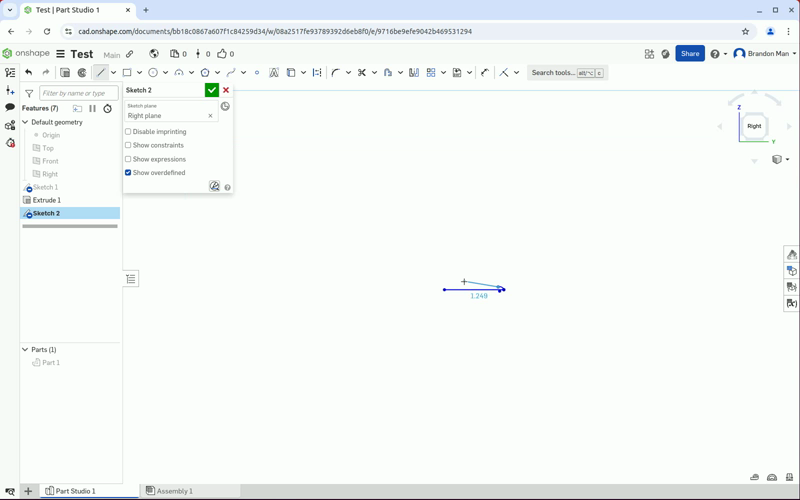
scroll(6)
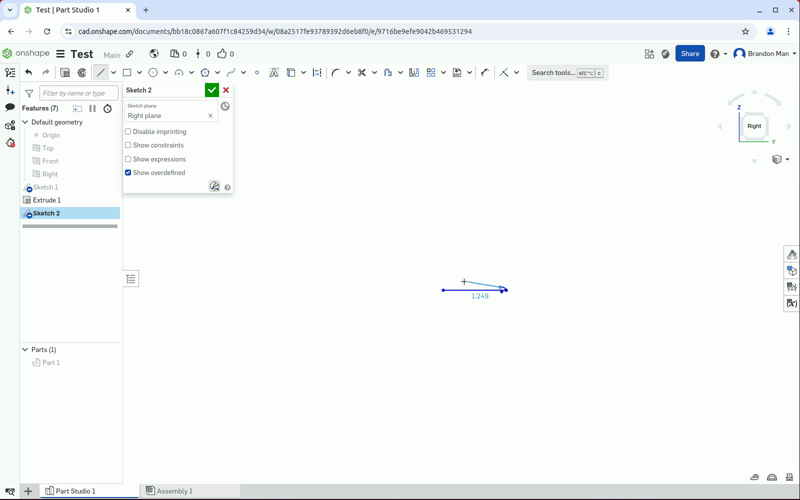
scroll(6)
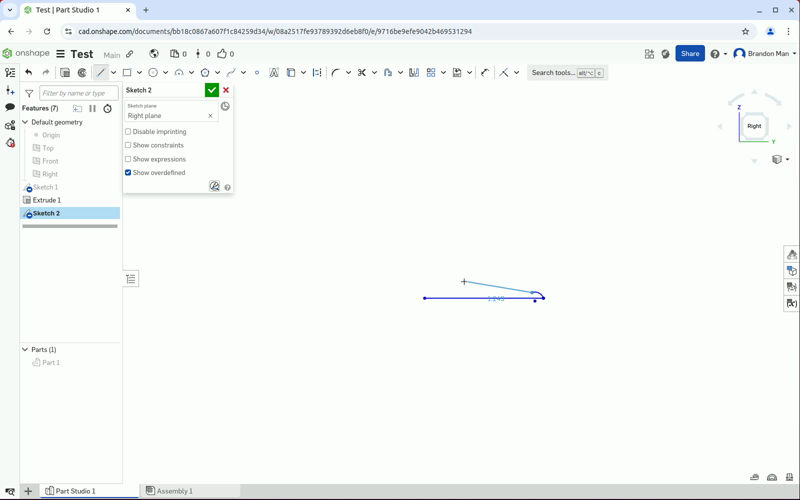
click(464, 281)
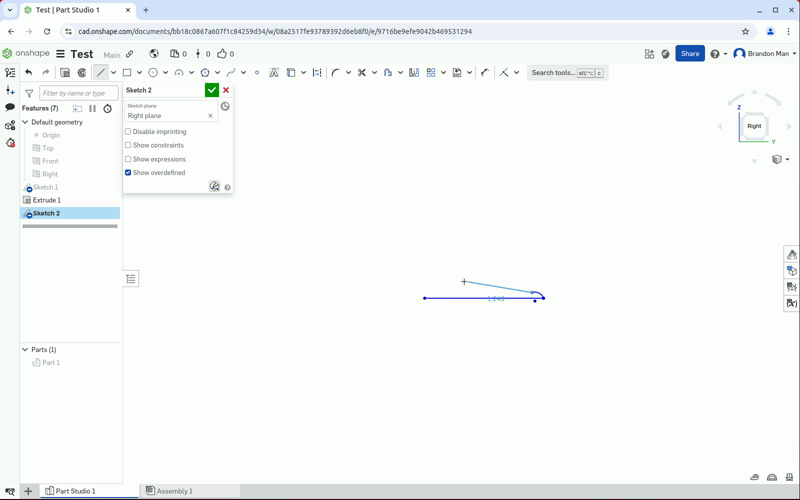
scroll(-6)
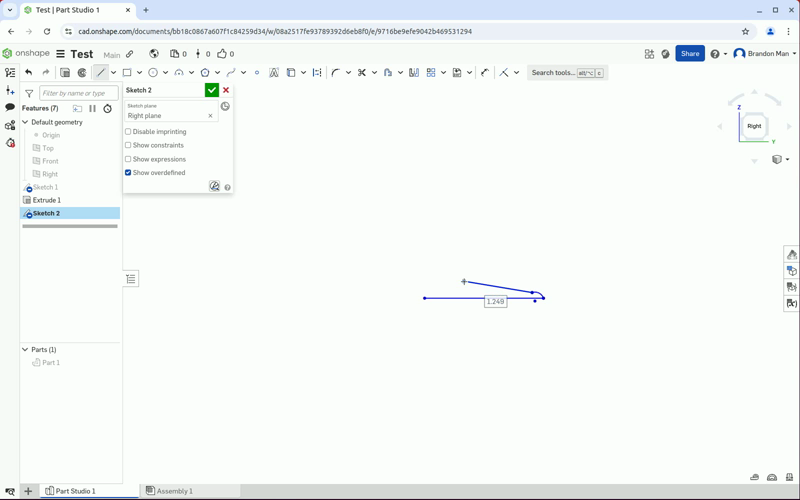
scroll(-6)
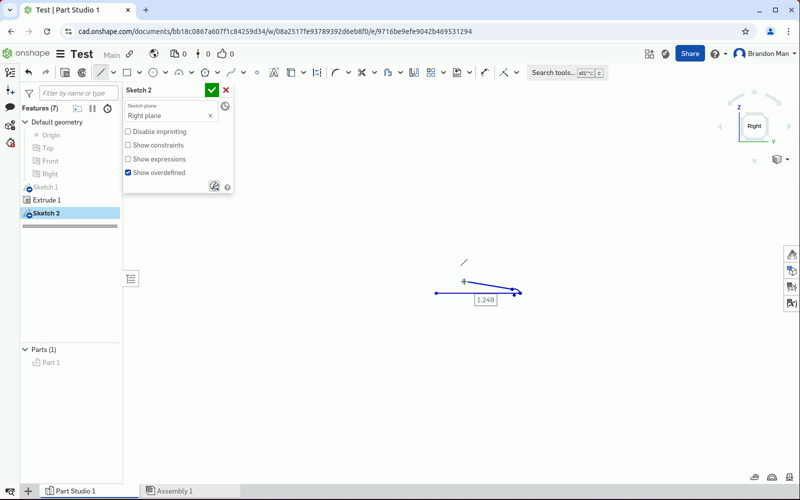
scroll(-6)
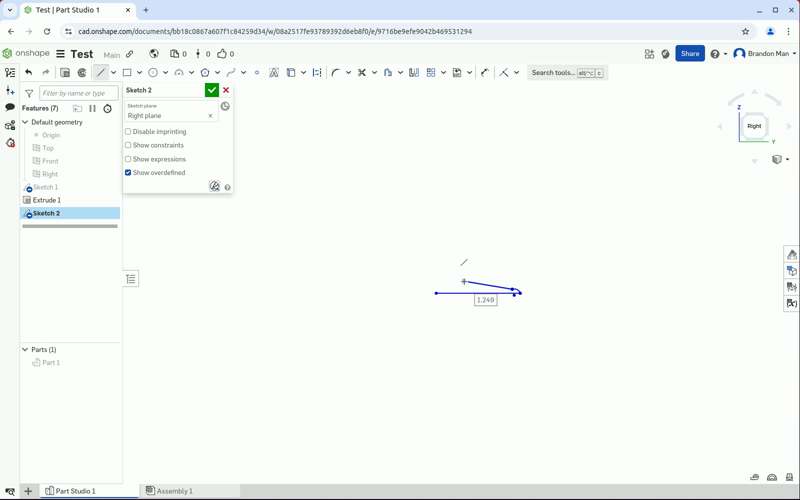
scroll(-6)
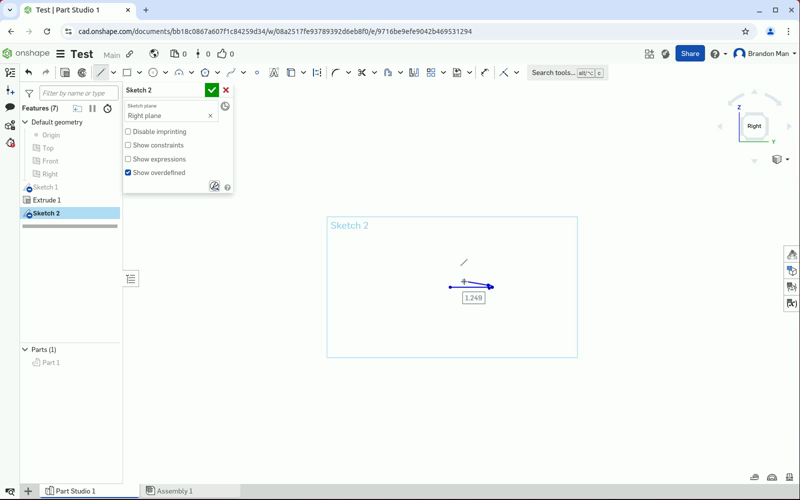
scroll(-6)
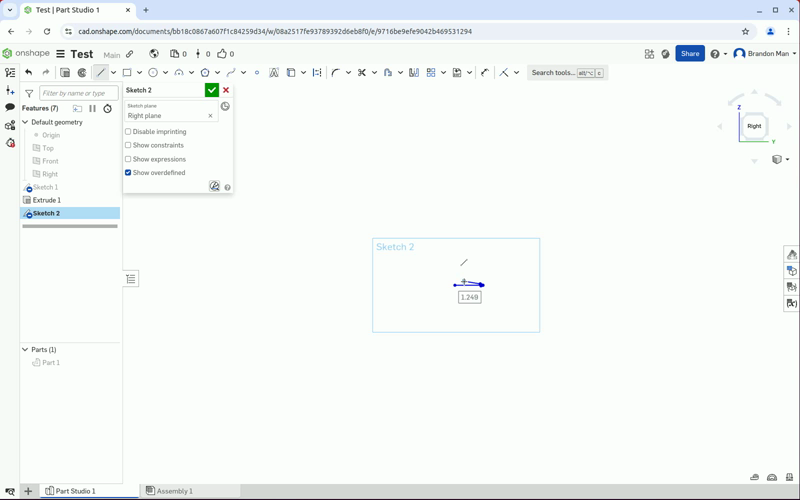
scroll(-6)
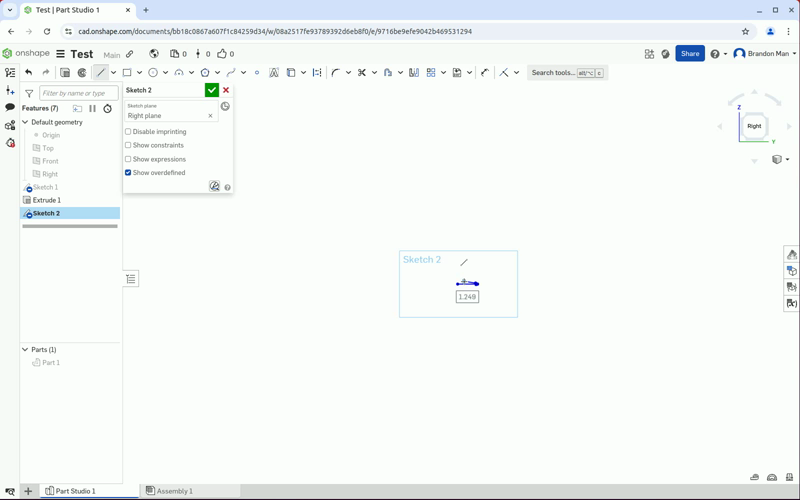
scroll(-6)
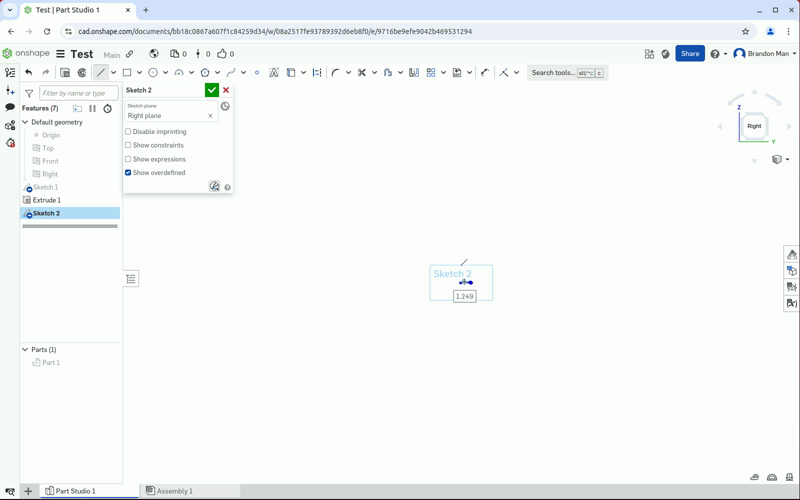
key_up(shift)
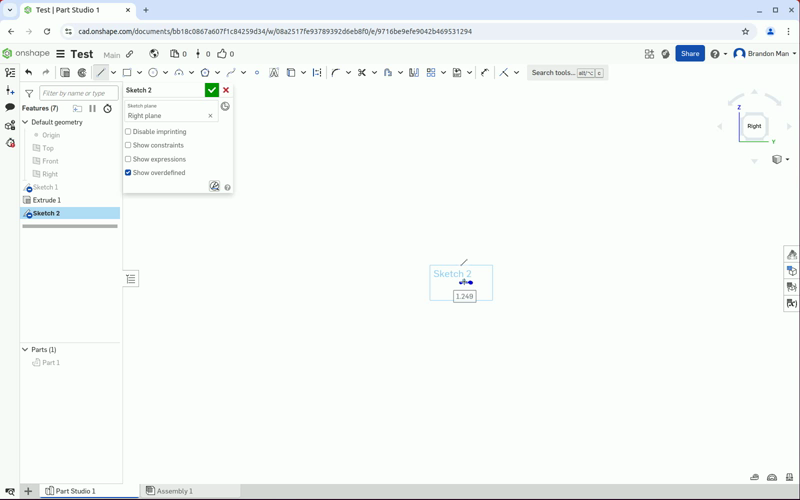
key(esc)
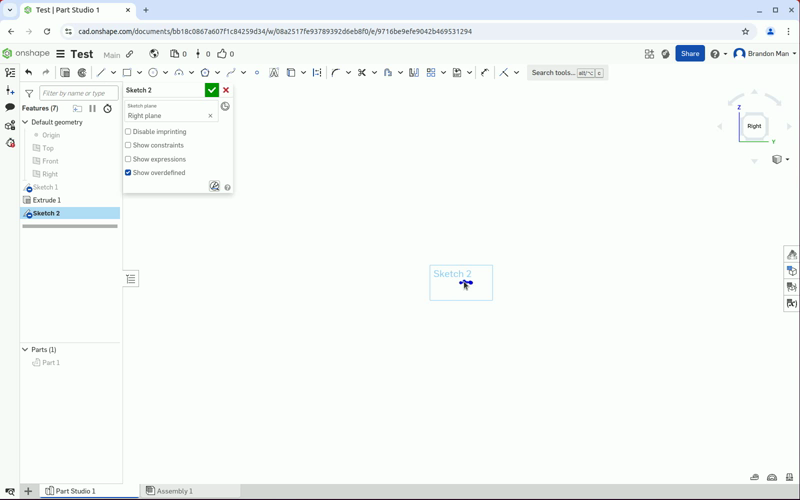
key(a)
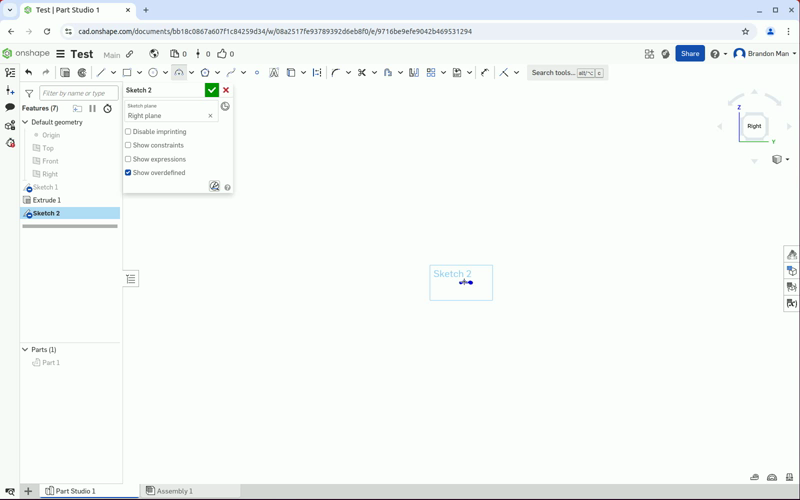
mouse_move(464, 281)
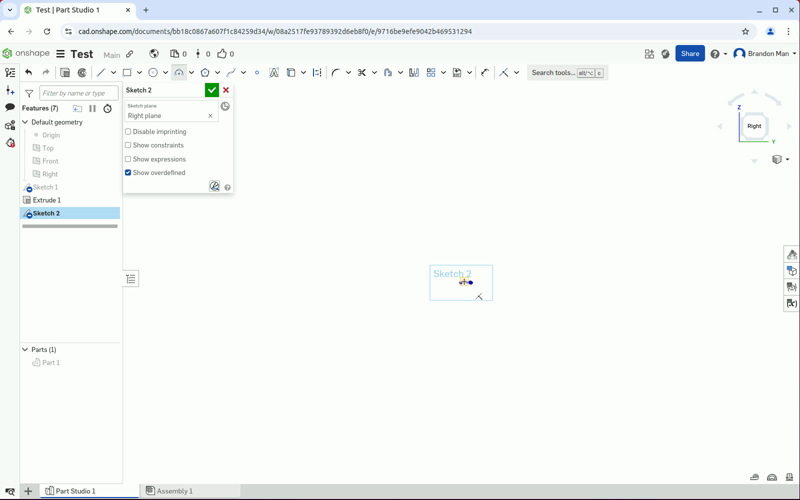
scroll(6)
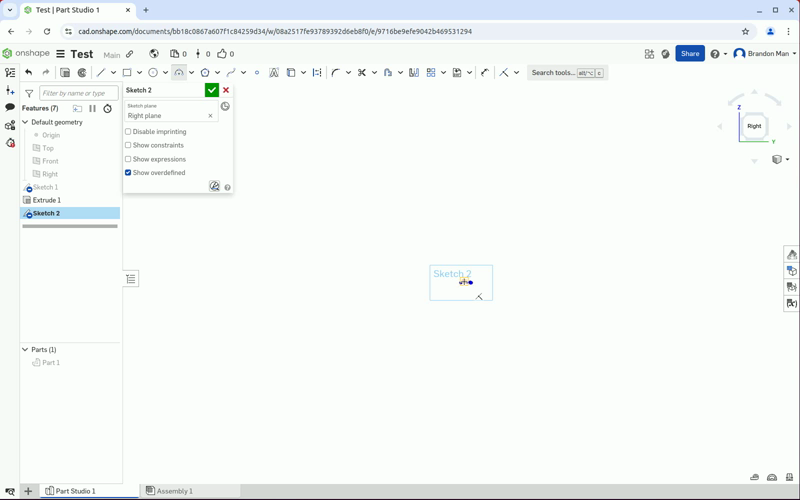
scroll(6)
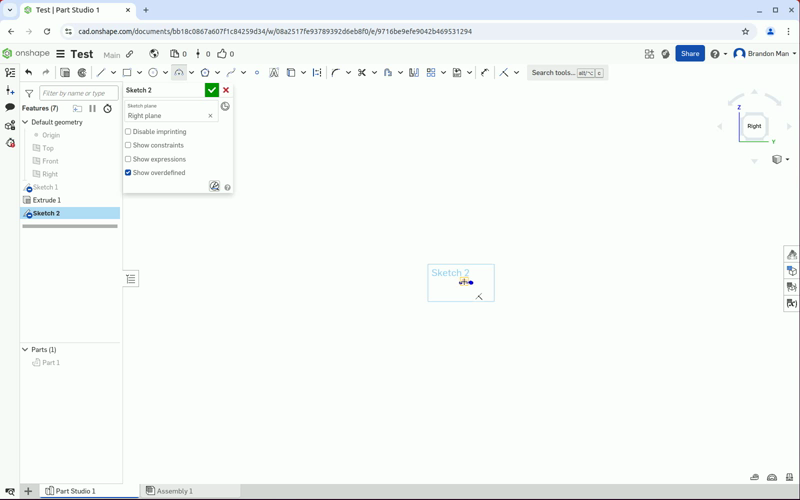
scroll(6)
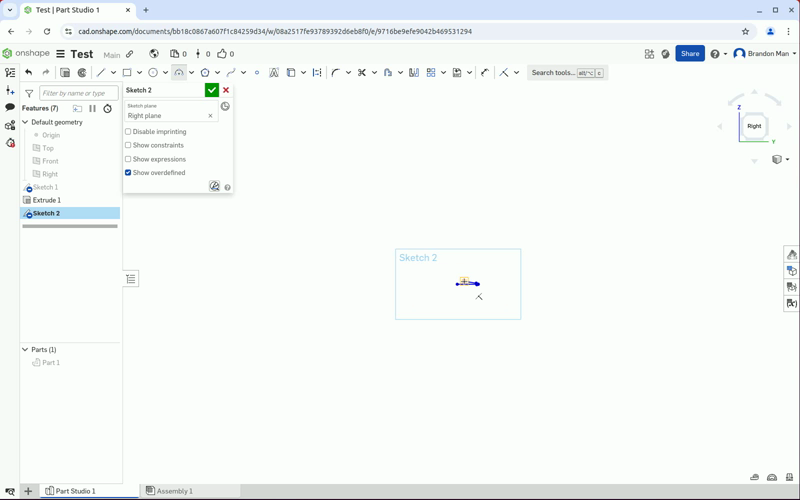
scroll(6)
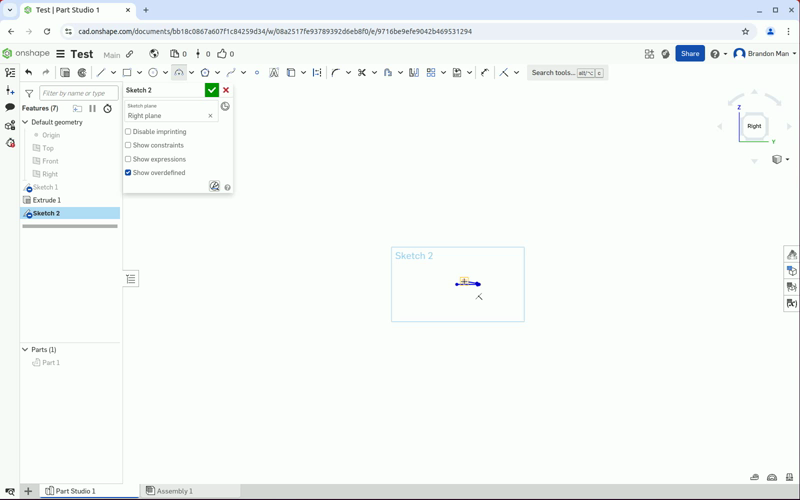
scroll(6)
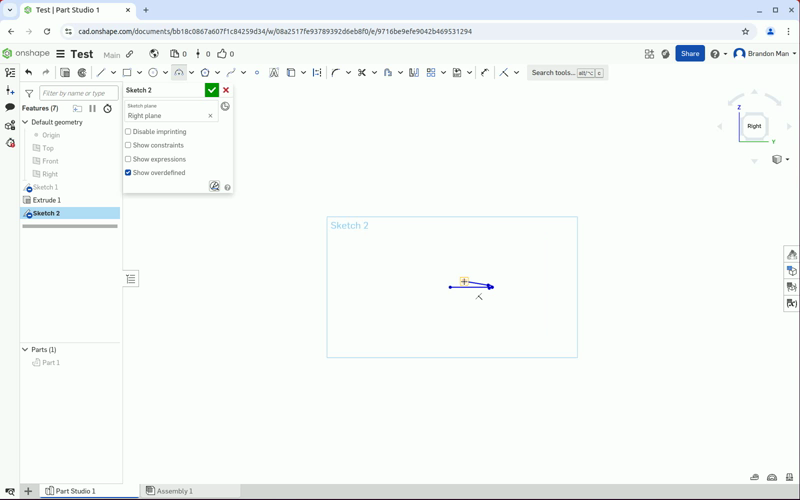
scroll(6)
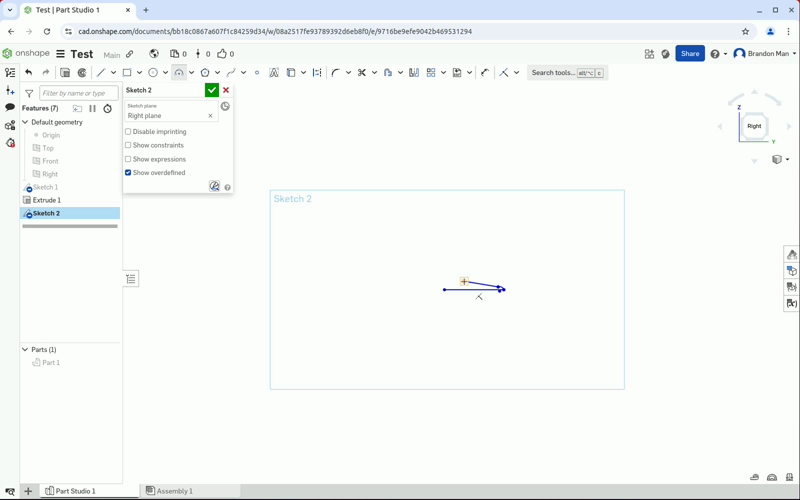
scroll(6)
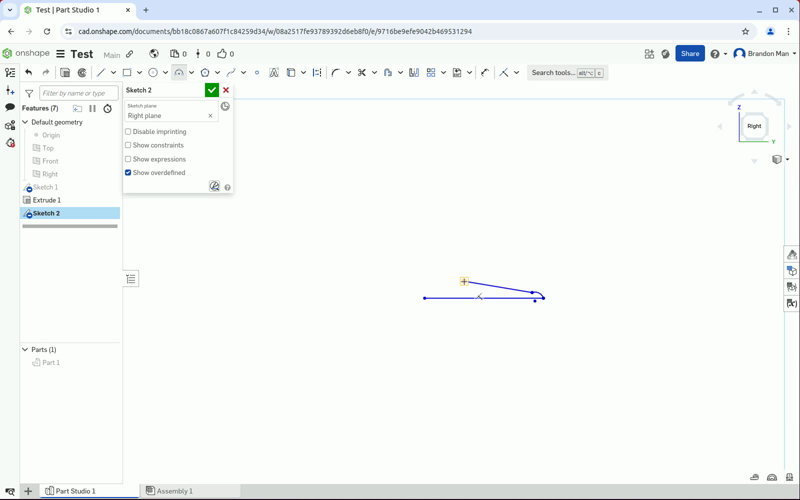
click(464, 281)
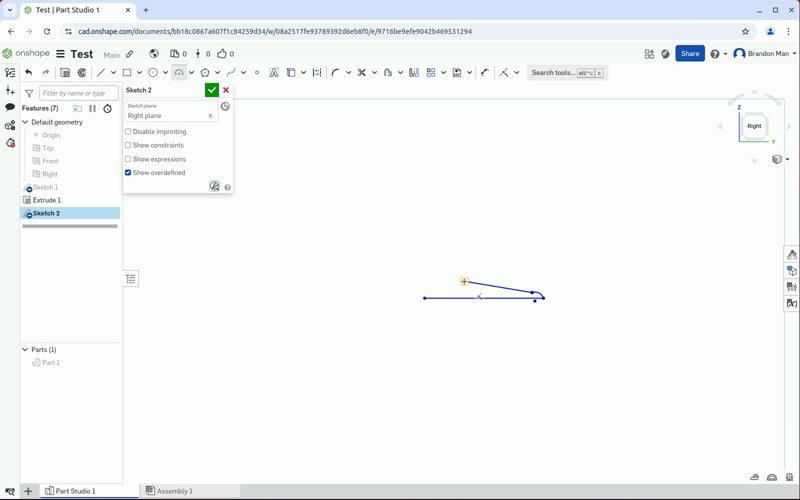
scroll(-6)
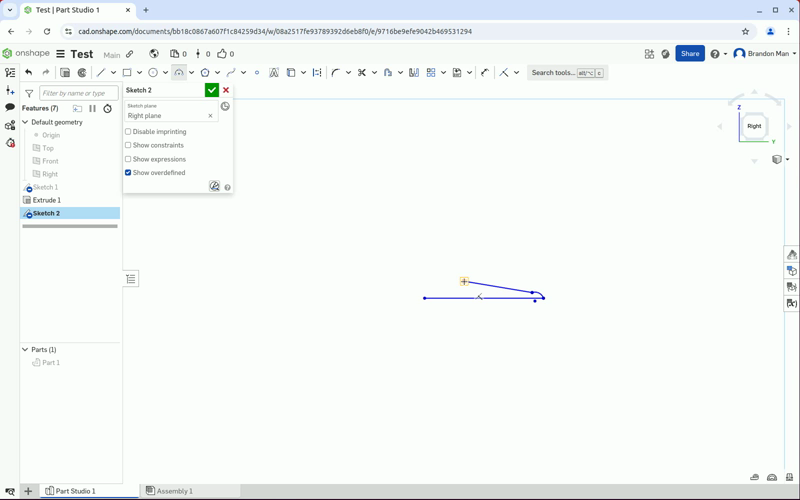
scroll(-6)
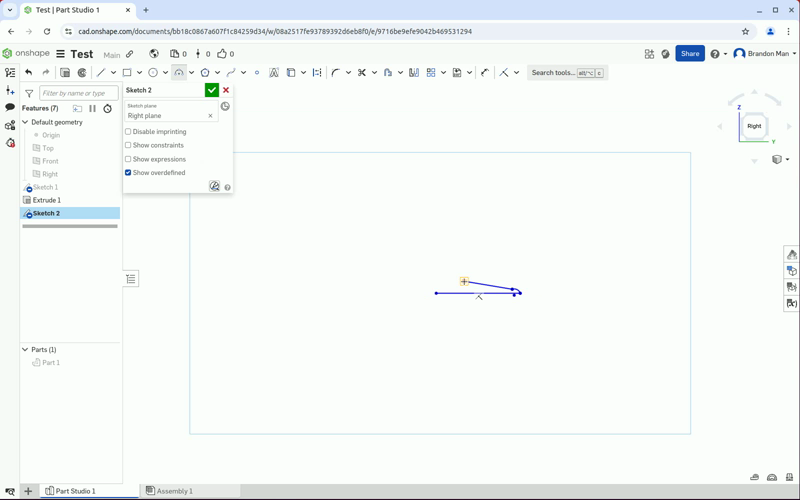
scroll(-6)
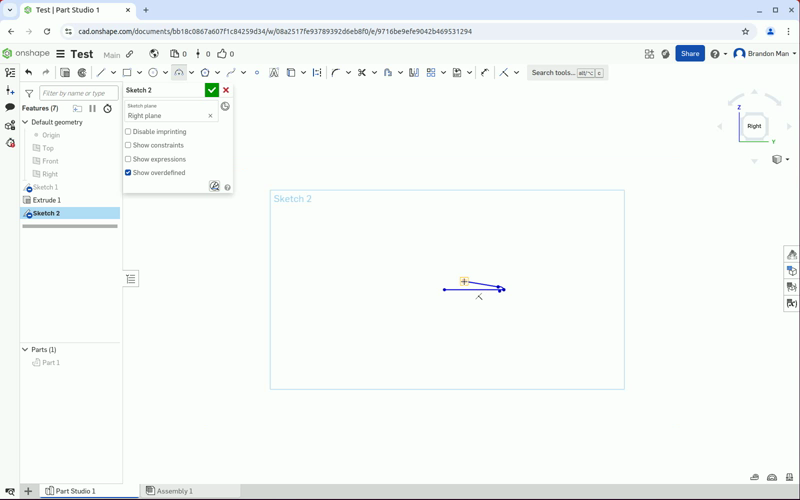
scroll(-6)
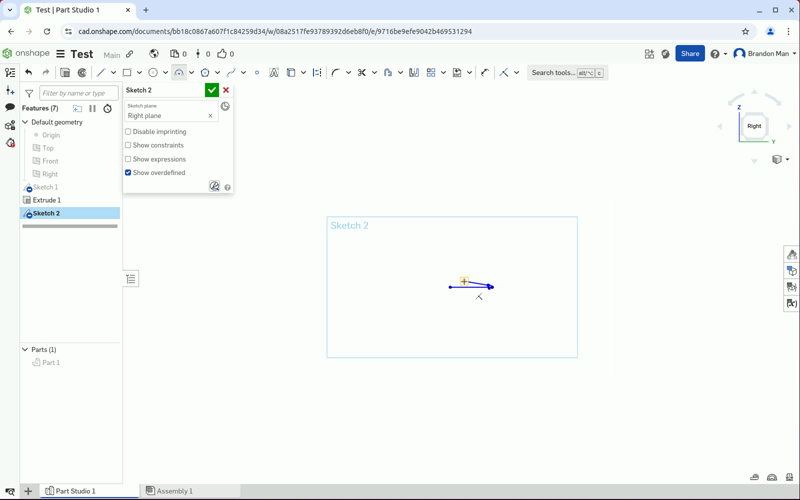
scroll(-6)
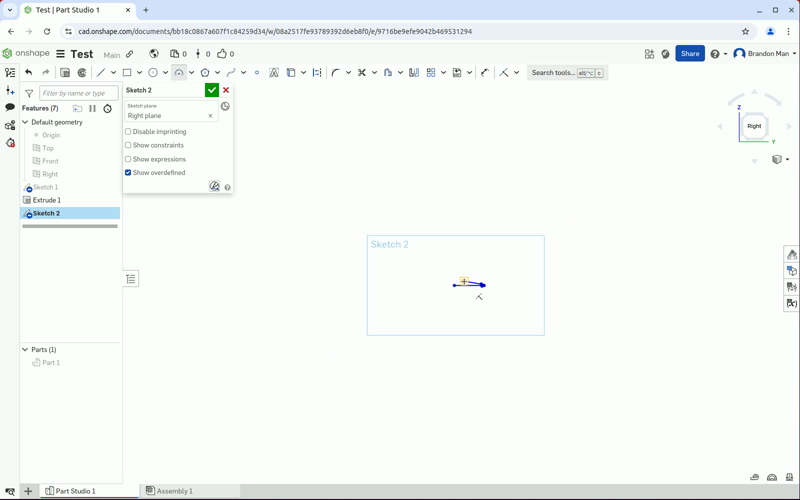
scroll(-6)
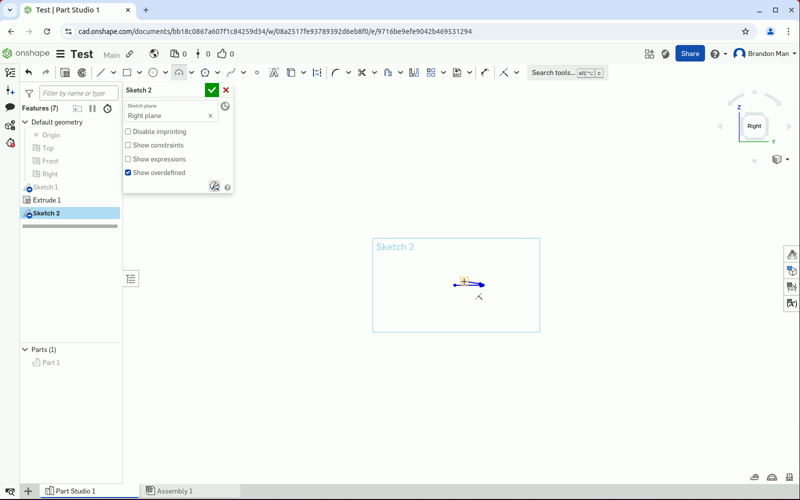
scroll(-6)
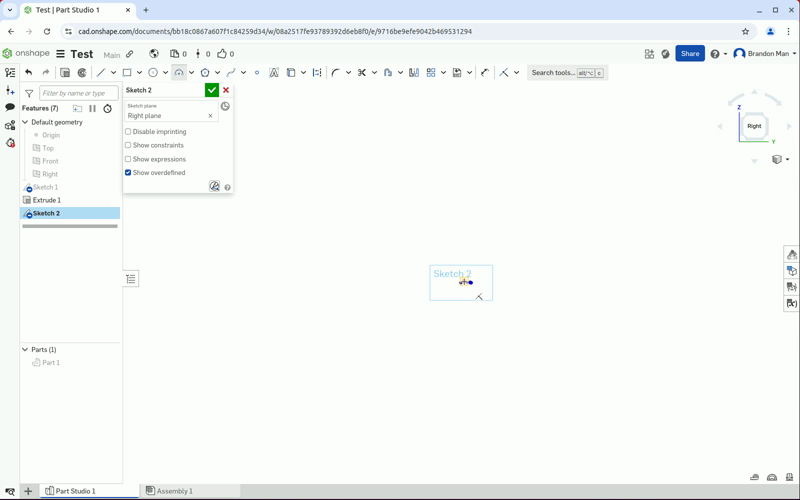
key_down(shift)
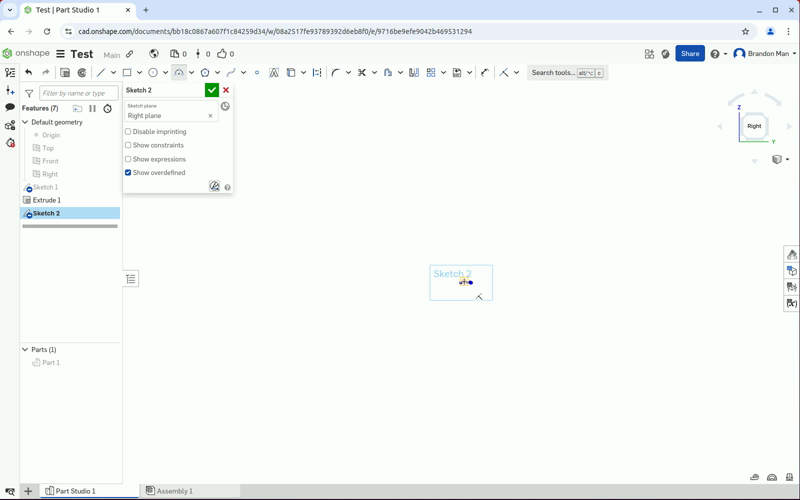
mouse_move(462, 279)
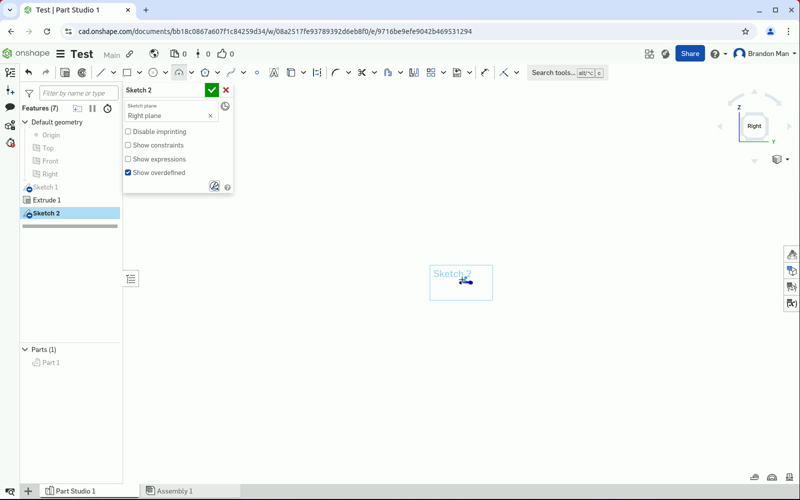
scroll(6)
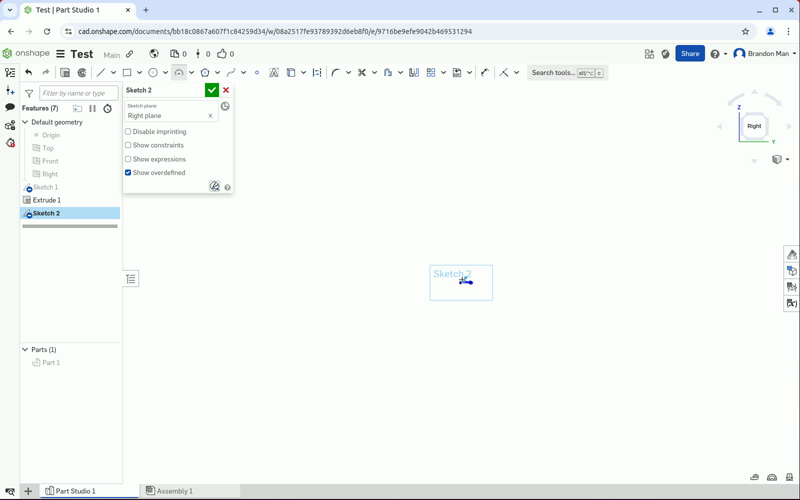
scroll(6)
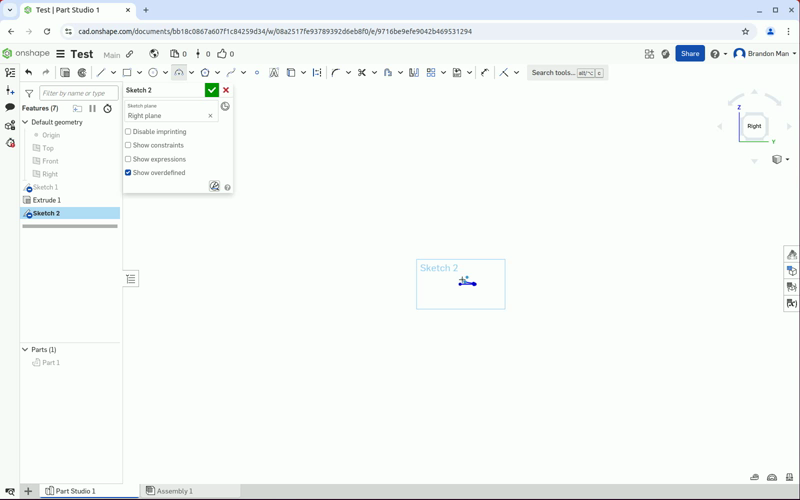
scroll(6)
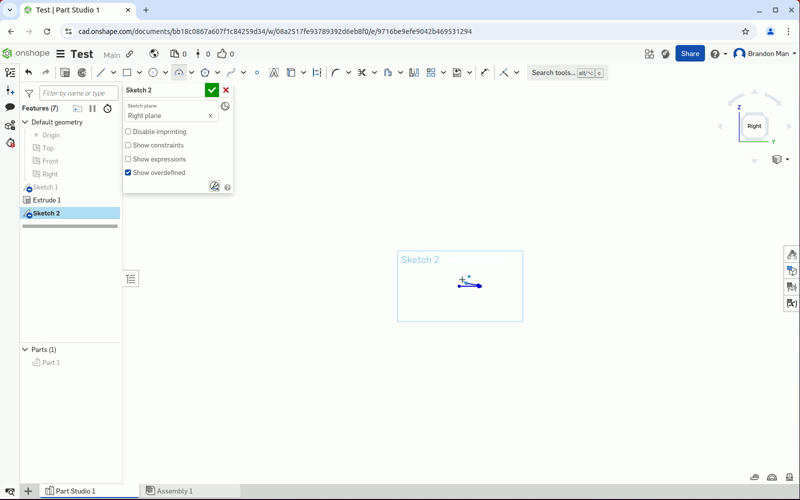
scroll(6)
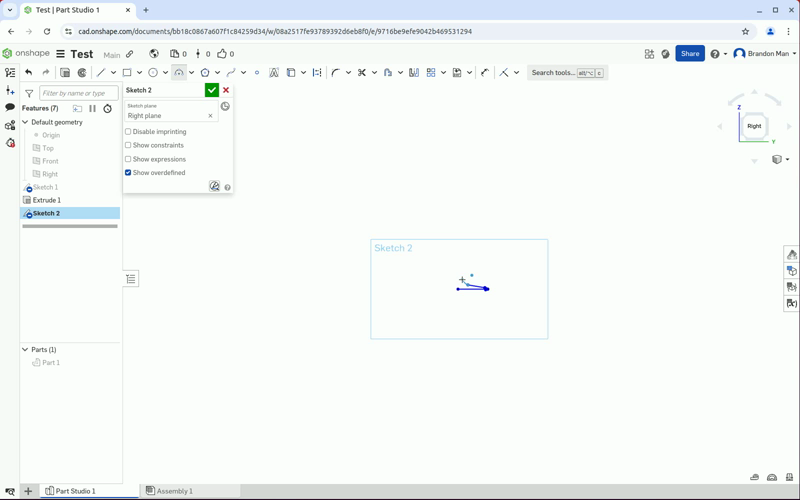
scroll(6)
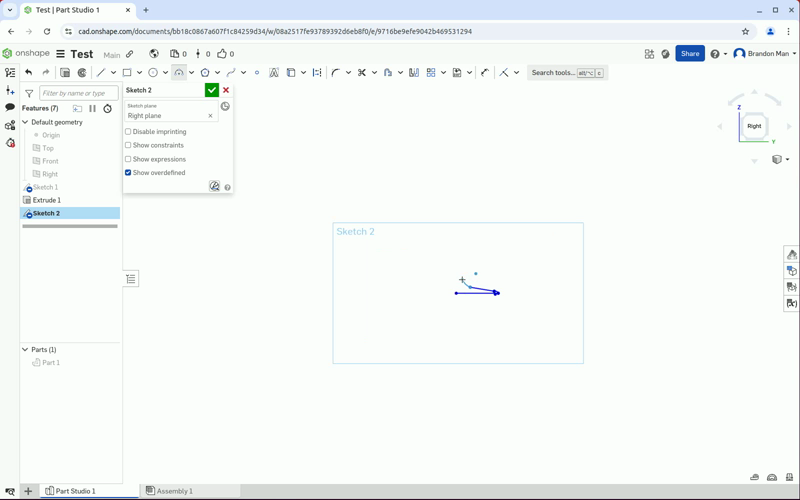
scroll(6)
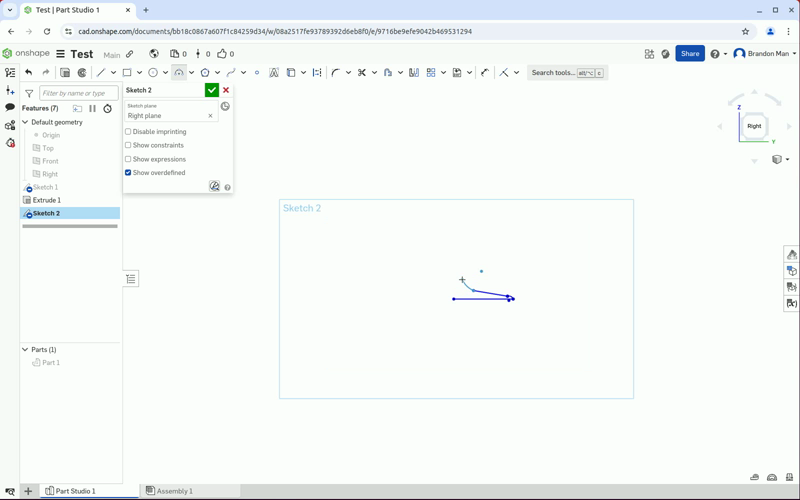
scroll(6)
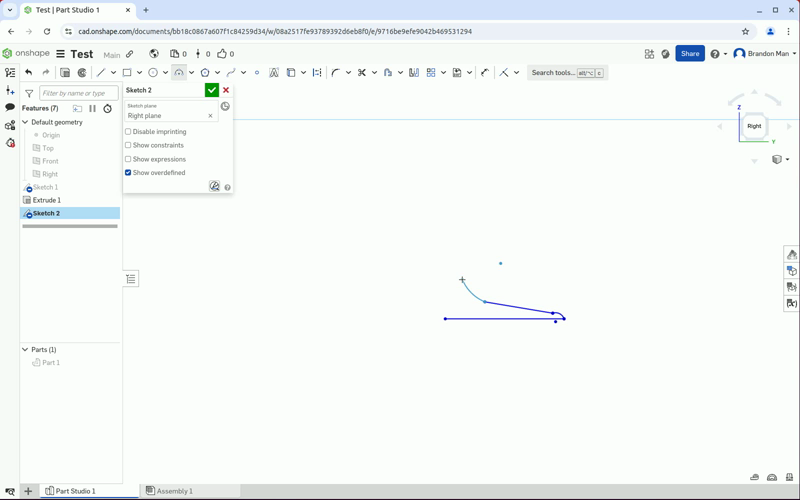
click(462, 279)
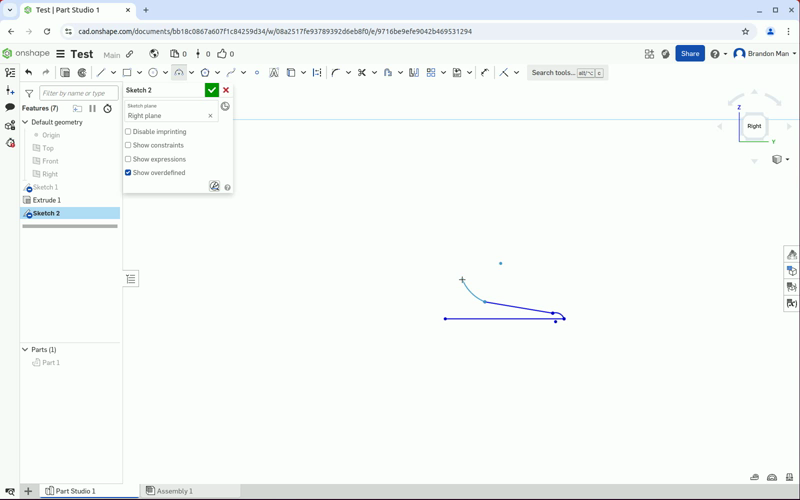
scroll(-6)
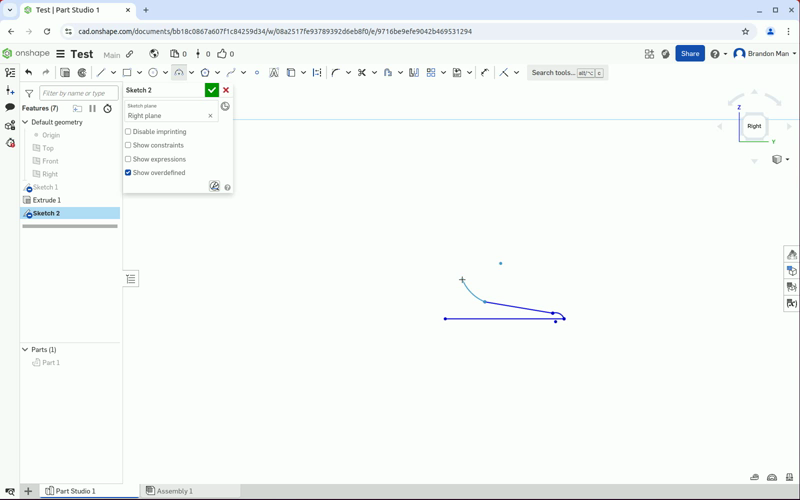
scroll(-6)
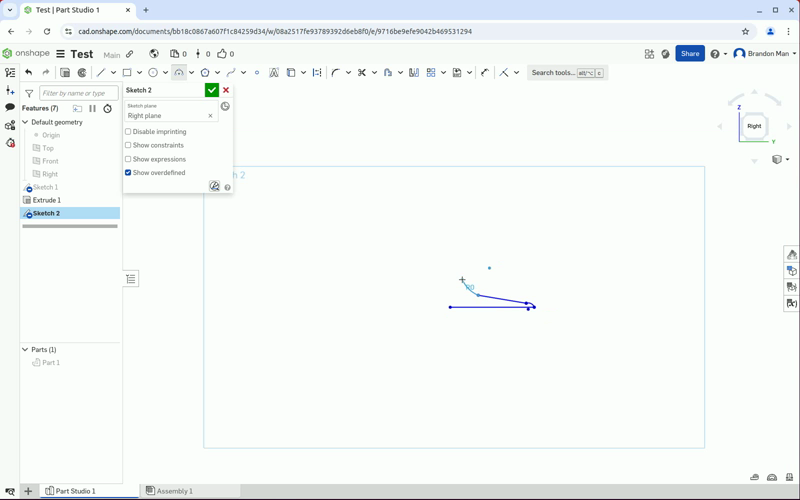
scroll(-6)
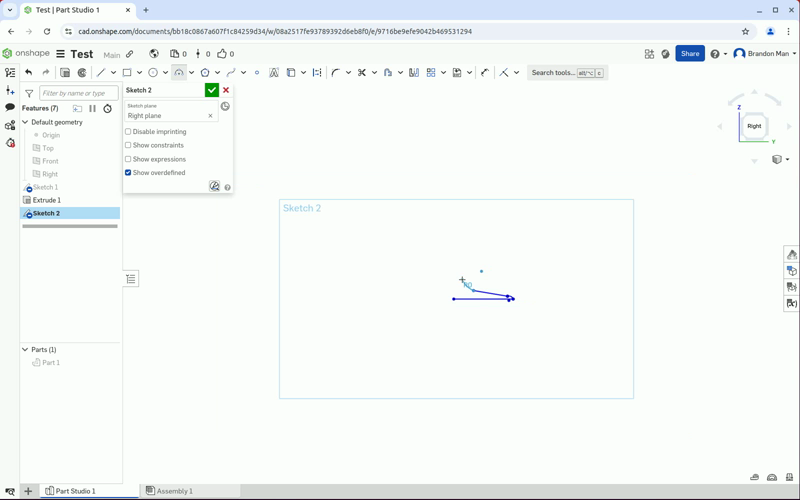
scroll(-6)
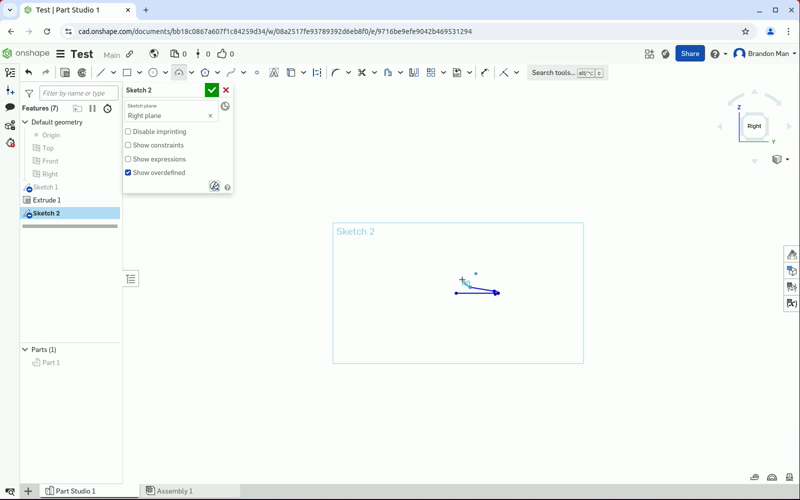
scroll(-6)
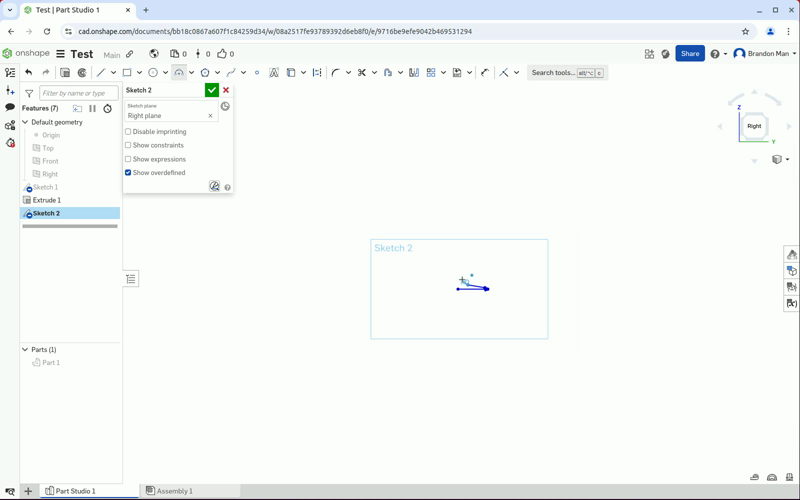
scroll(-6)
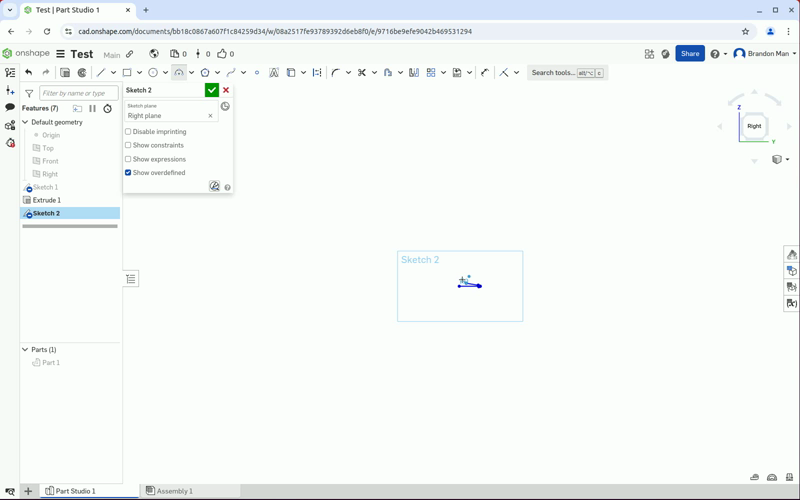
scroll(-6)
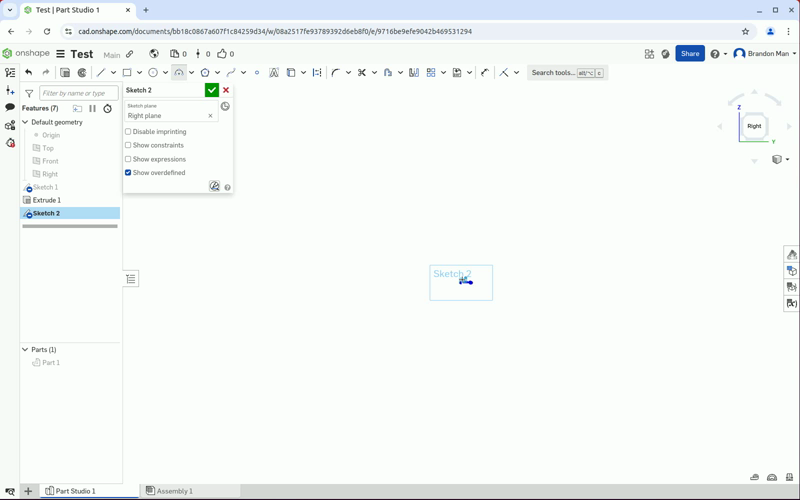
mouse_move(462, 280)
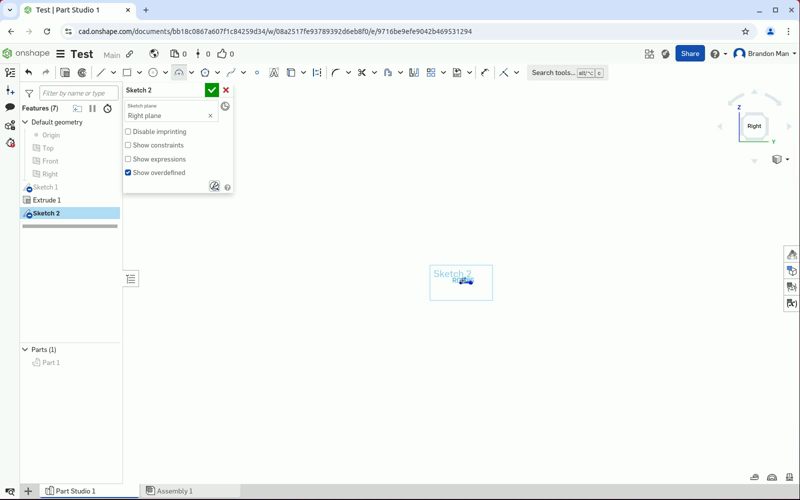
scroll(6)
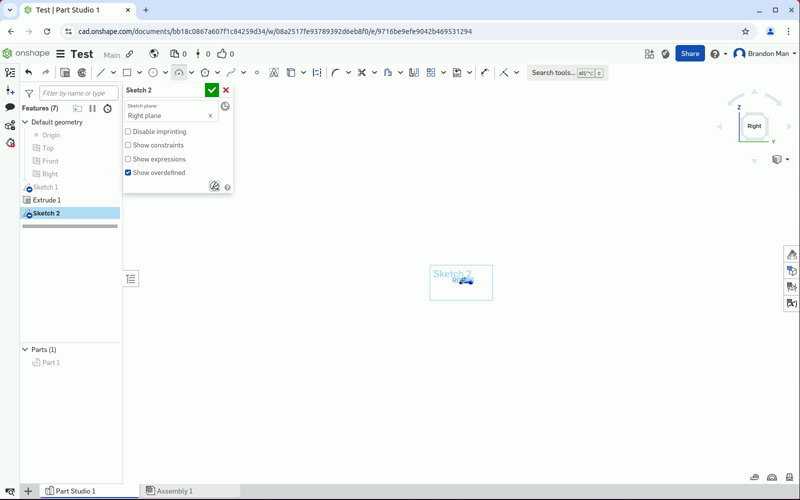
scroll(6)
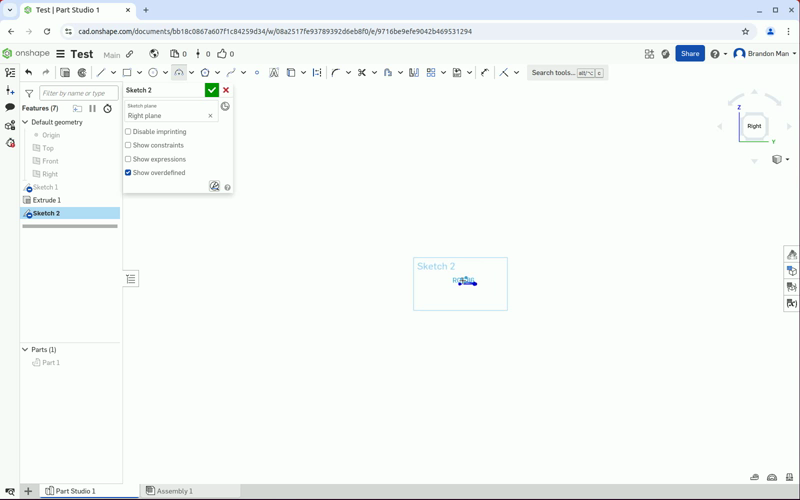
scroll(6)
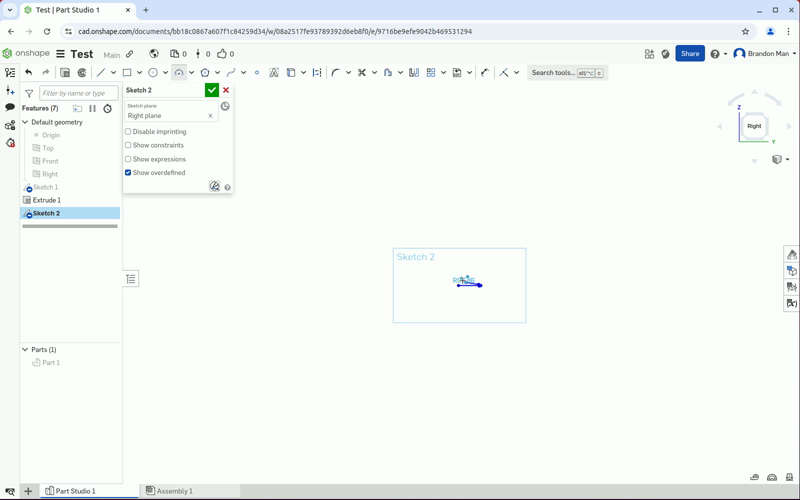
scroll(6)
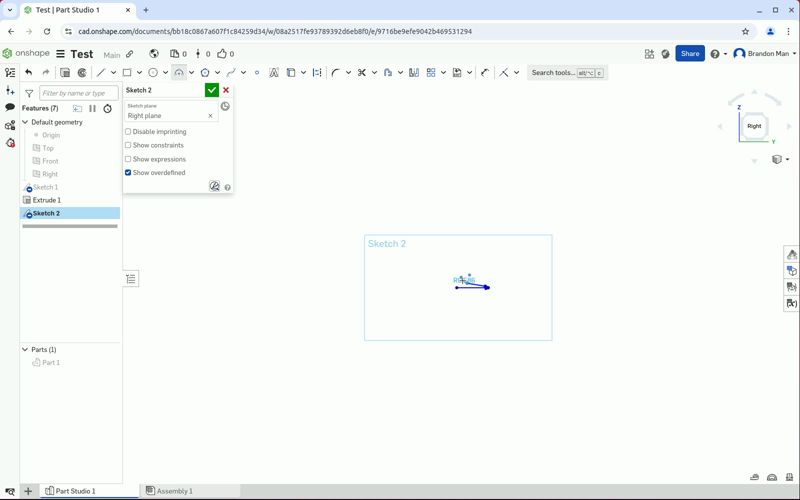
scroll(6)
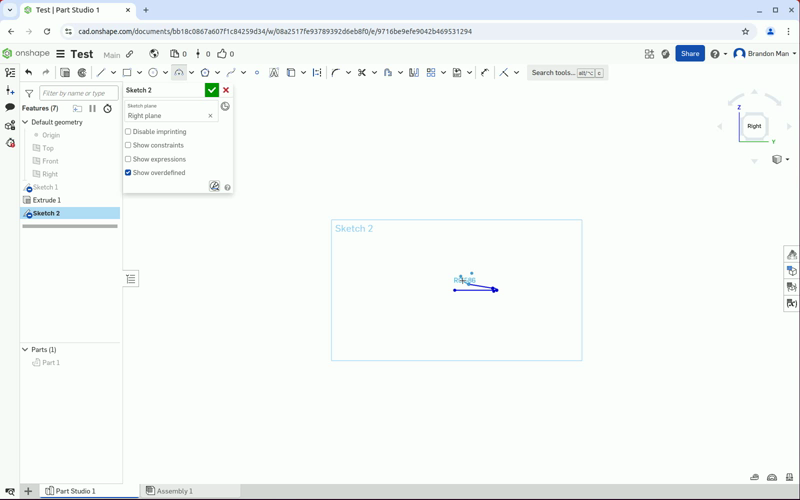
scroll(6)
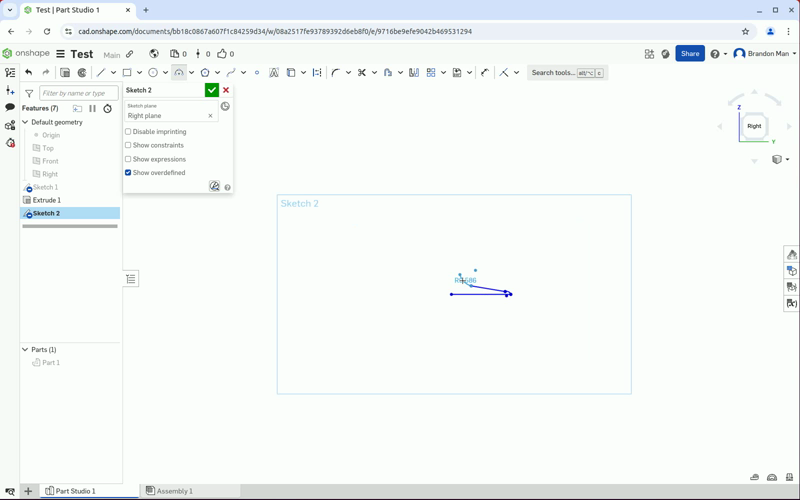
scroll(6)
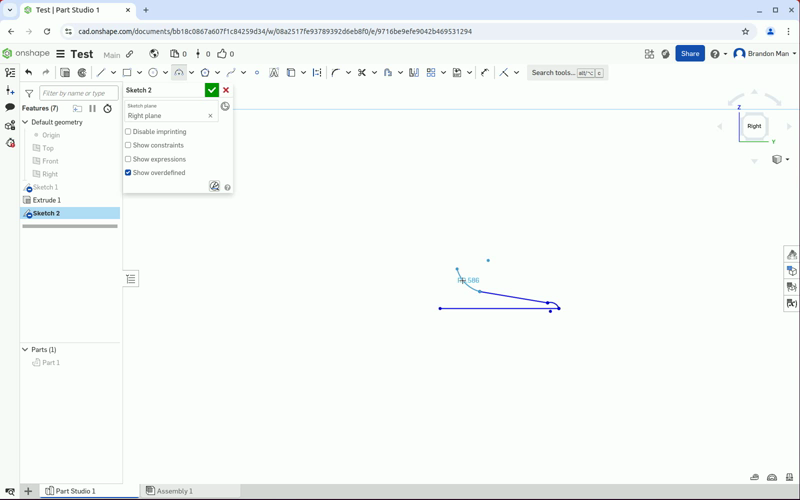
click(462, 280)
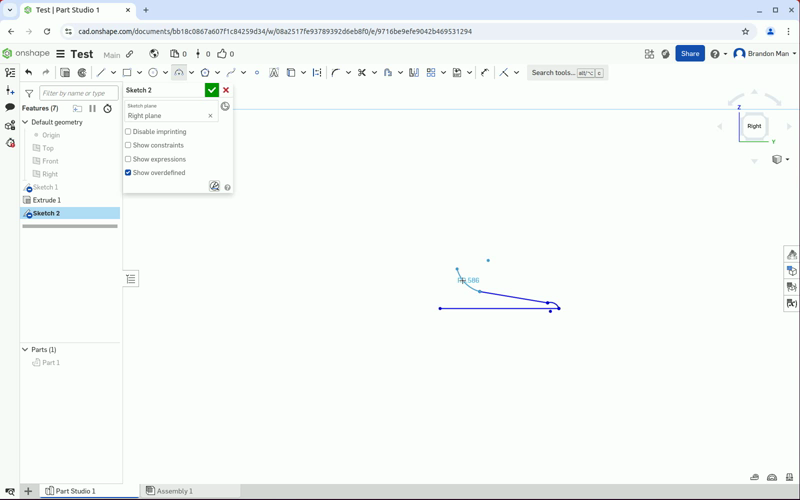
scroll(-6)
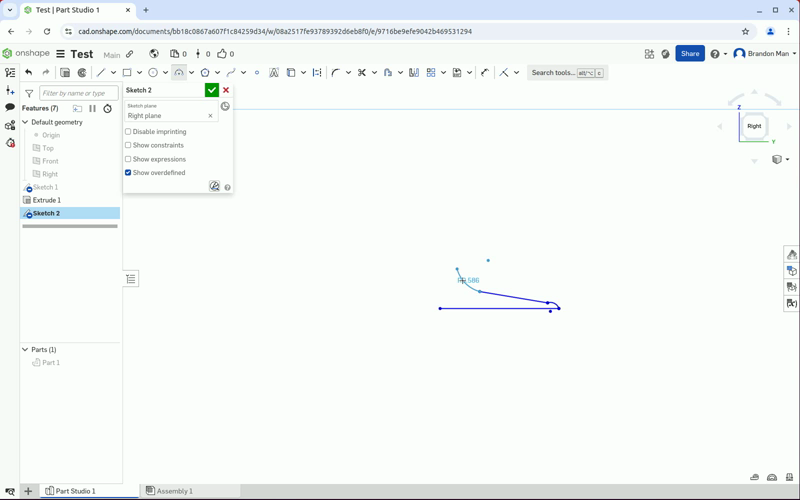
scroll(-6)
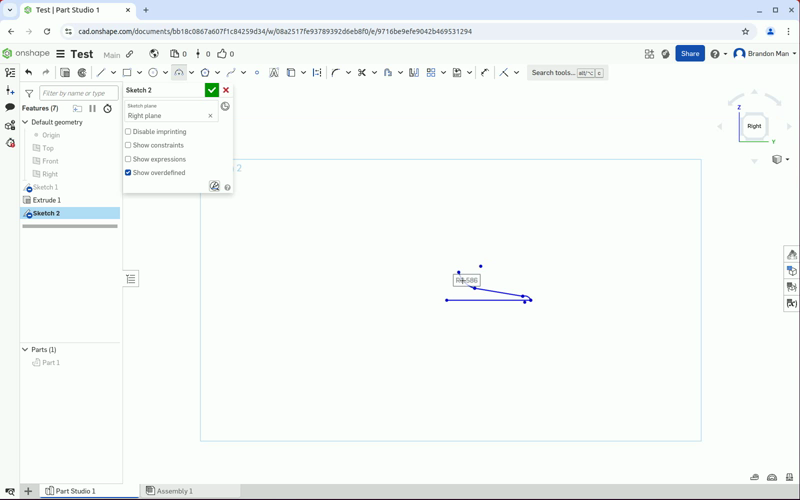
scroll(-6)
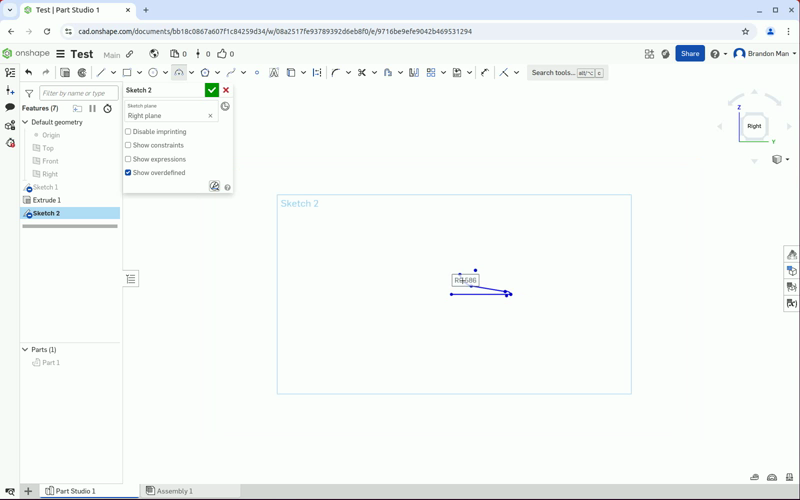
scroll(-6)
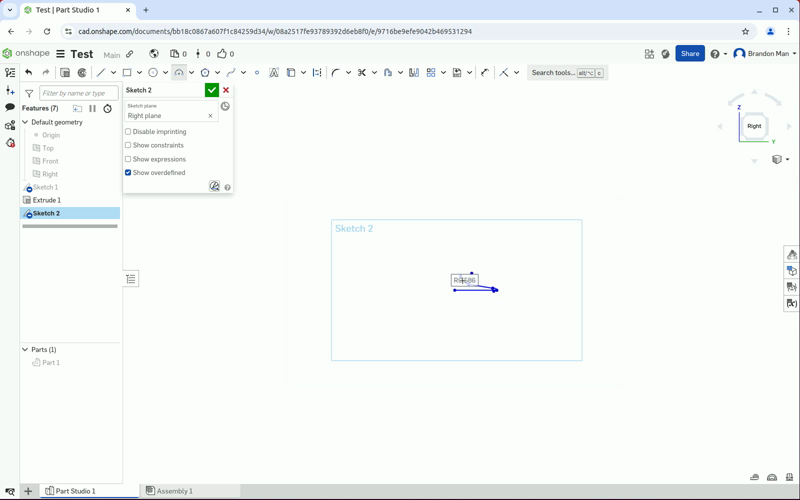
scroll(-6)
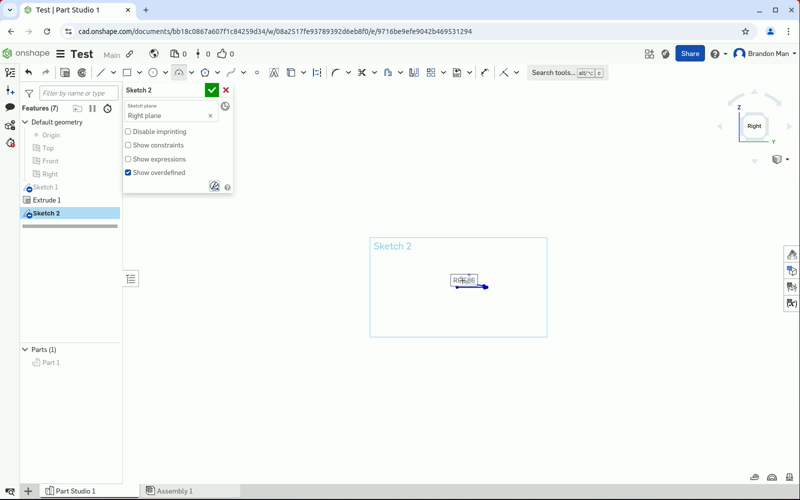
scroll(-6)
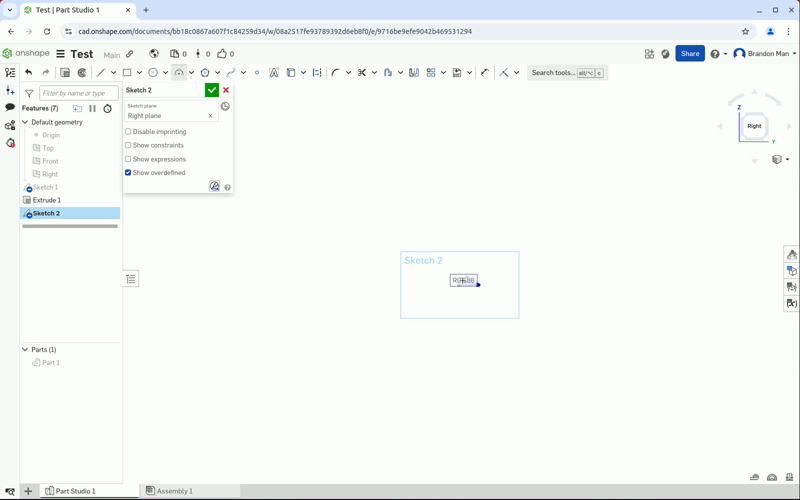
scroll(-6)
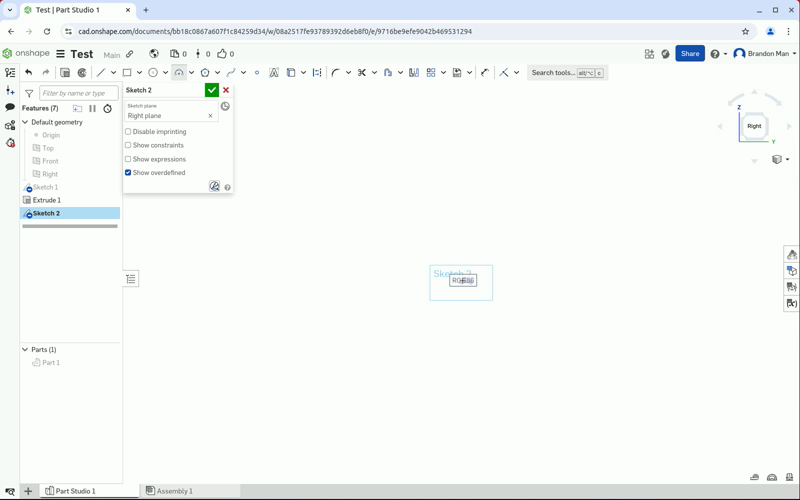
key_up(shift)
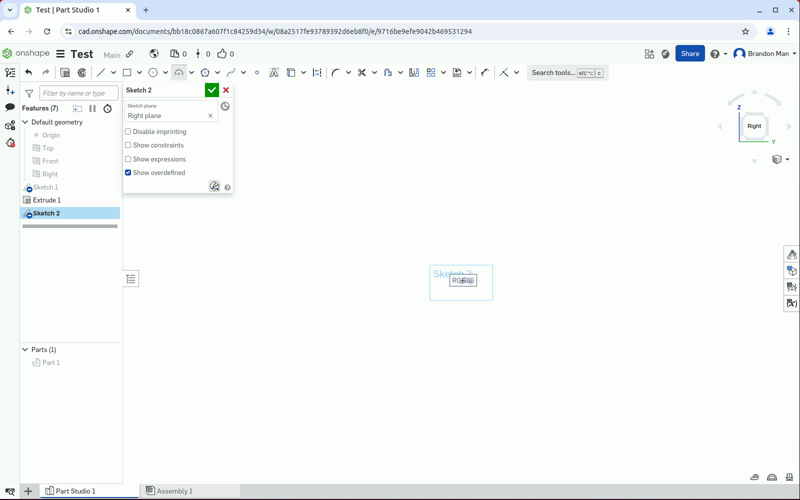
key(esc)
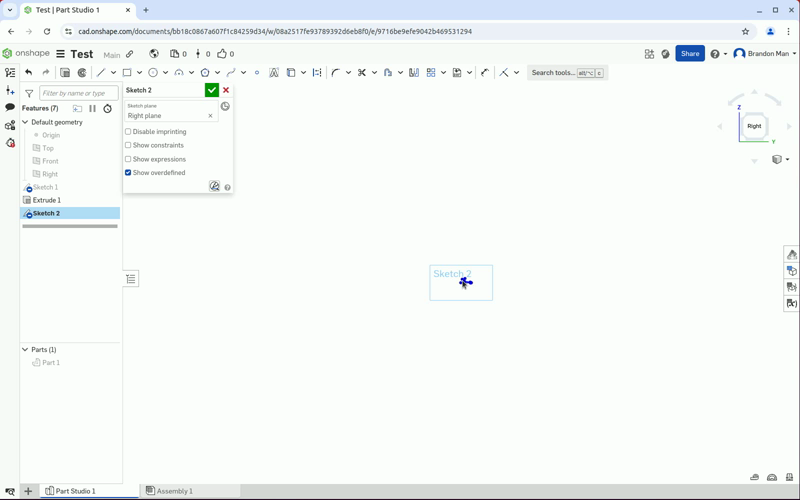
key(l)
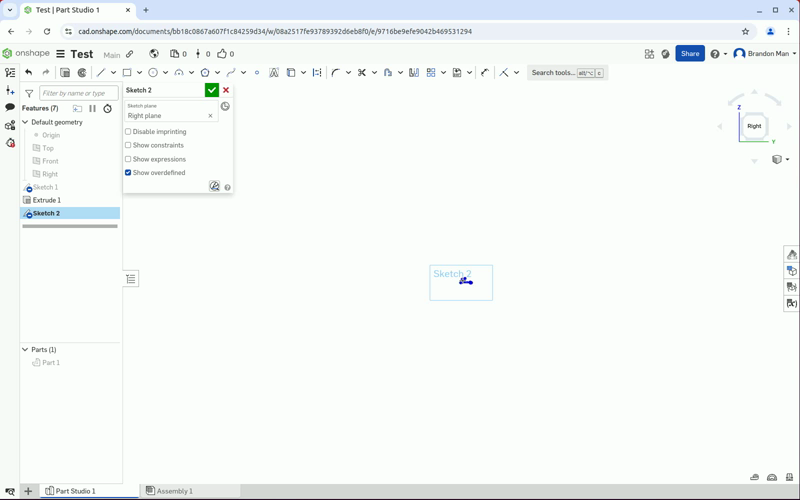
mouse_move(462, 279)
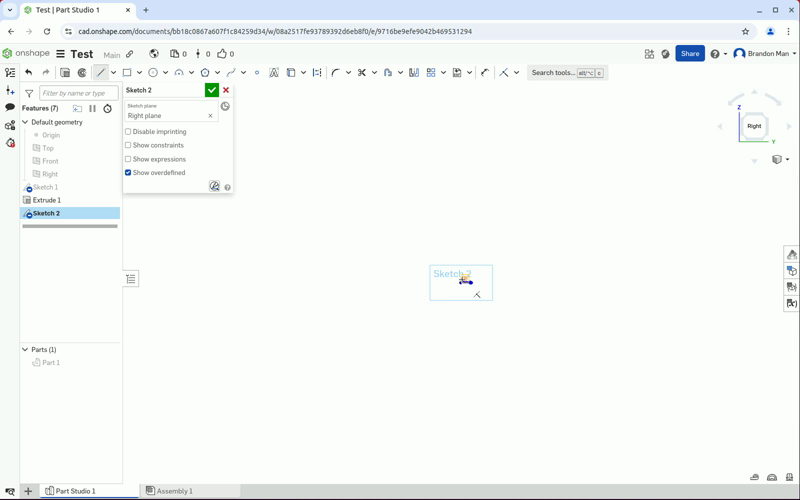
scroll(6)
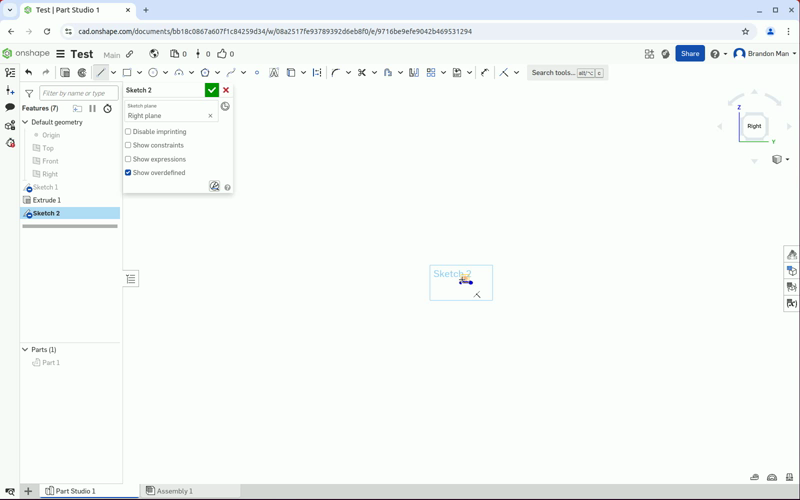
scroll(6)
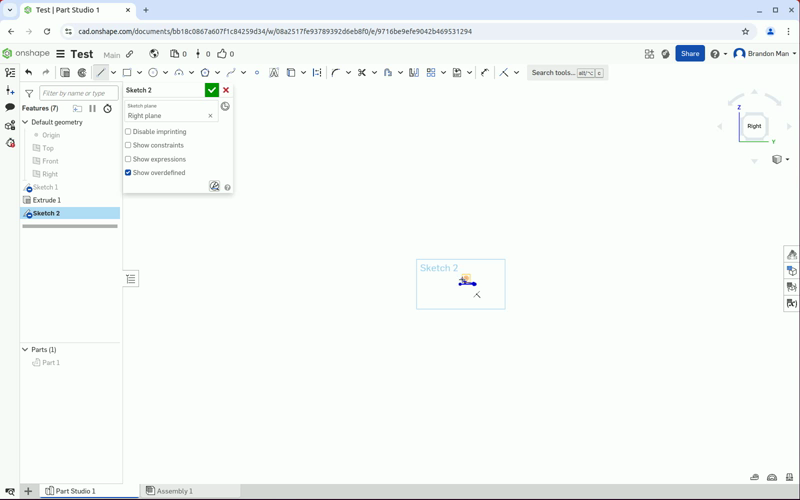
scroll(6)
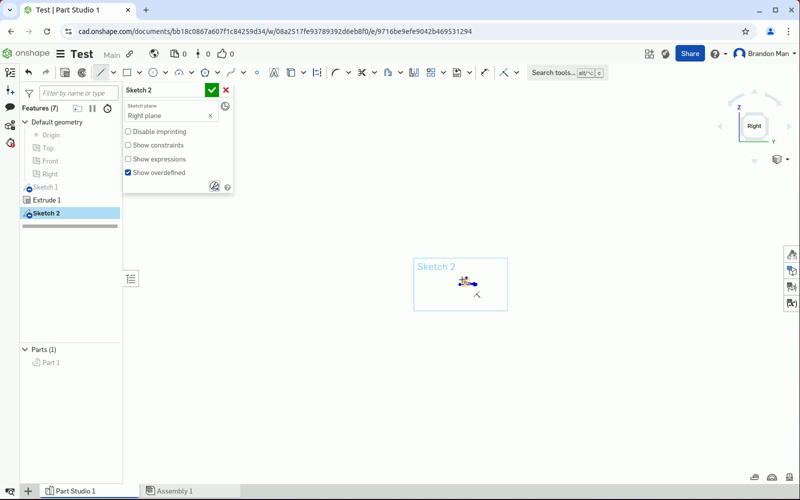
scroll(6)
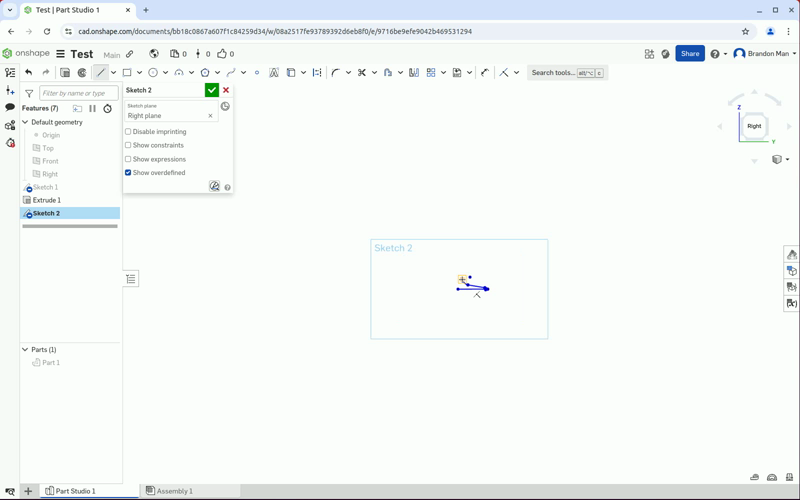
scroll(6)
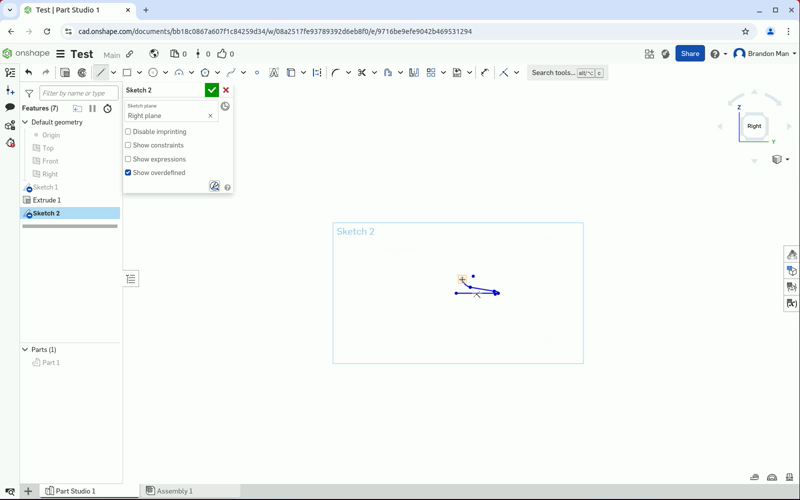
scroll(6)
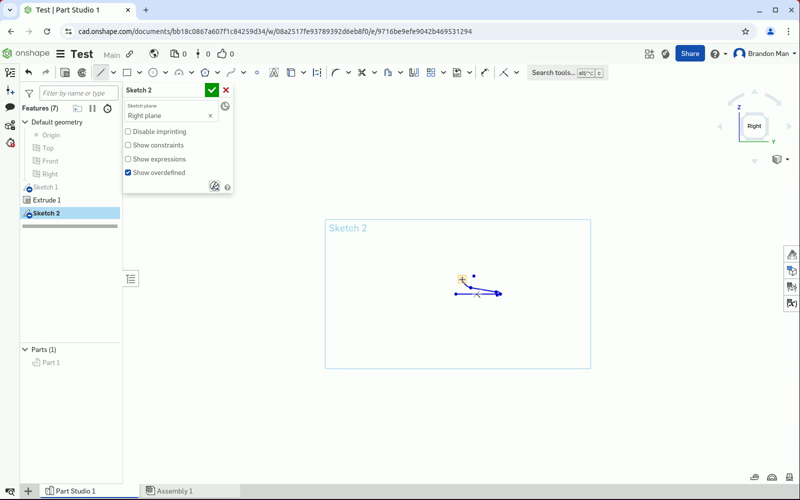
scroll(6)
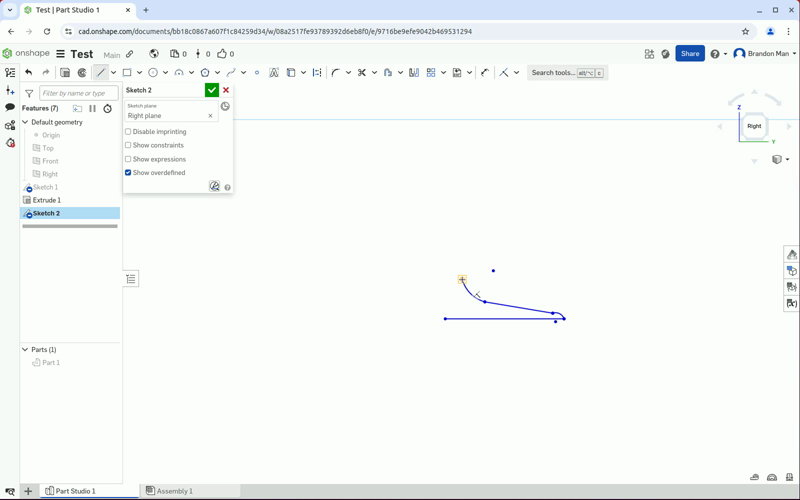
click(462, 279)
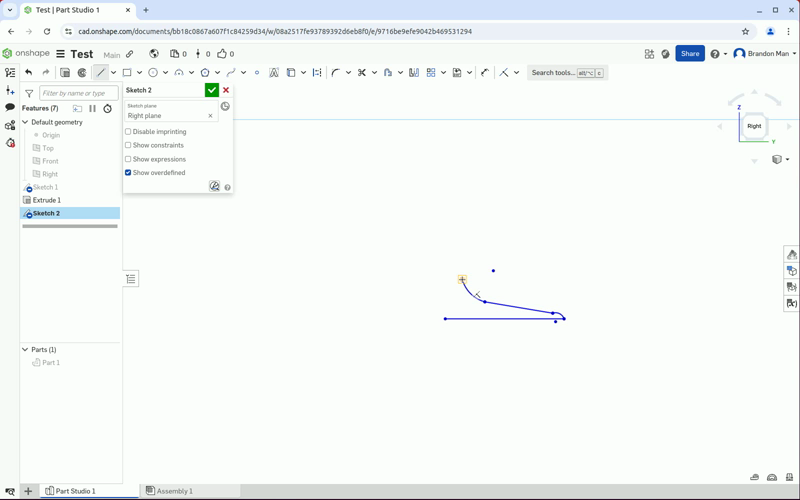
scroll(-6)
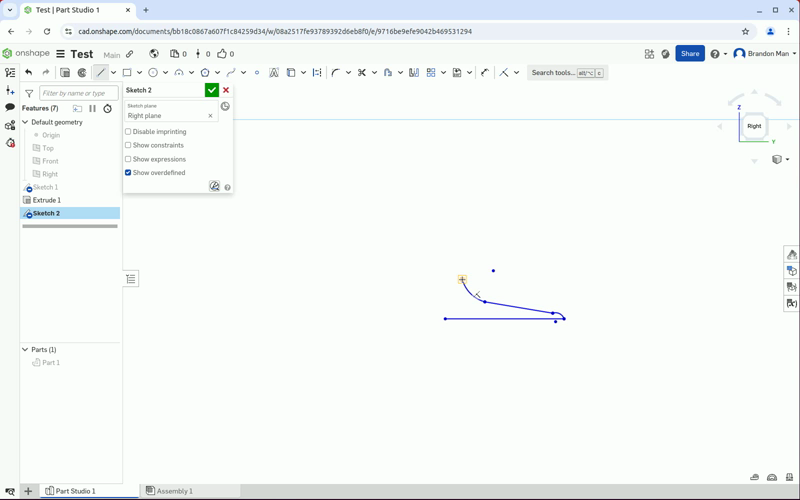
scroll(-6)
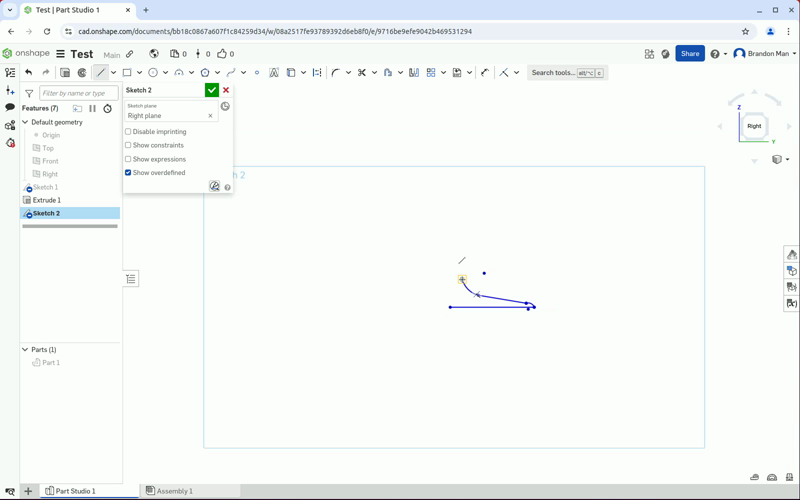
scroll(-6)
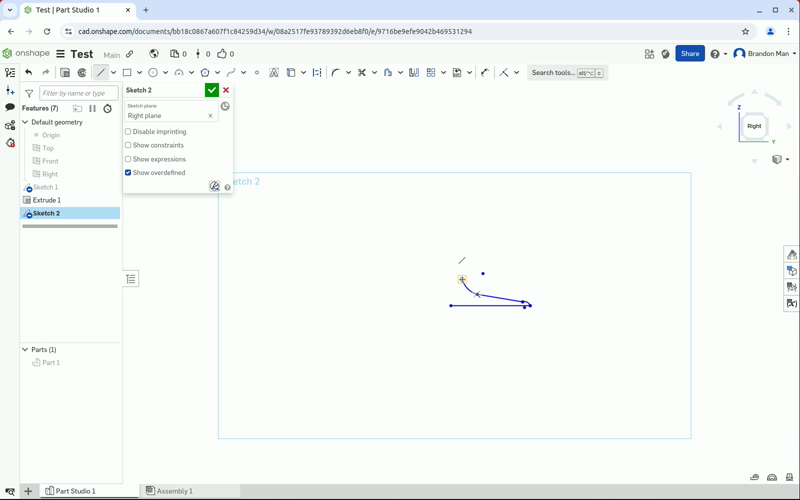
scroll(-6)
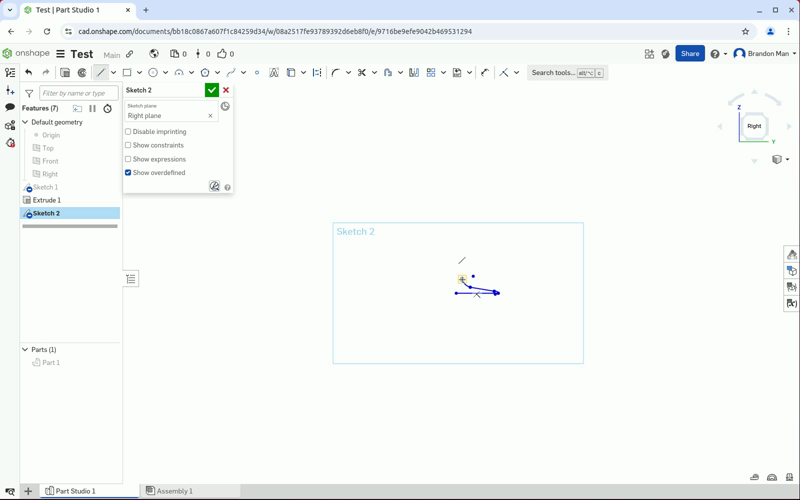
scroll(-6)
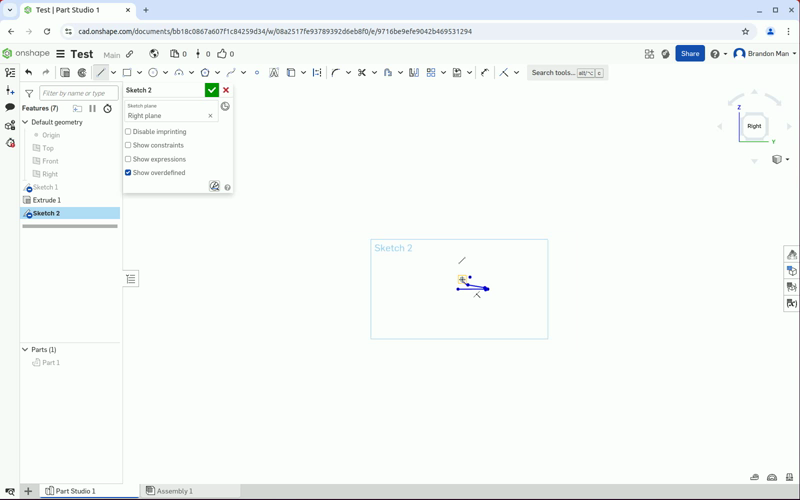
scroll(-6)
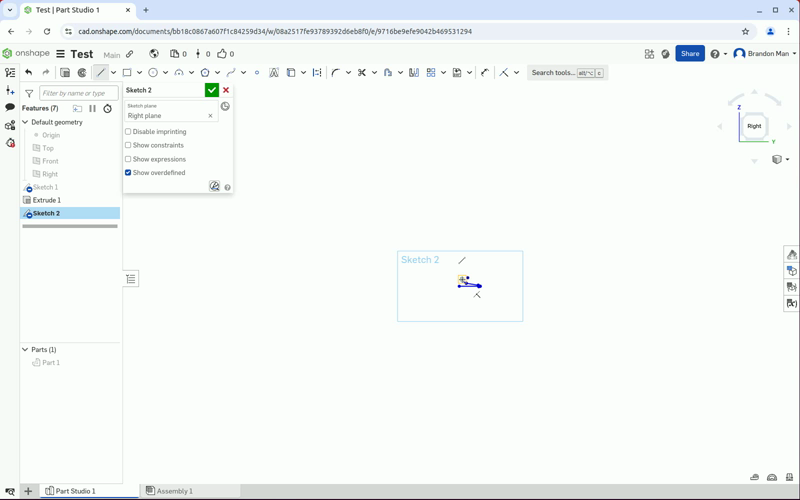
scroll(-6)
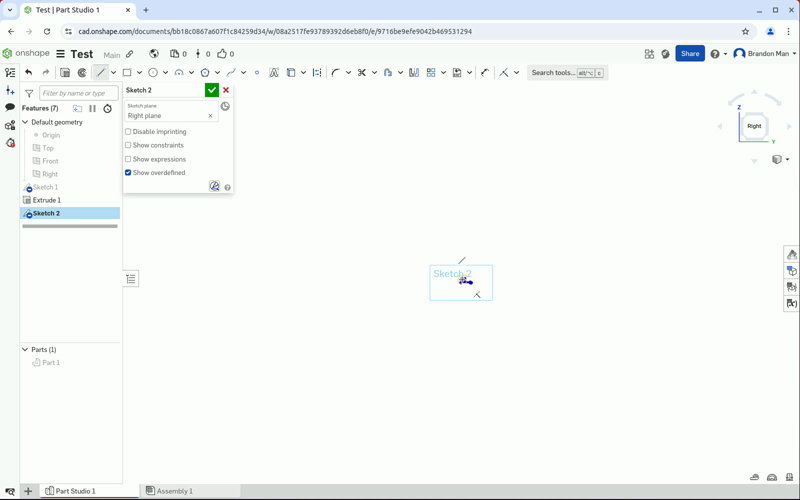
key_down(shift)
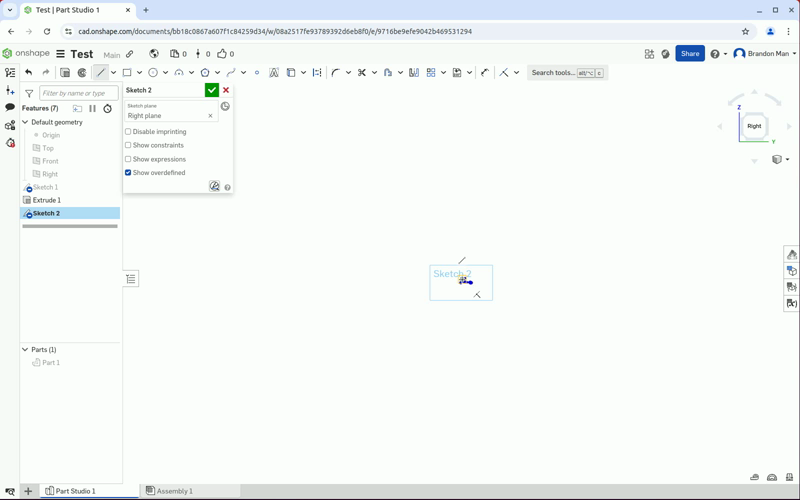
mouse_move(492, 279)
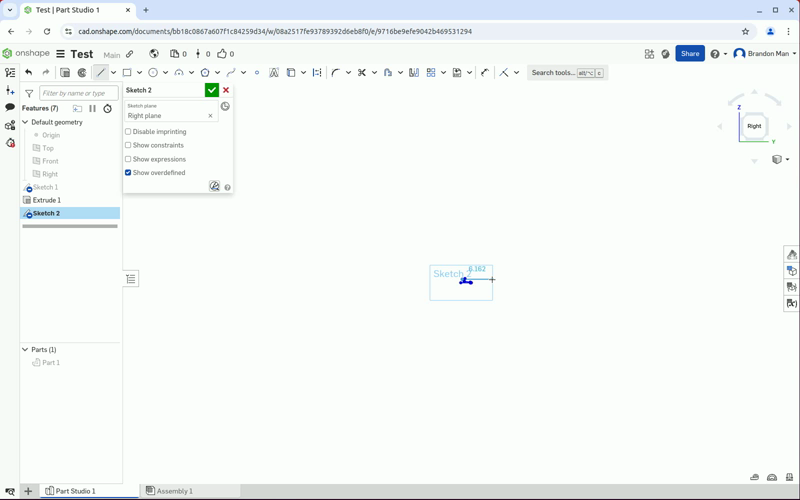
mouse_move(462, 273)
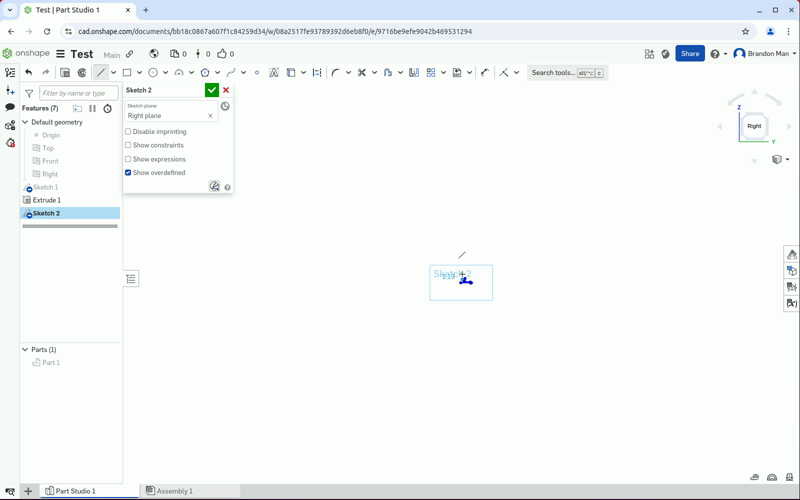
scroll(6)
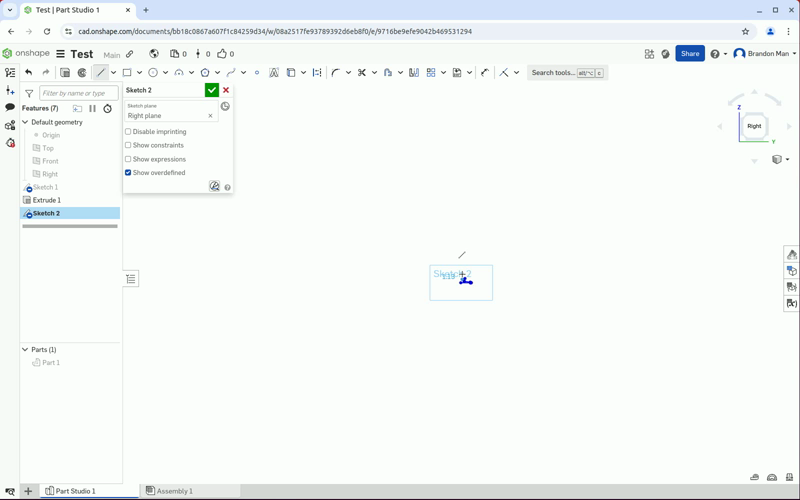
scroll(6)
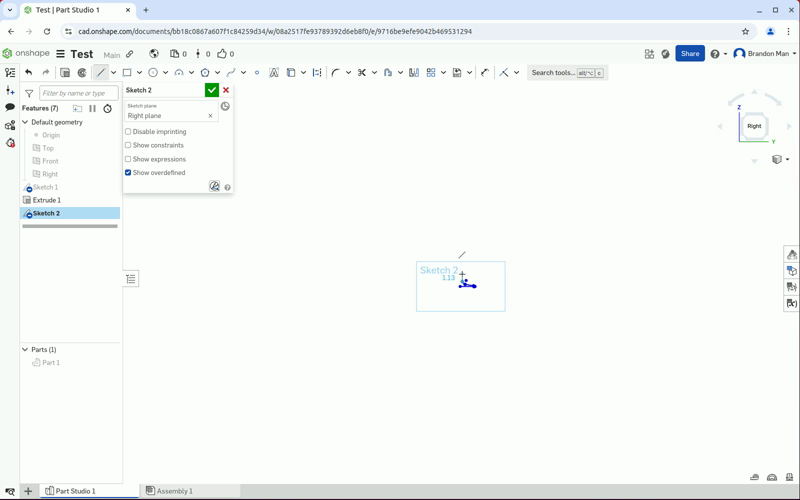
scroll(6)
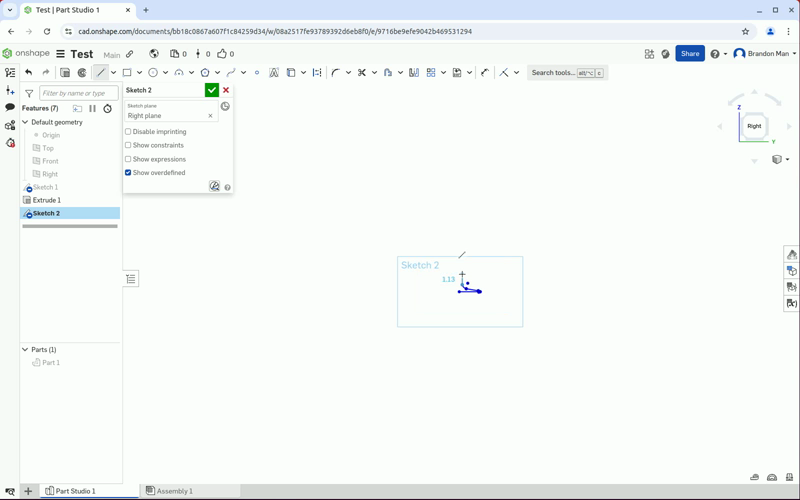
scroll(6)
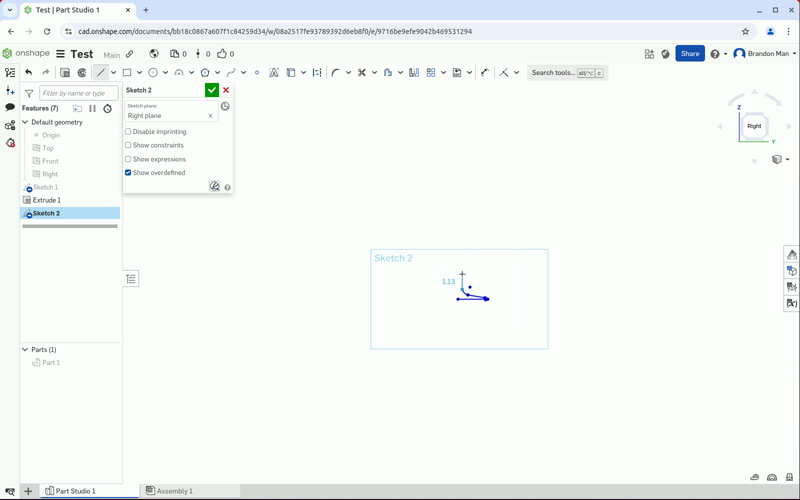
scroll(6)
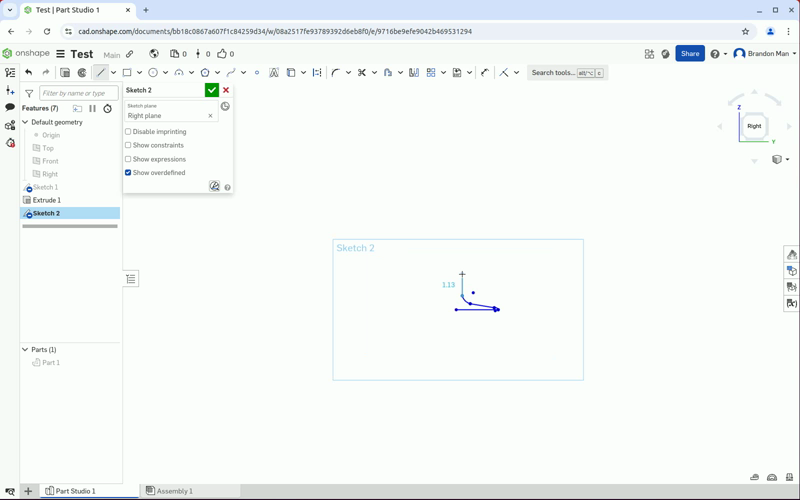
scroll(6)
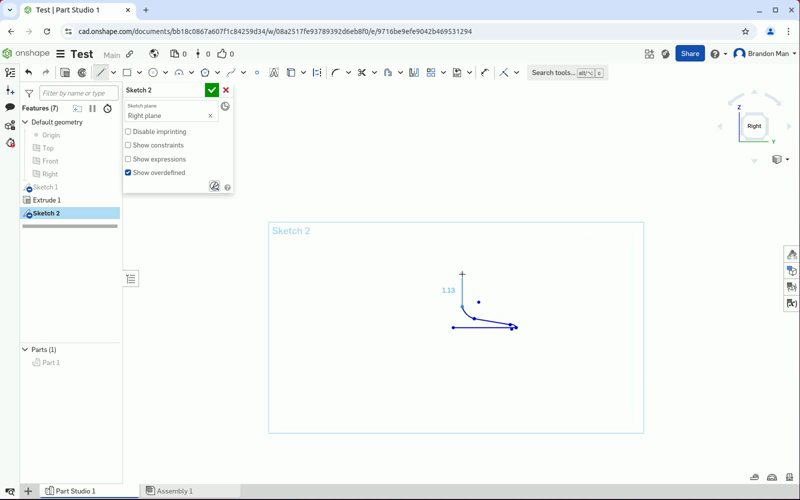
scroll(6)
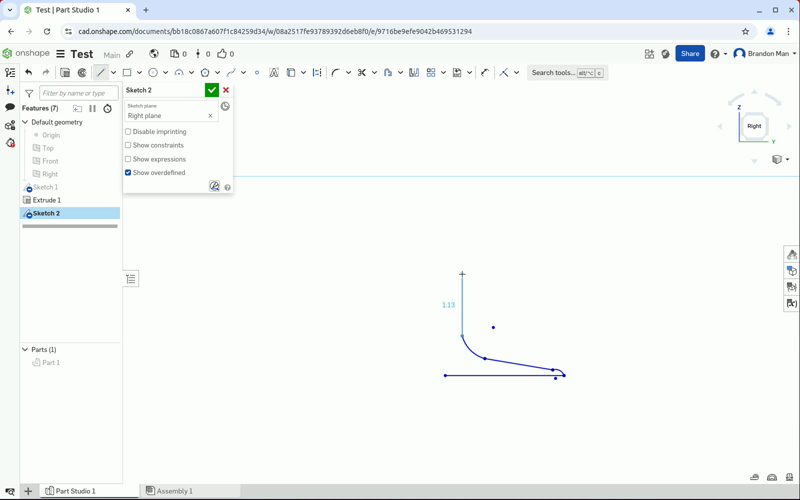
click(462, 273)
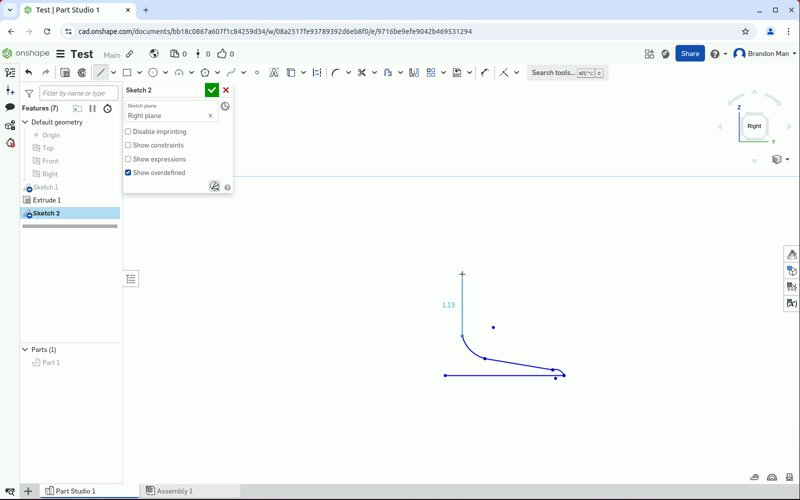
scroll(-6)
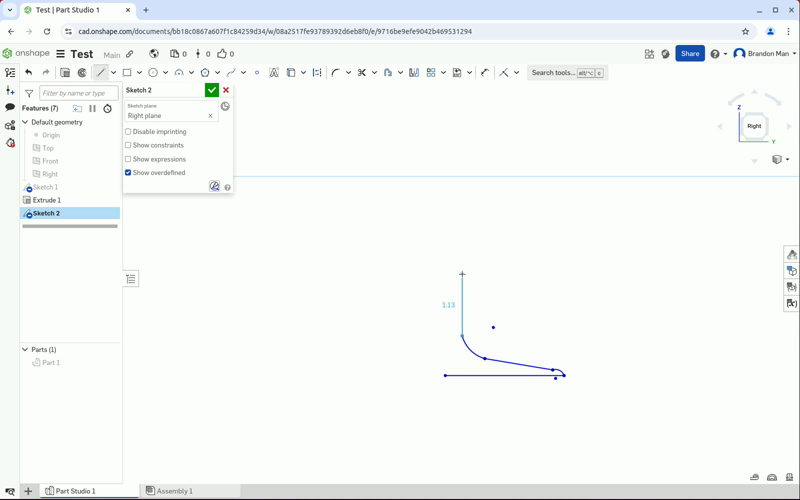
scroll(-6)
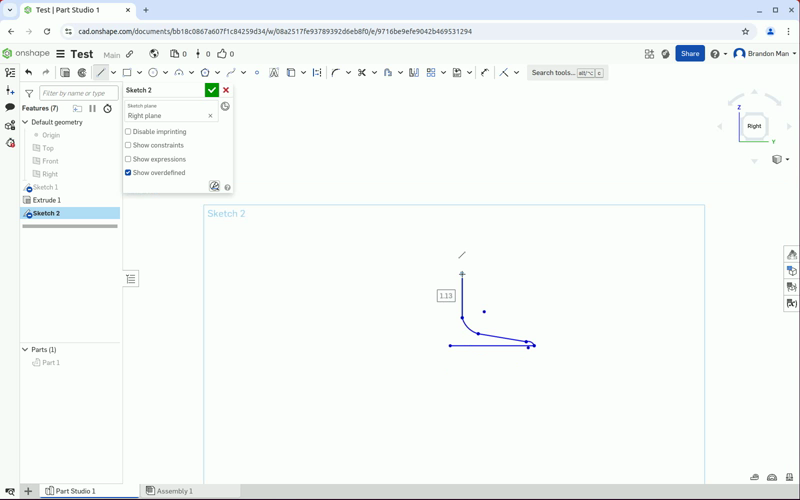
scroll(-6)
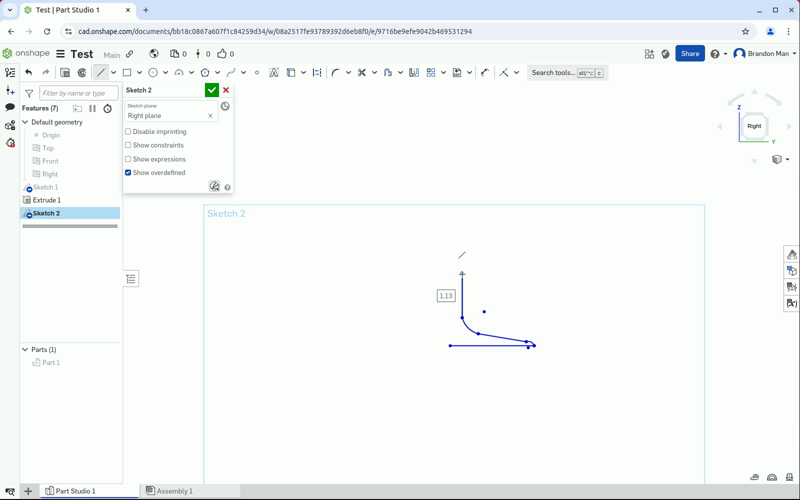
scroll(-6)
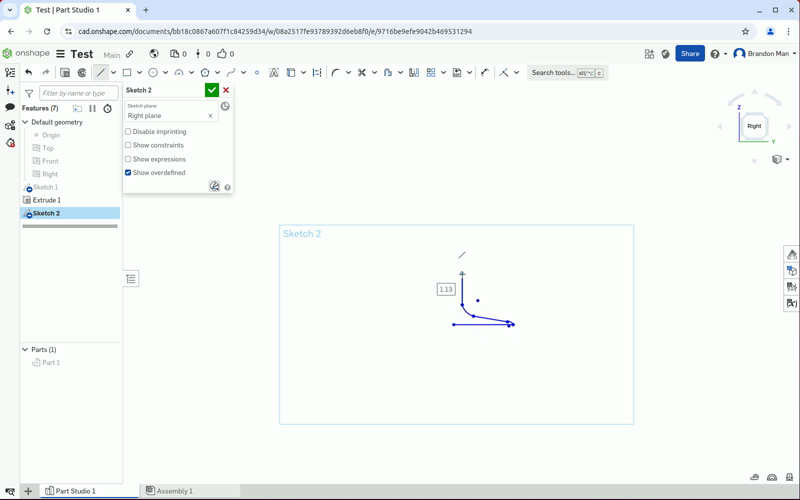
scroll(-6)
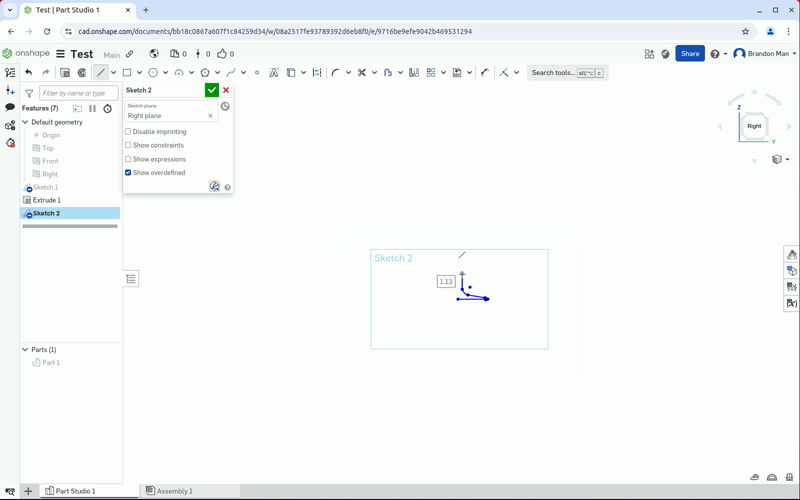
scroll(-6)
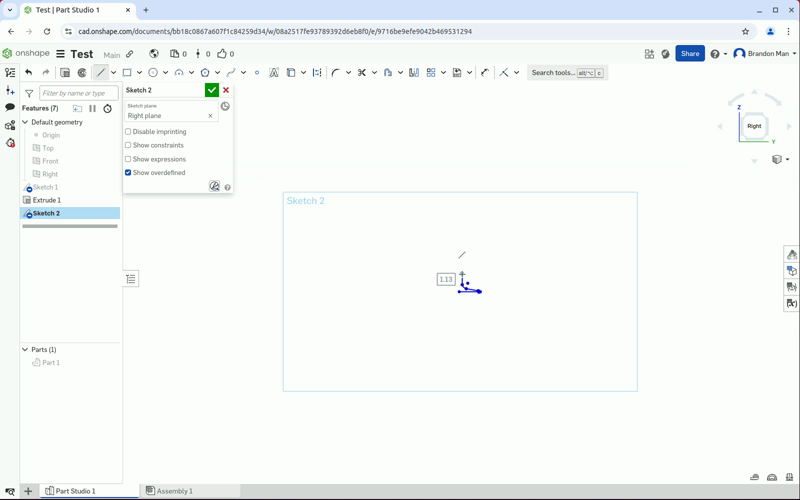
scroll(-6)
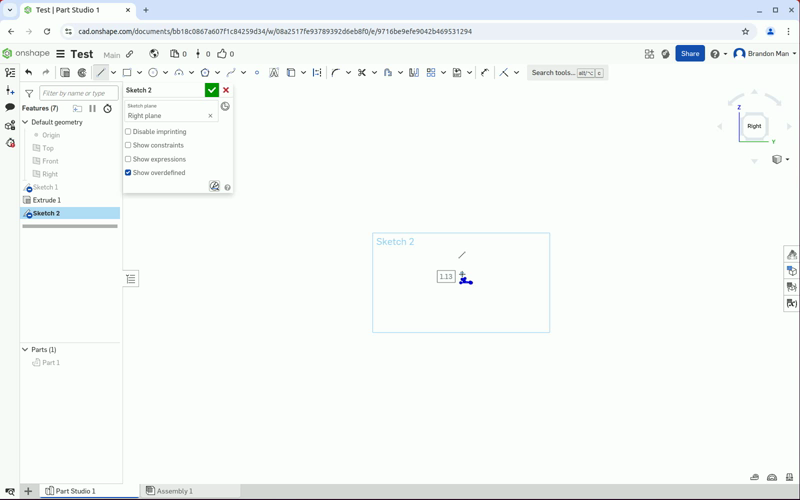
key_up(shift)
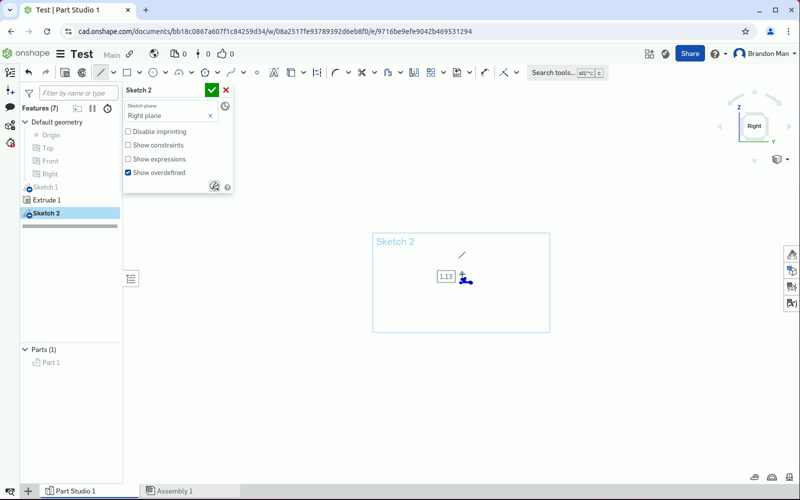
key_down(shift)
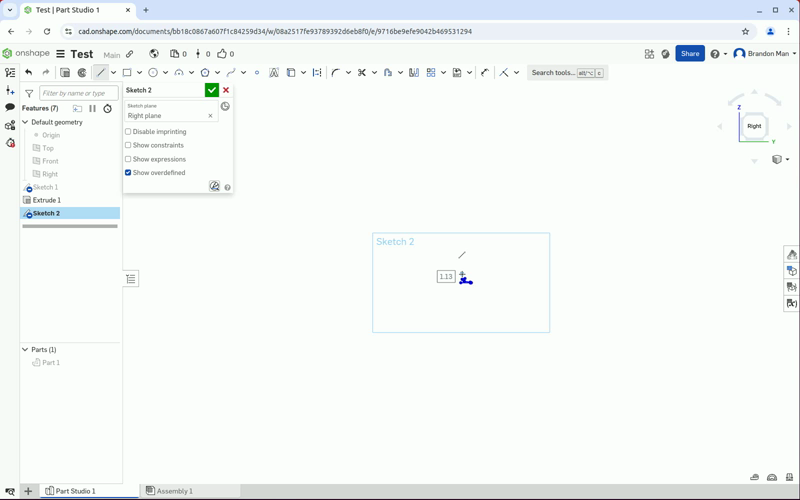
mouse_move(492, 273)
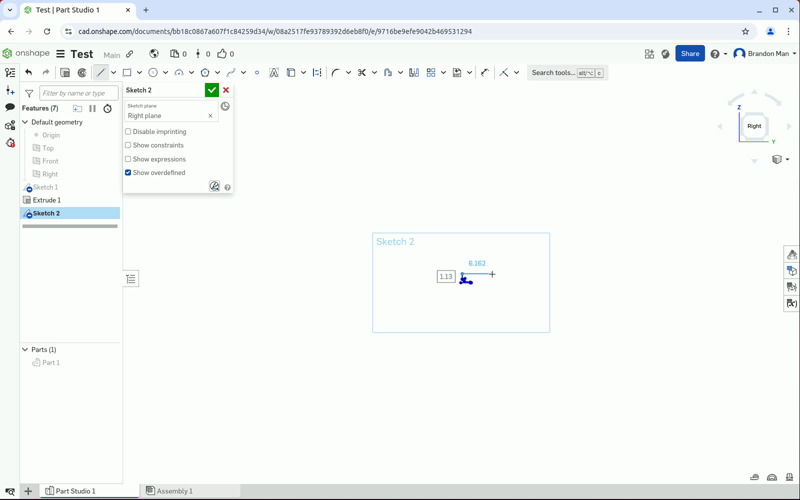
mouse_move(460, 273)
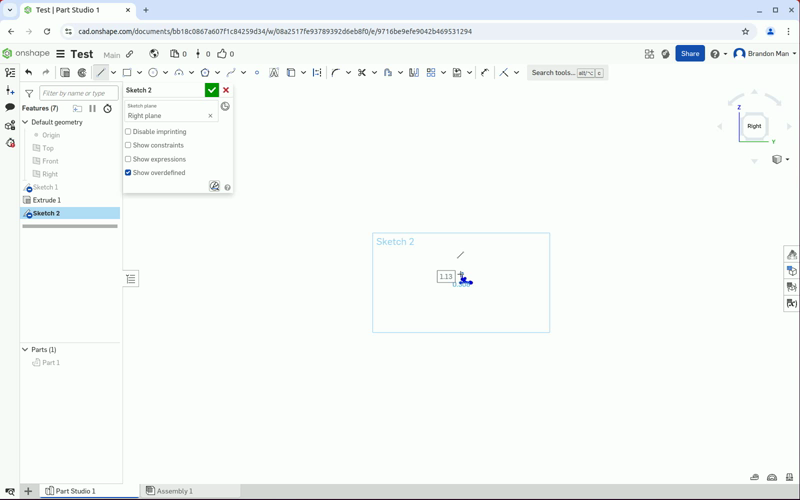
scroll(6)
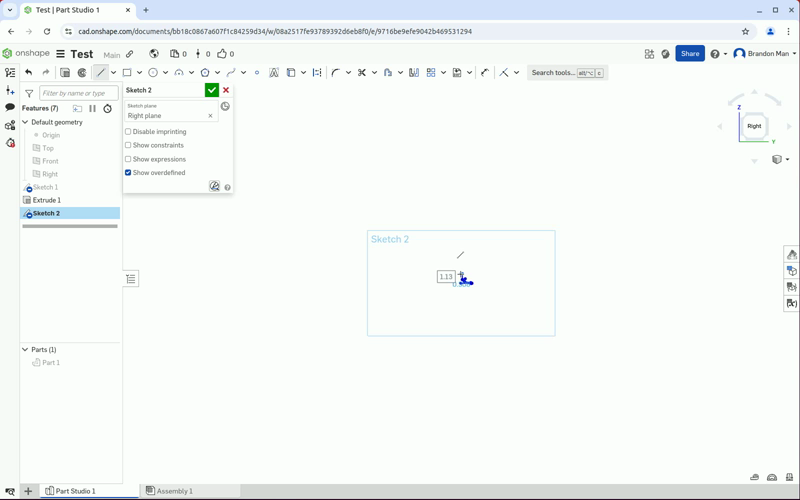
scroll(6)
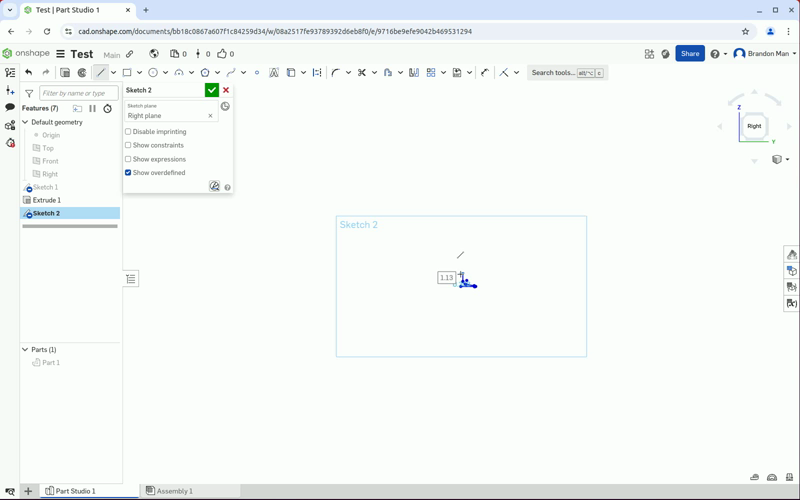
scroll(6)
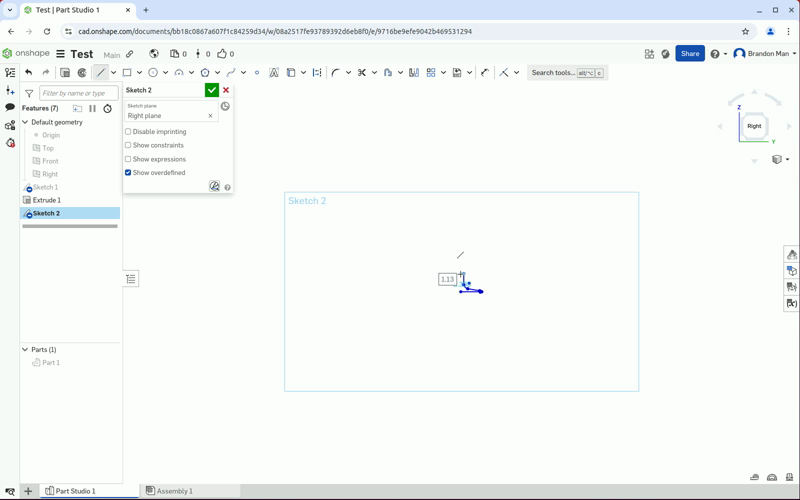
scroll(6)
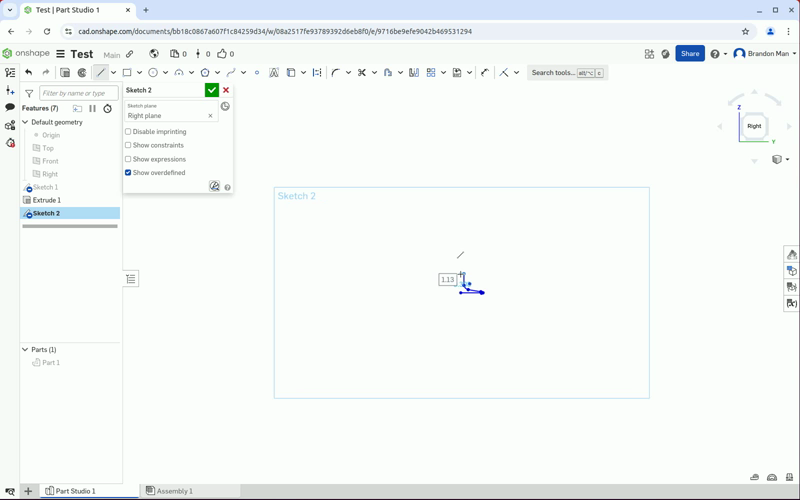
scroll(6)
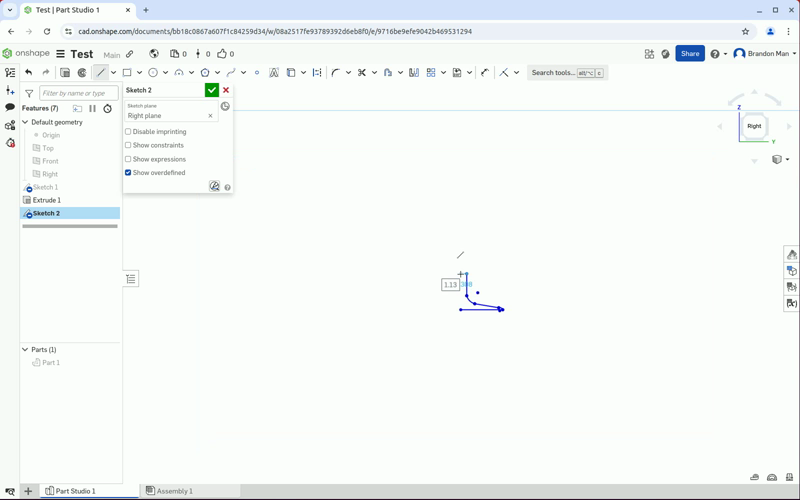
scroll(6)
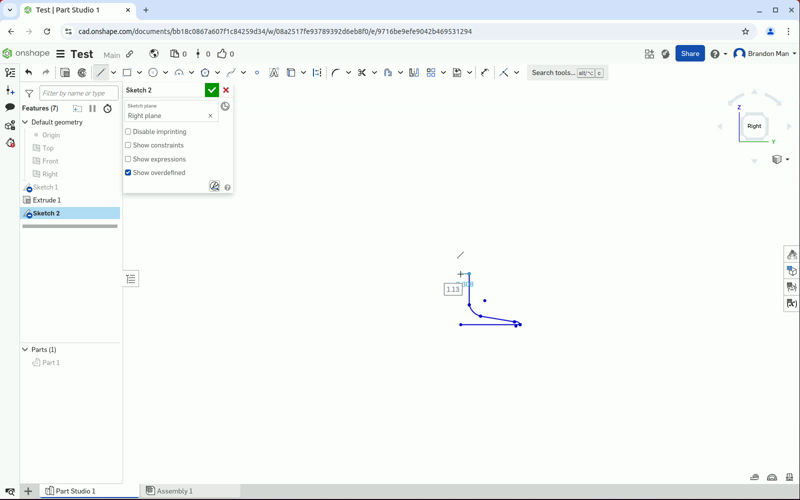
scroll(6)
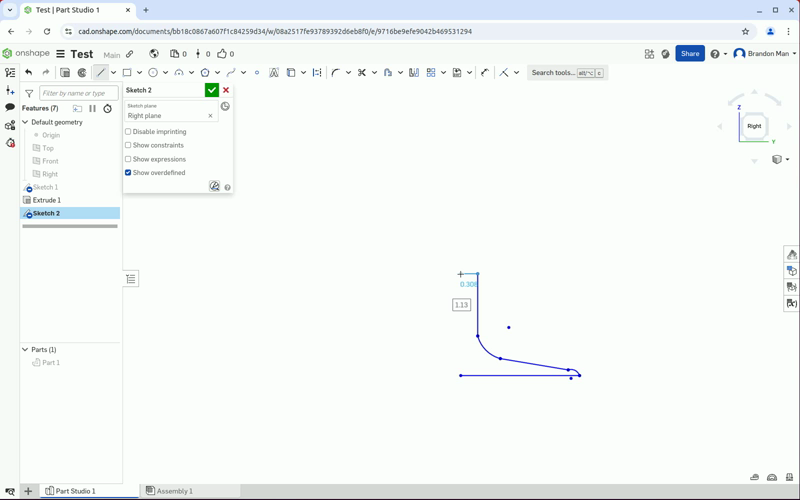
click(460, 273)
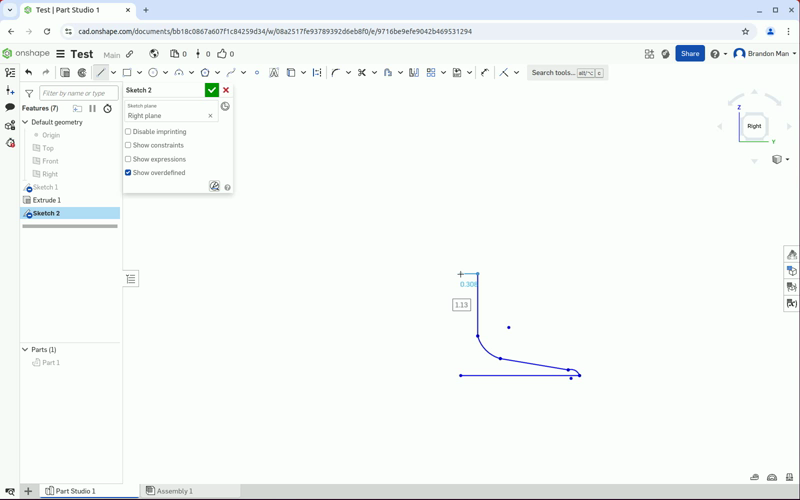
scroll(-6)
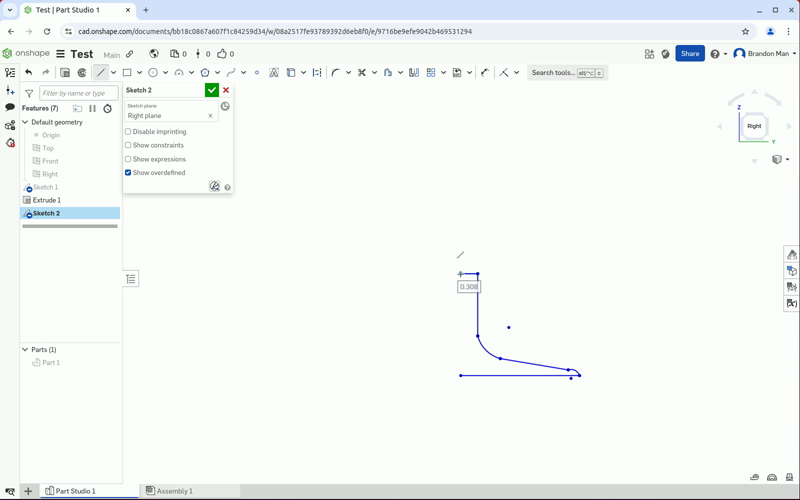
scroll(-6)
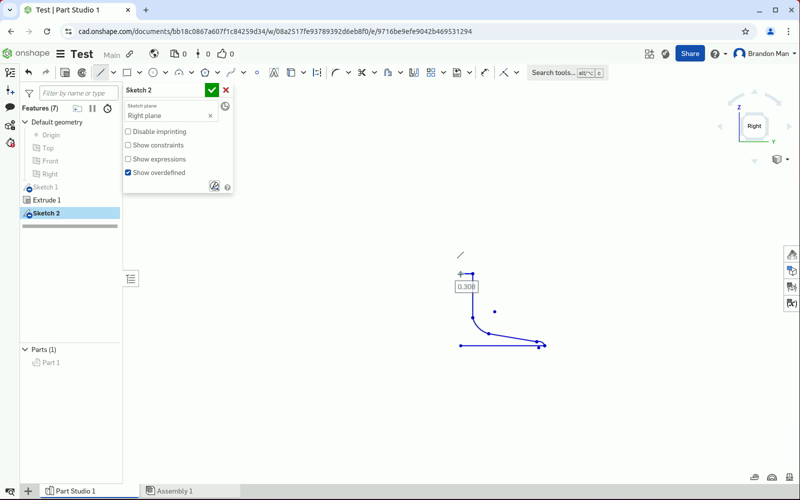
scroll(-6)
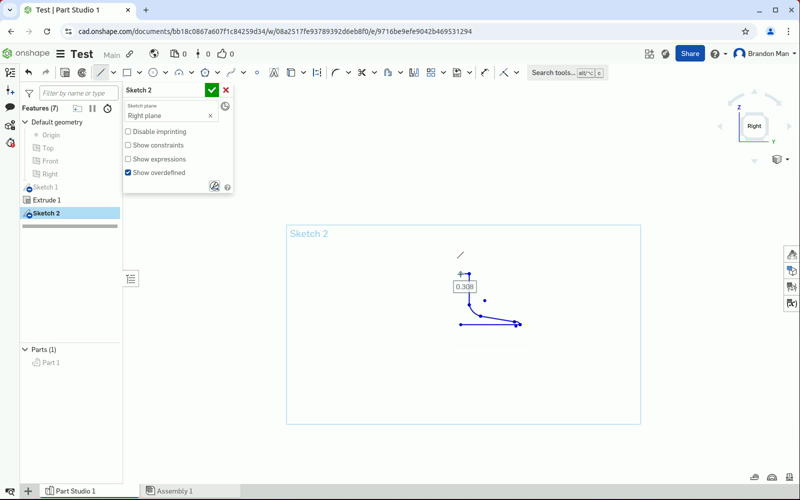
scroll(-6)
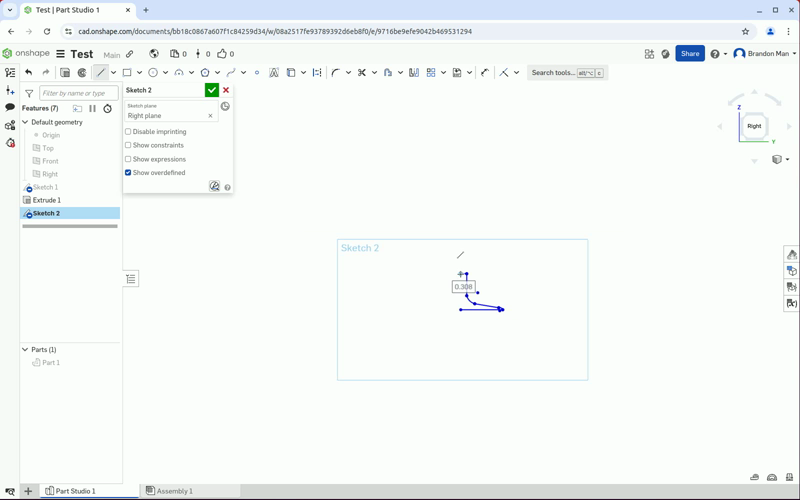
scroll(-6)
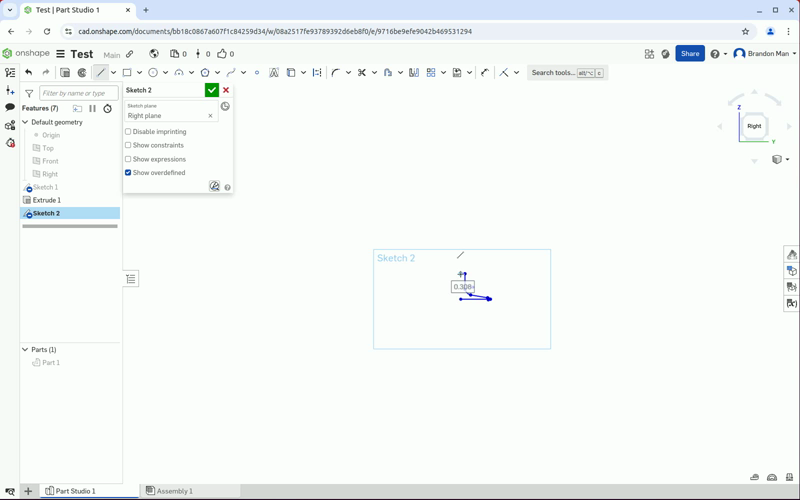
scroll(-6)
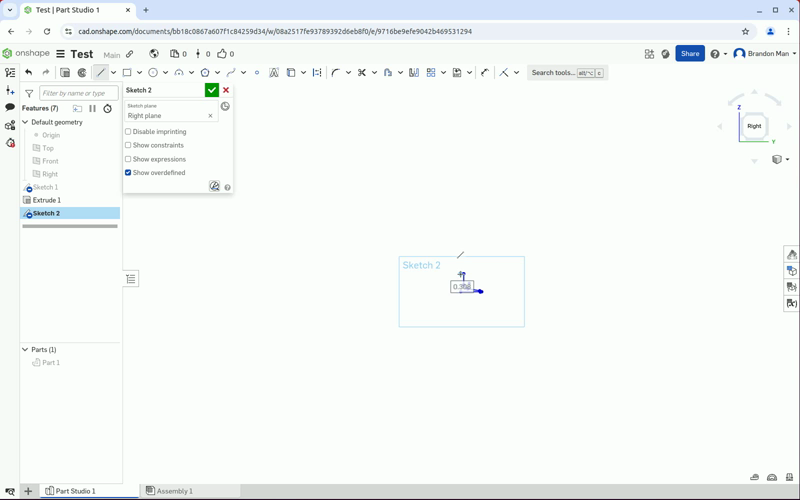
scroll(-6)
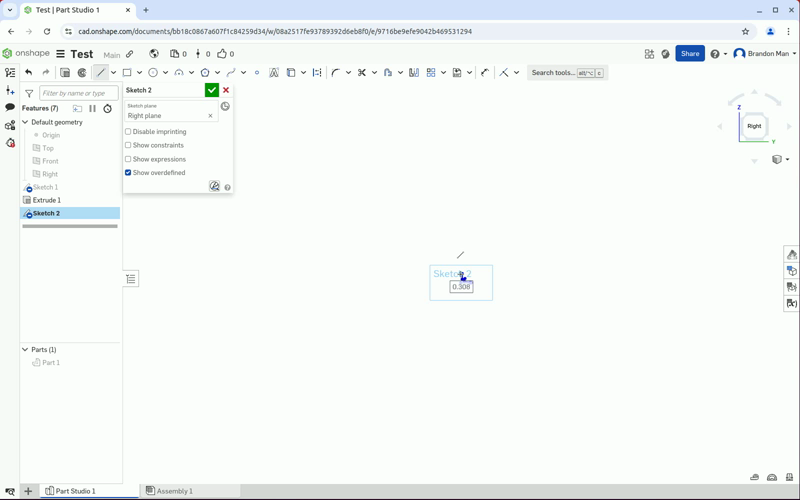
key_up(shift)
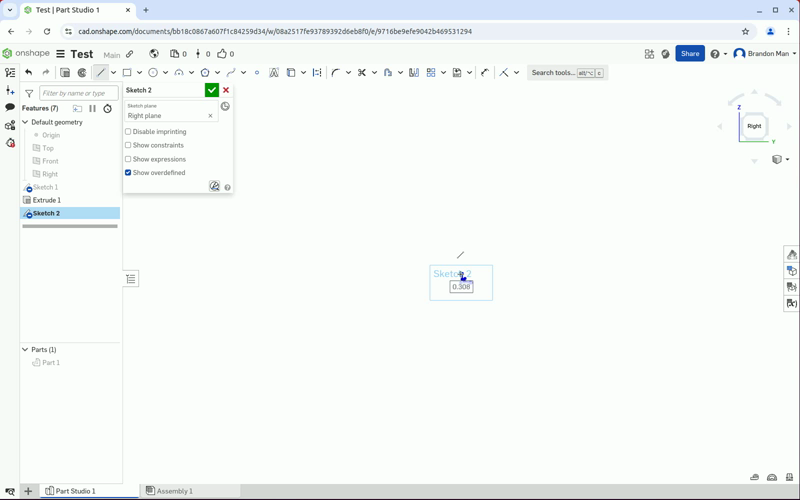
mouse_move(490, 273)
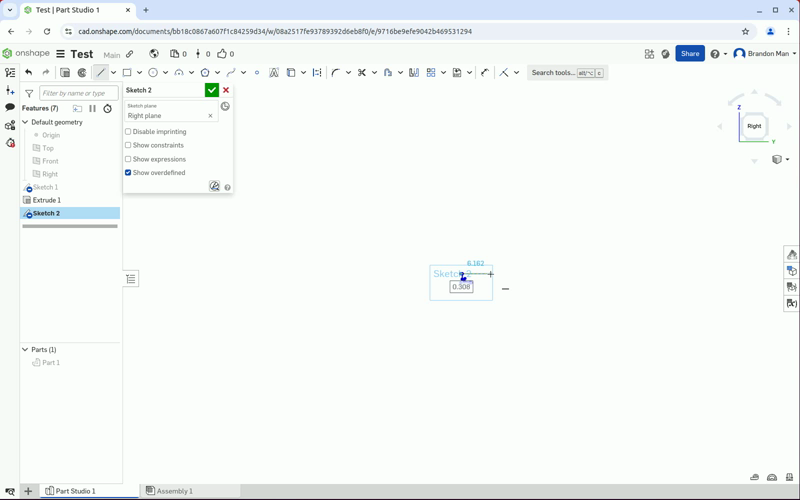
key_down(shift)
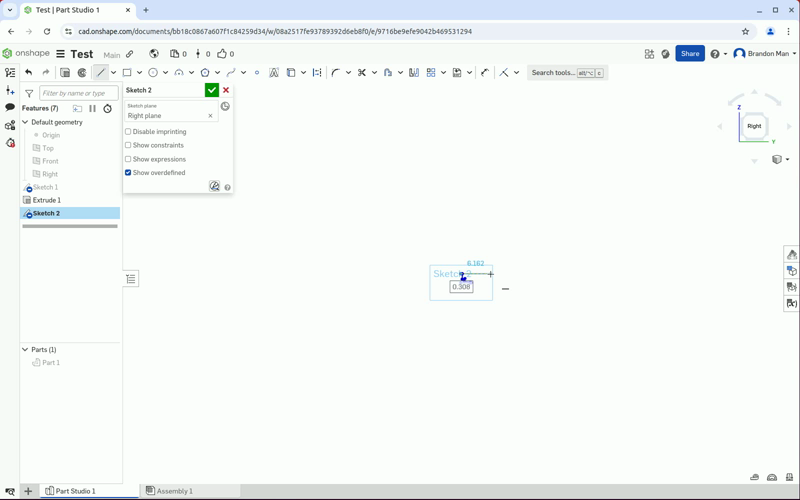
mouse_move(460, 282)
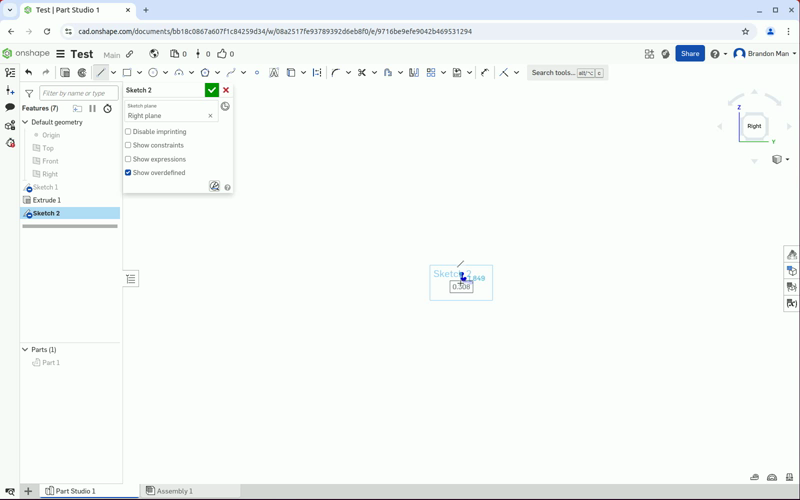
scroll(6)
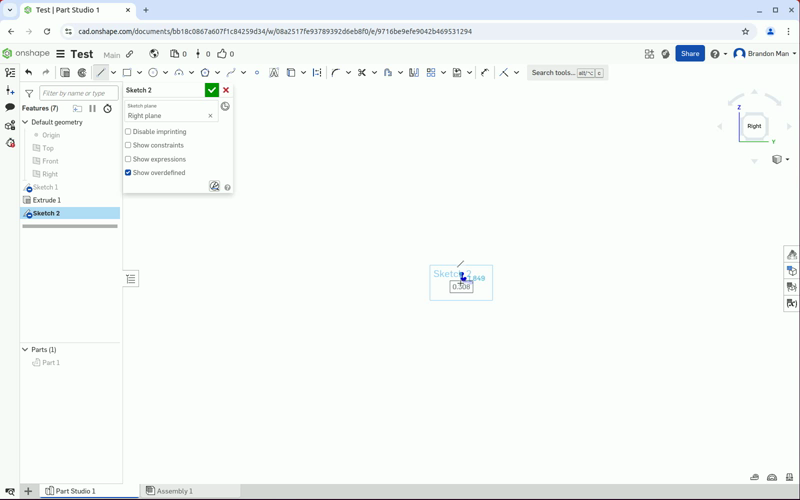
scroll(6)
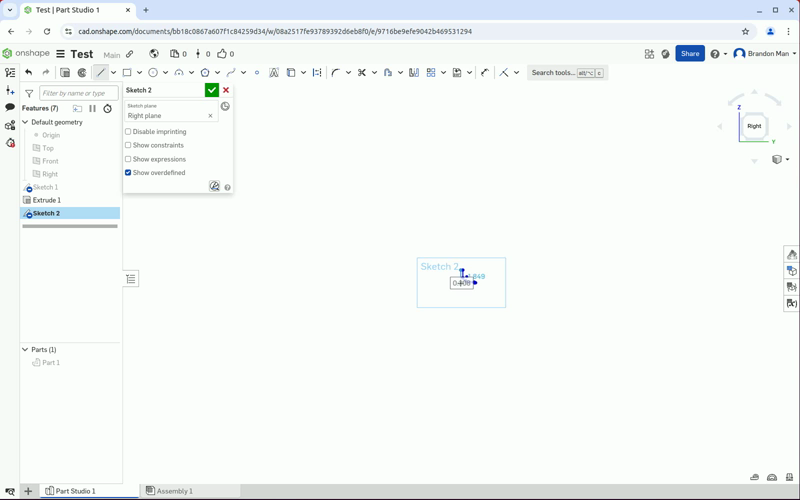
scroll(6)
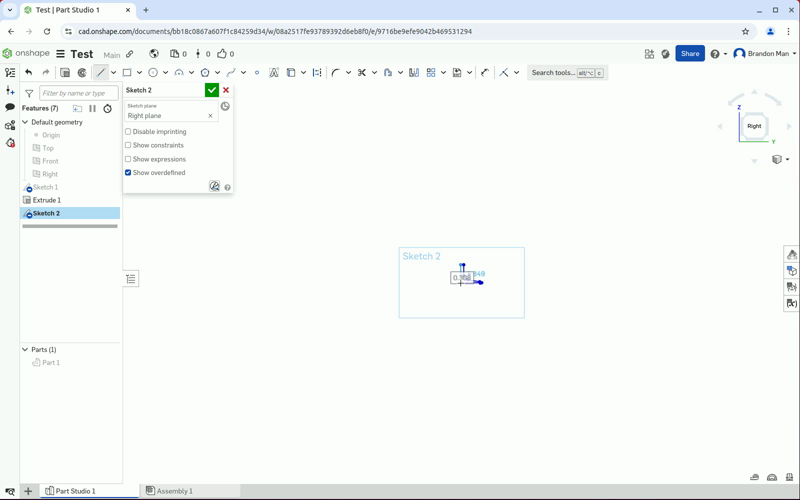
scroll(6)
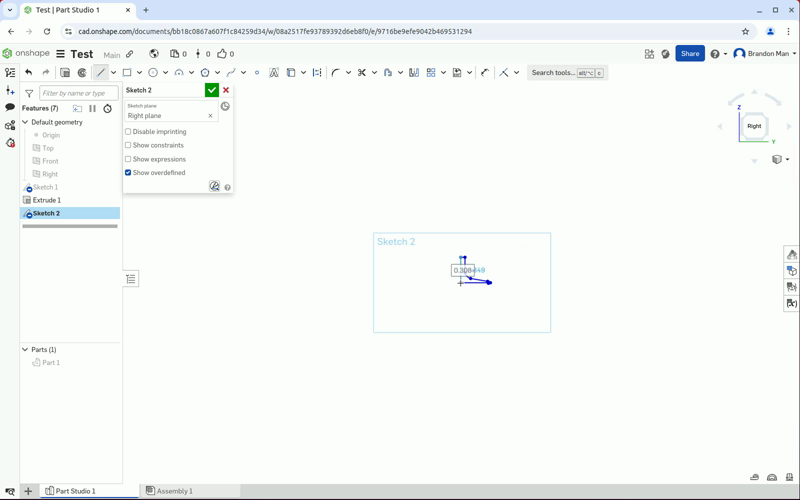
scroll(6)
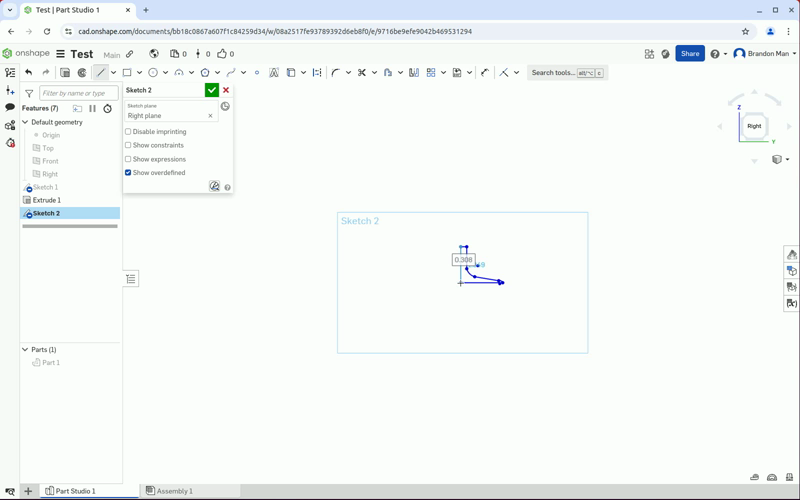
scroll(6)
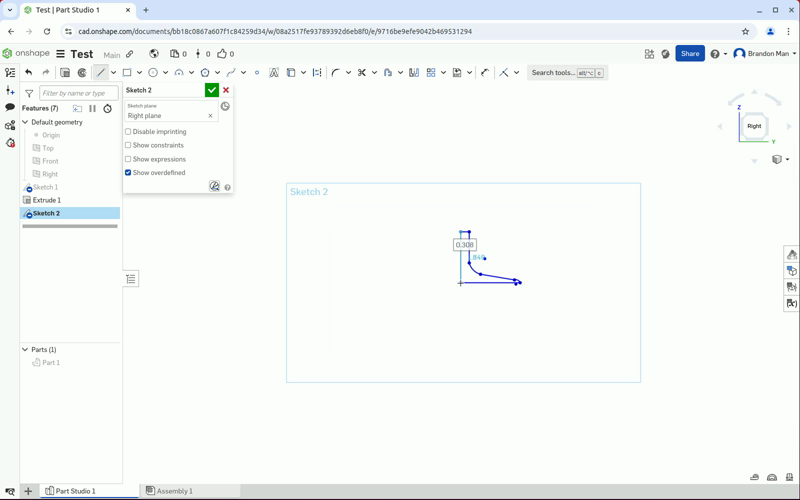
scroll(6)
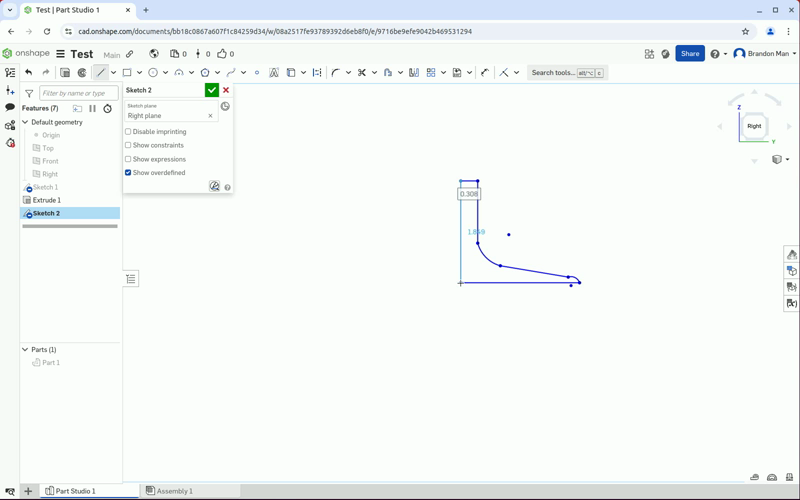
key_up(shift)
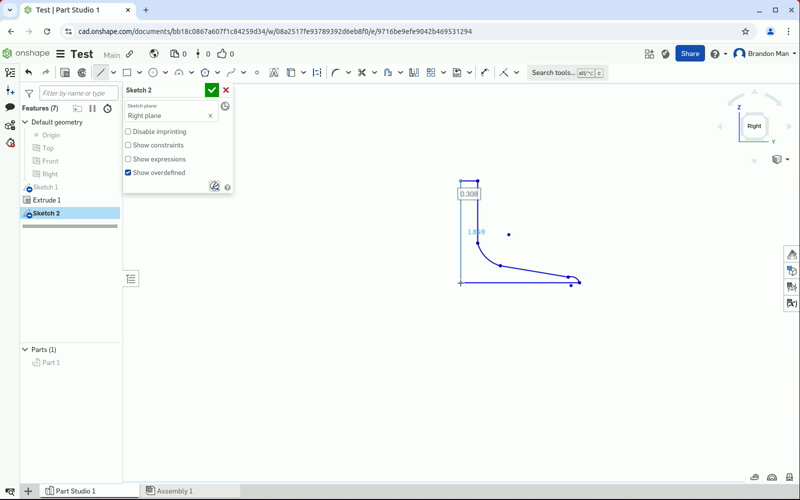
click(460, 282)
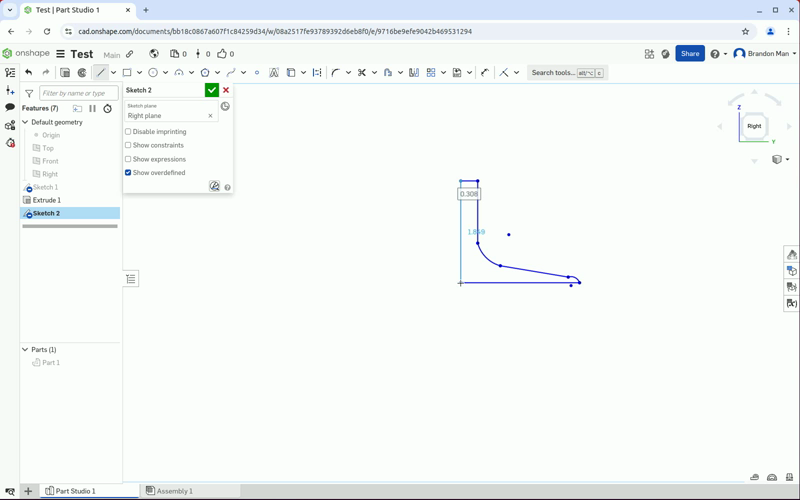
scroll(-6)
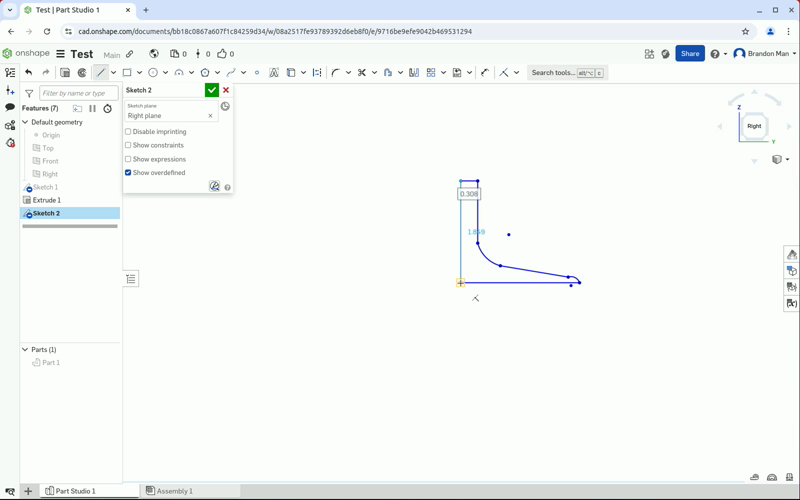
scroll(-6)
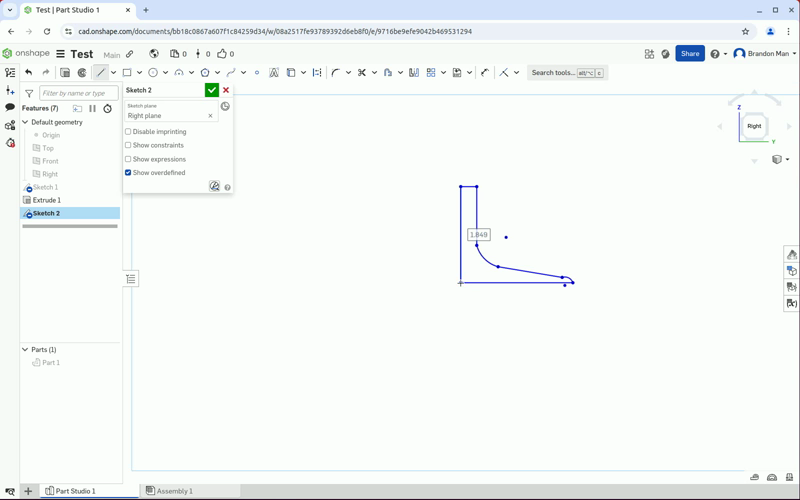
scroll(-6)
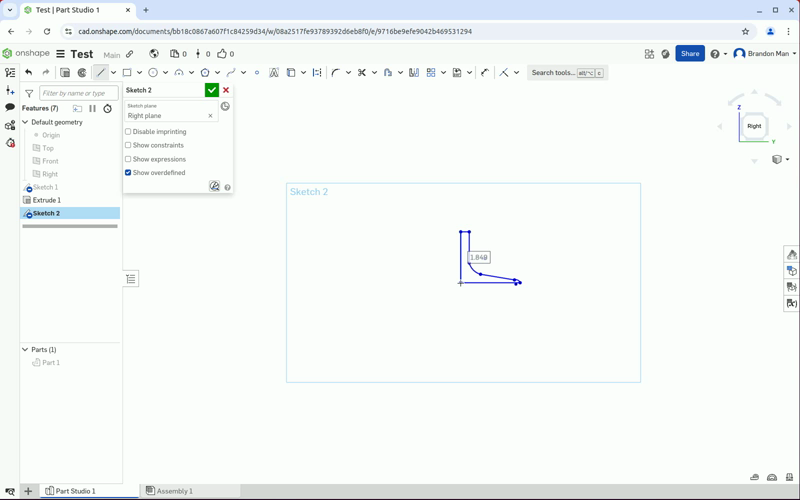
scroll(-6)
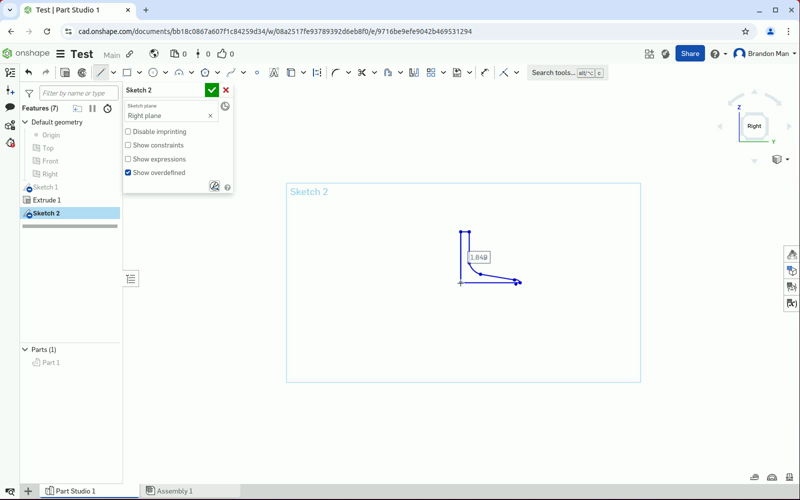
scroll(-6)
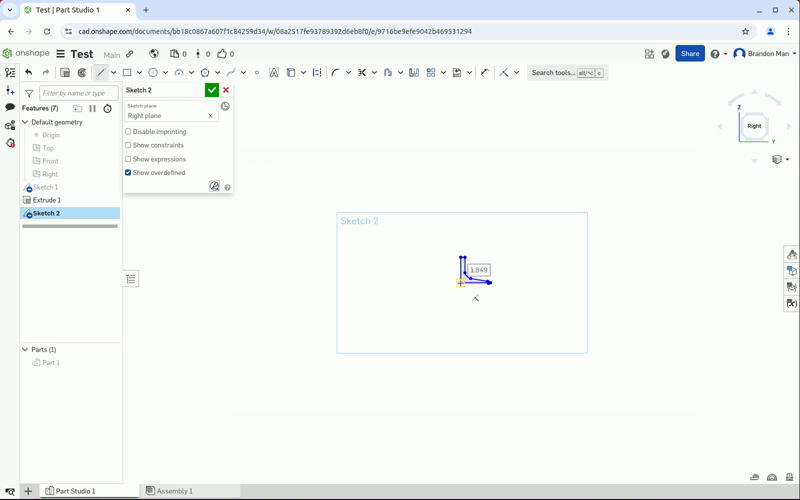
scroll(-6)
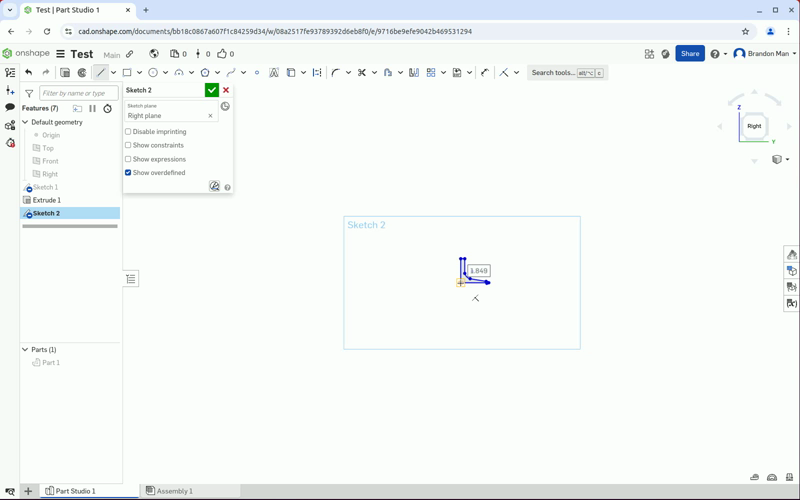
scroll(-6)
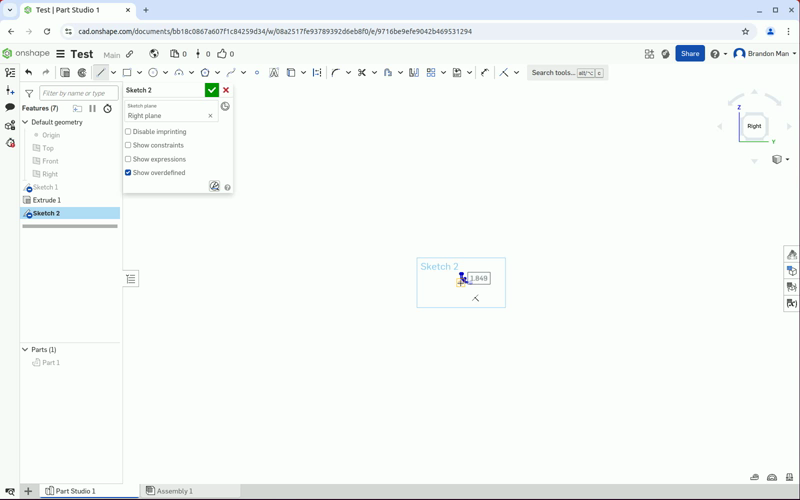
key(esc)
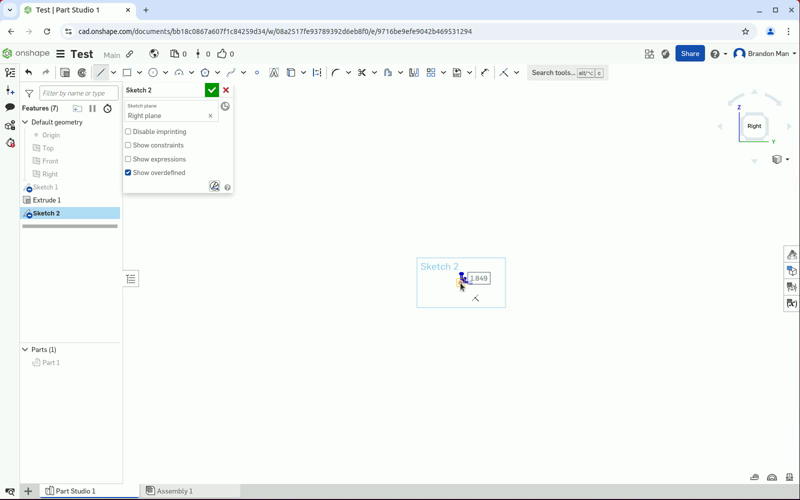
mouse_move(461, 275)
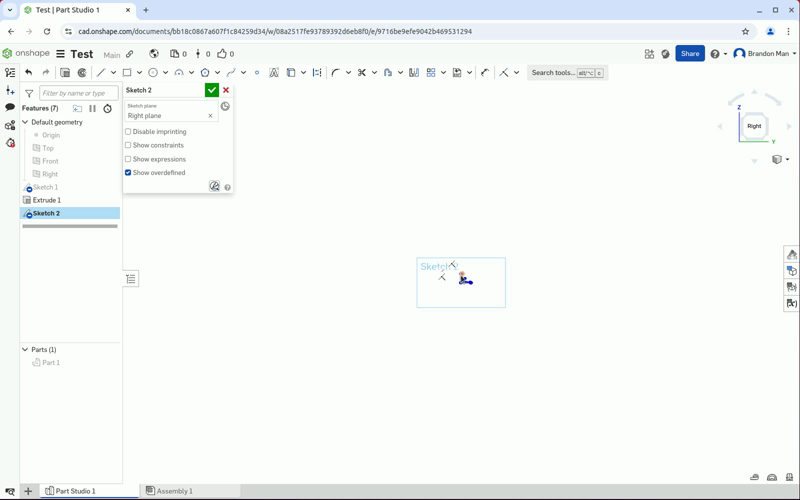
scroll(6)
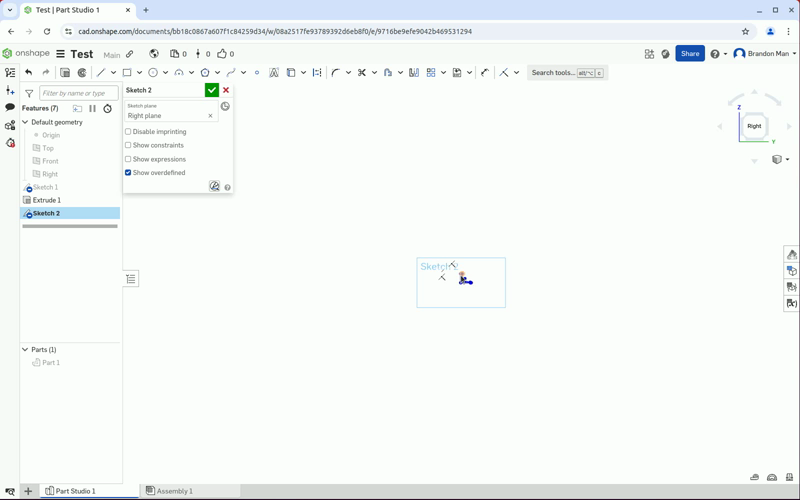
scroll(6)
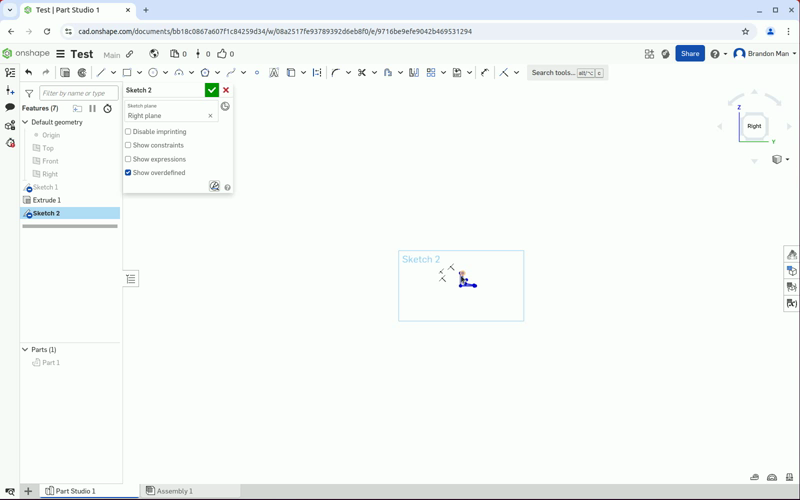
scroll(6)
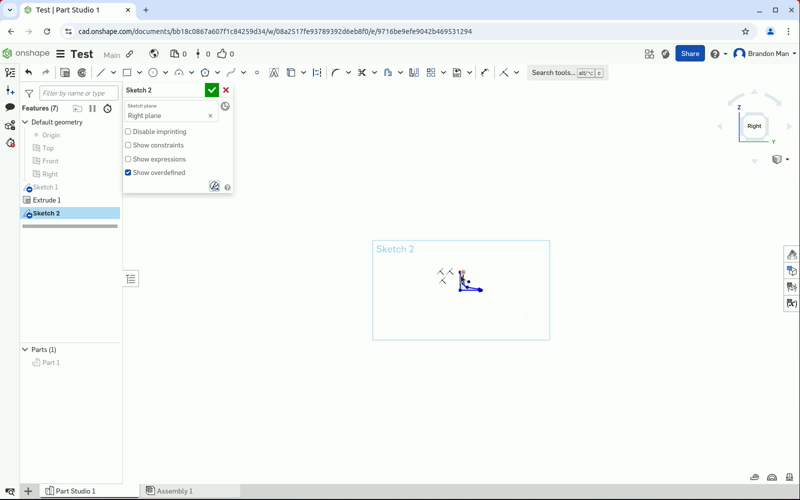
scroll(6)
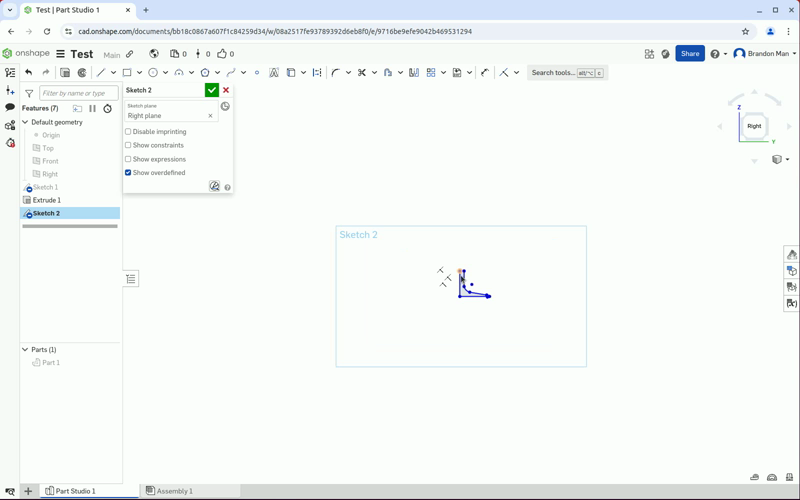
scroll(6)
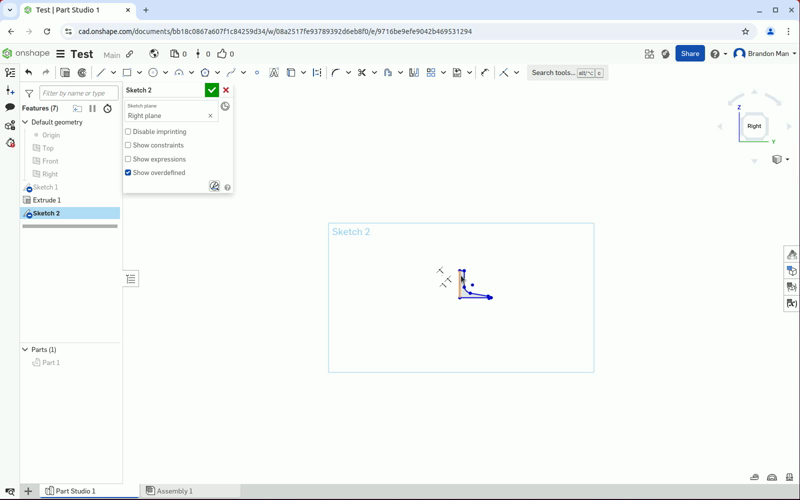
scroll(6)
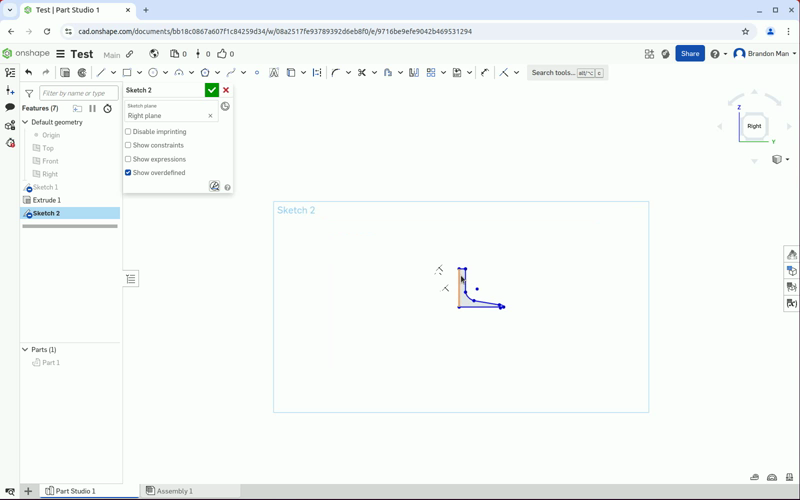
scroll(6)
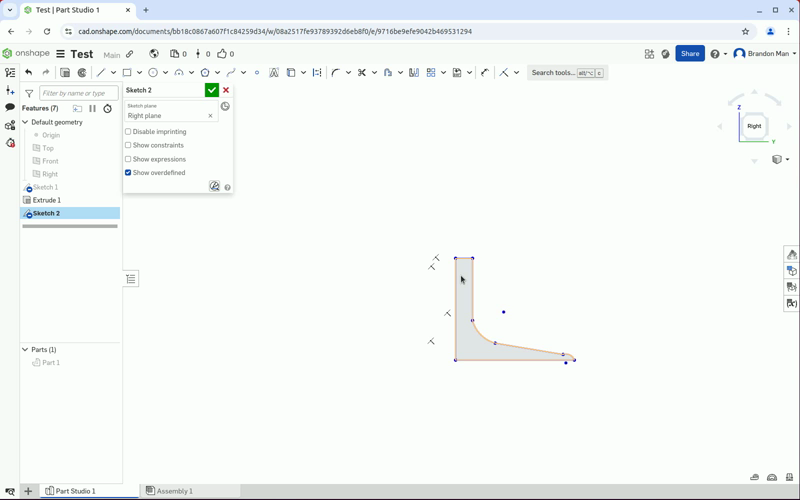
click(461, 275)
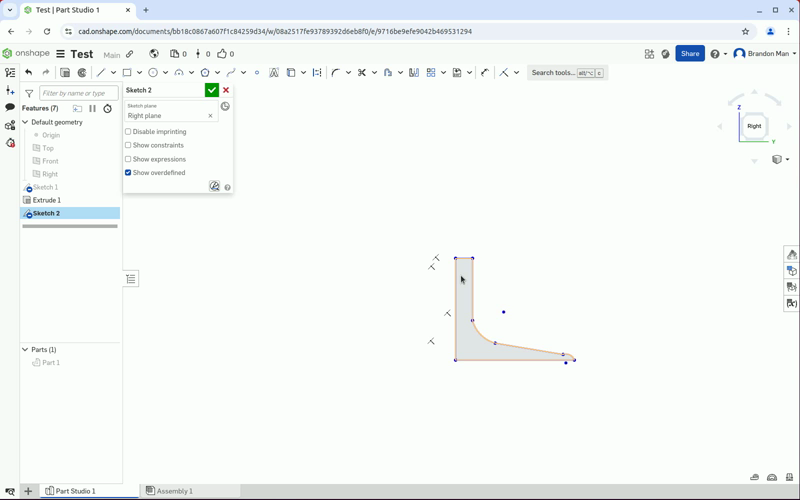
scroll(-6)
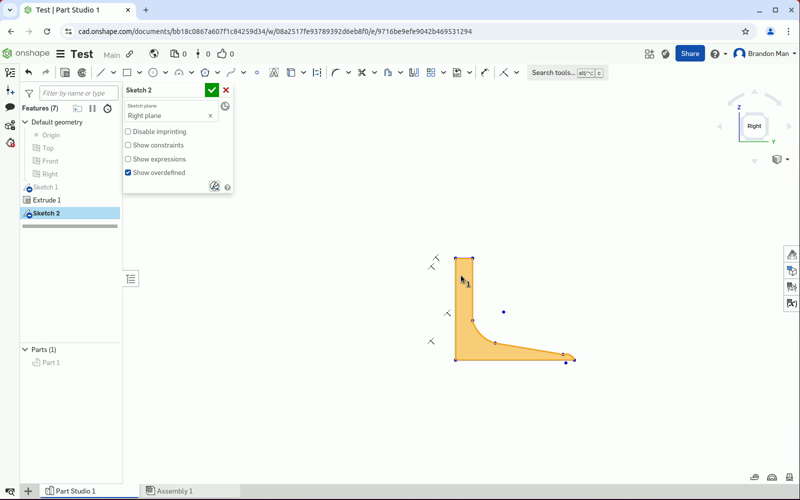
scroll(-6)
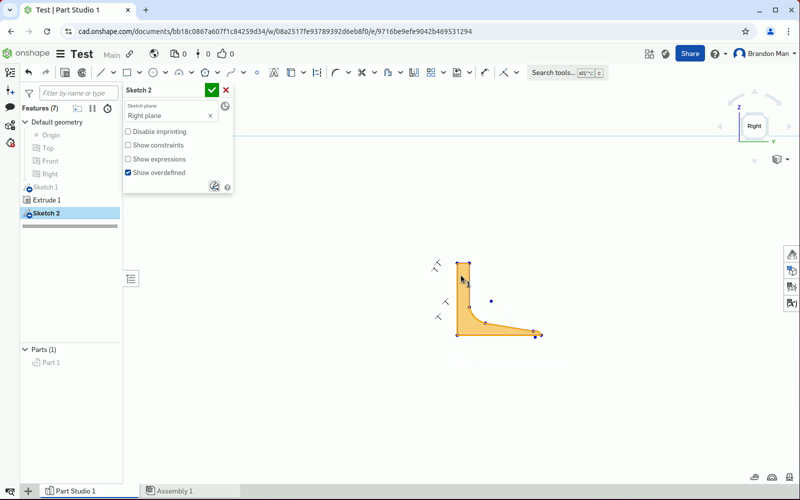
scroll(-6)
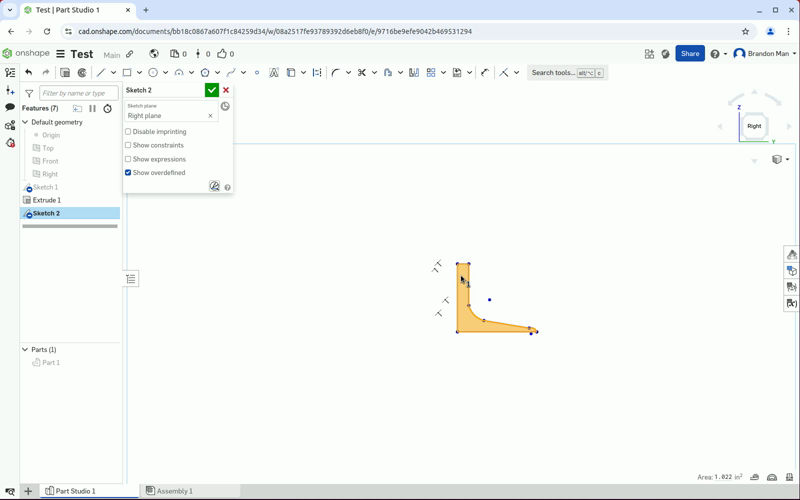
scroll(-6)
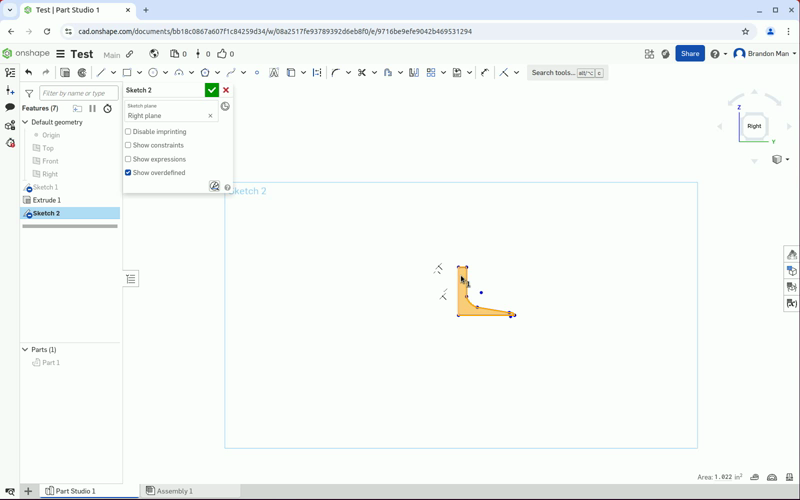
scroll(-6)
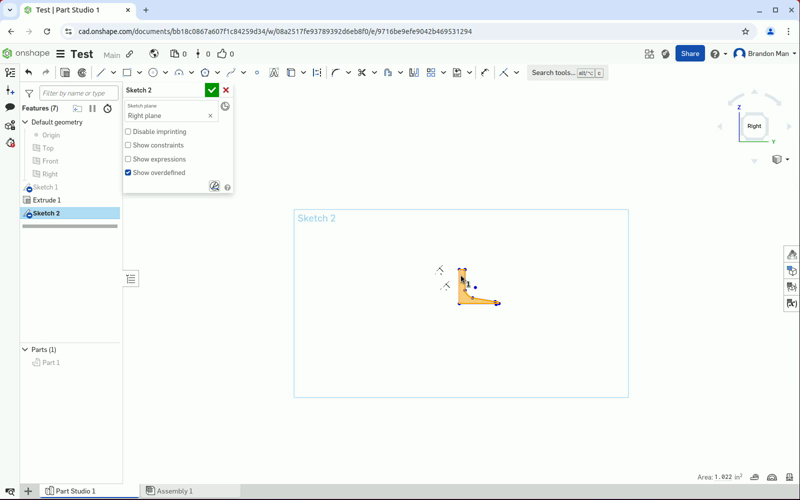
scroll(-6)
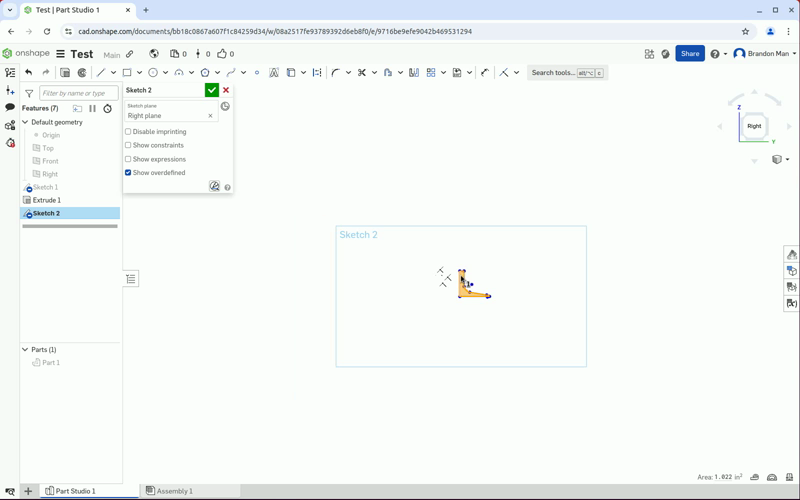
scroll(-6)
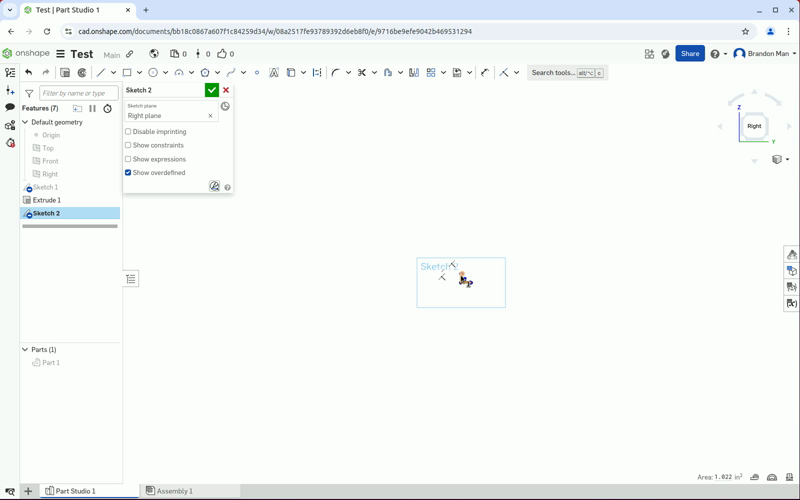
mouse_move(73, 352)
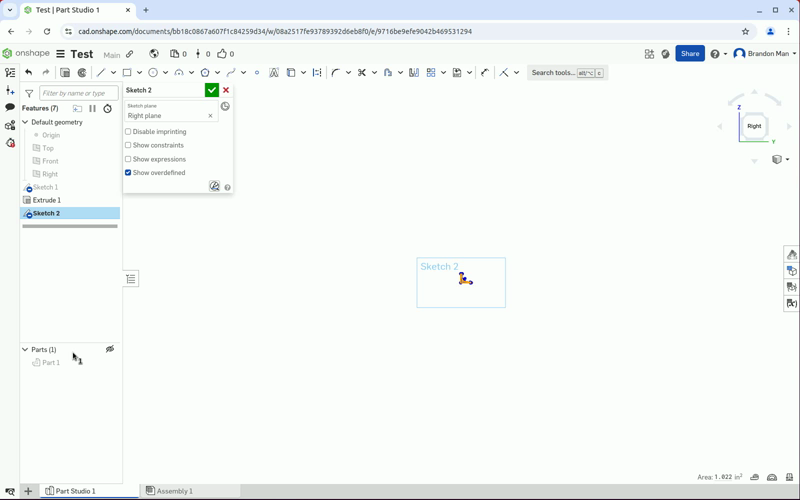
key(shift+y)
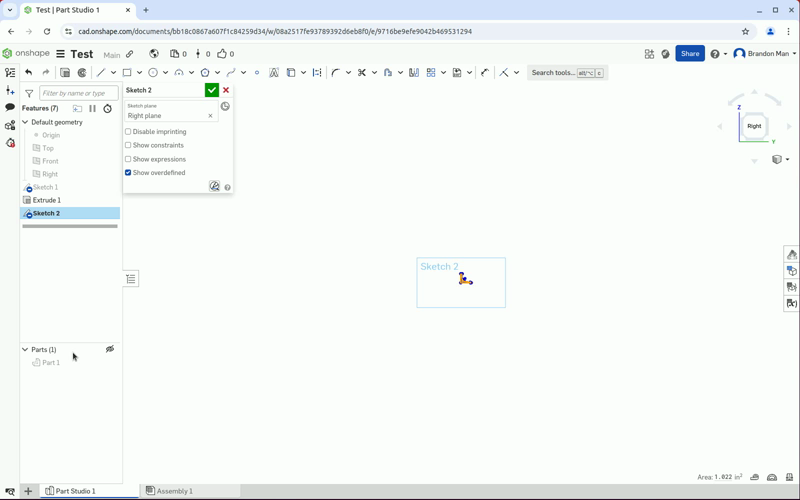
key(shift+e)
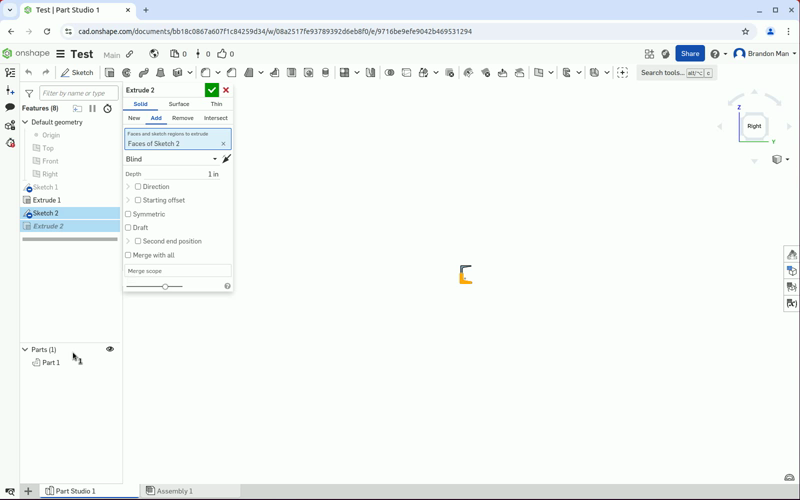
mouse_move(143, 106)
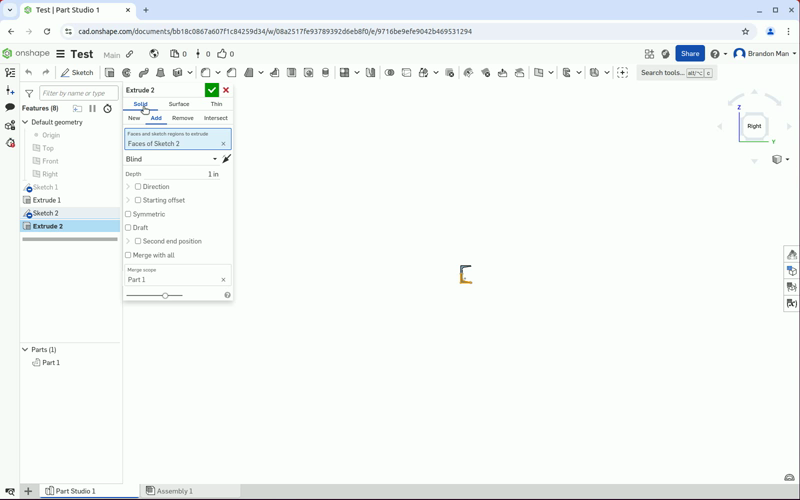
click(143, 106)
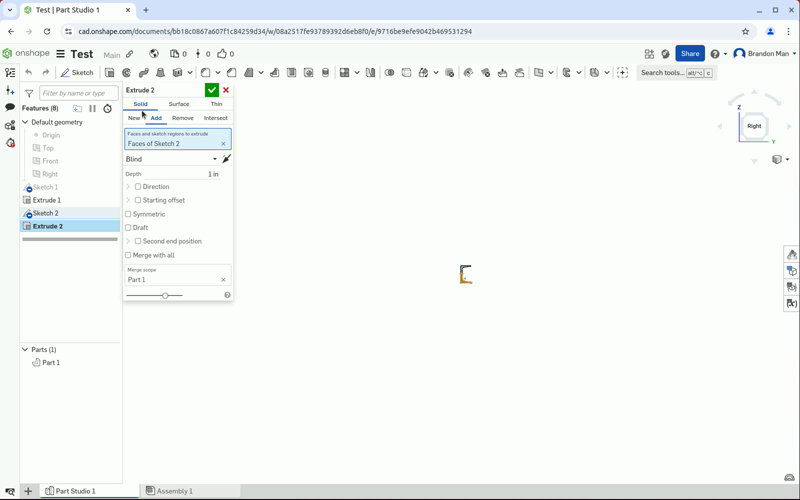
mouse_move(137, 120)
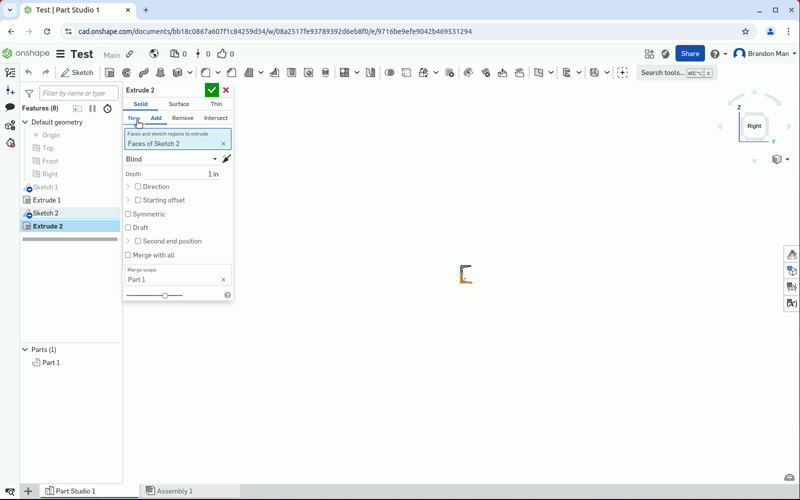
click(137, 120)
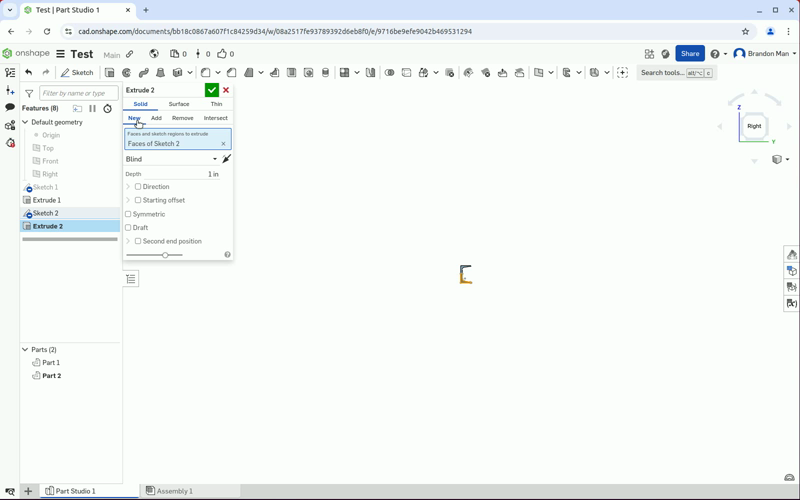
key(tab, 4)
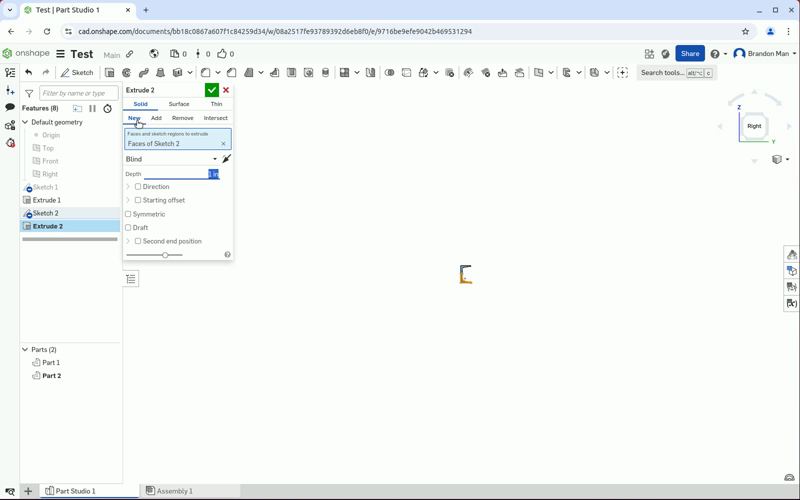
text(46.216)
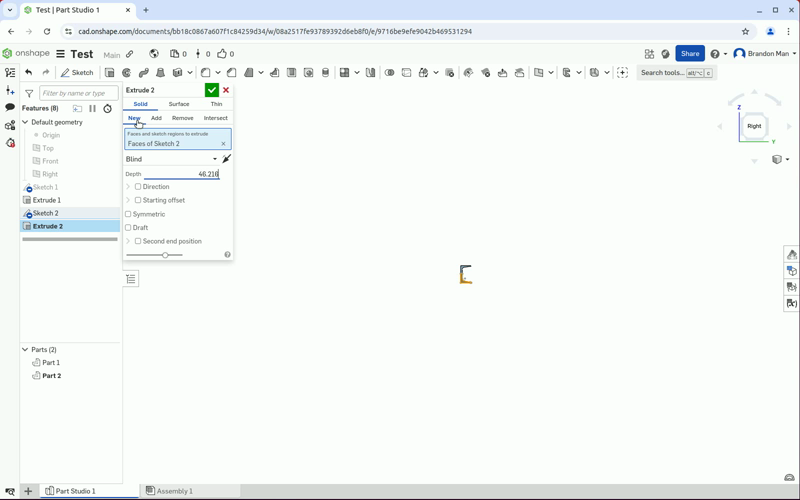
key(tab, 3)
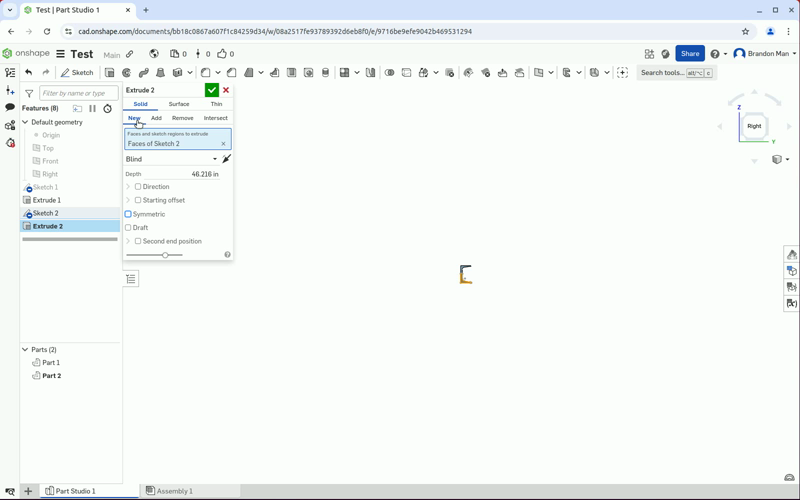
key(space)
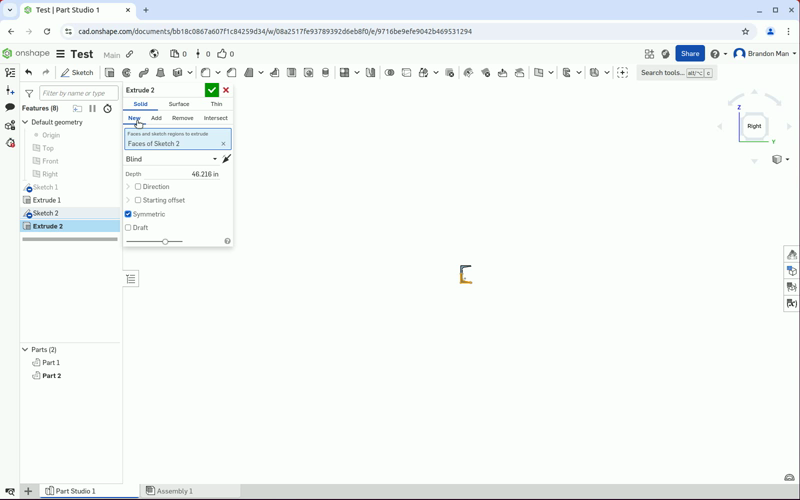
key(enter)
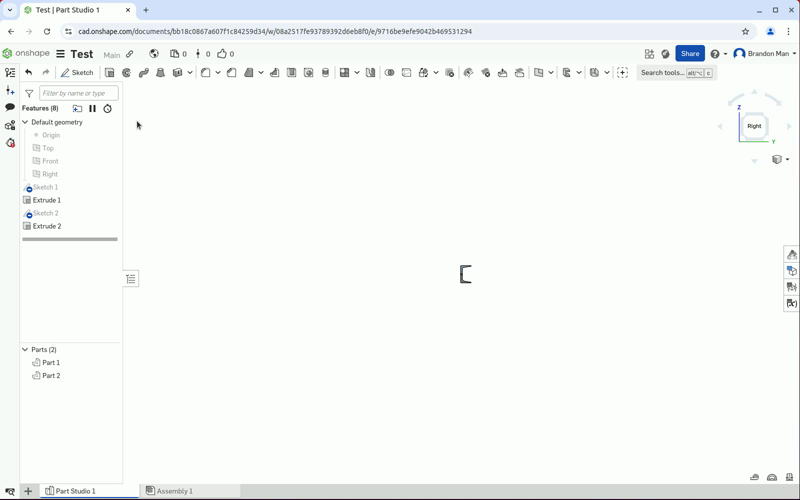
key(shift+h)
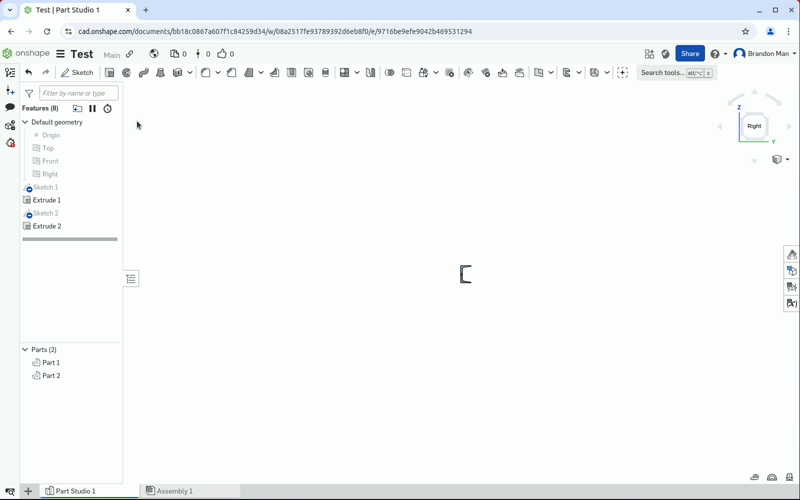
key(shift+h)
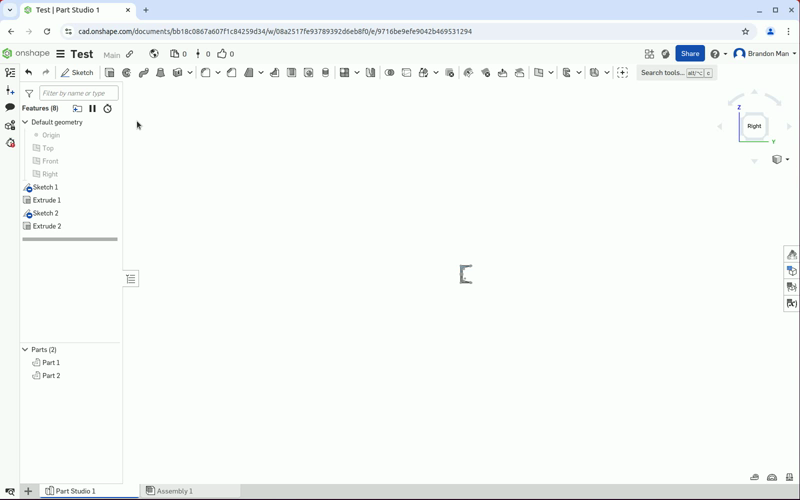
key(shift+7)
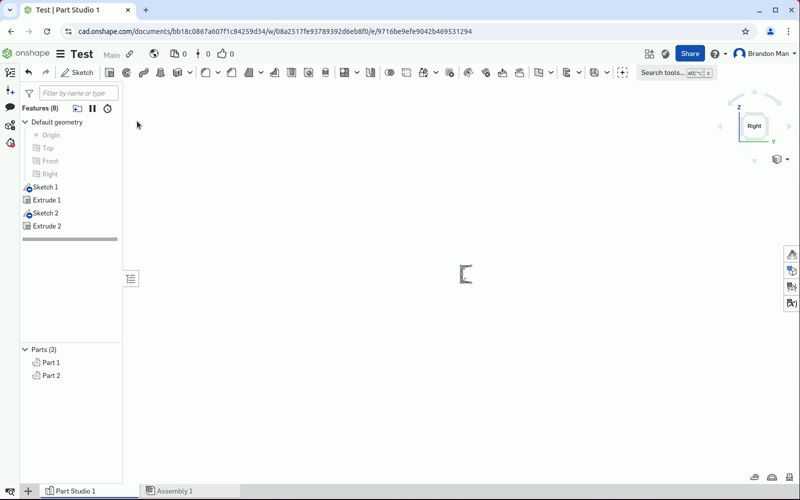
key(right, 2)
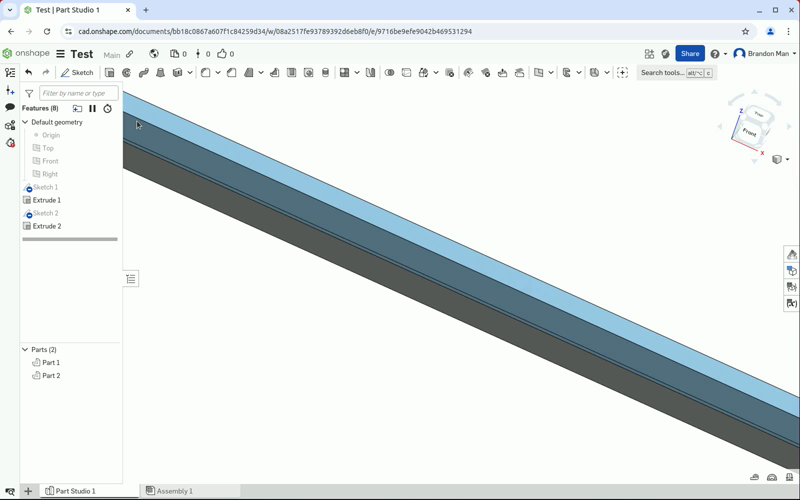
key(down, 2)
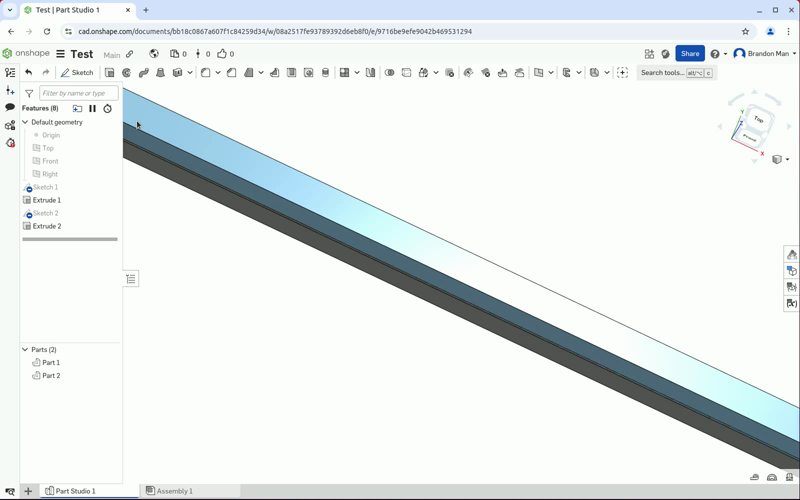
key(up, 2)
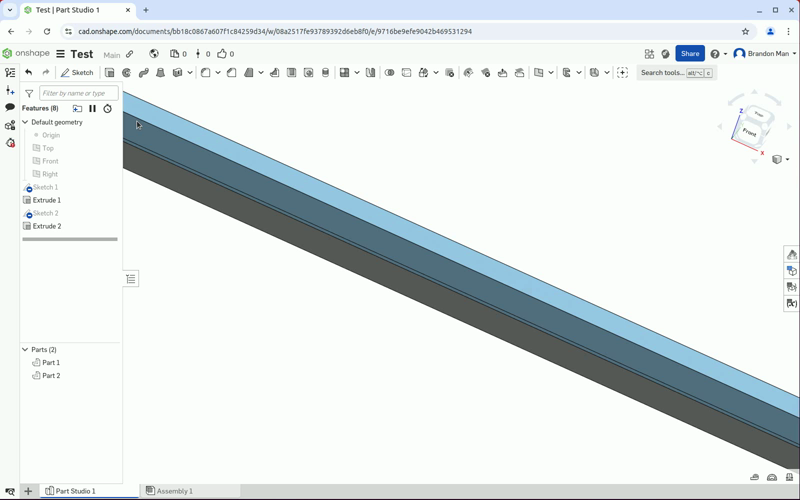
key(left, 2)
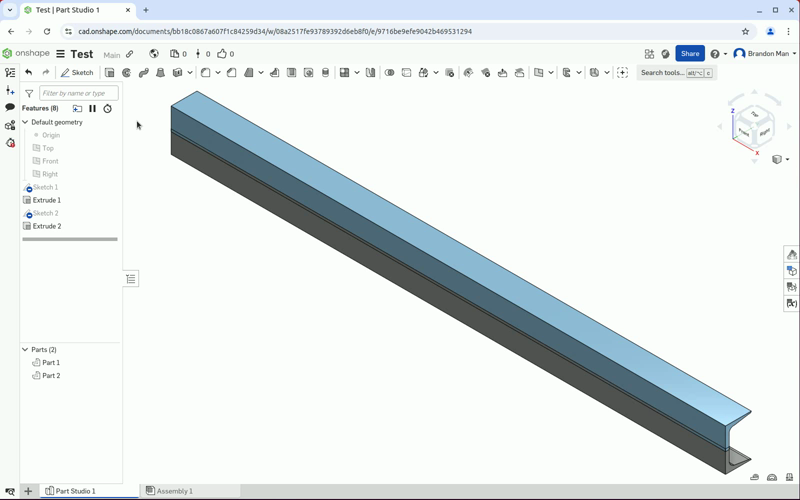
mouse_move(73, 189)
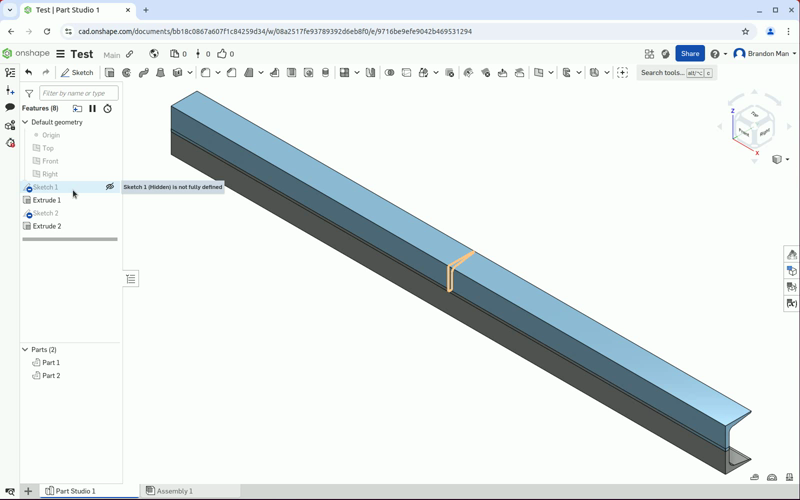
click(73, 189)